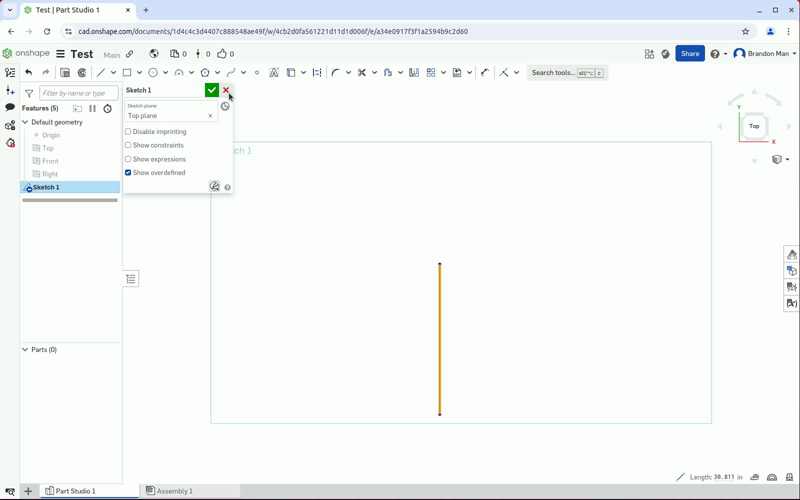
key(shift+h)
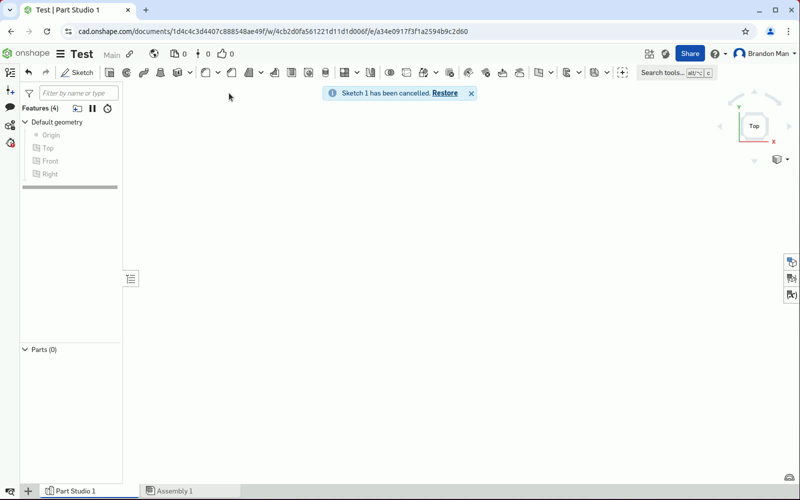
mouse_move(73, 352)
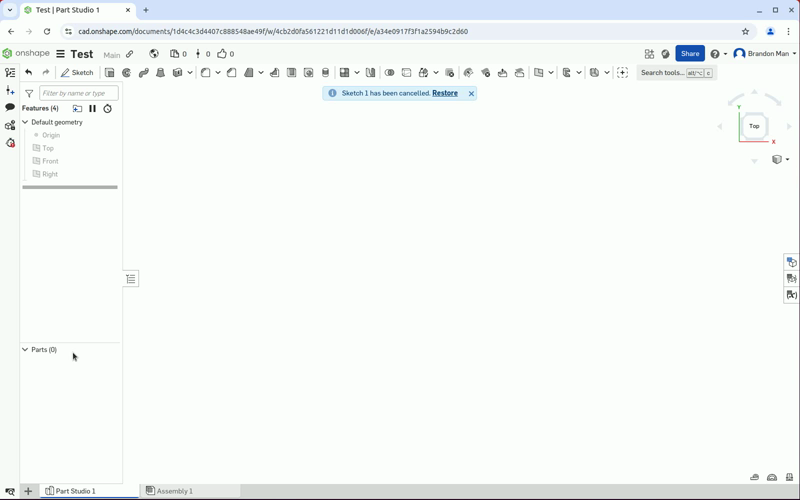
key(y)
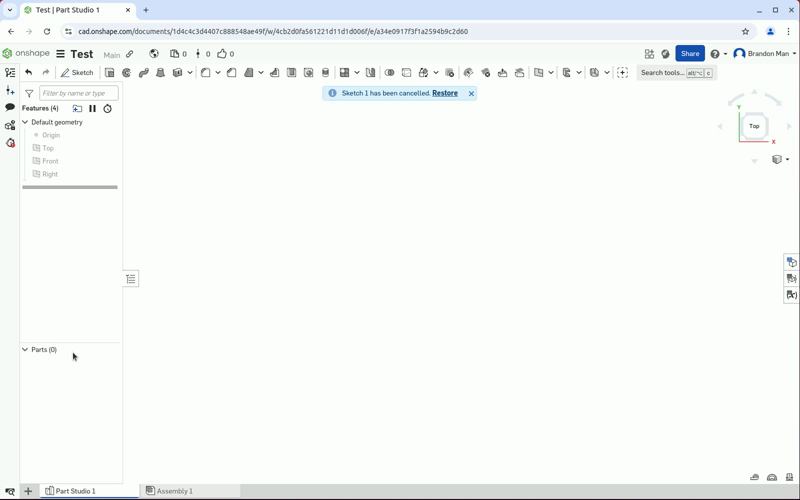
key(shift+p)
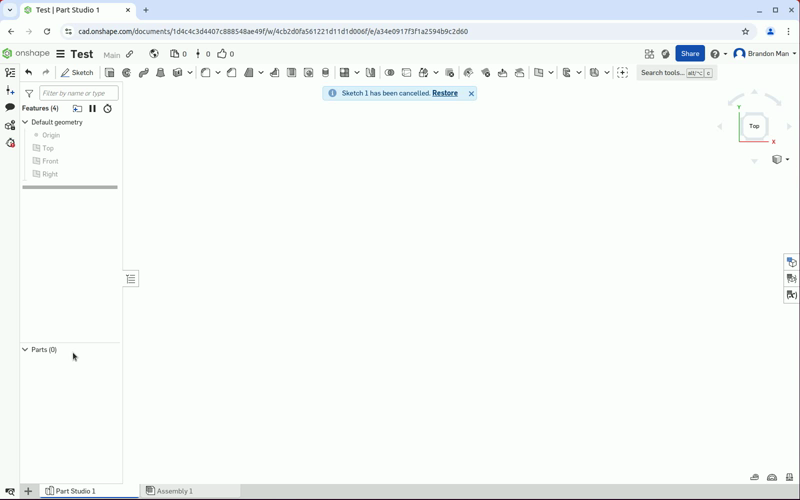
key(space)
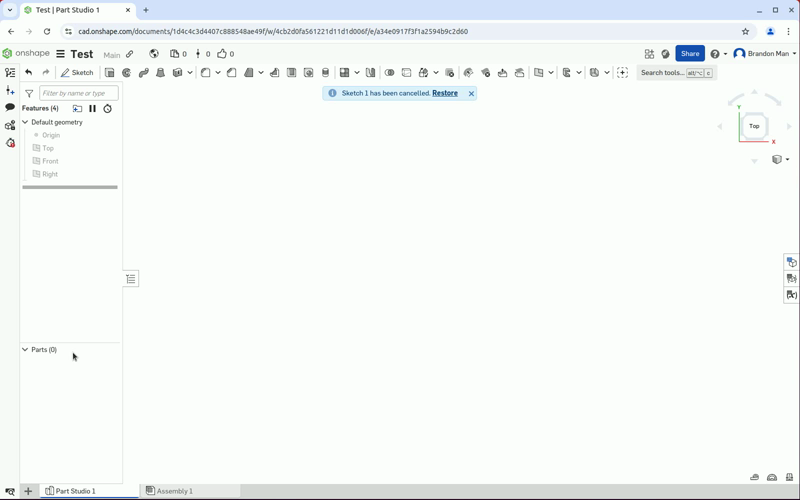
key_down(shift)
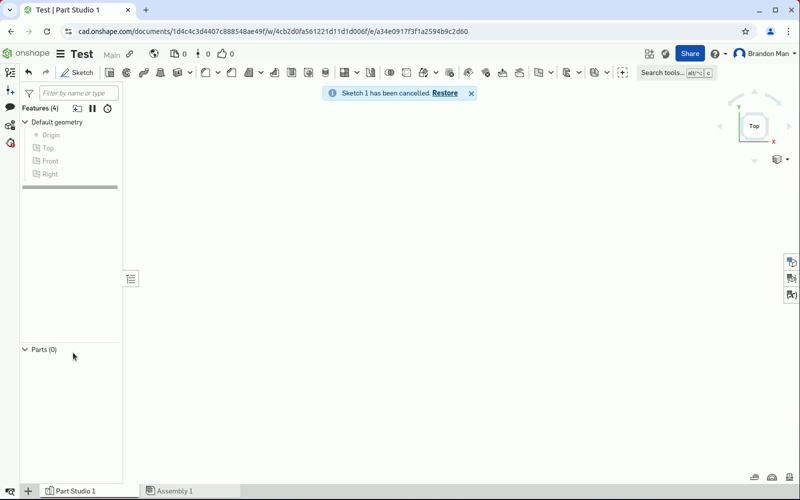
key(up)
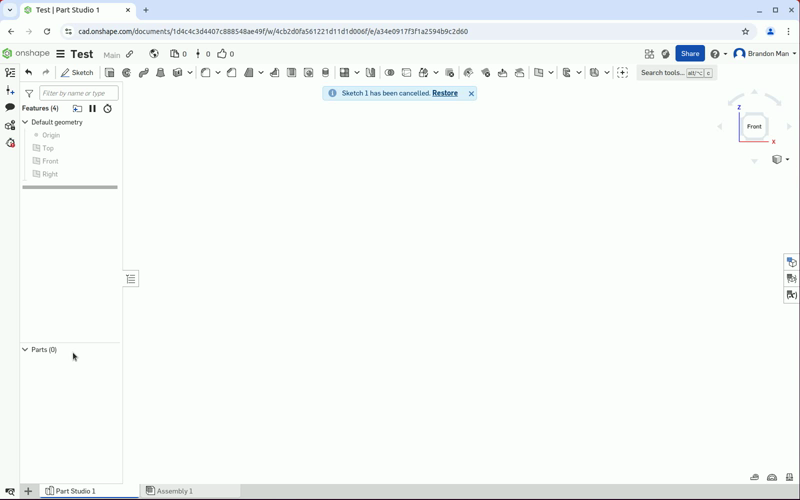
key_up(shift)
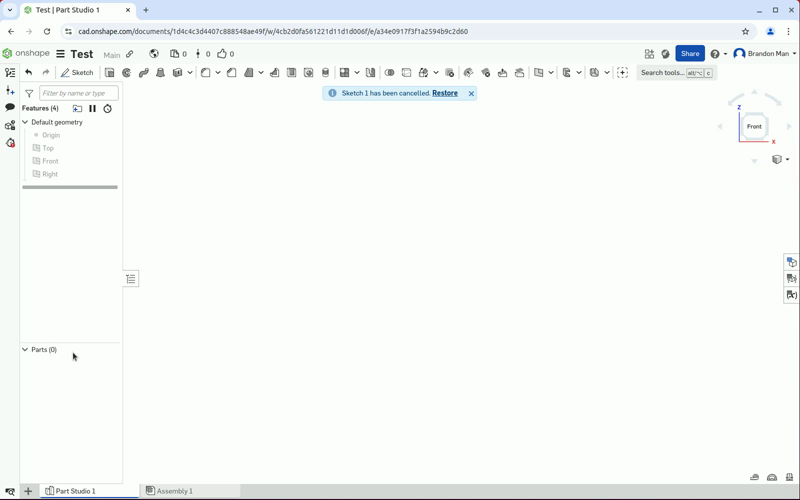
mouse_move(73, 352)
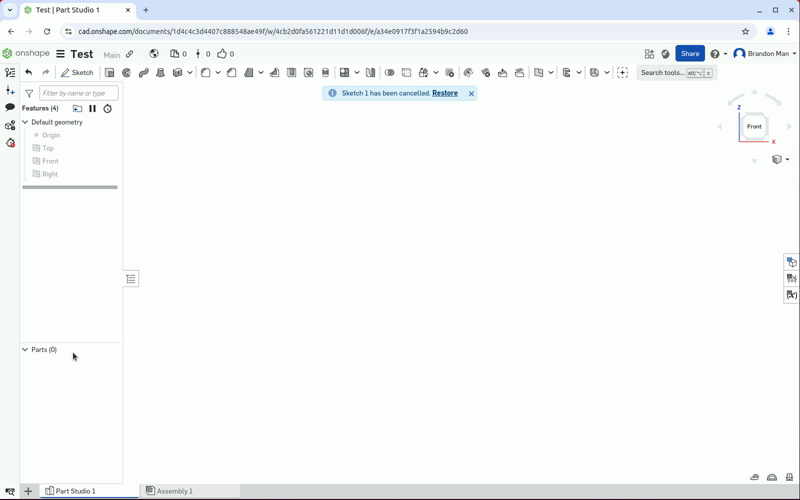
key(shift+y)
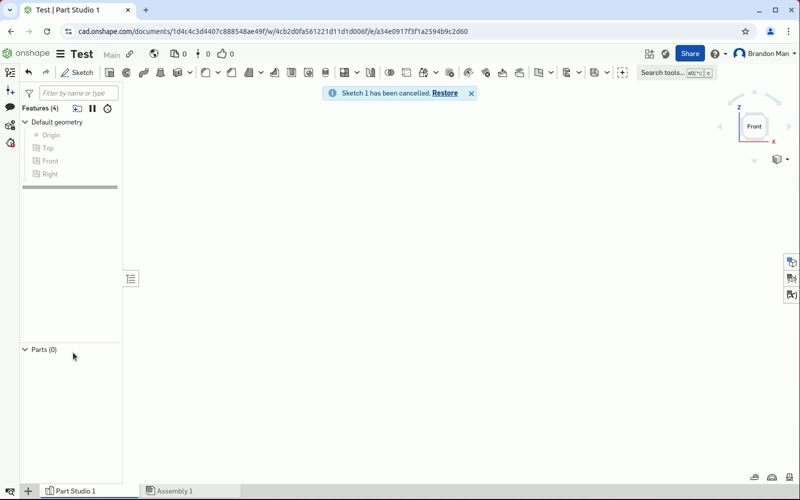
key(shift+s)
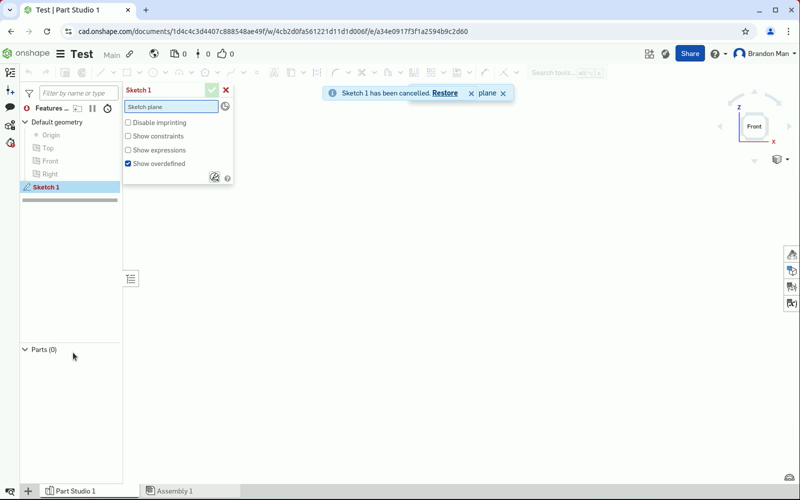
mouse_move(73, 163)
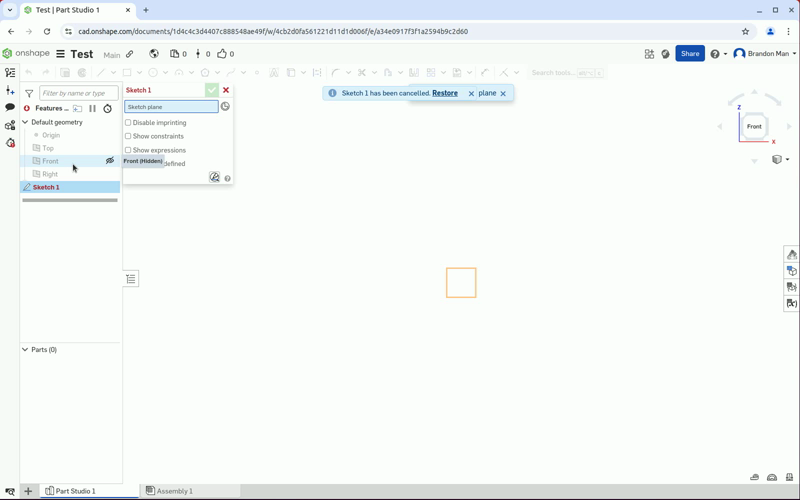
click(73, 163)
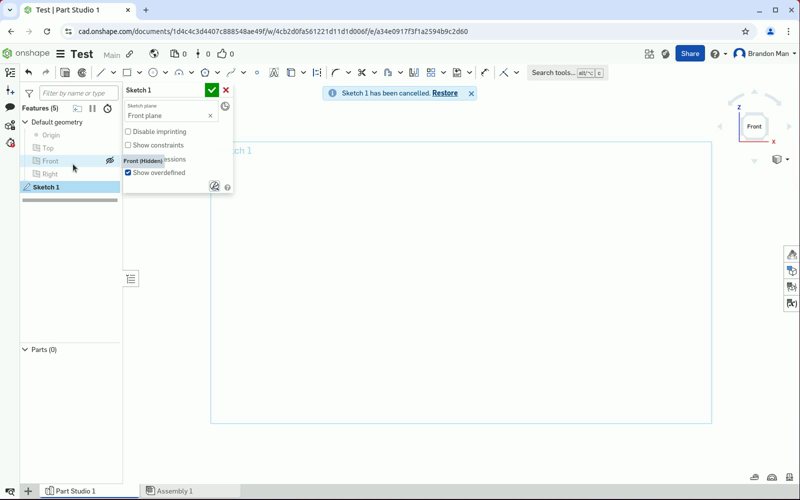
mouse_move(73, 352)
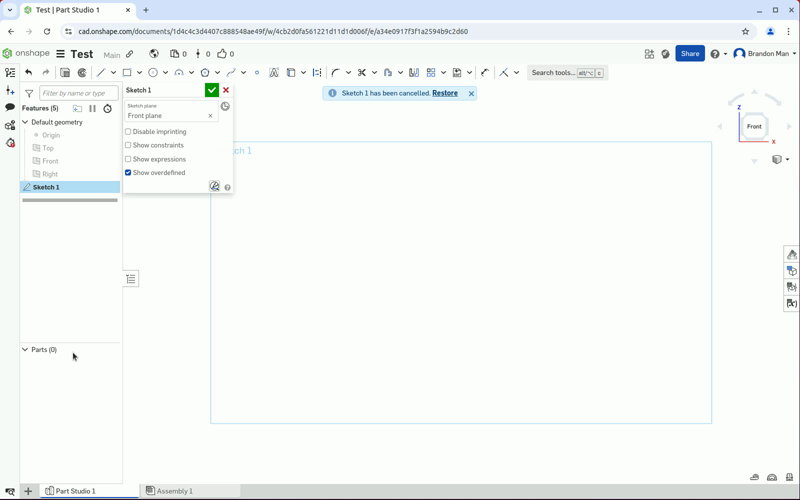
key(y)
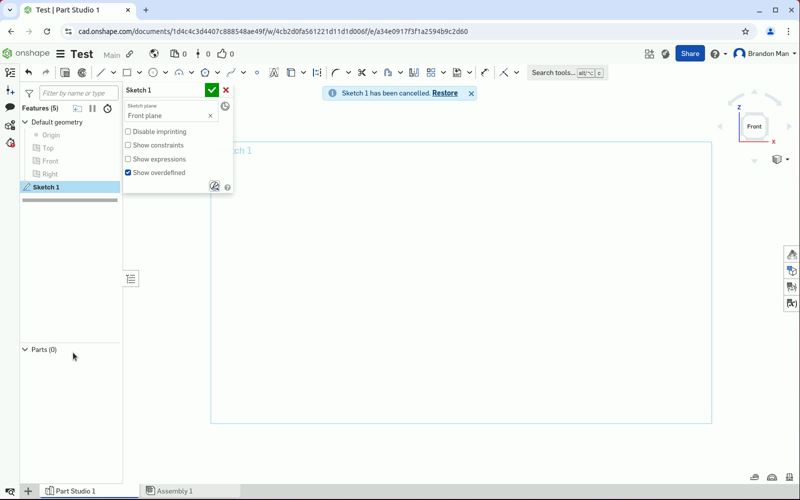
key(c)
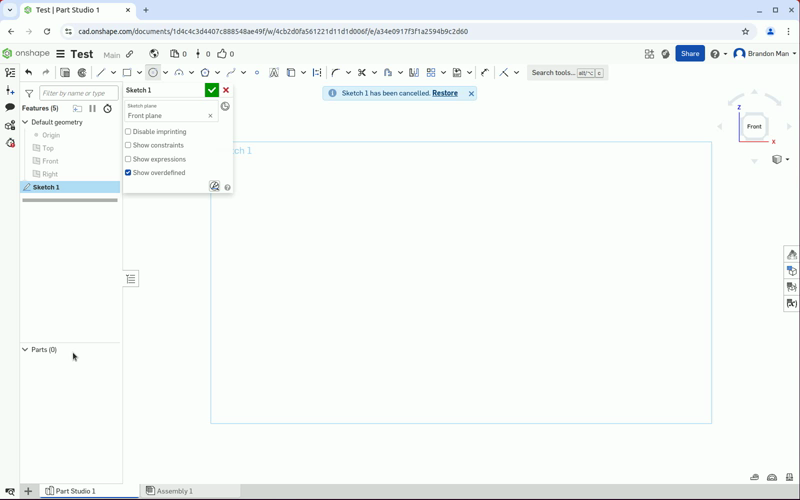
key_down(shift)
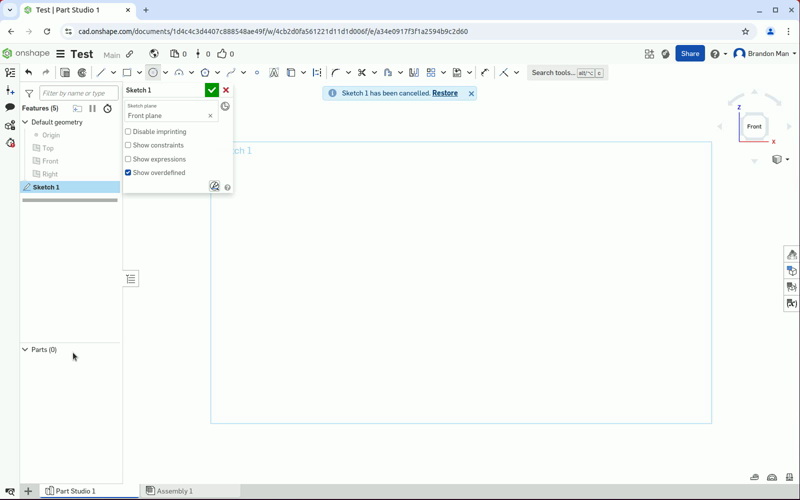
mouse_move(461, 282)
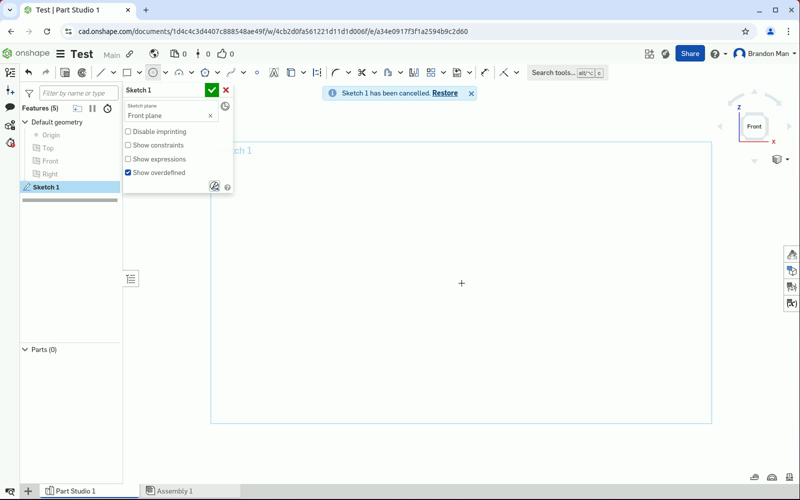
click(461, 282)
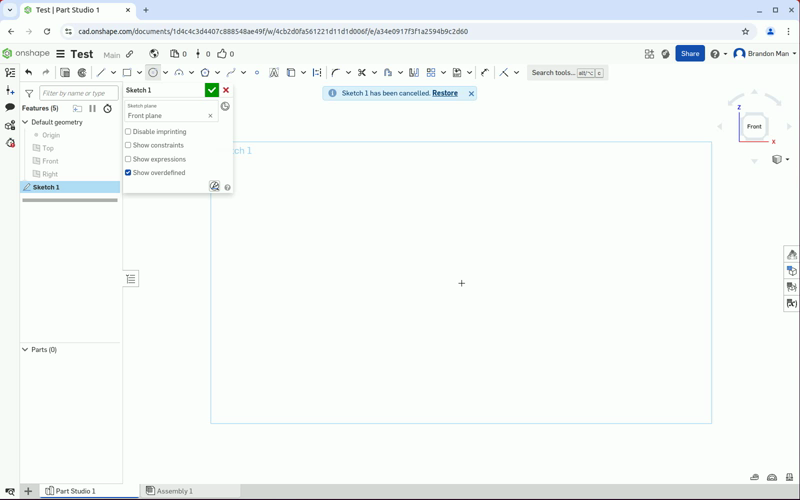
key_up(shift)
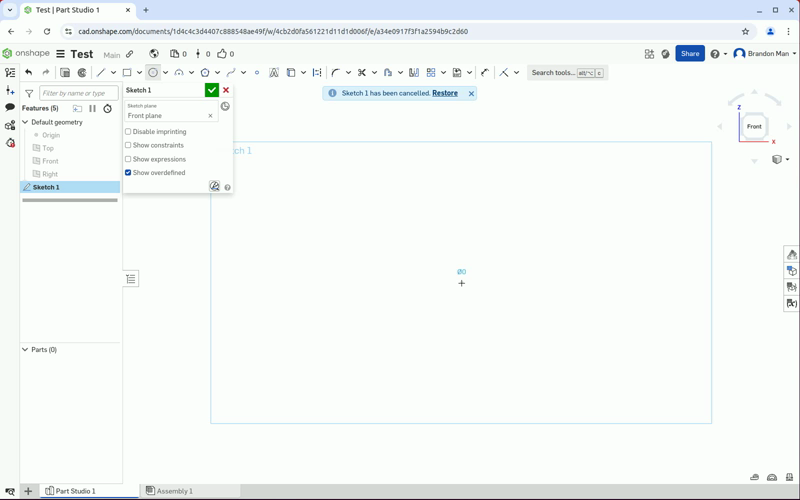
mouse_move(485, 282)
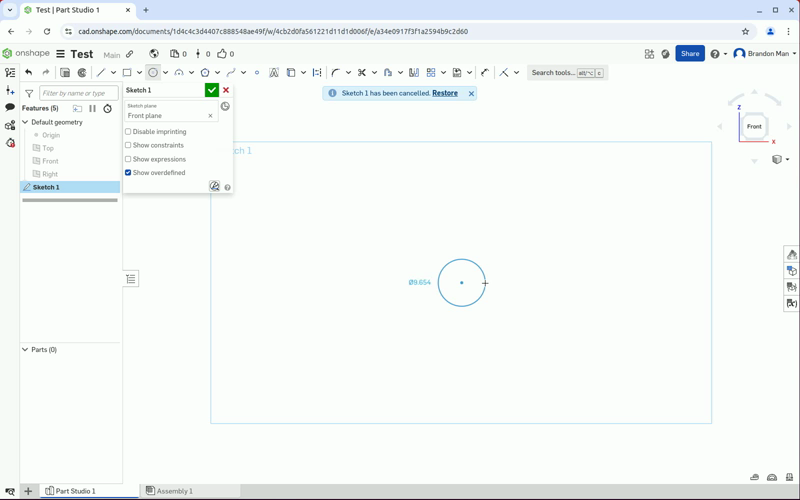
click(485, 282)
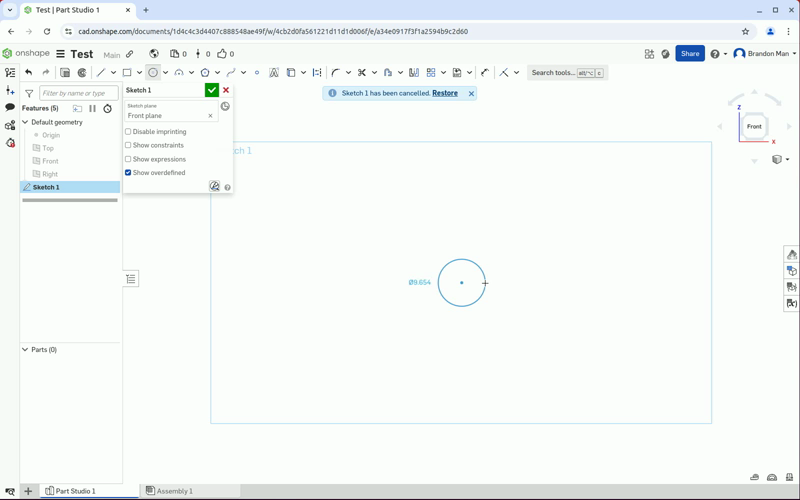
key(esc)
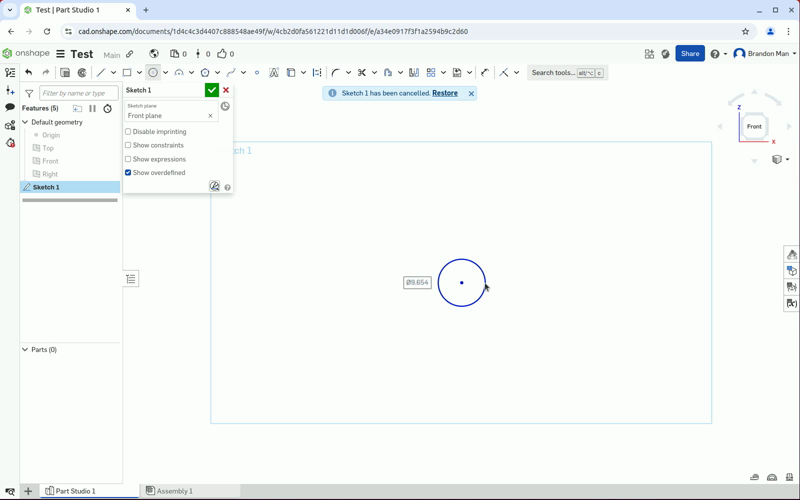
key(l)
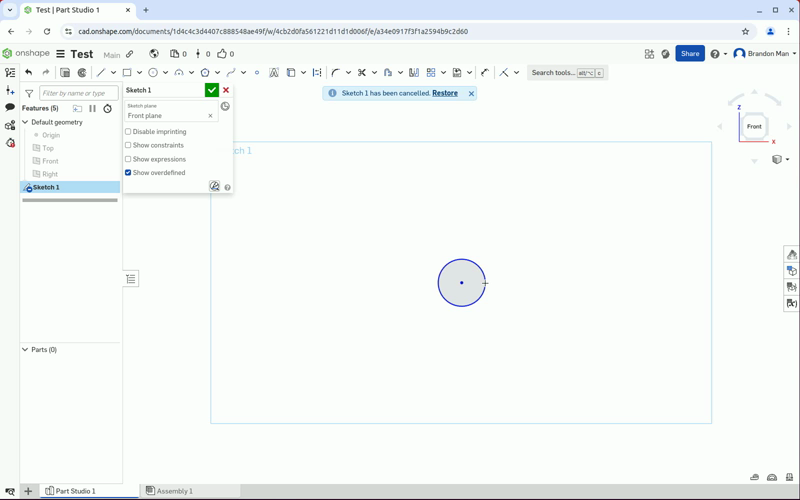
key_down(shift)
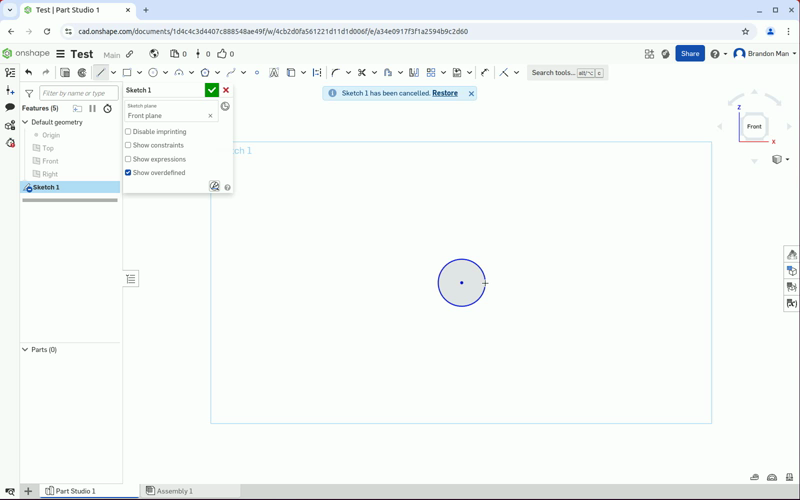
mouse_move(444, 282)
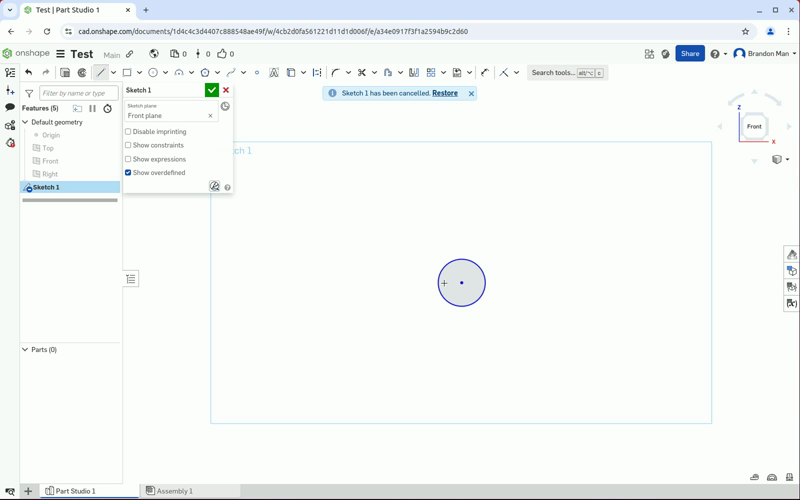
click(444, 282)
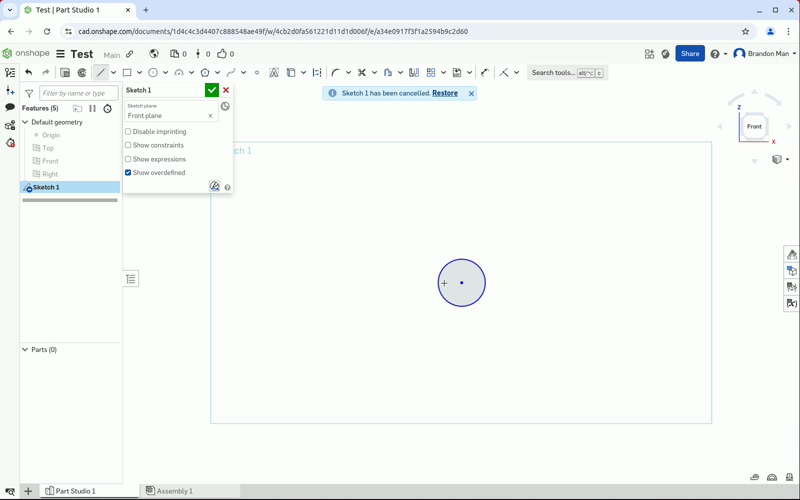
key_up(shift)
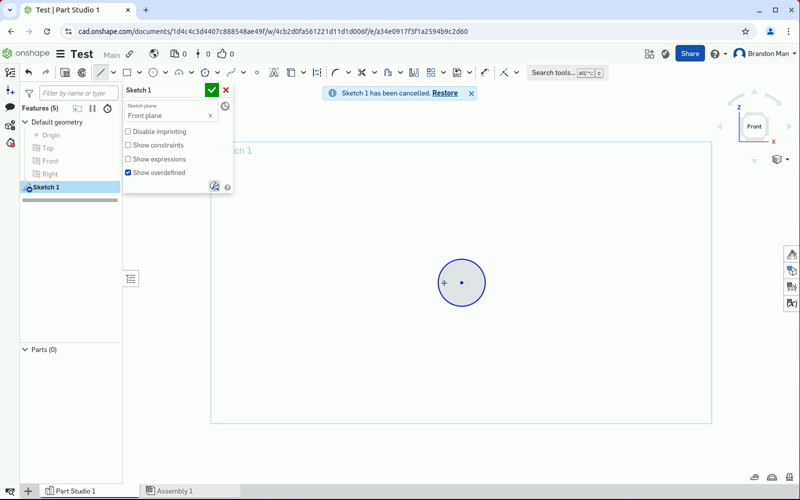
key_down(shift)
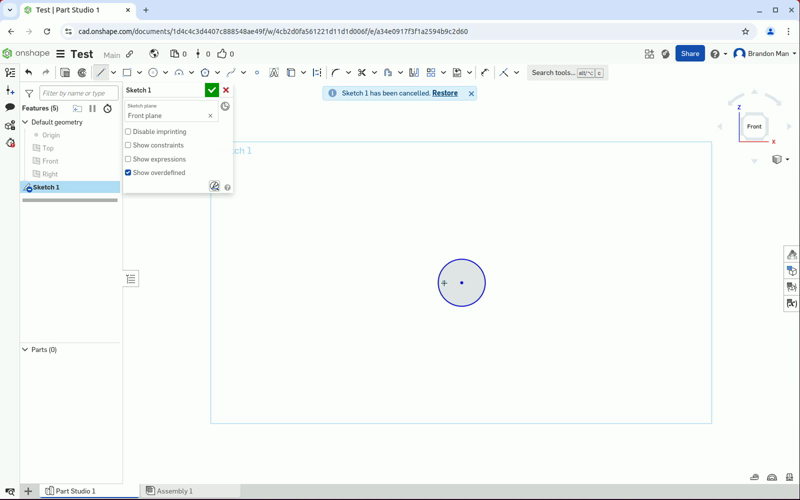
mouse_move(474, 282)
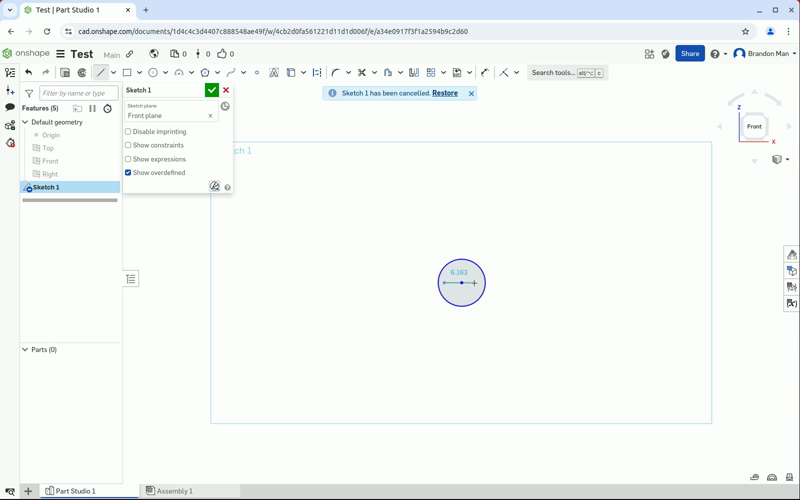
mouse_move(452, 298)
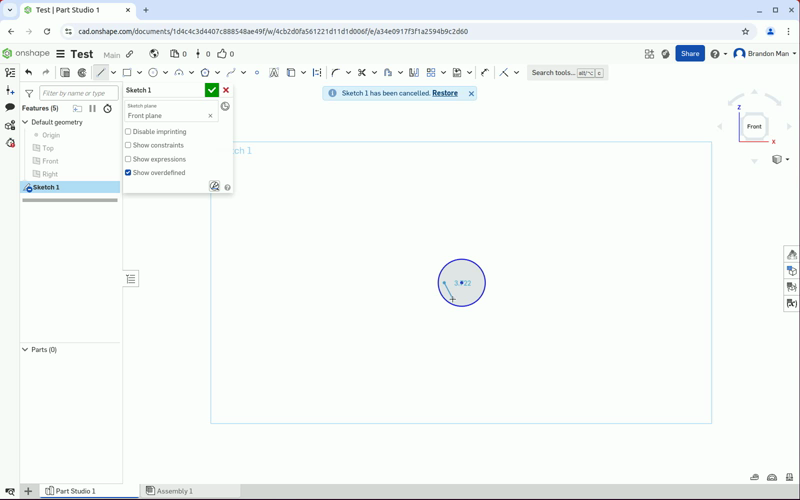
click(452, 298)
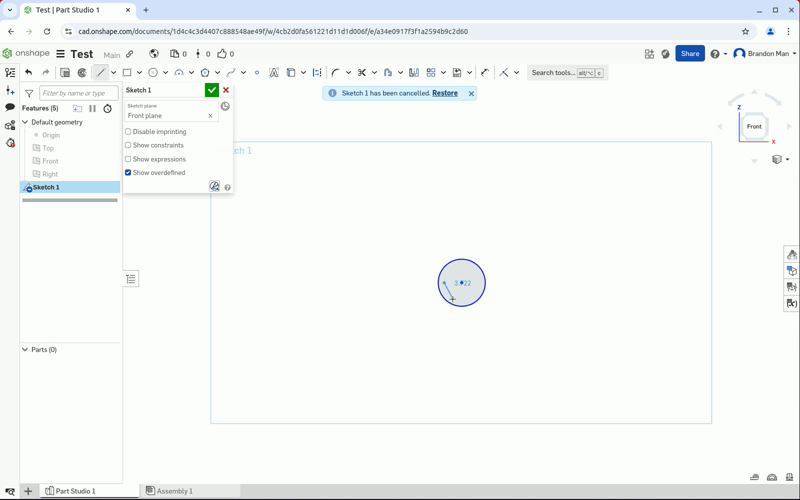
key_up(shift)
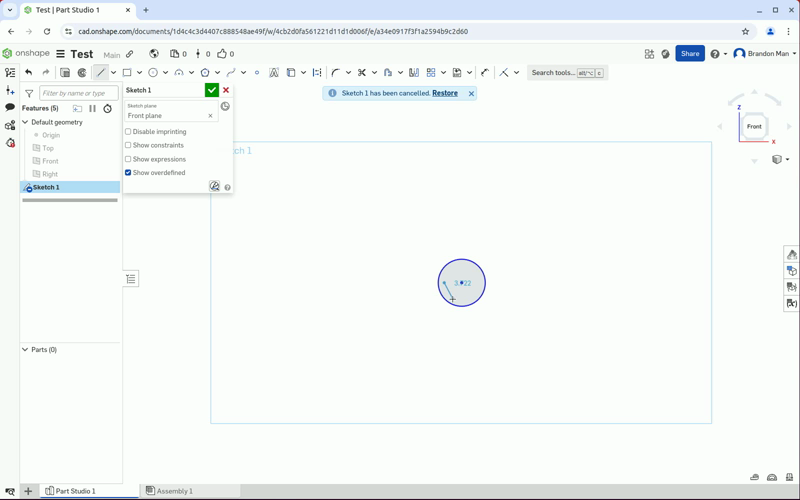
key_down(shift)
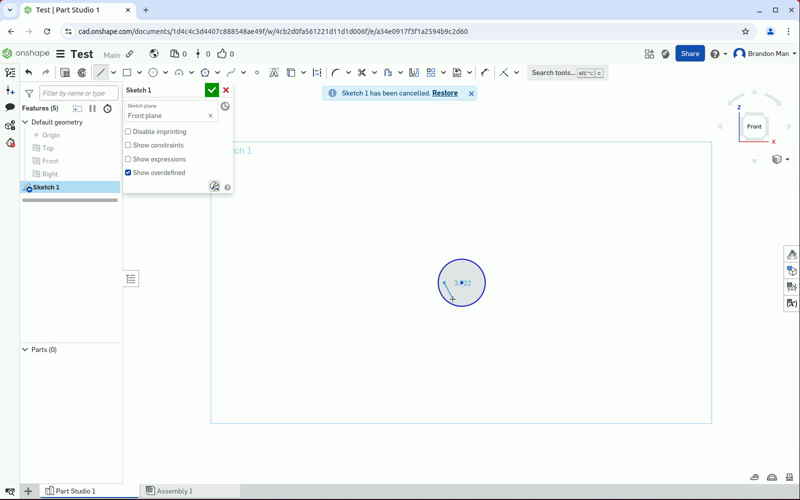
mouse_move(482, 298)
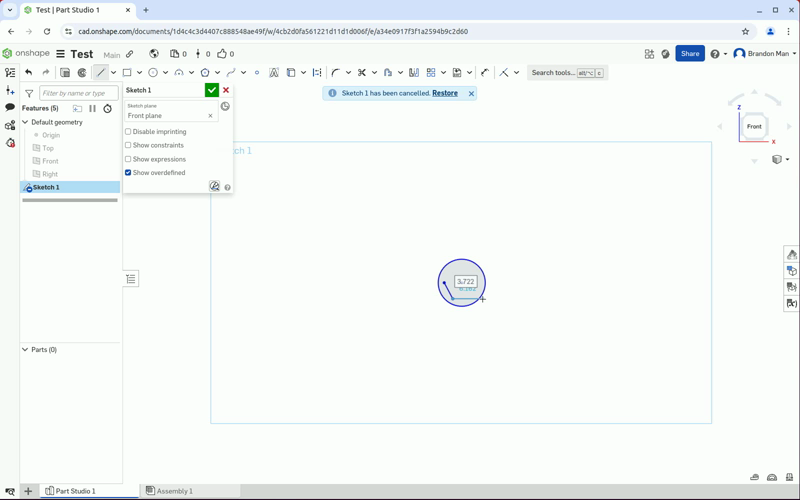
mouse_move(470, 298)
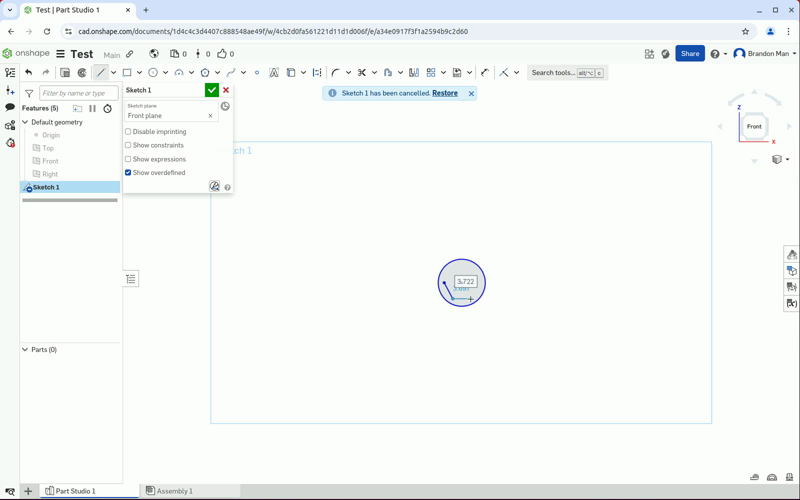
click(470, 298)
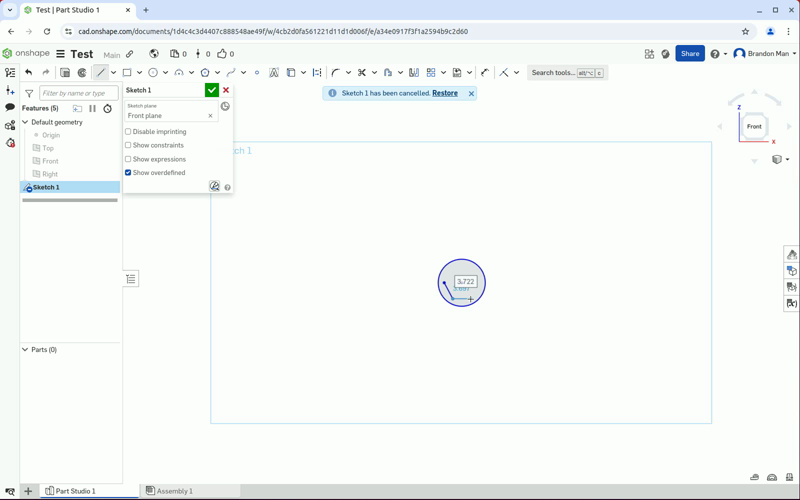
key_up(shift)
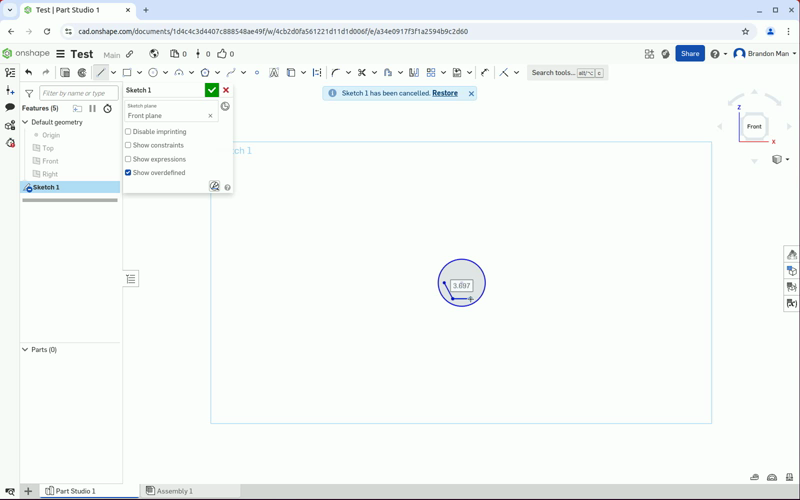
key_down(shift)
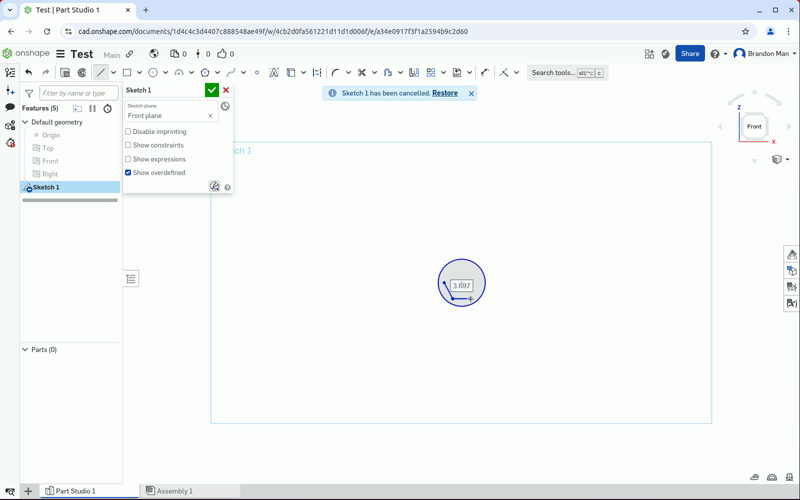
mouse_move(500, 298)
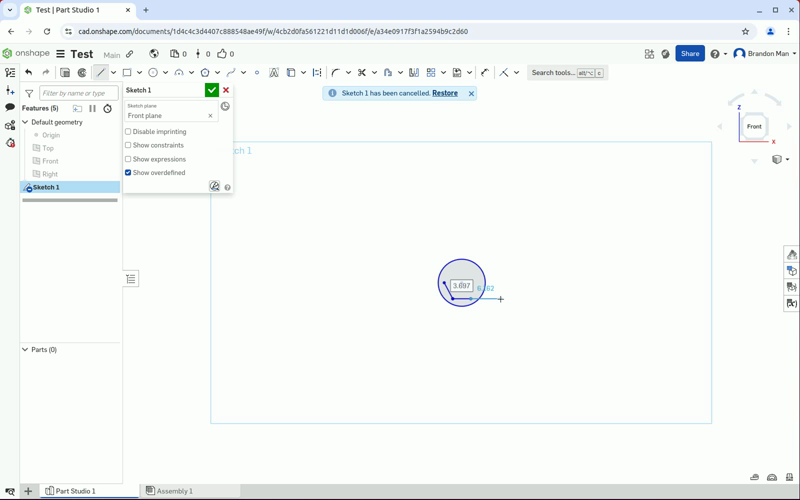
mouse_move(479, 282)
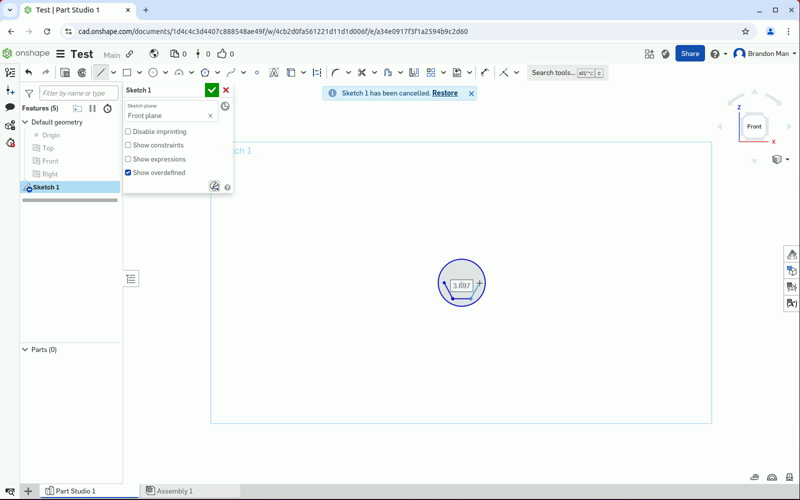
click(479, 282)
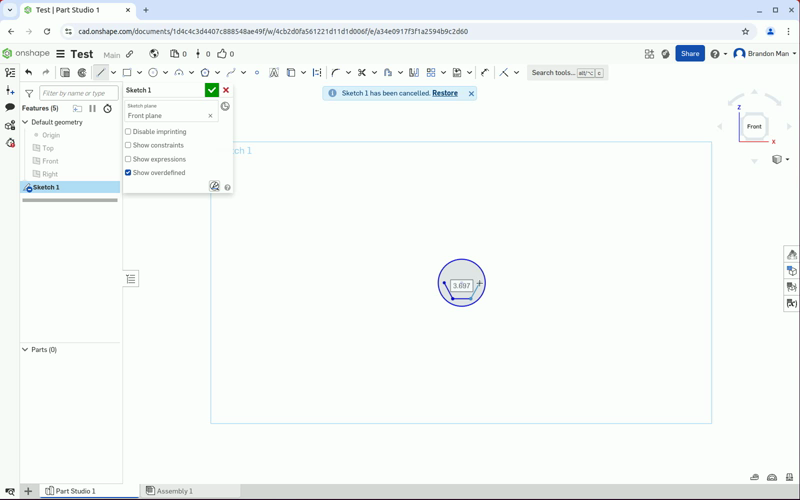
key_up(shift)
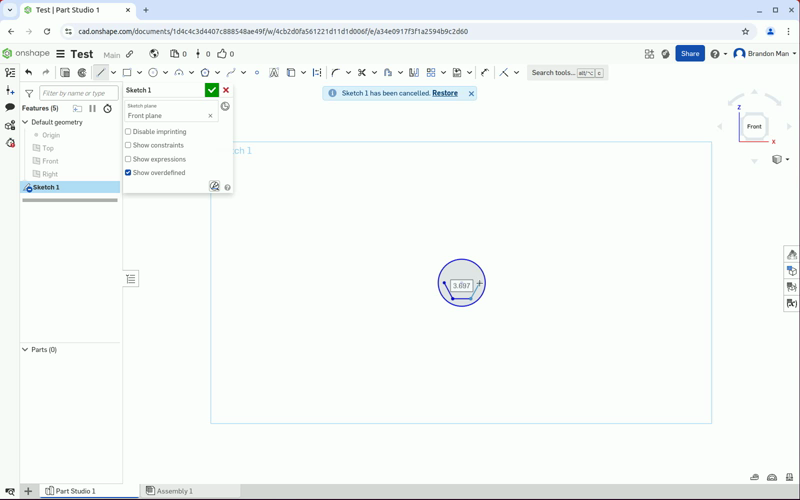
key_down(shift)
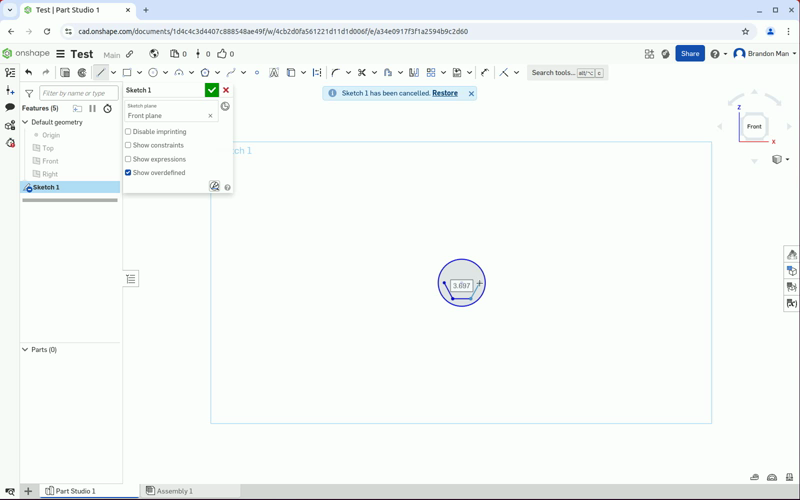
mouse_move(509, 282)
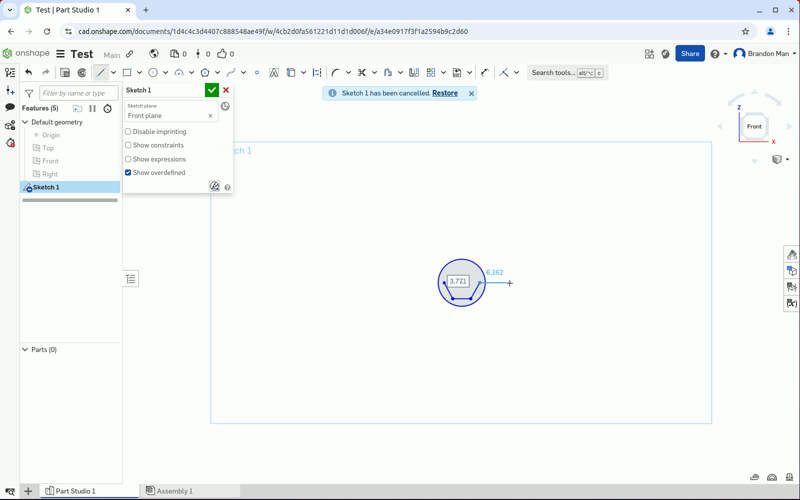
mouse_move(470, 267)
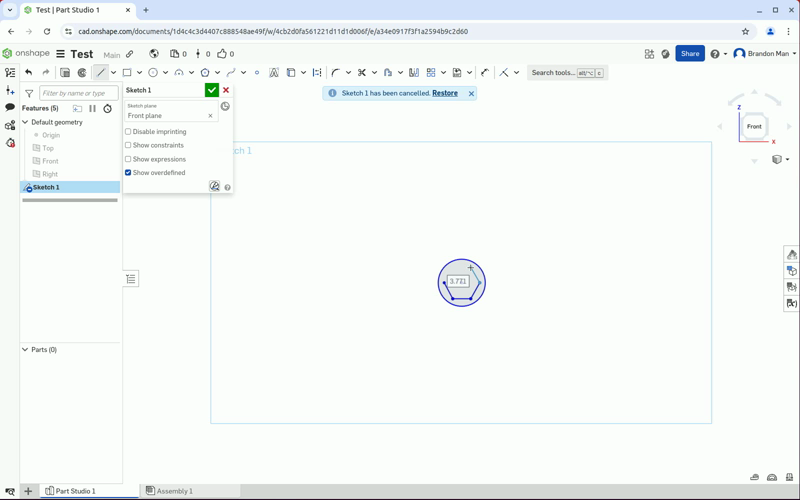
click(470, 267)
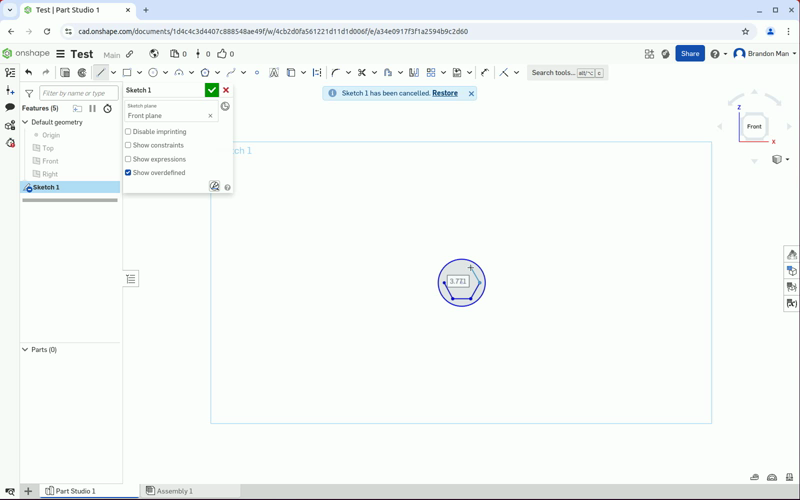
key_up(shift)
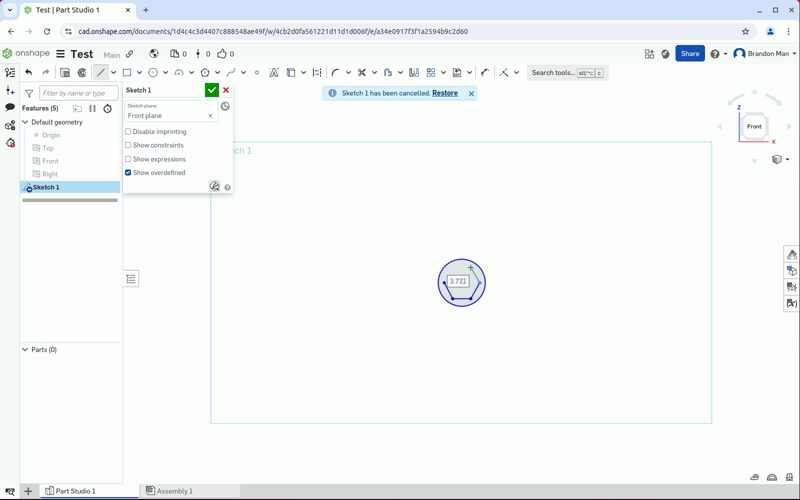
key_down(shift)
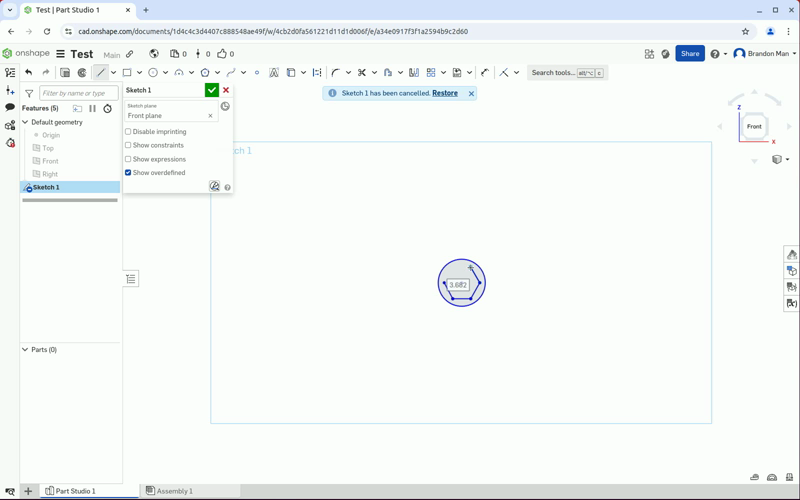
mouse_move(500, 267)
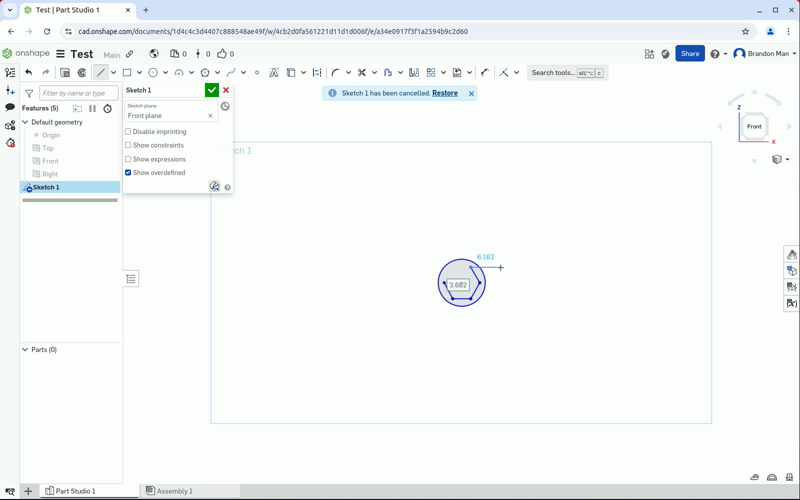
mouse_move(452, 267)
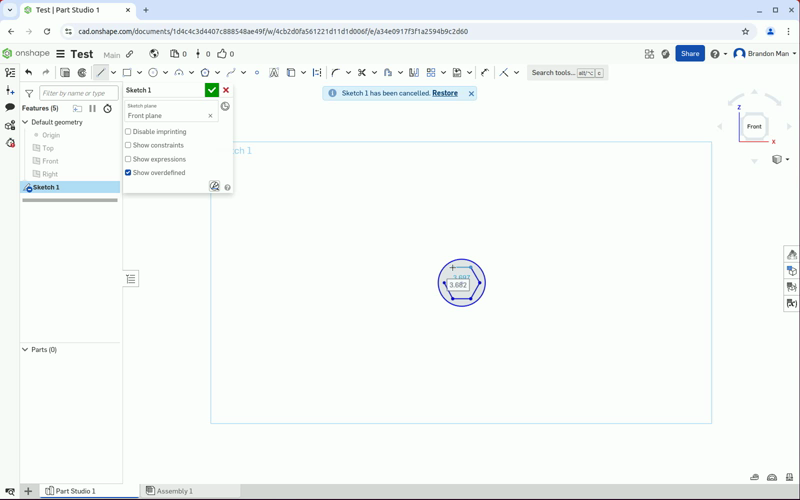
click(452, 267)
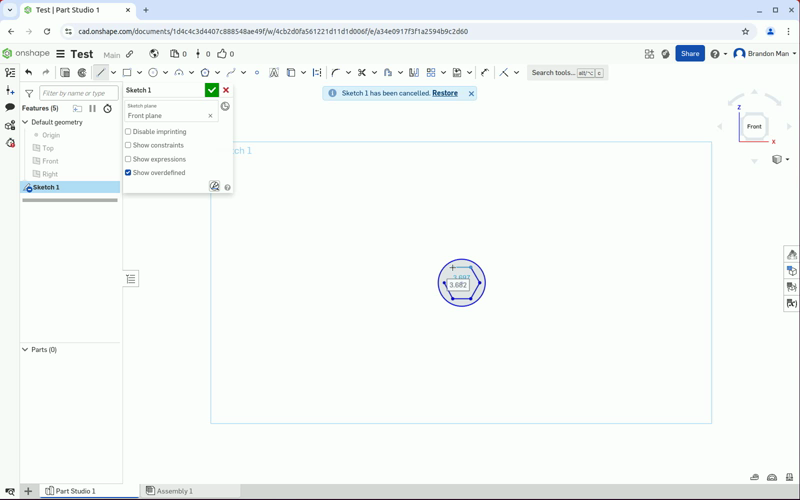
key_up(shift)
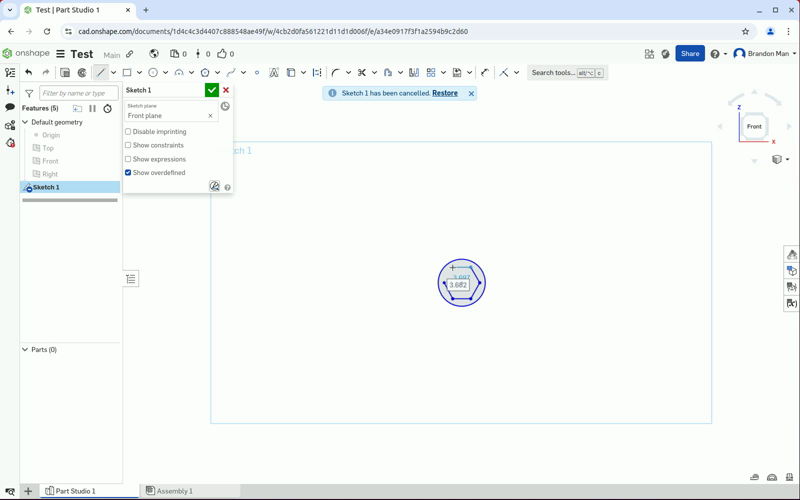
mouse_move(482, 267)
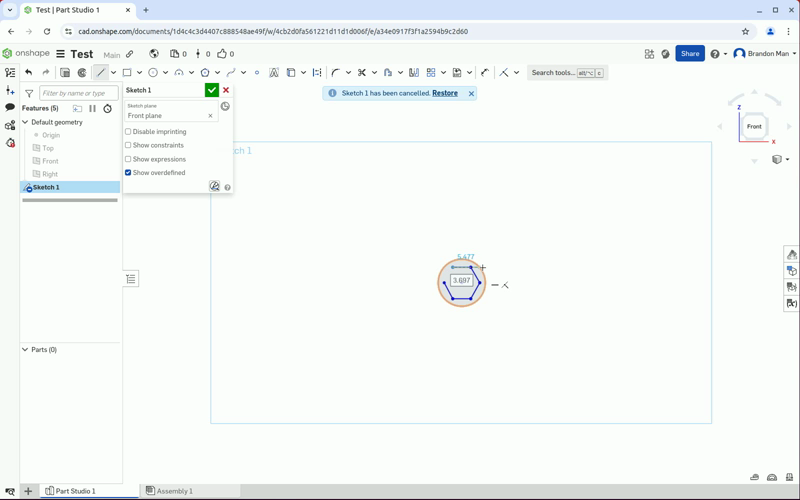
key_down(shift)
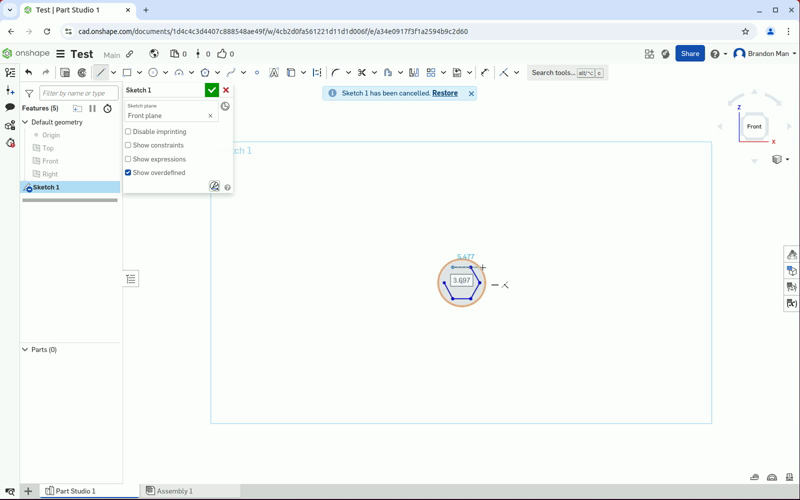
mouse_move(444, 282)
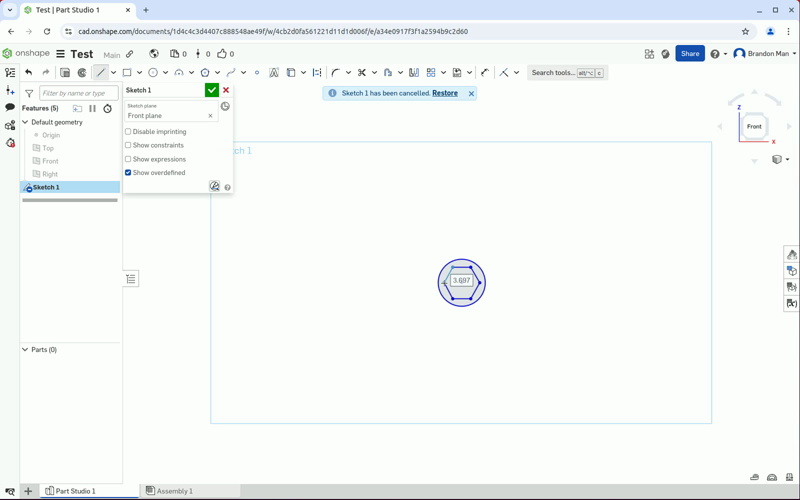
key_up(shift)
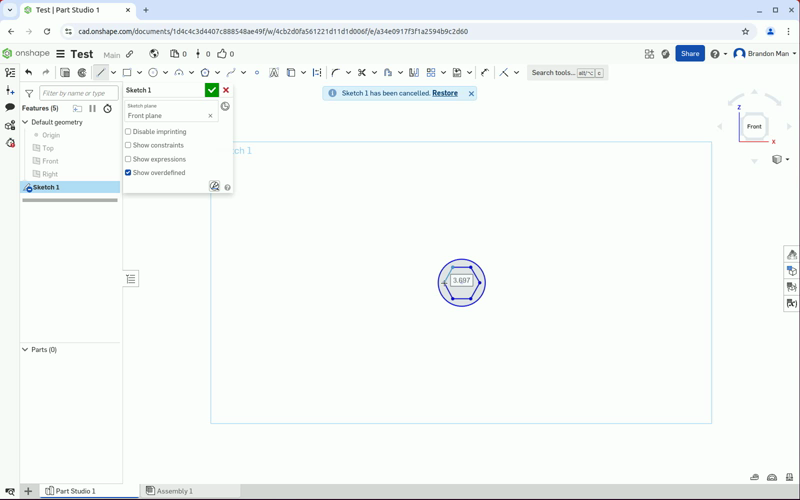
click(444, 282)
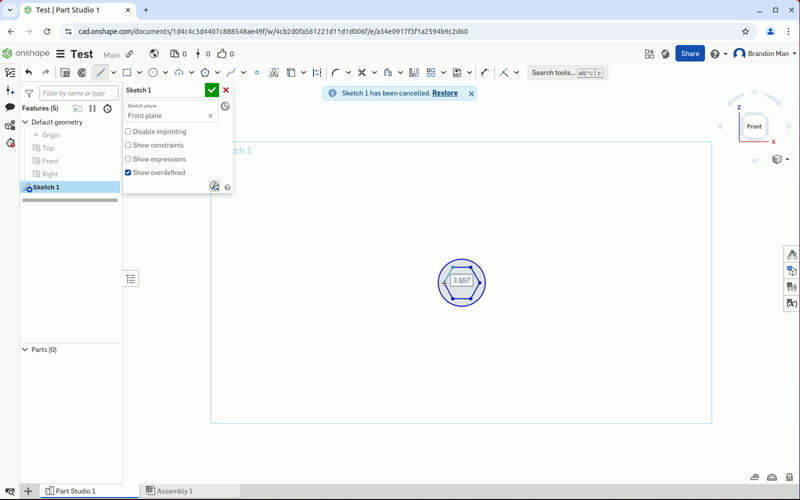
key(esc)
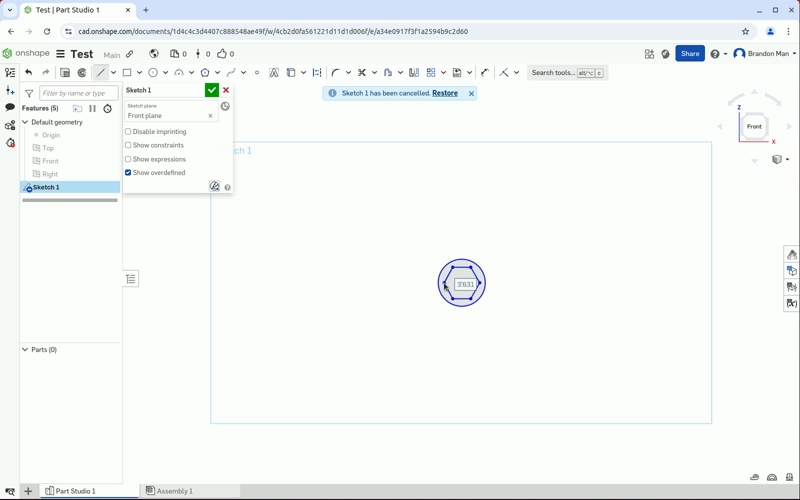
mouse_move(476, 266)
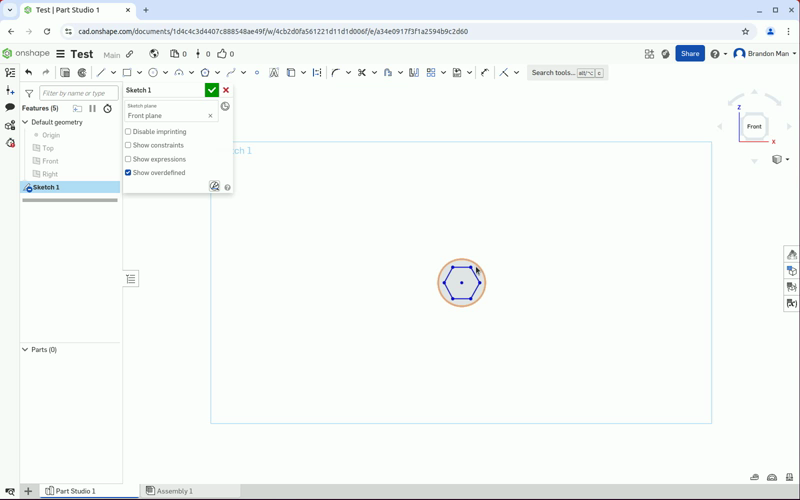
scroll(6)
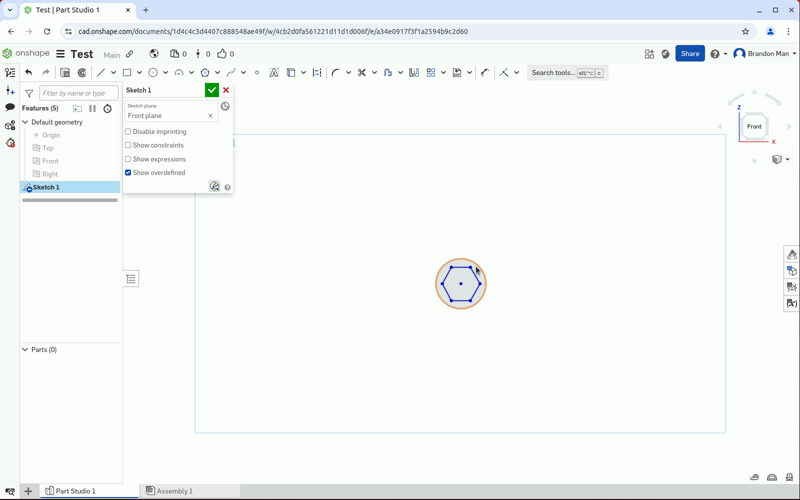
scroll(6)
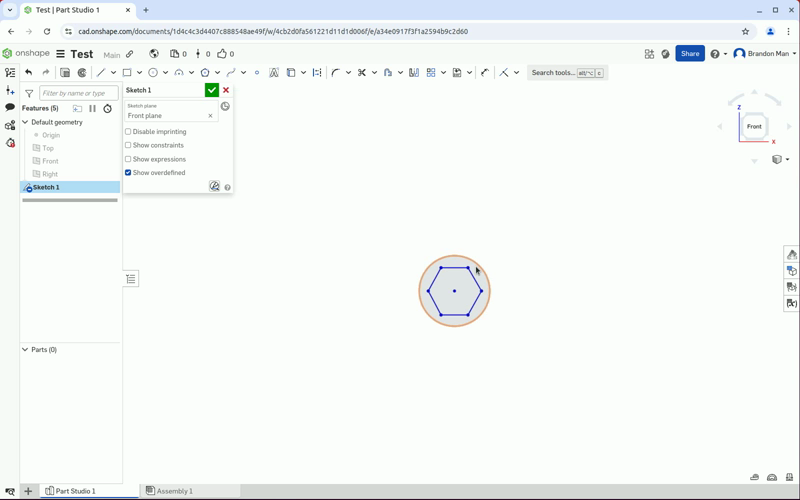
scroll(6)
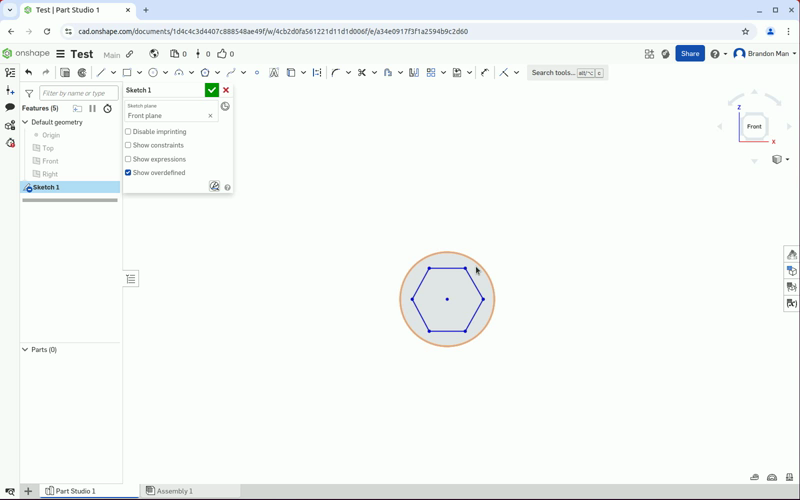
scroll(6)
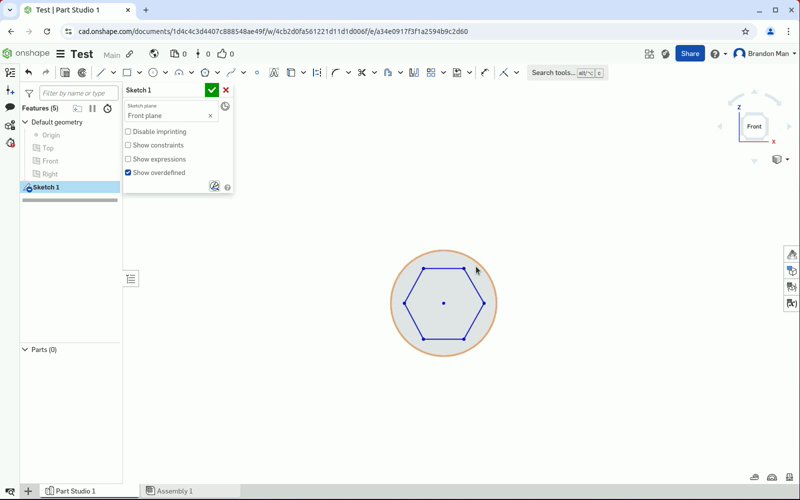
scroll(6)
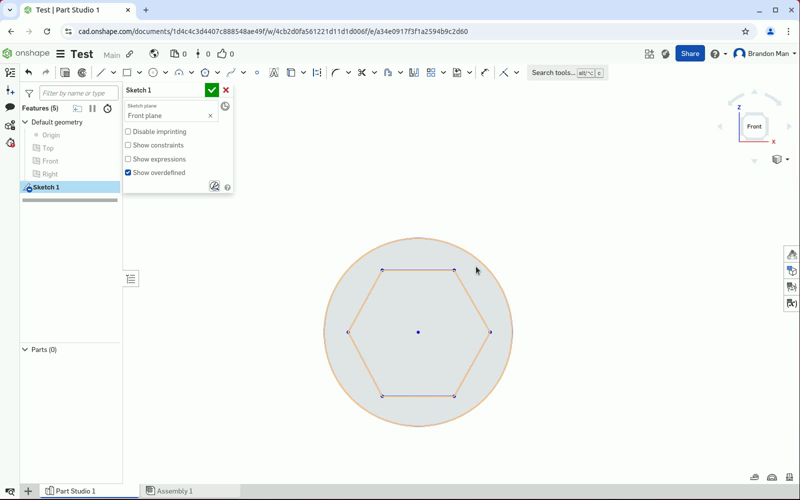
scroll(6)
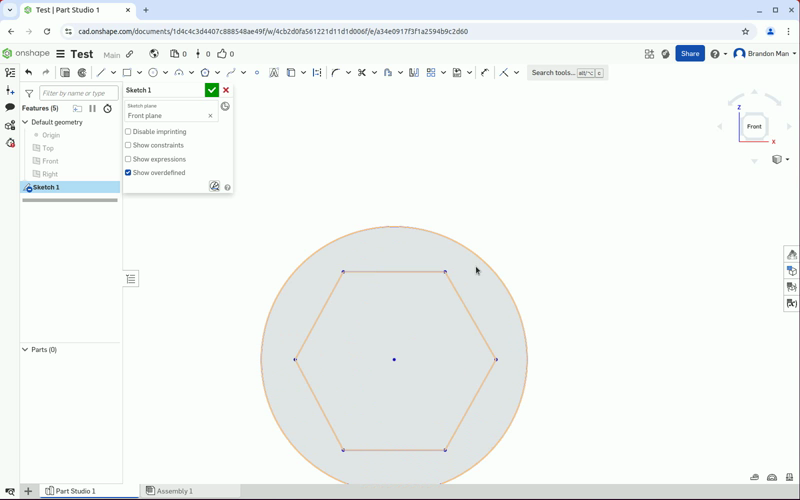
scroll(6)
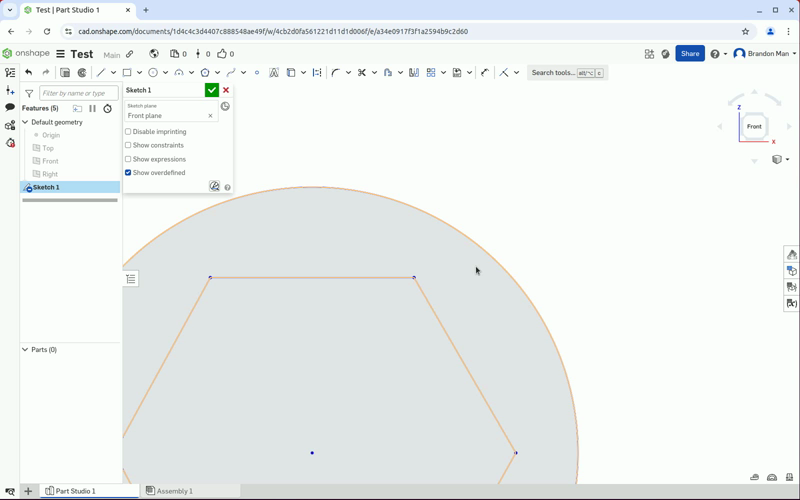
click(476, 266)
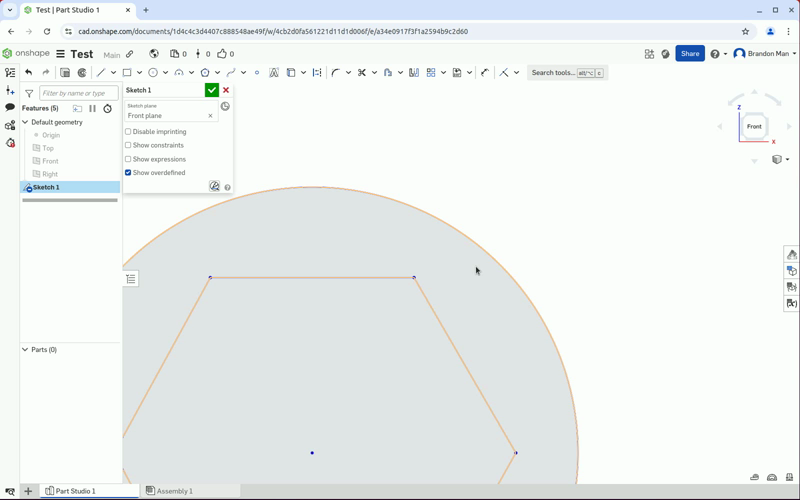
scroll(-6)
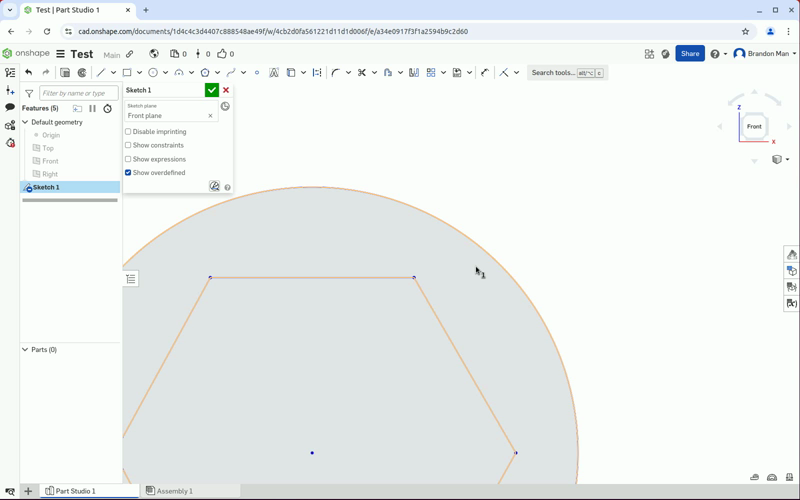
scroll(-6)
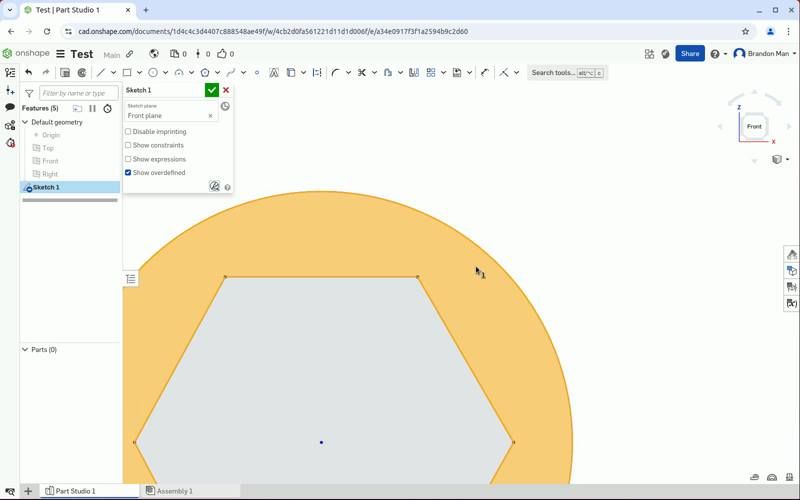
scroll(-6)
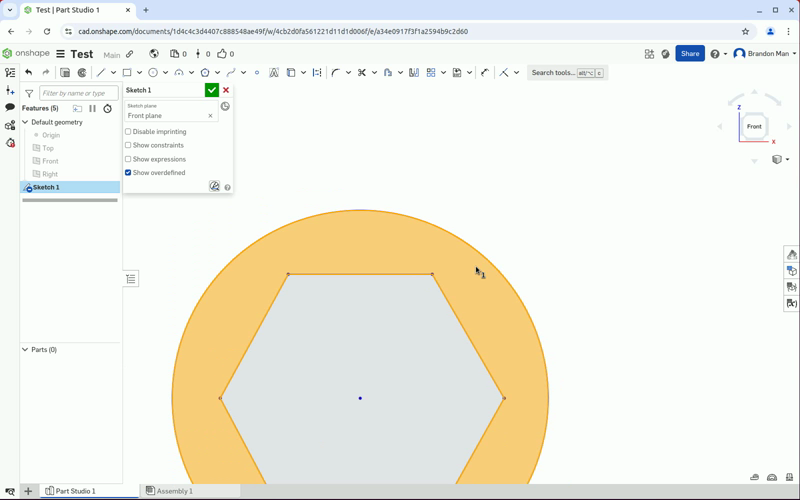
scroll(-6)
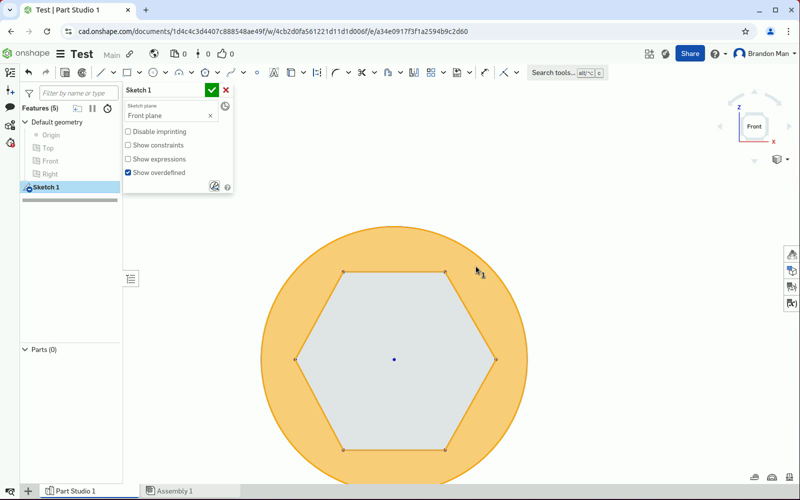
scroll(-6)
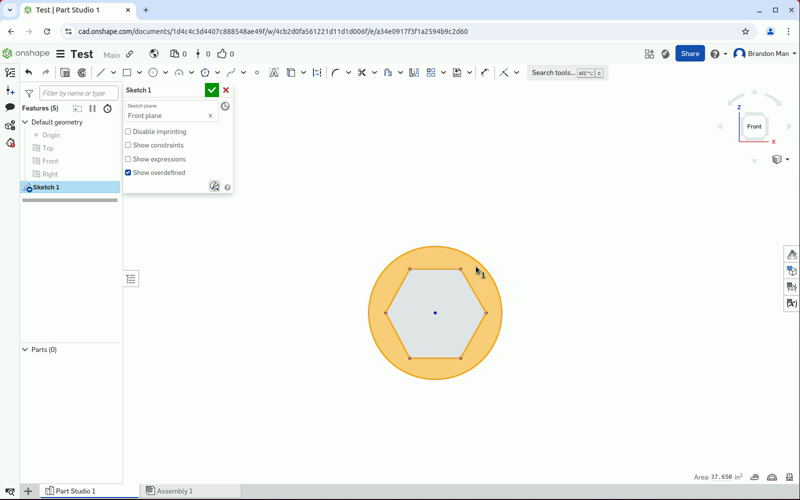
scroll(-6)
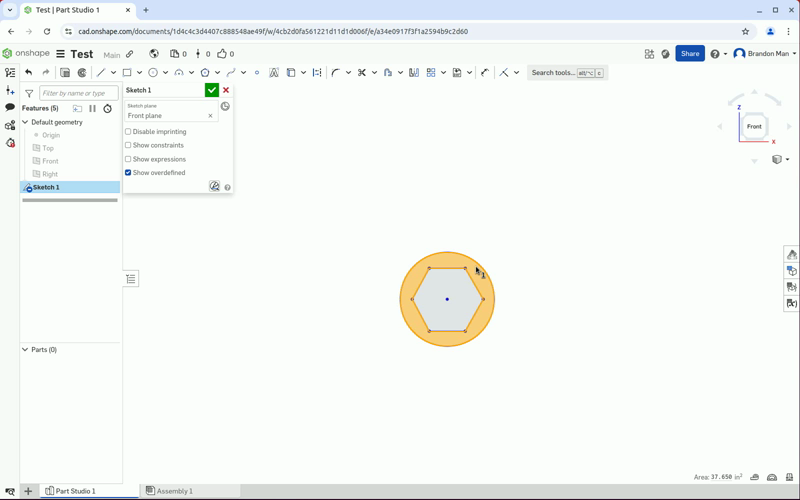
scroll(-6)
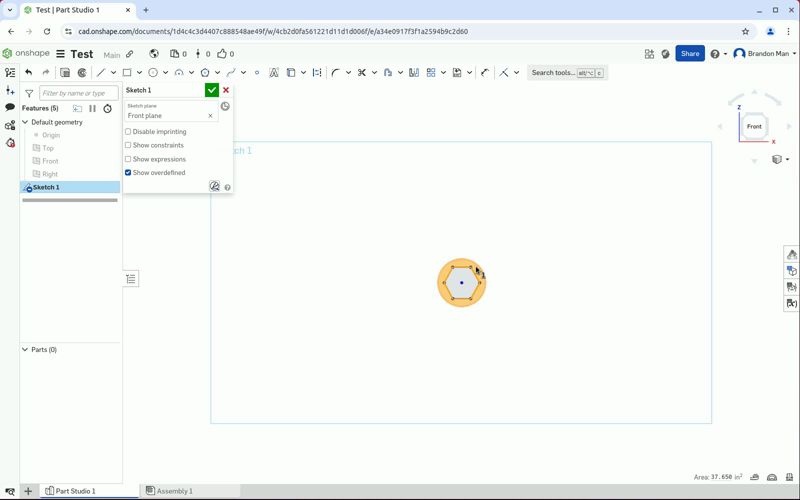
mouse_move(73, 352)
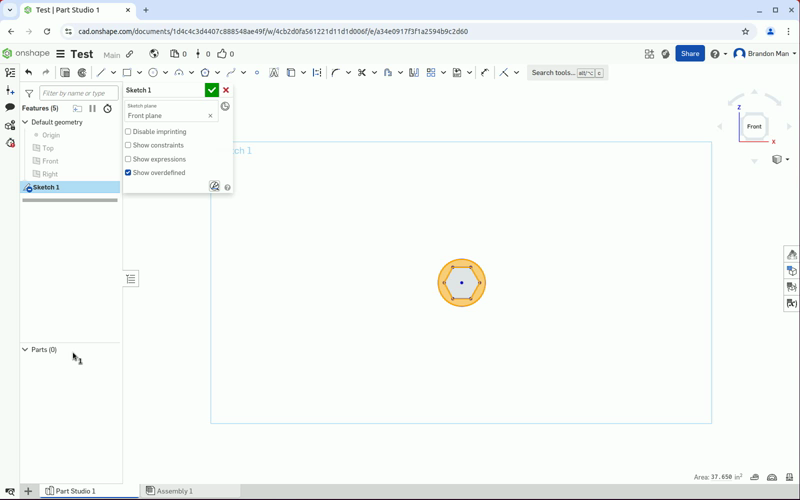
key(shift+y)
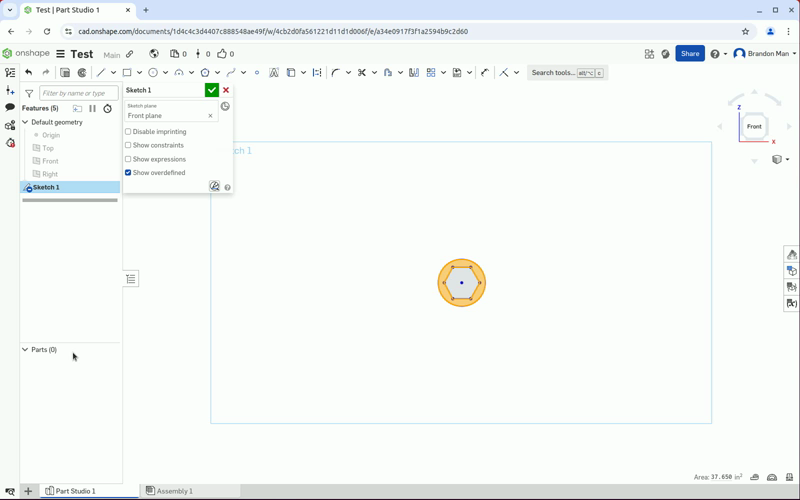
key(shift+e)
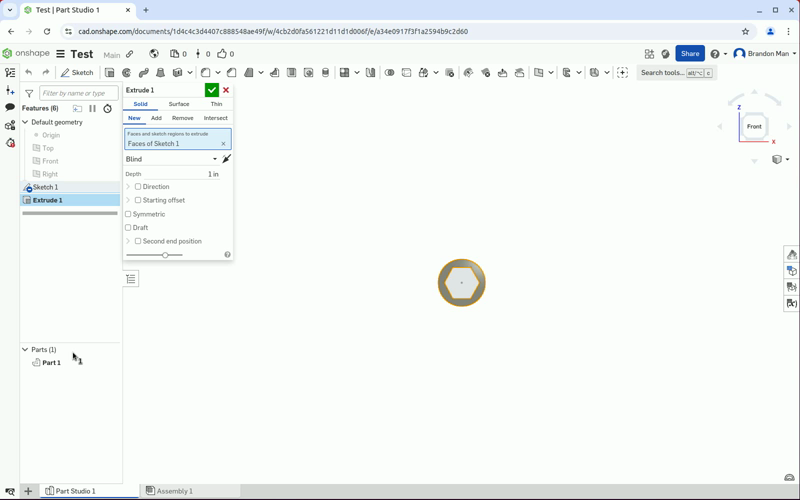
mouse_move(143, 106)
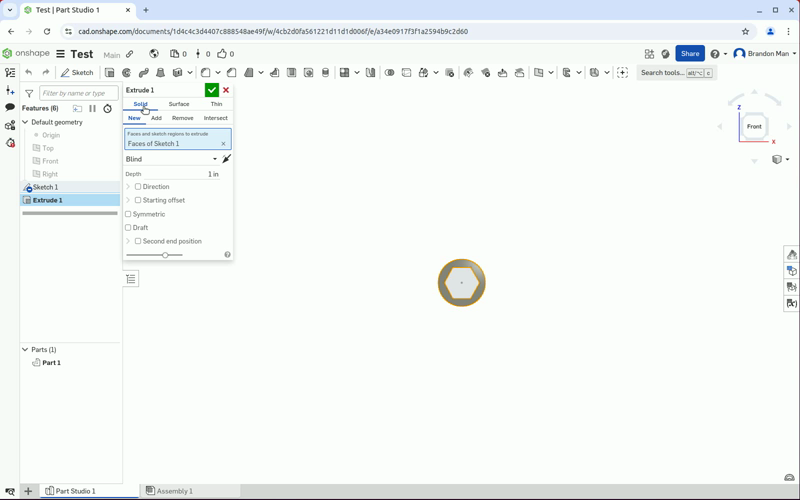
click(143, 106)
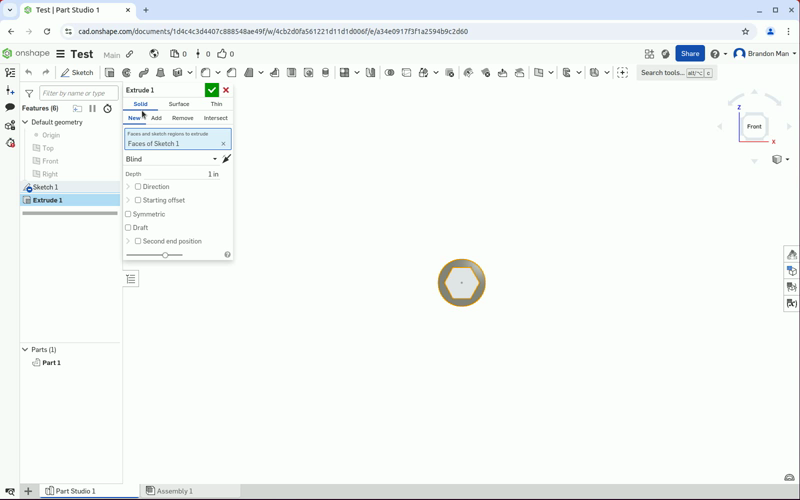
mouse_move(137, 120)
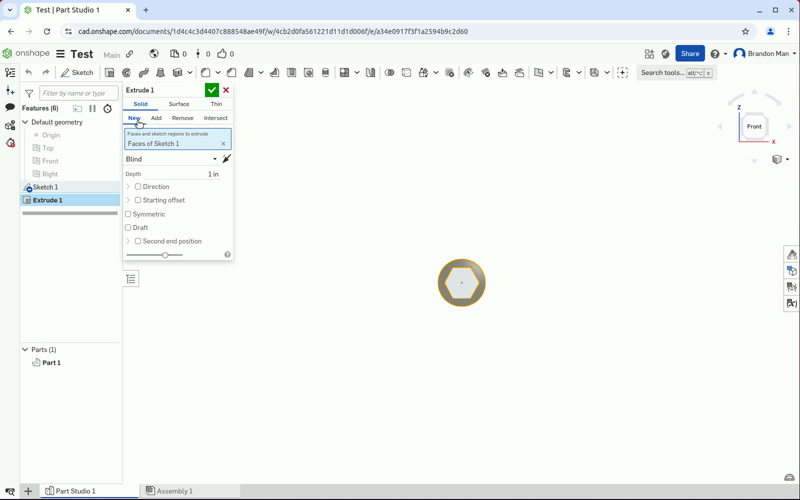
click(137, 120)
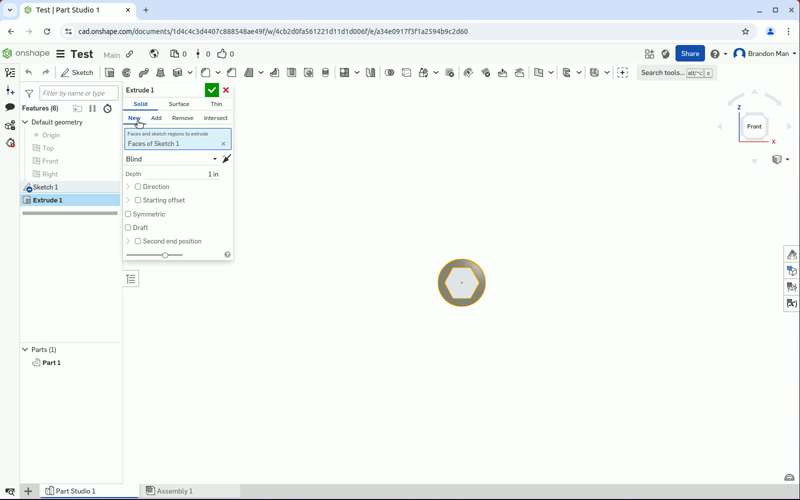
key(tab, 4)
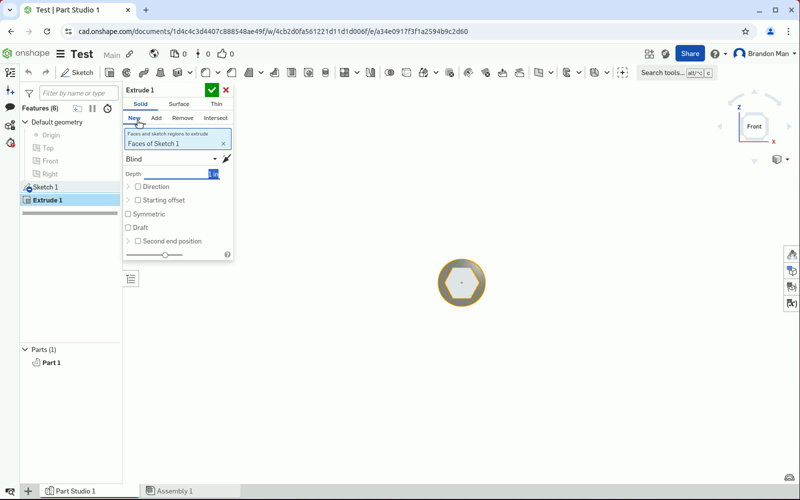
text(1.444)
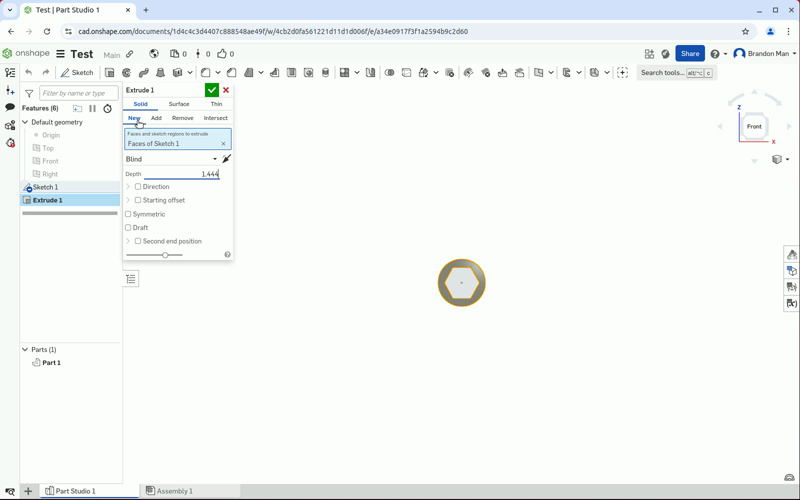
key(tab, 3)
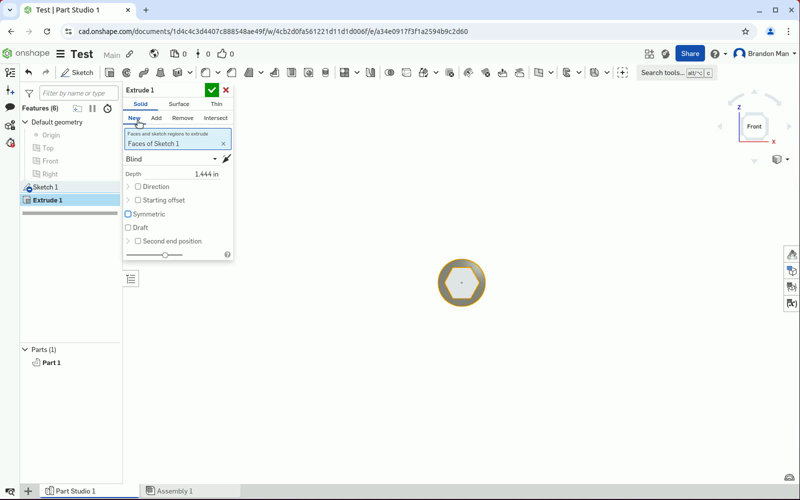
key(space)
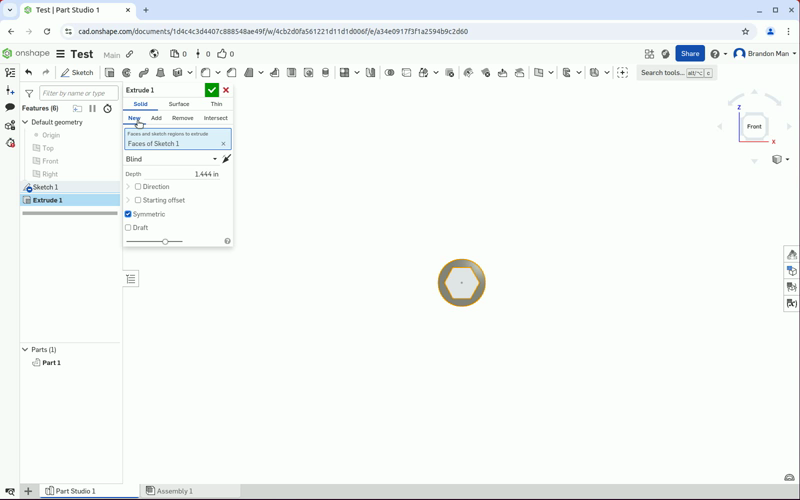
key(enter)
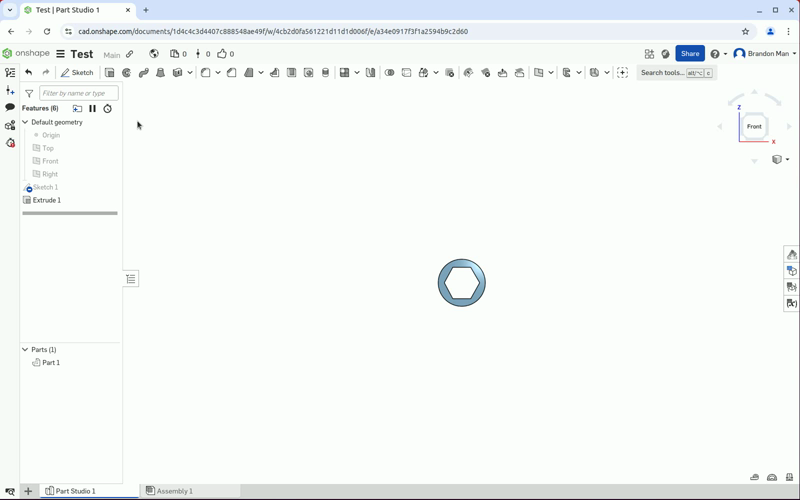
key(shift+h)
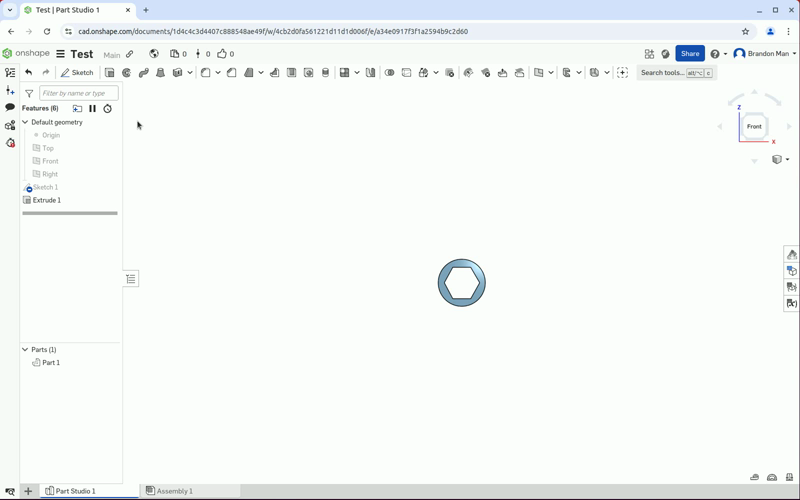
key(shift+h)
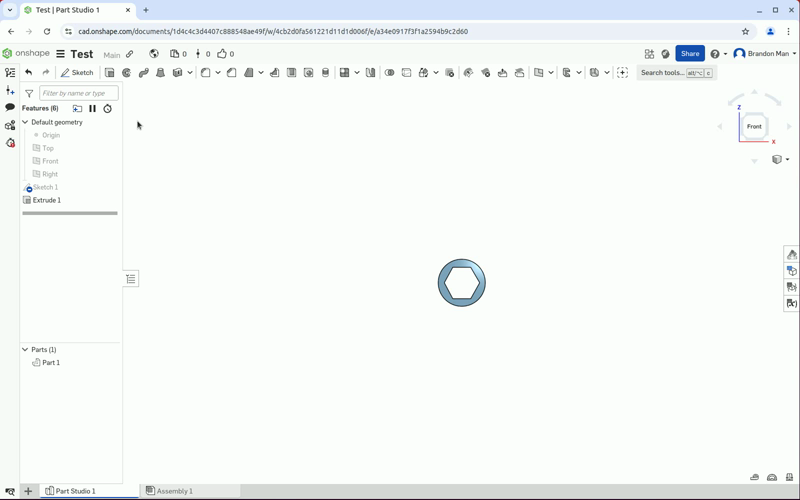
mouse_move(73, 189)
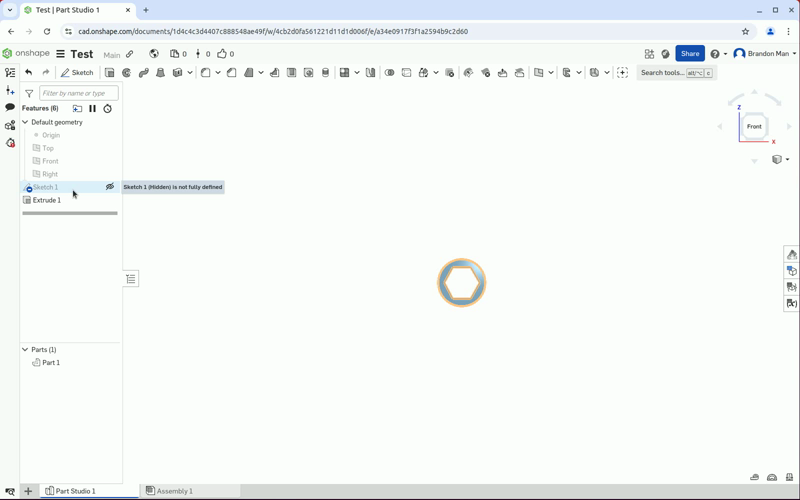
click(73, 189)
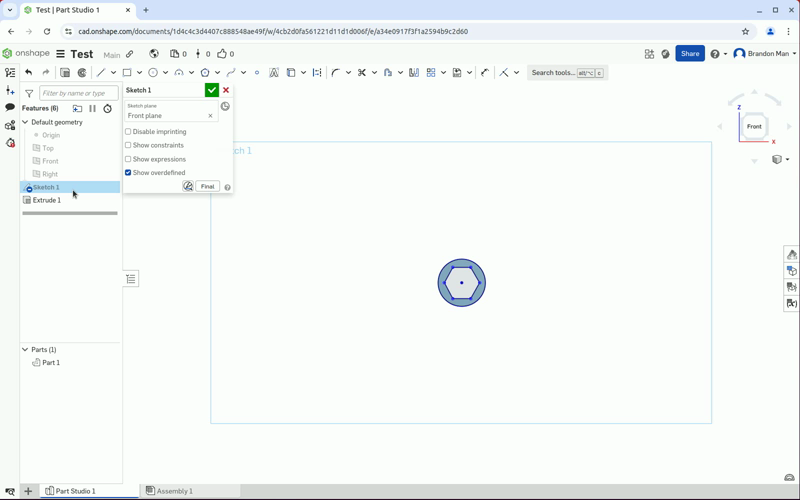
mouse_move(229, 92)
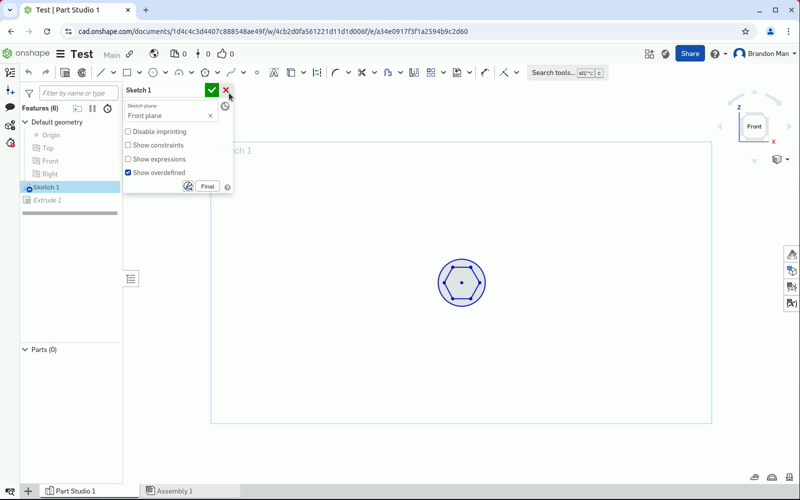
click(229, 92)
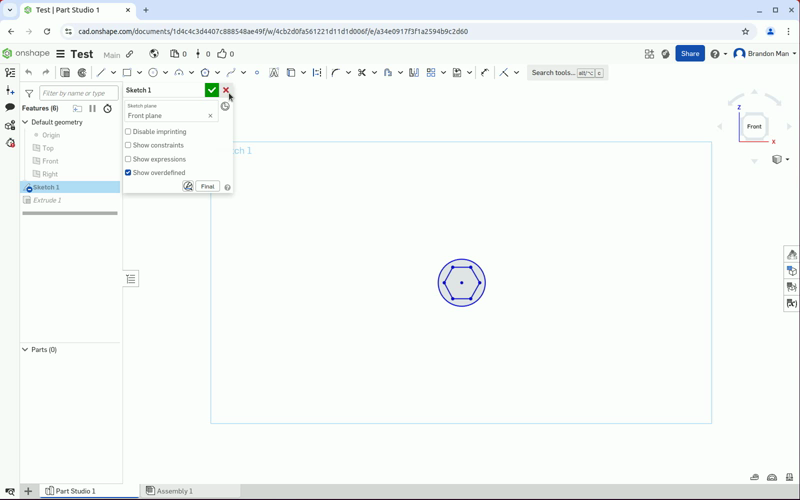
key(shift+s)
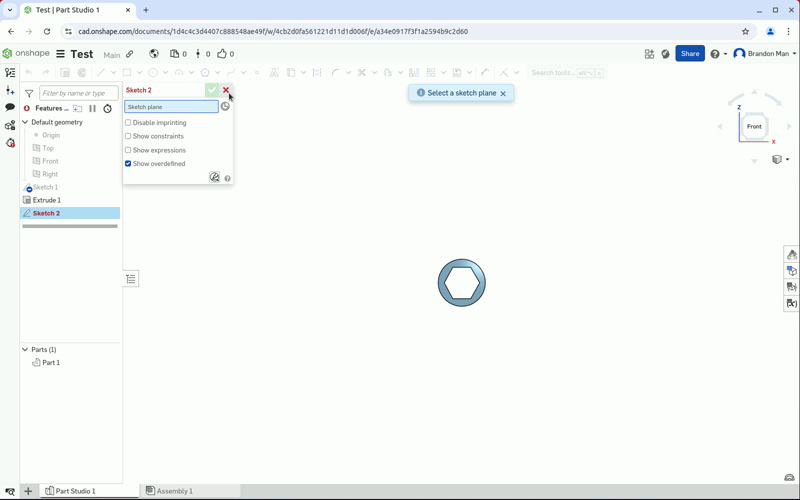
mouse_move(73, 163)
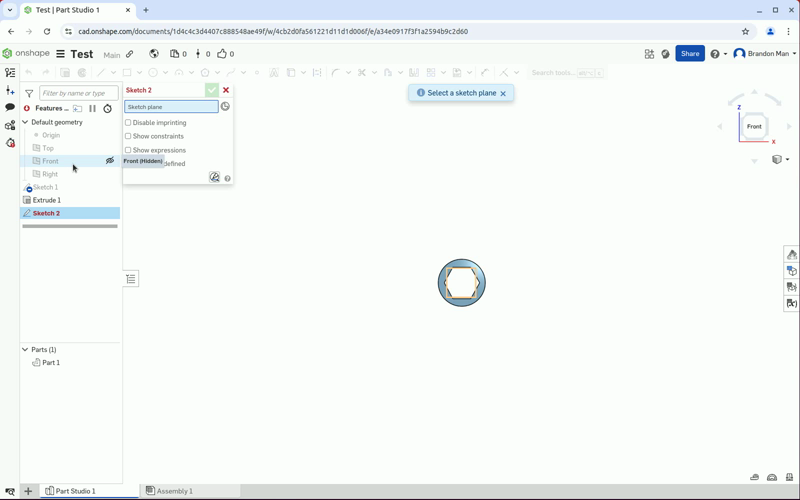
click(73, 163)
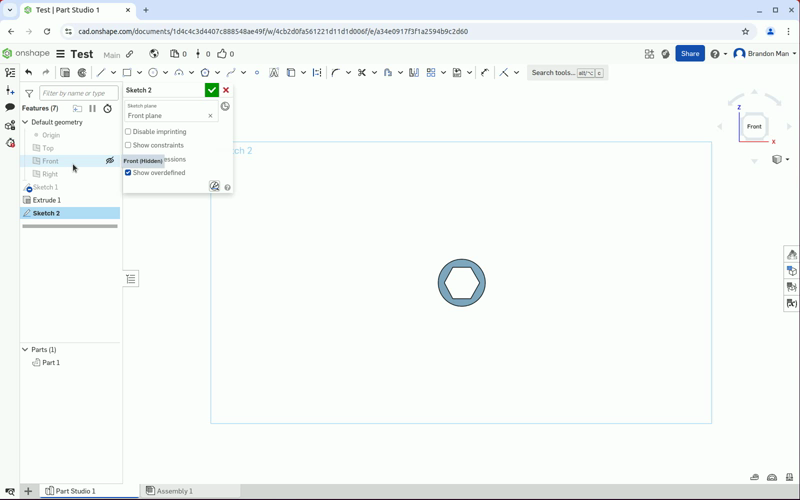
mouse_move(73, 352)
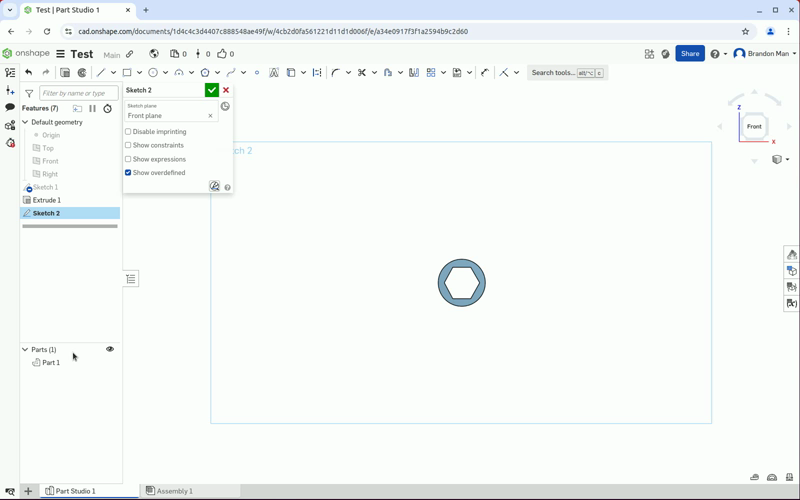
key(y)
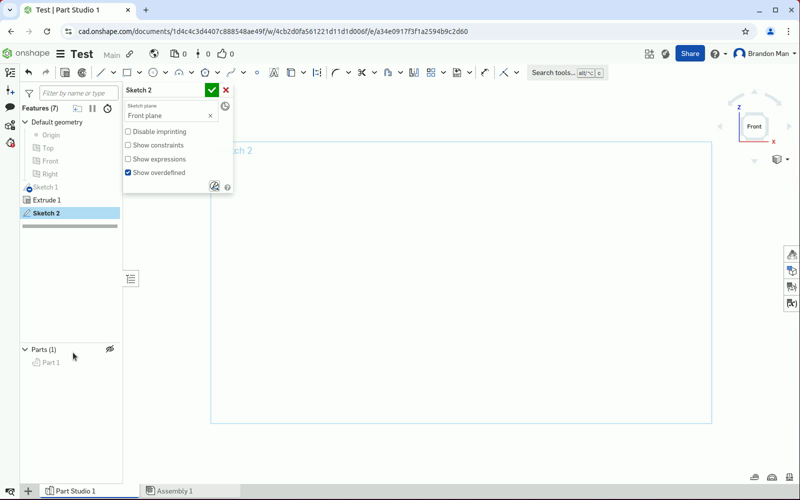
key(c)
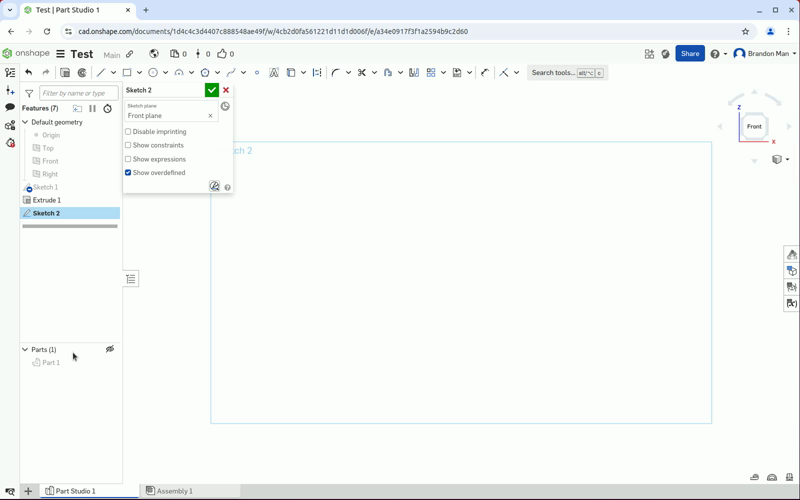
key_down(shift)
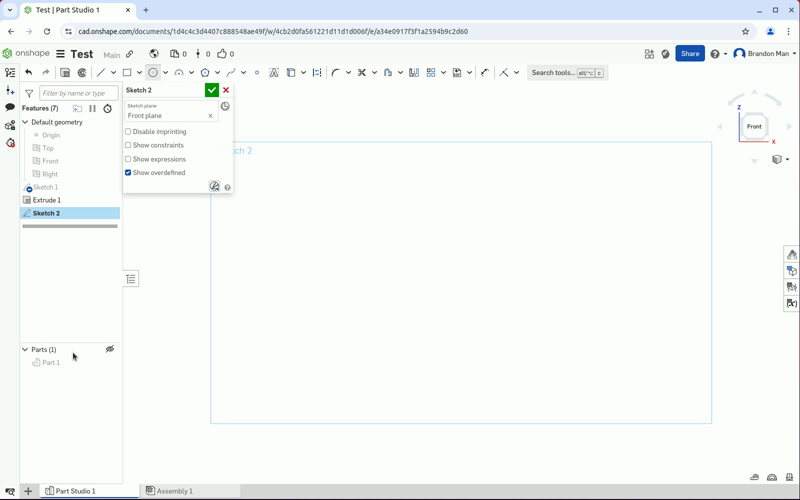
mouse_move(558, 282)
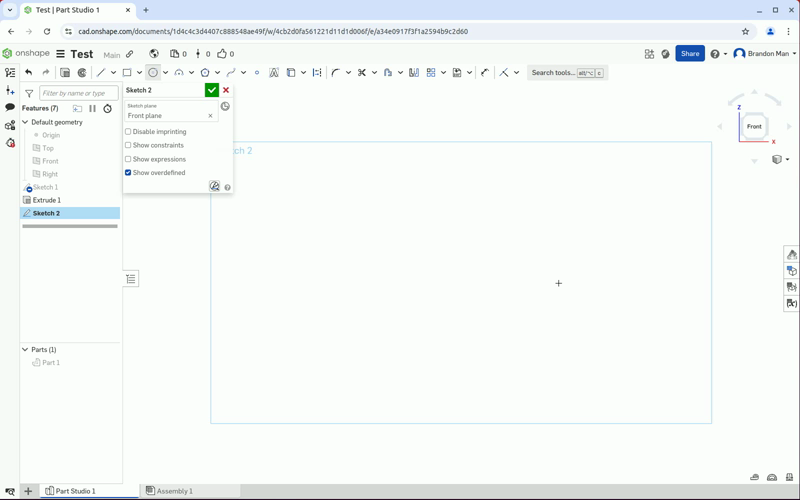
click(558, 282)
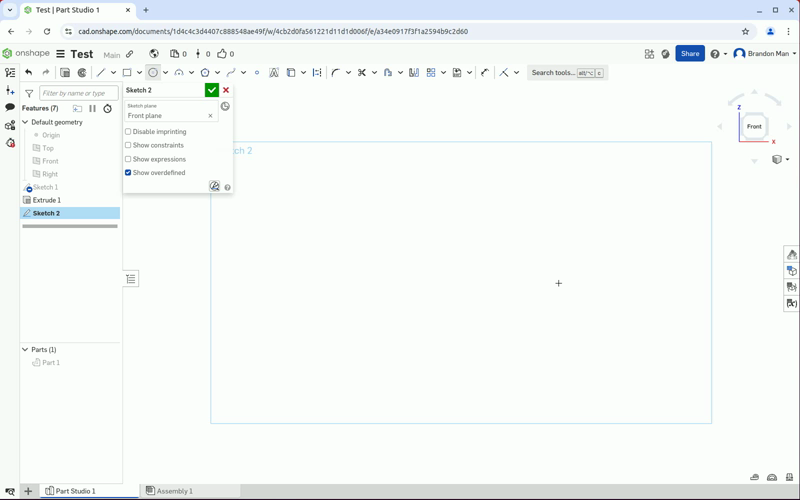
key_up(shift)
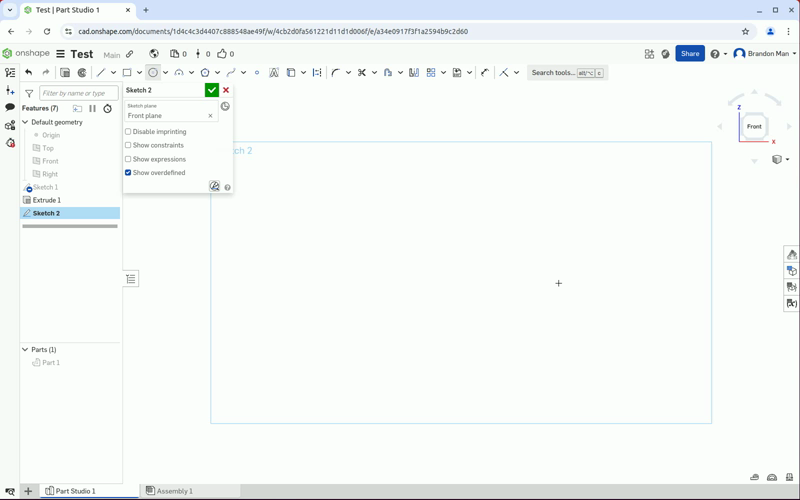
mouse_move(574, 282)
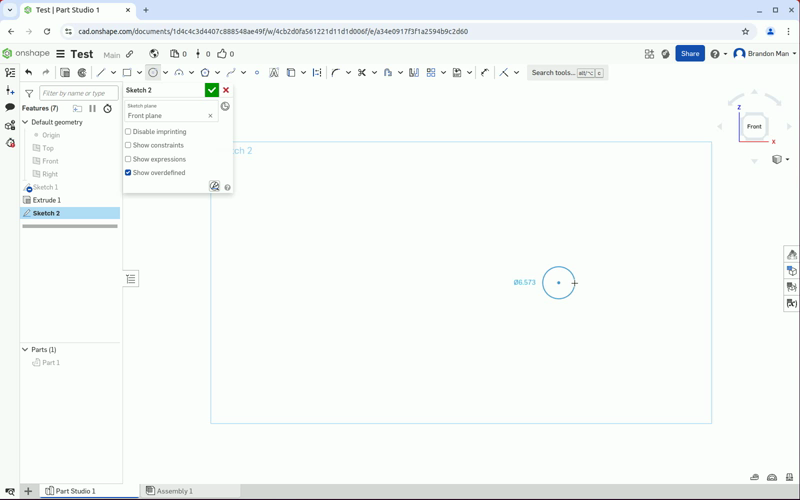
click(574, 282)
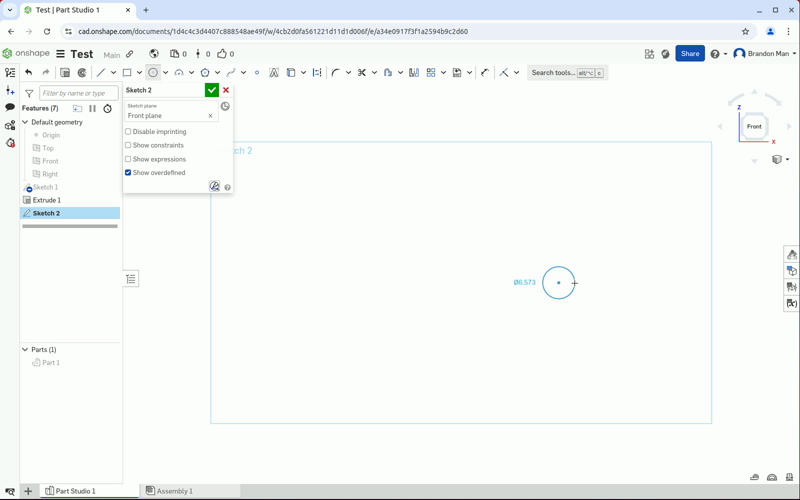
key(esc)
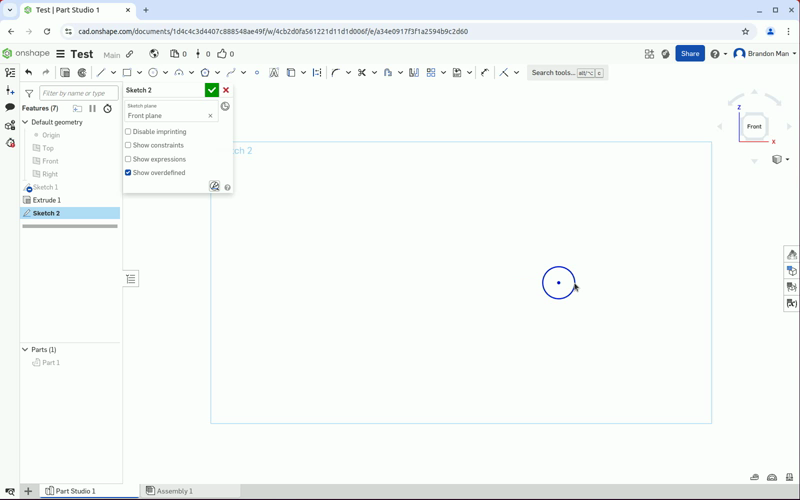
key(l)
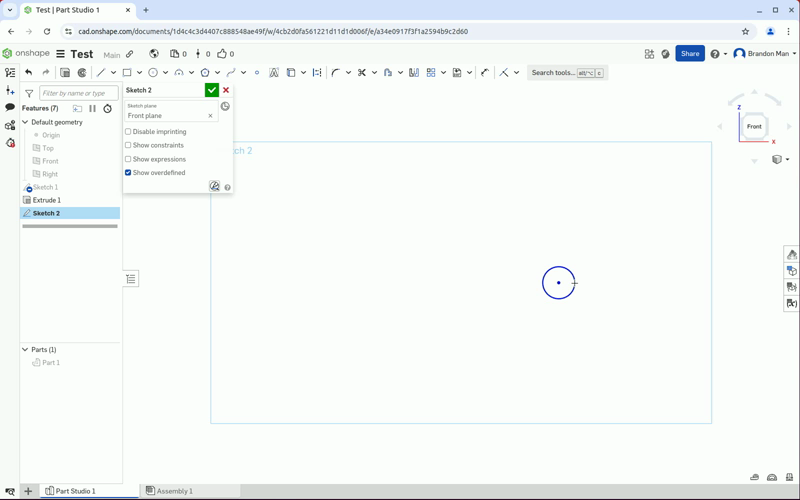
key_down(shift)
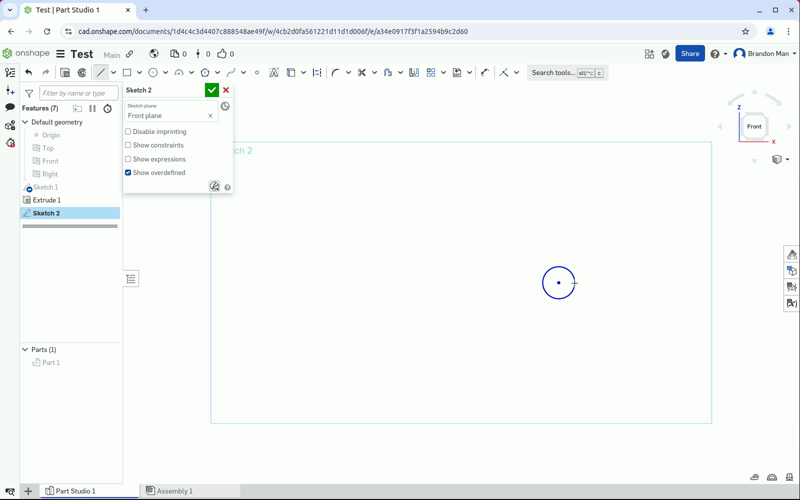
mouse_move(547, 279)
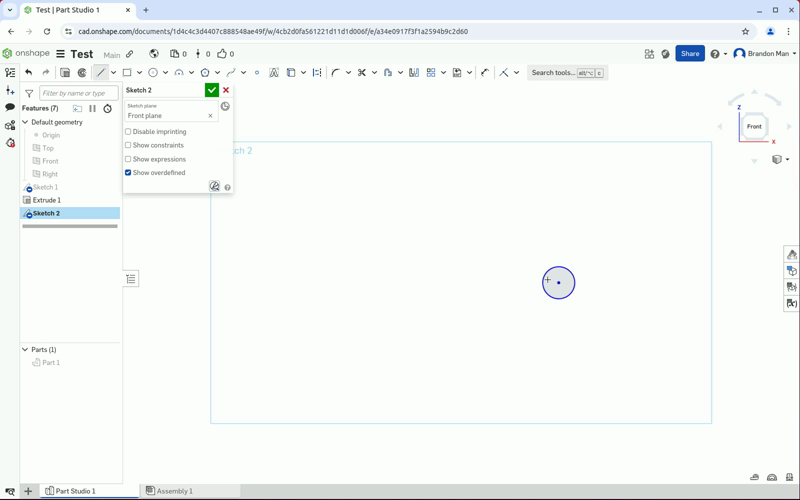
click(547, 279)
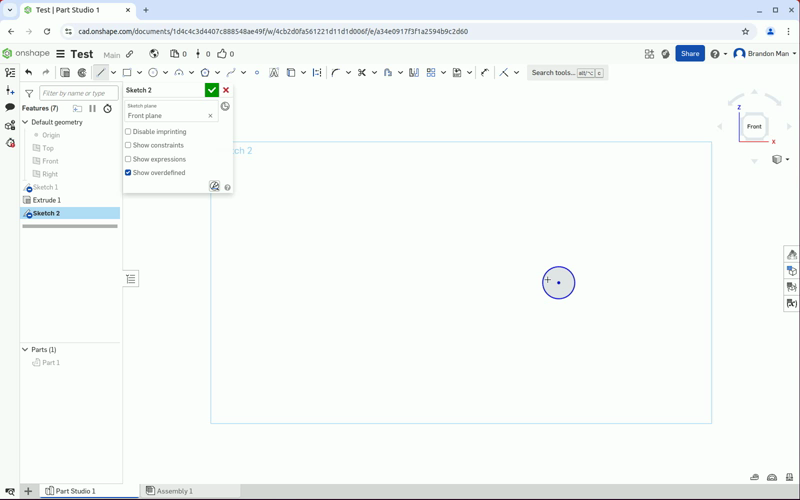
key_up(shift)
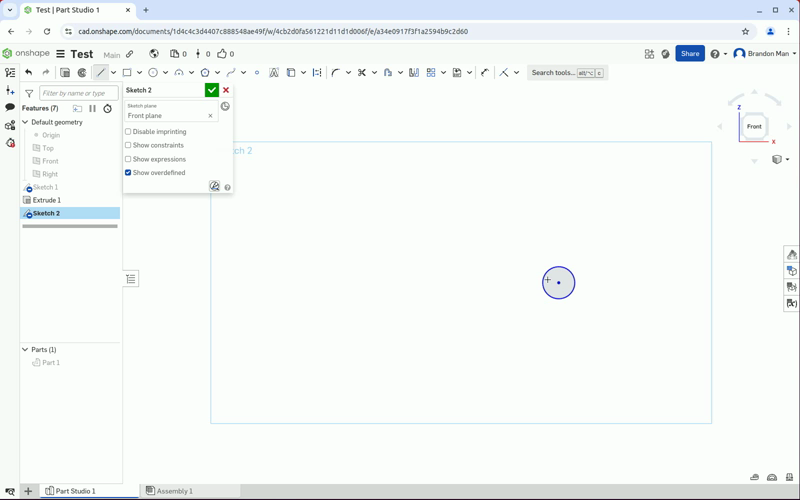
key_down(shift)
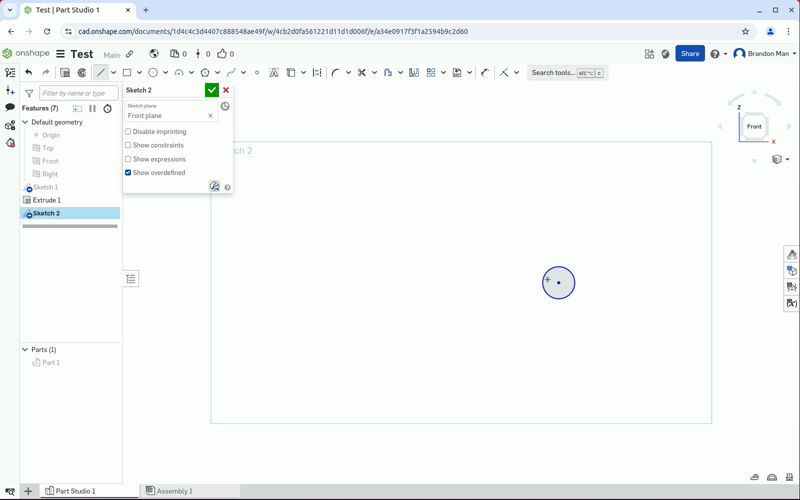
mouse_move(577, 279)
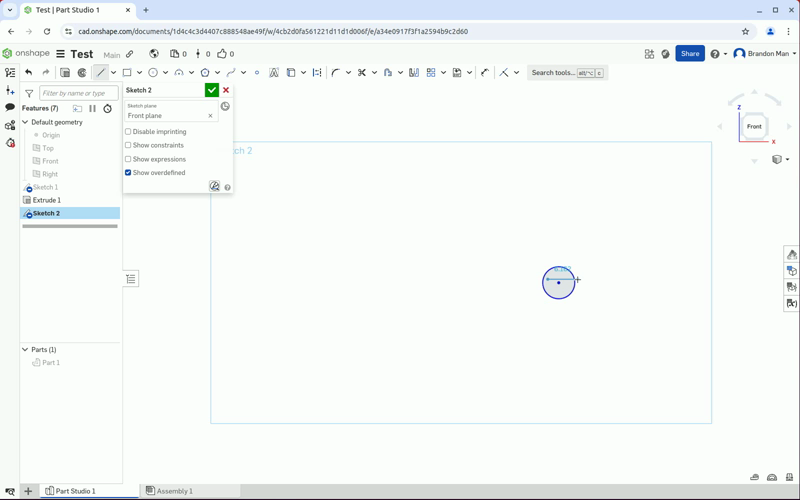
mouse_move(551, 292)
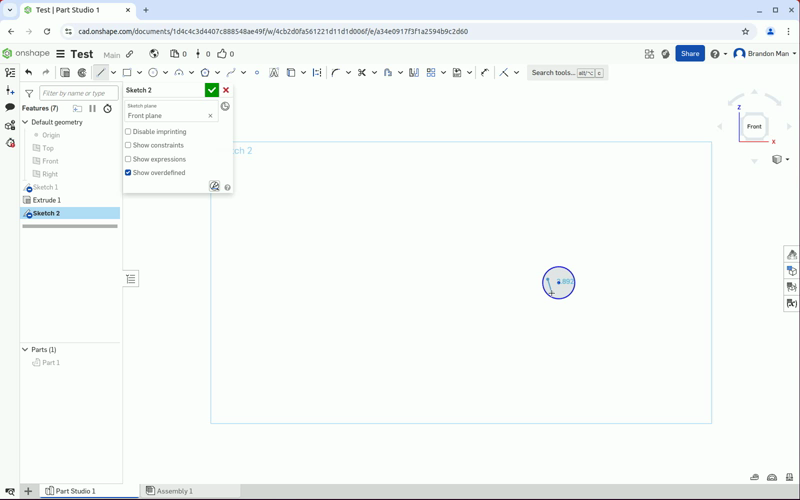
click(551, 292)
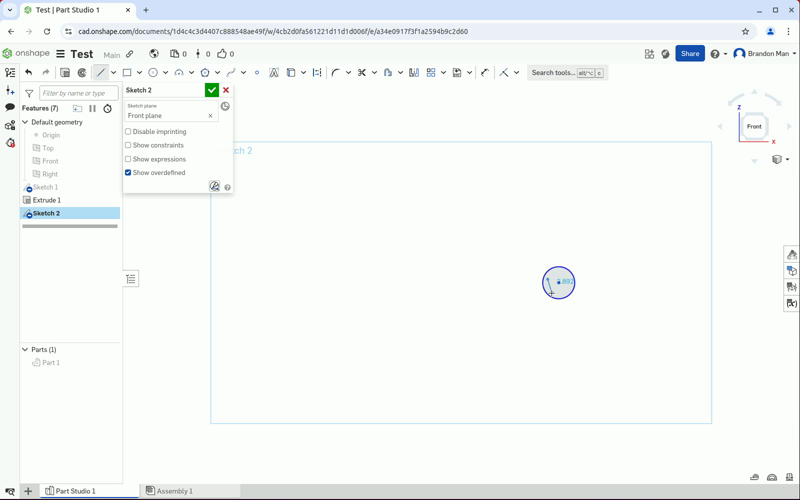
key_up(shift)
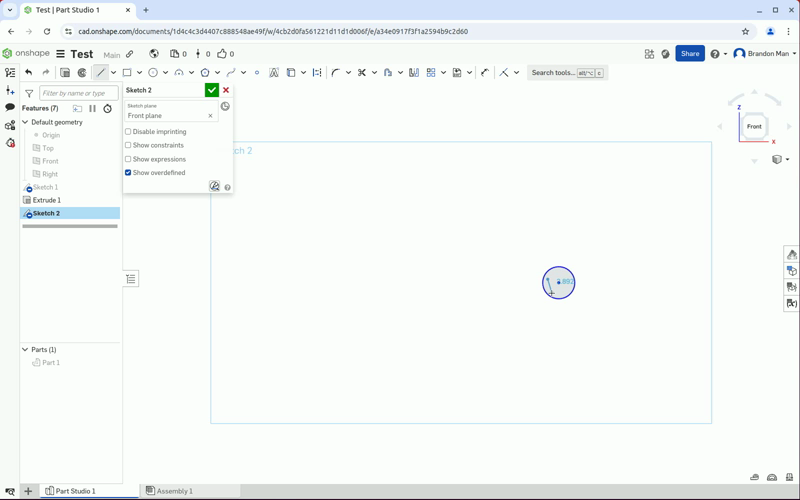
key_down(shift)
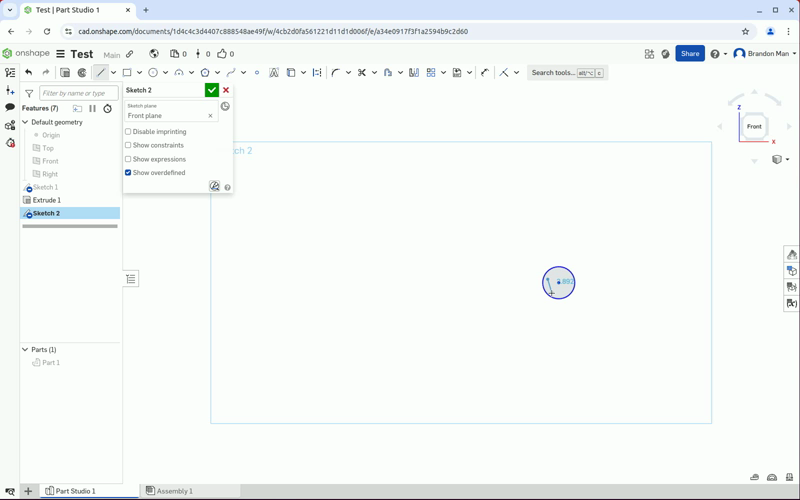
mouse_move(581, 292)
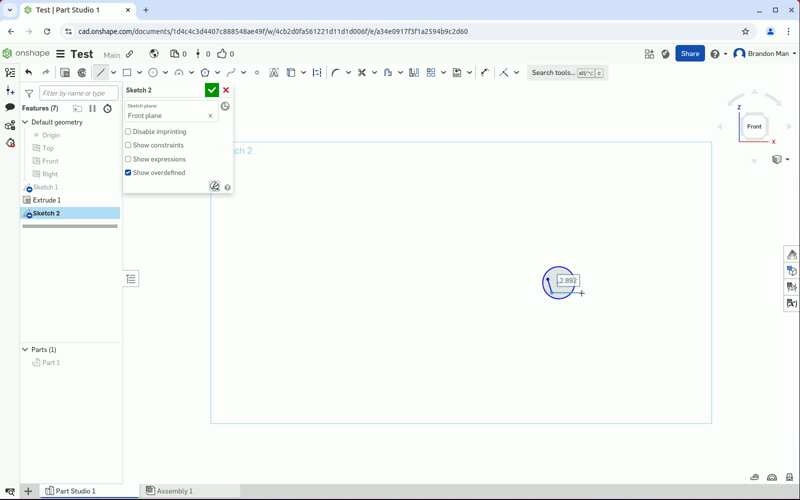
mouse_move(565, 292)
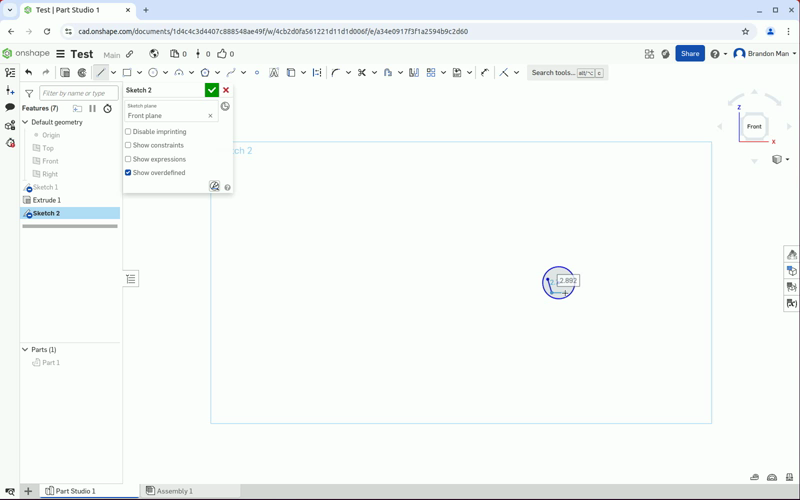
click(565, 292)
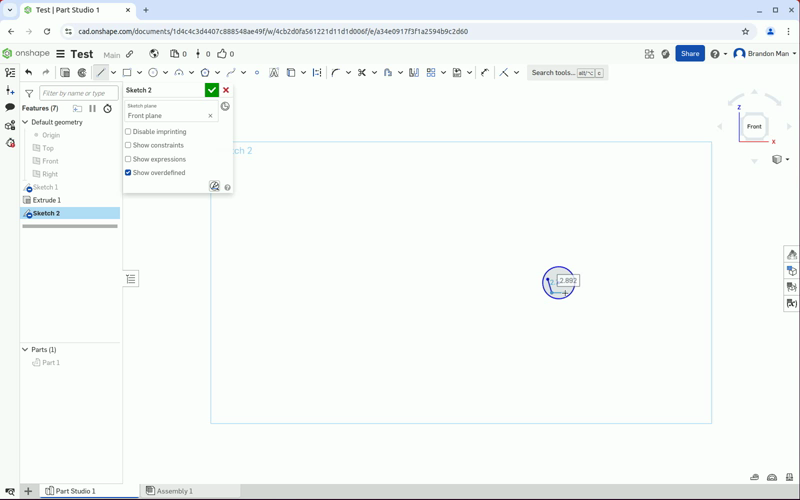
key_up(shift)
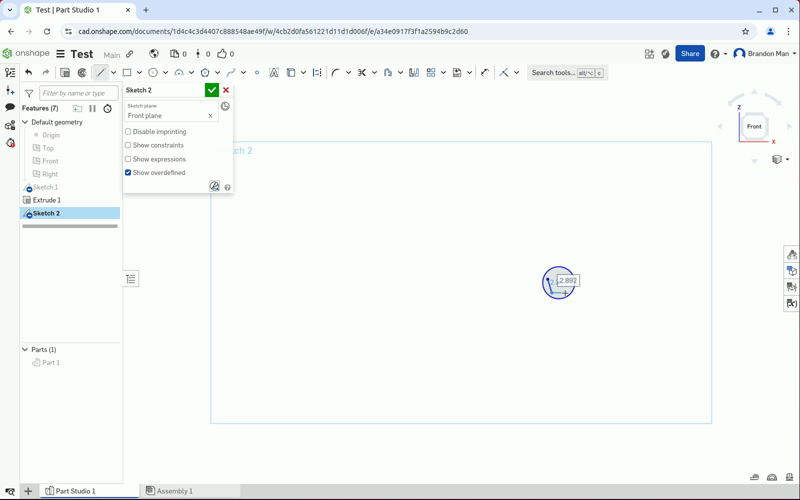
key_down(shift)
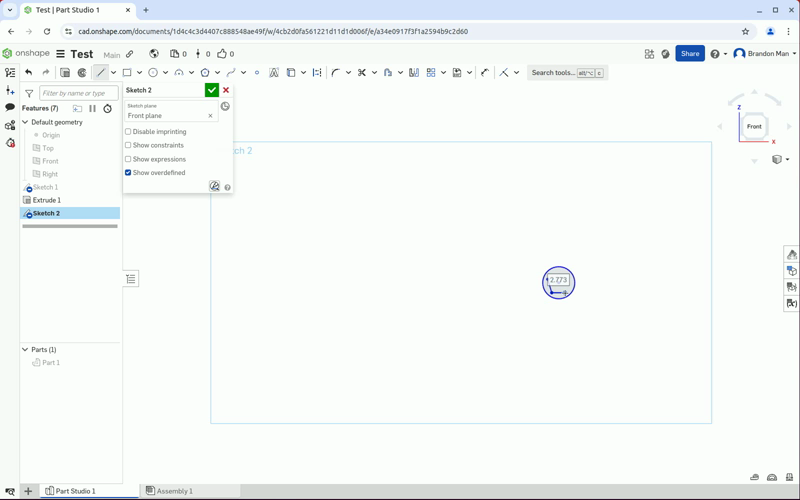
mouse_move(589, 292)
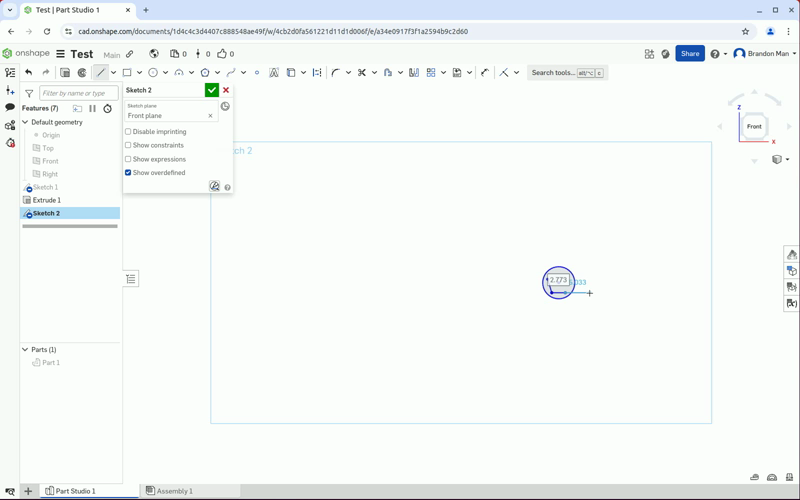
mouse_move(569, 279)
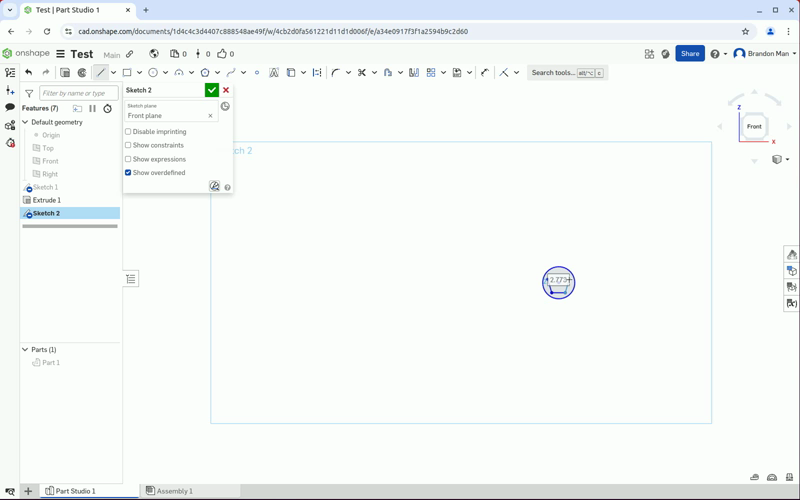
click(569, 279)
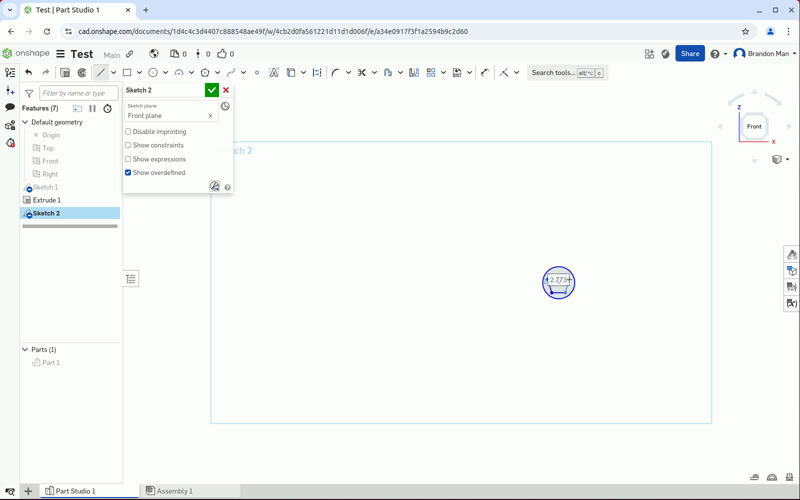
key_up(shift)
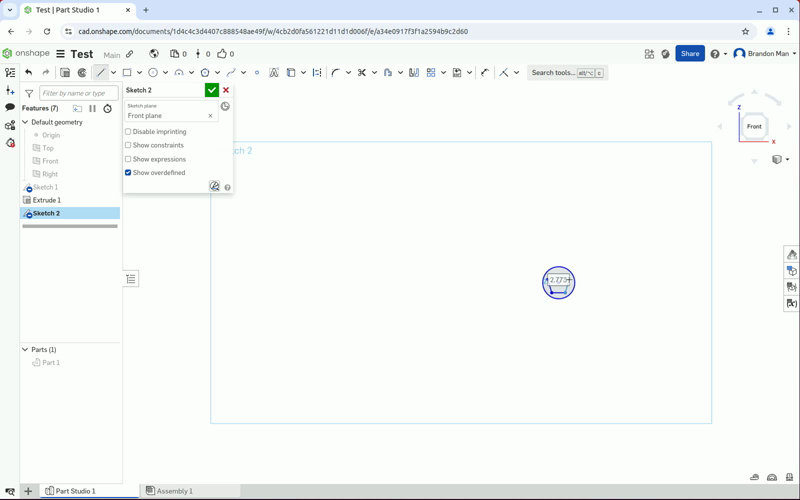
key_down(shift)
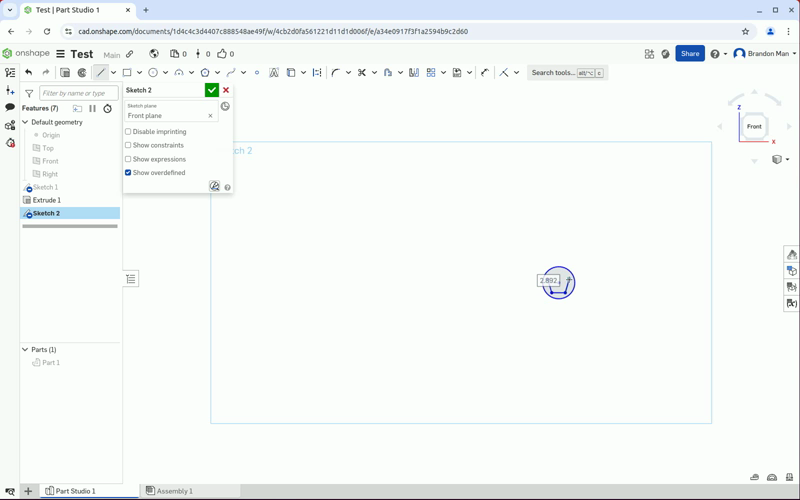
mouse_move(589, 279)
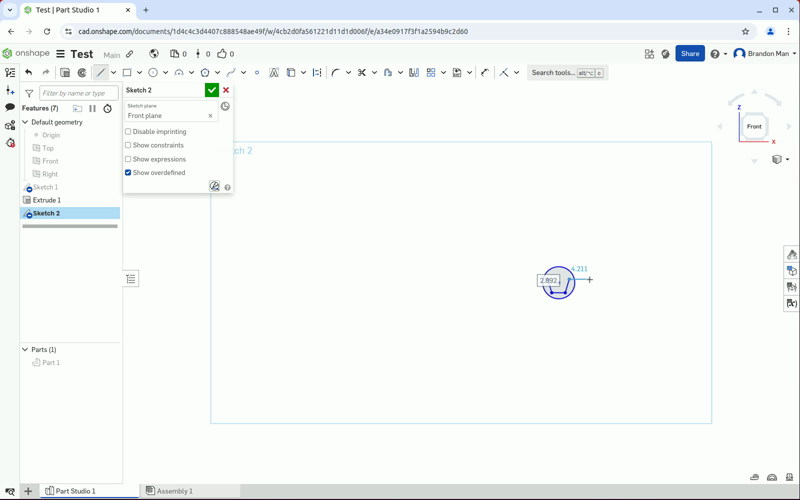
mouse_move(558, 270)
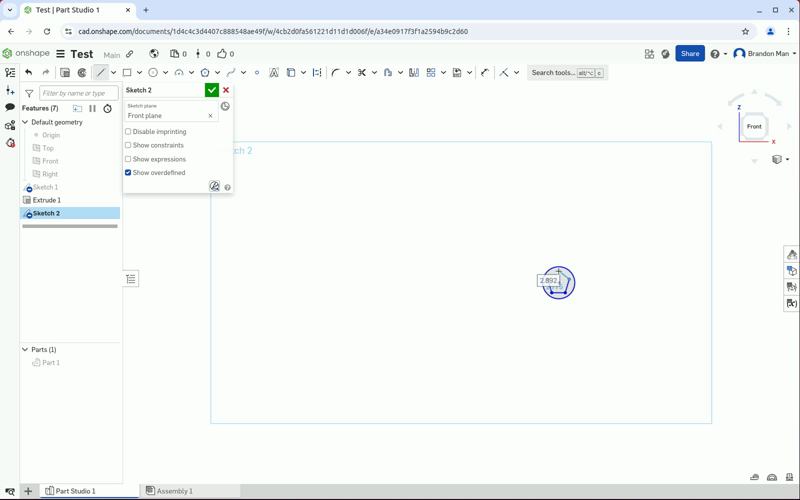
click(558, 270)
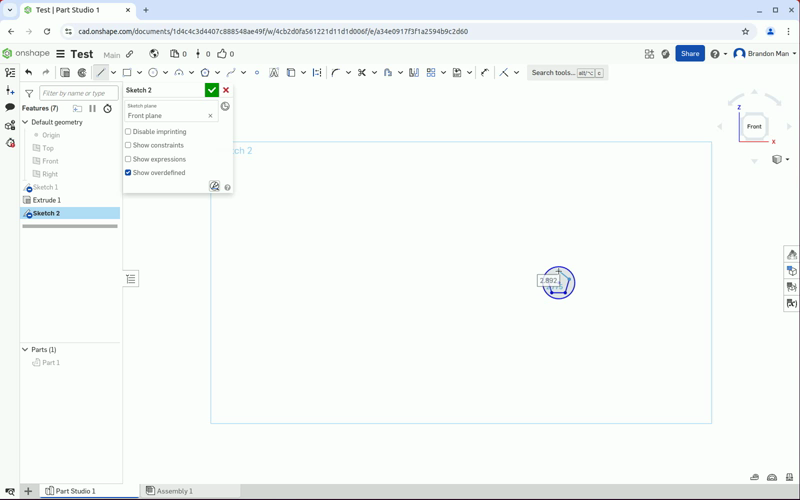
key_up(shift)
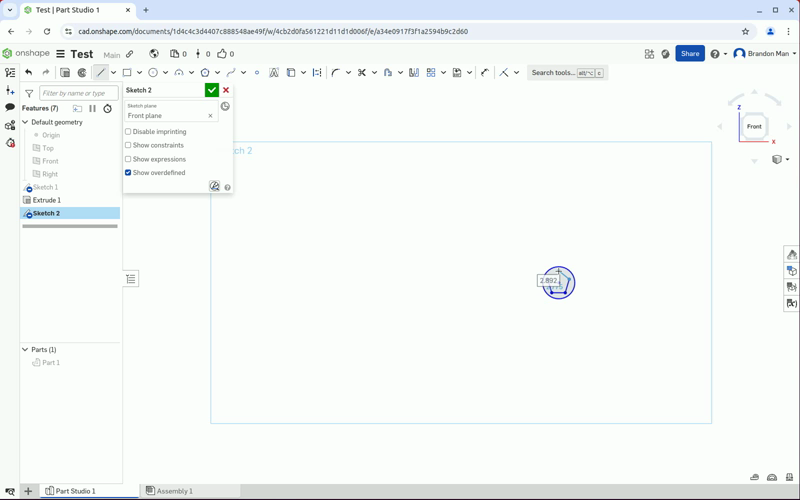
mouse_move(588, 270)
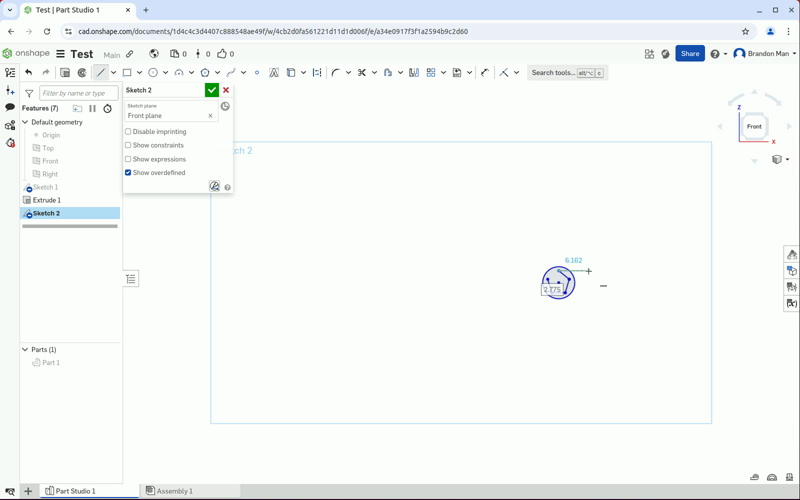
key_down(shift)
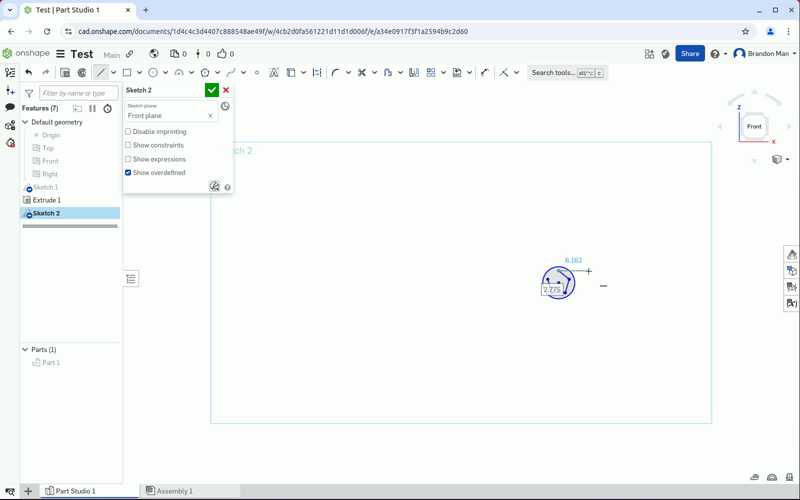
mouse_move(547, 279)
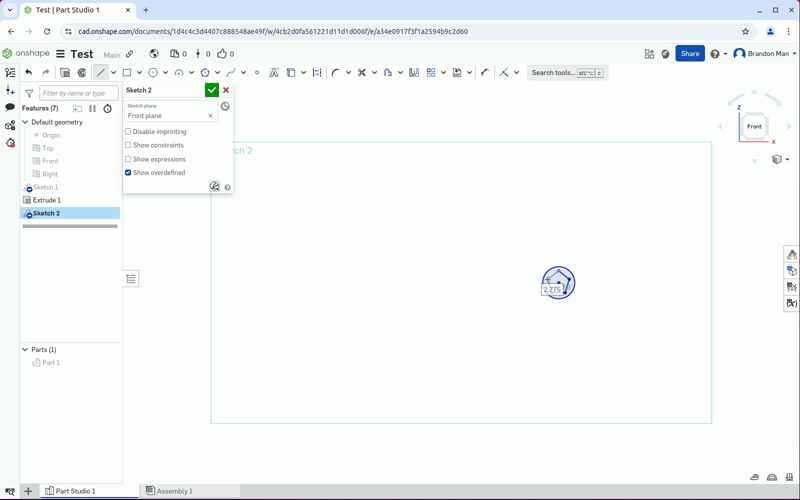
key_up(shift)
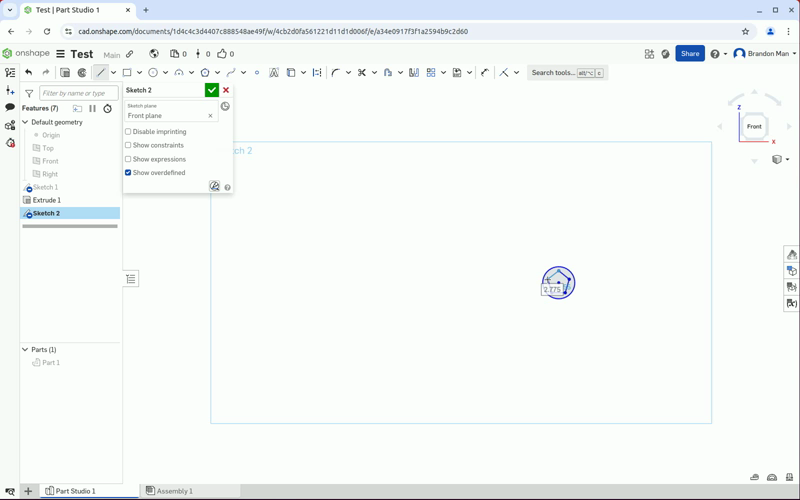
click(547, 279)
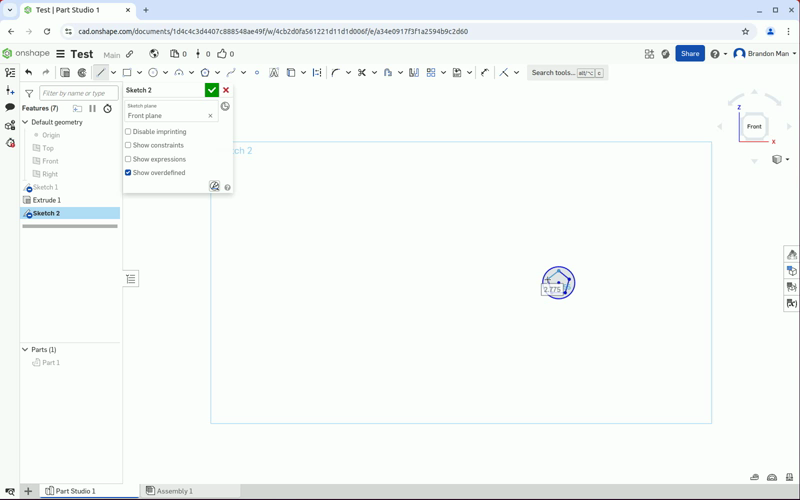
key(esc)
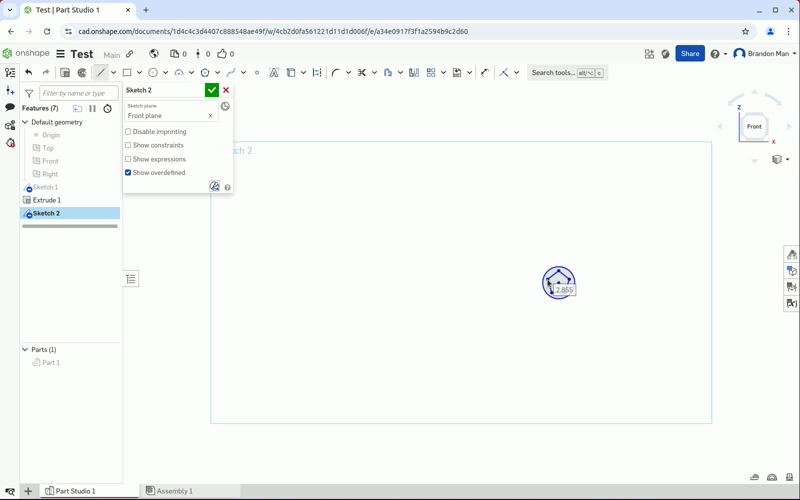
mouse_move(550, 292)
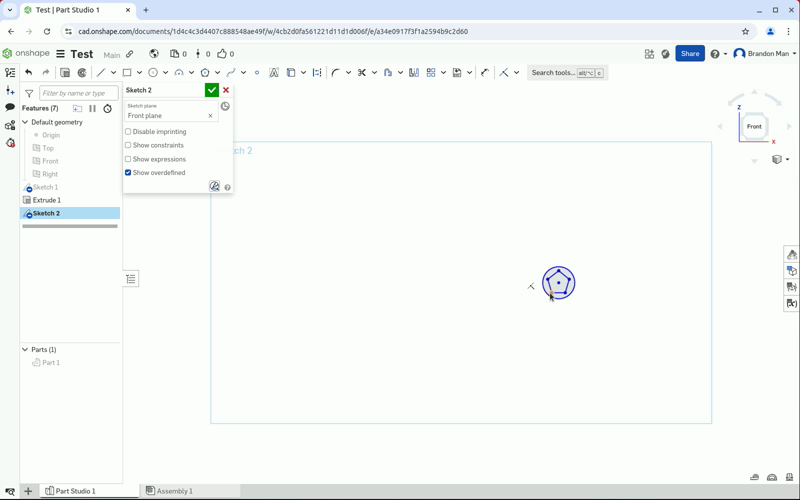
scroll(6)
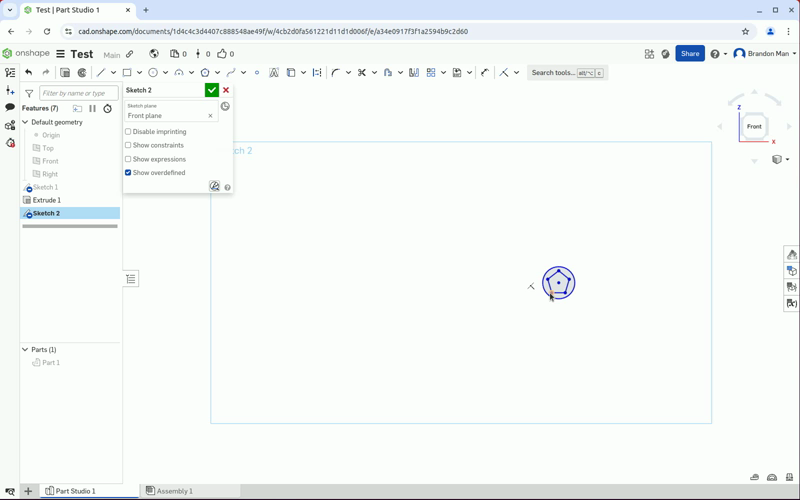
scroll(6)
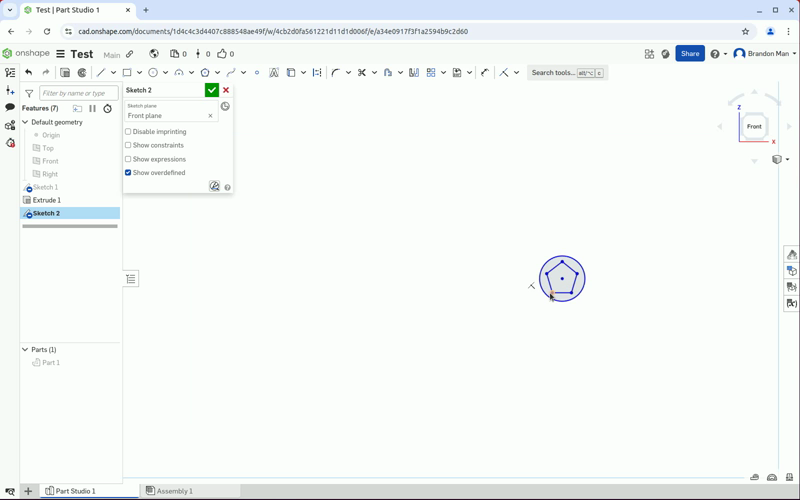
scroll(6)
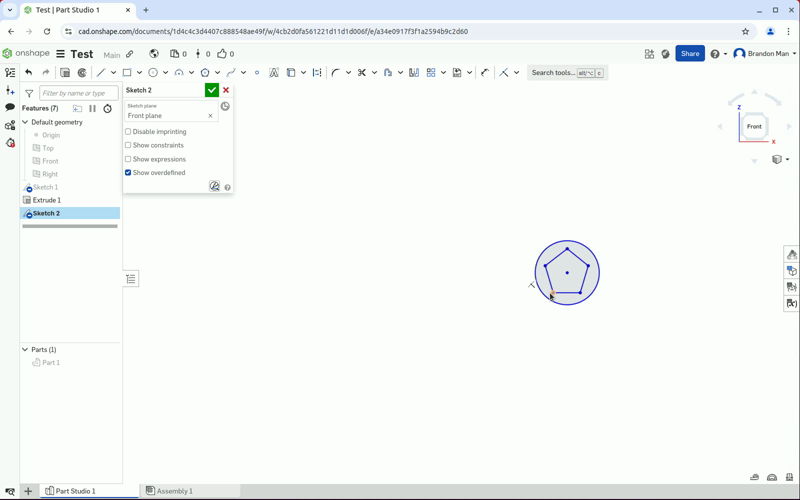
scroll(6)
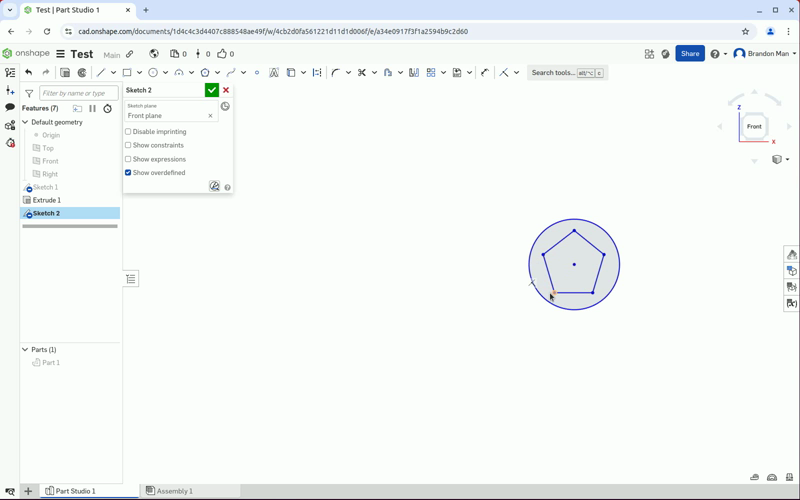
scroll(6)
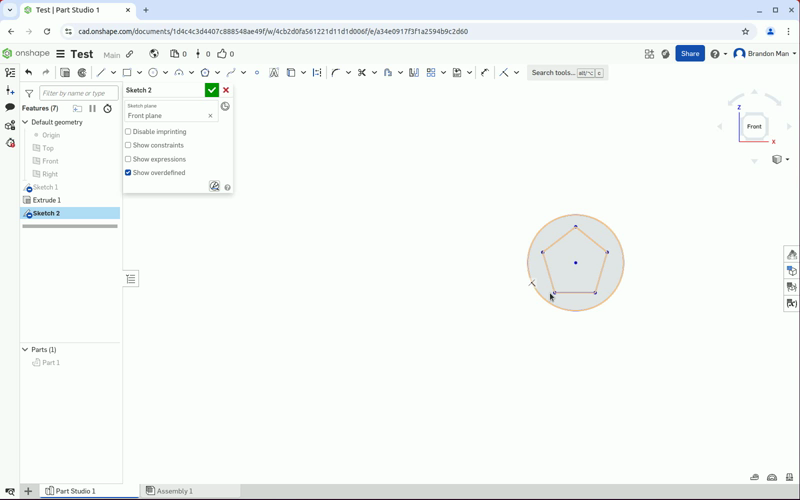
scroll(6)
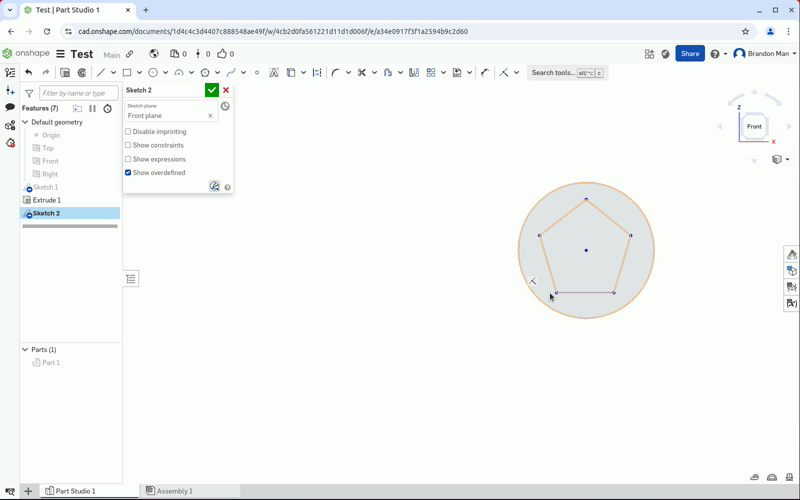
scroll(6)
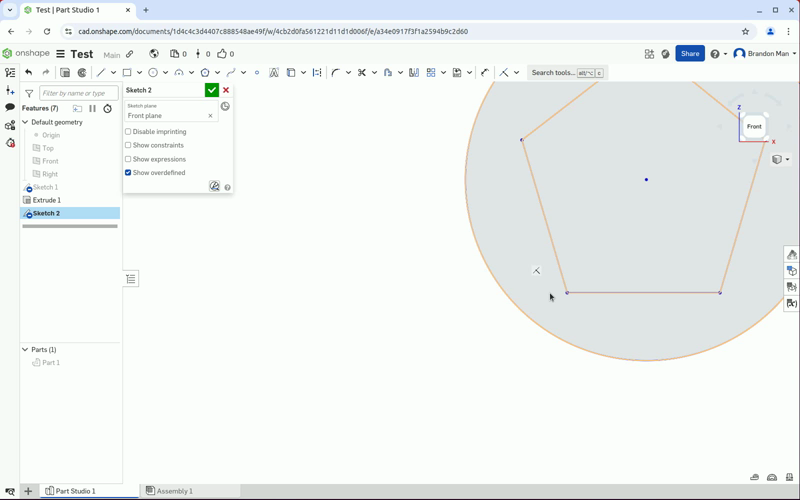
click(550, 292)
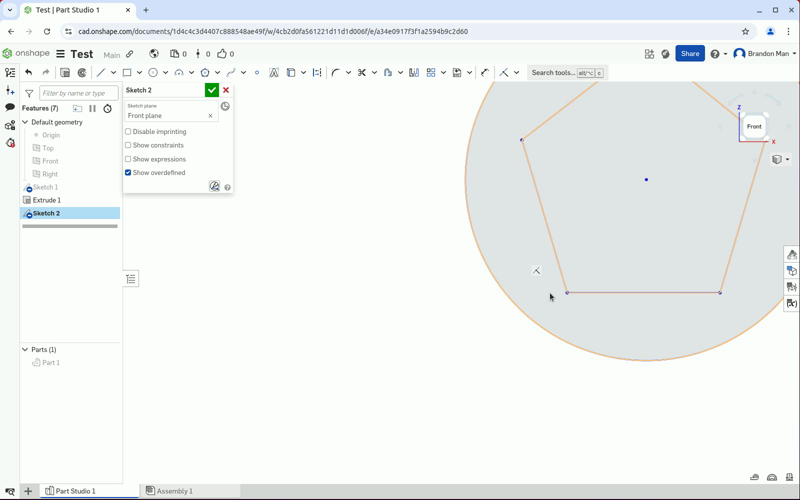
scroll(-6)
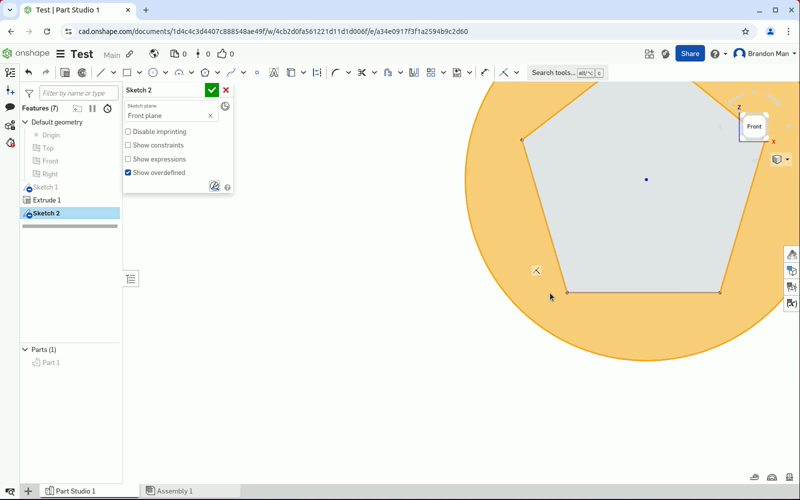
scroll(-6)
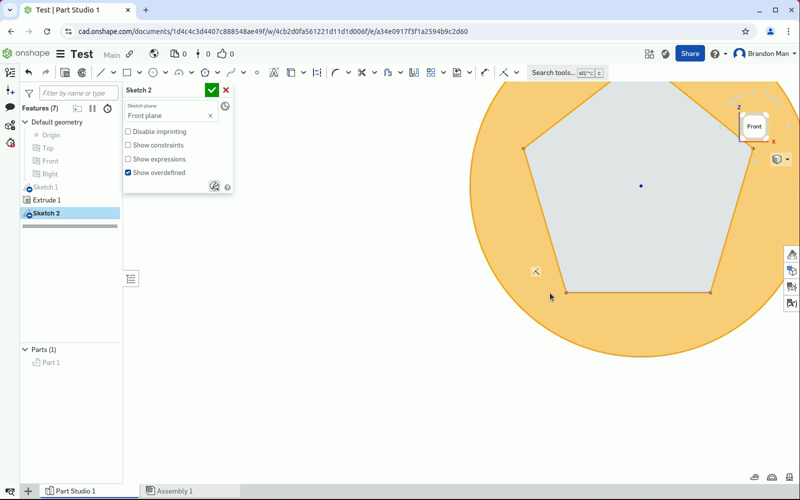
scroll(-6)
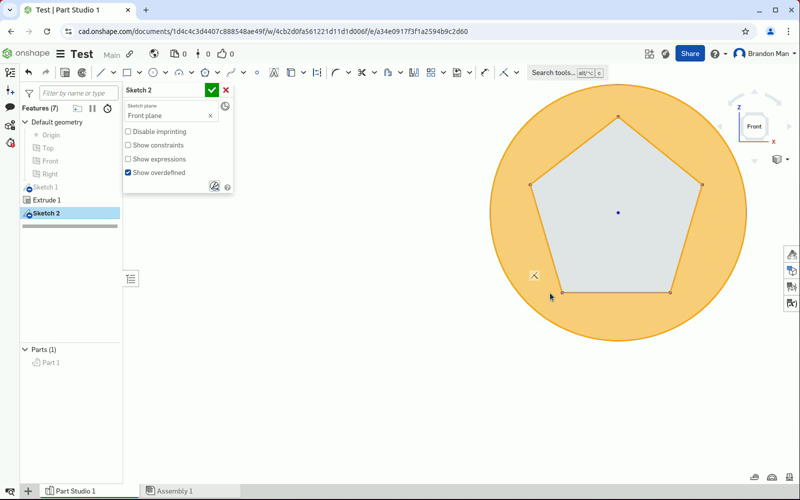
scroll(-6)
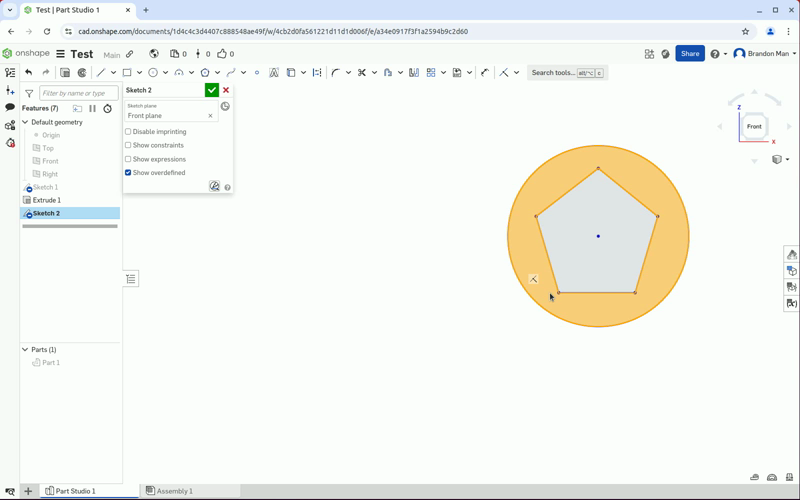
scroll(-6)
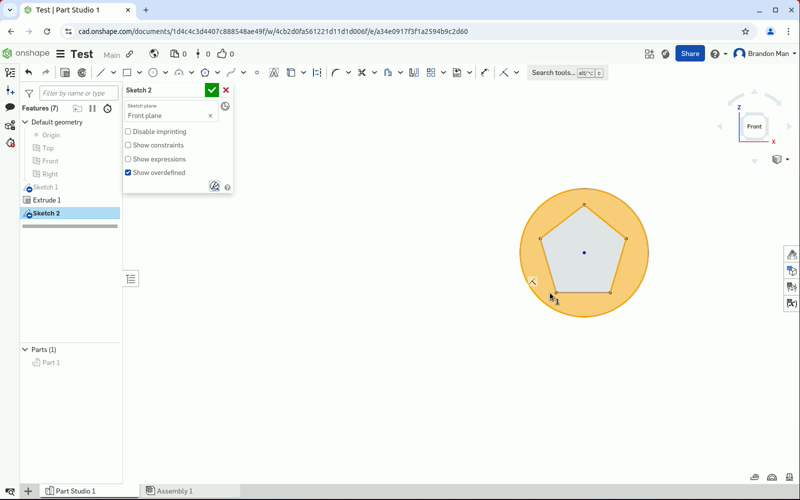
scroll(-6)
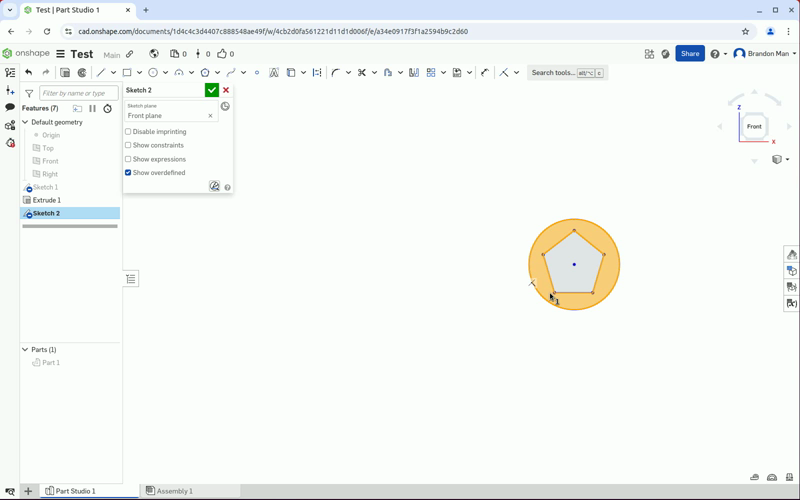
scroll(-6)
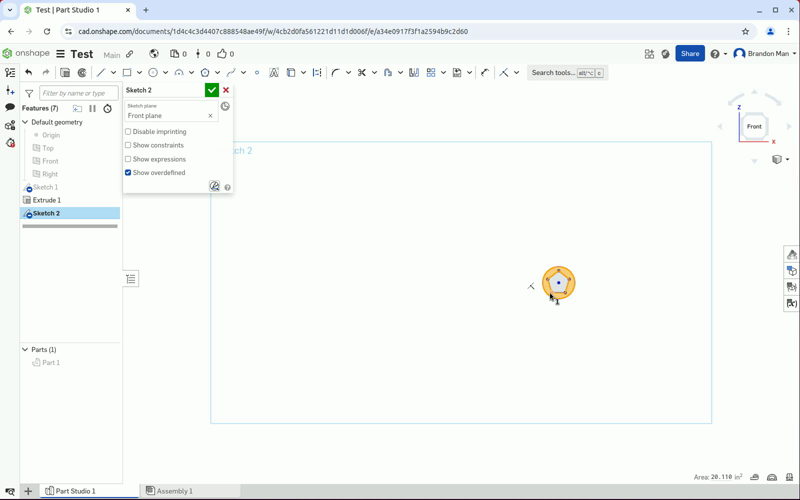
mouse_move(73, 352)
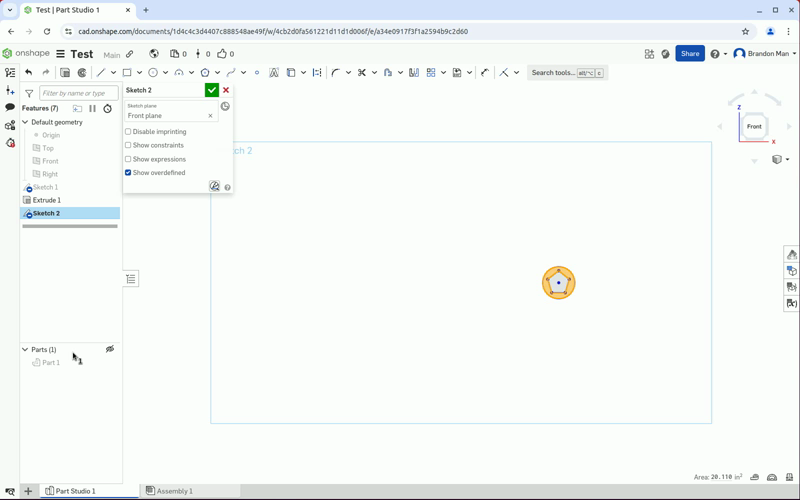
key(shift+y)
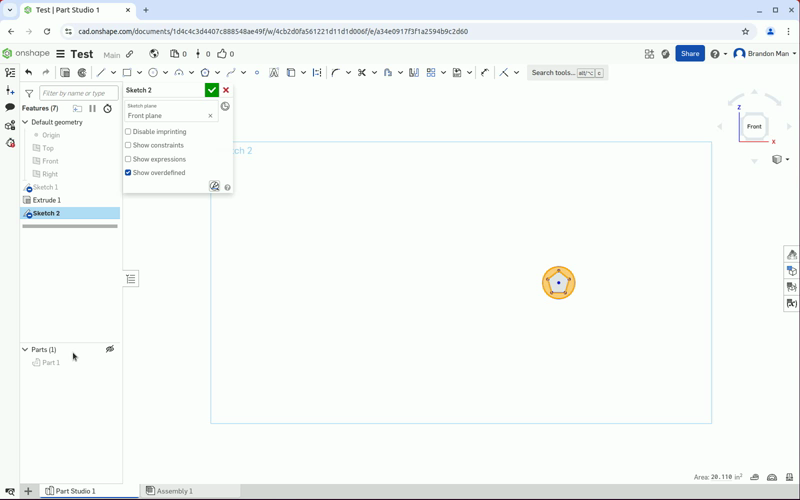
key(shift+e)
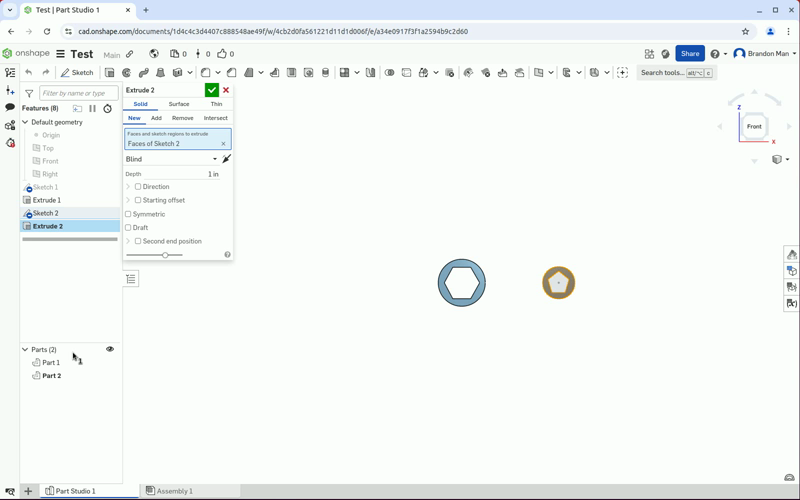
mouse_move(143, 106)
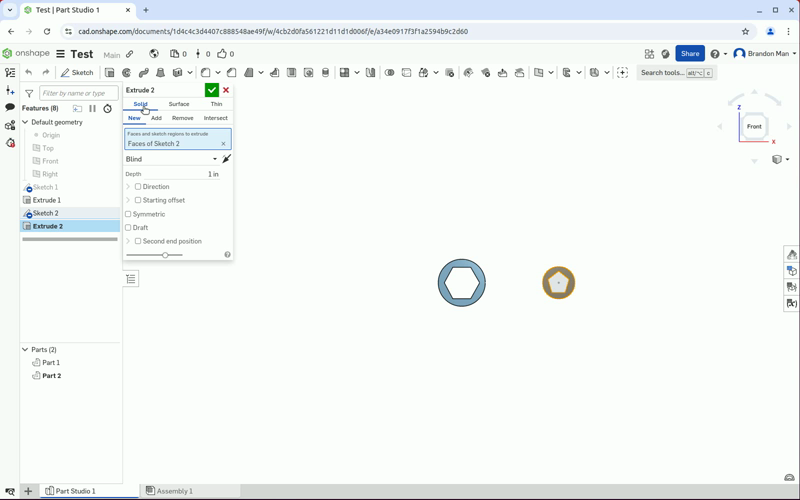
click(143, 106)
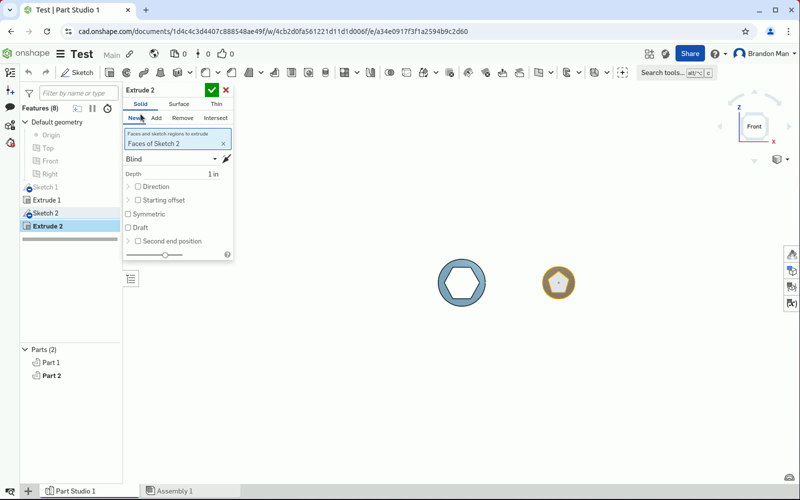
mouse_move(137, 120)
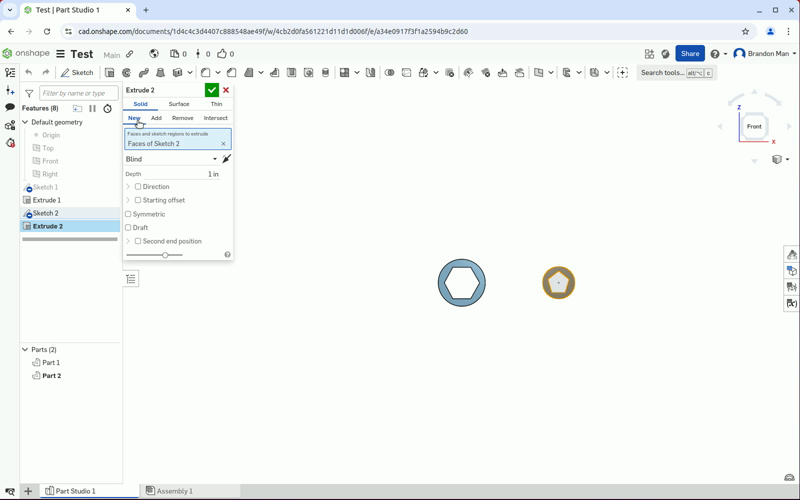
click(137, 120)
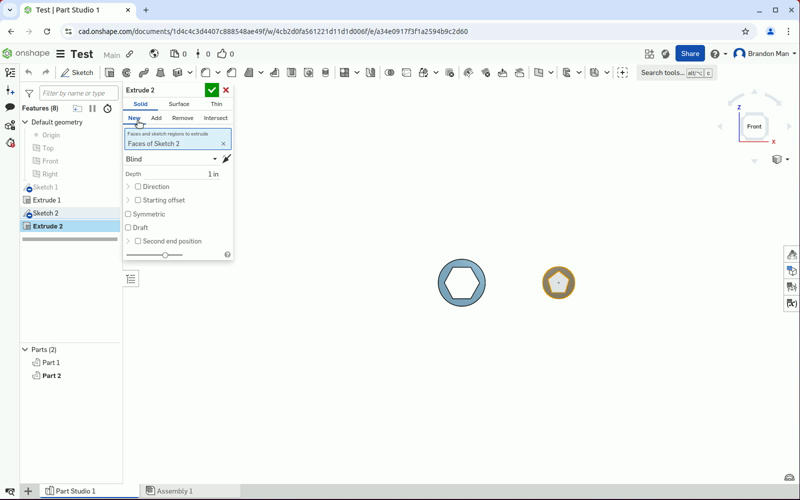
key(tab, 4)
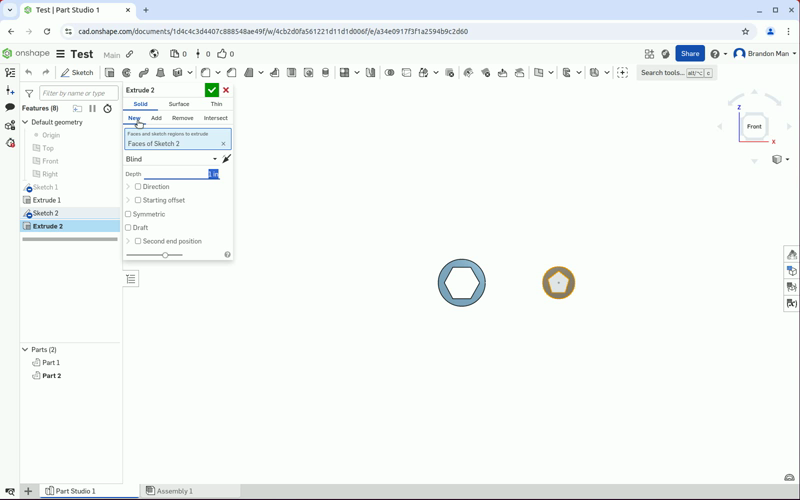
text(1.444)
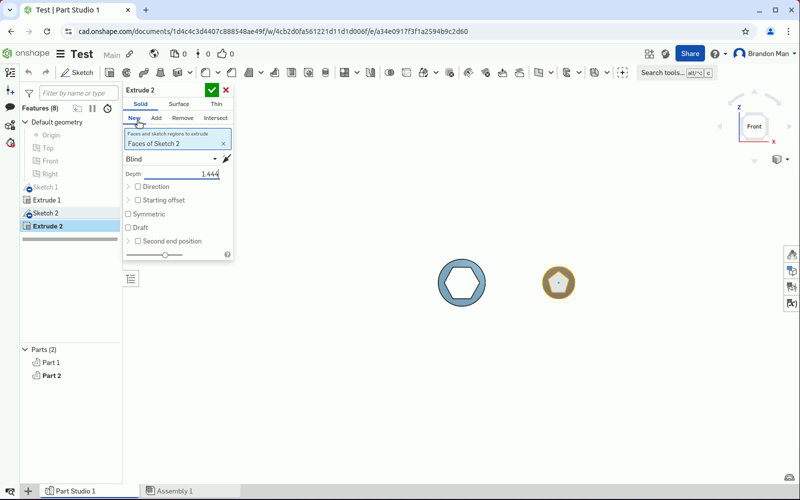
key(tab, 3)
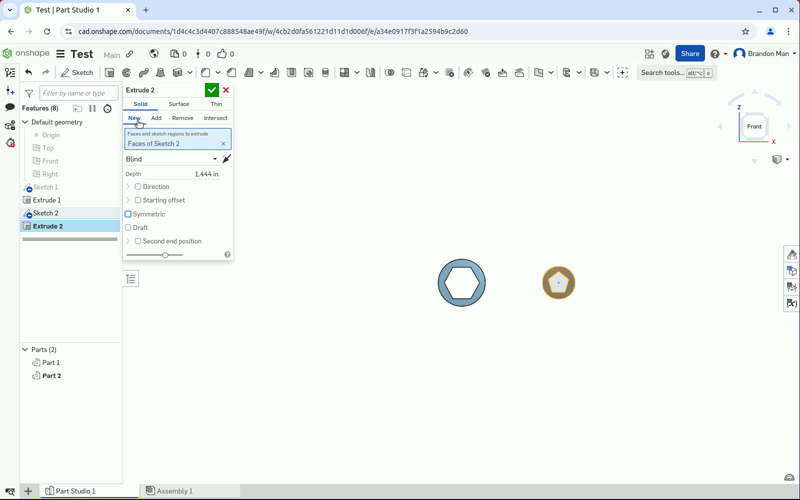
key(space)
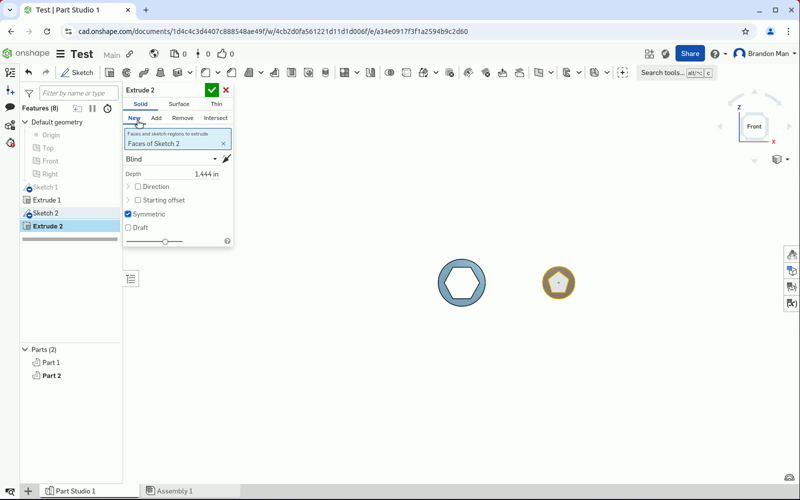
key(enter)
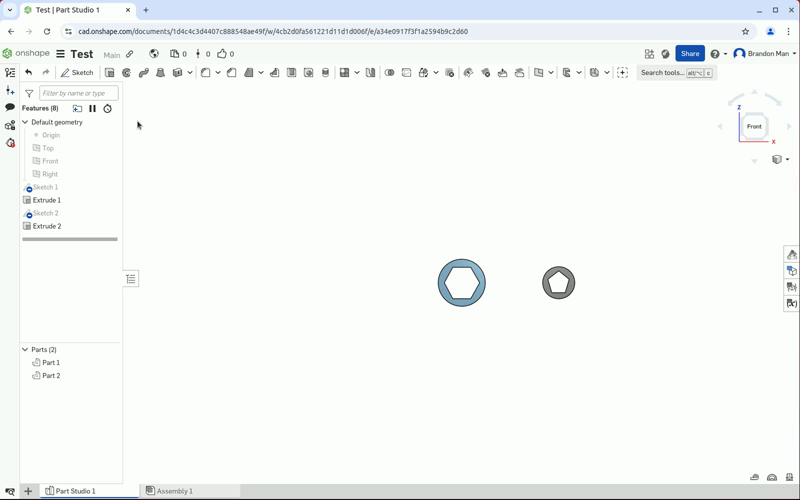
key(shift+h)
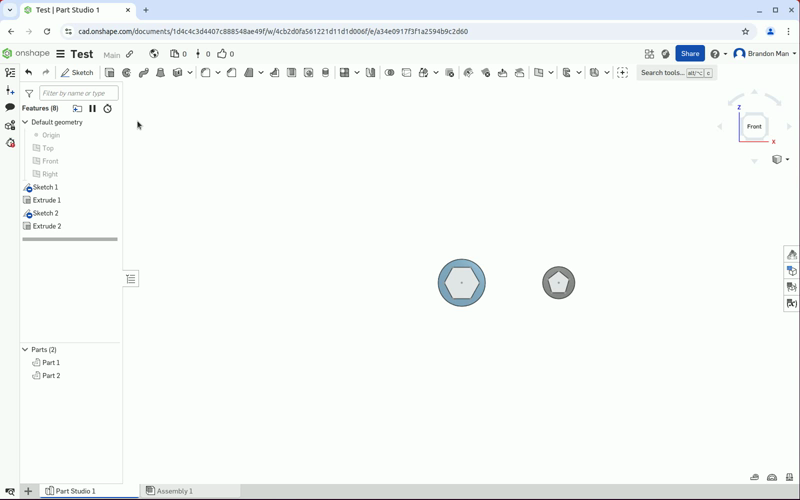
key(shift+h)
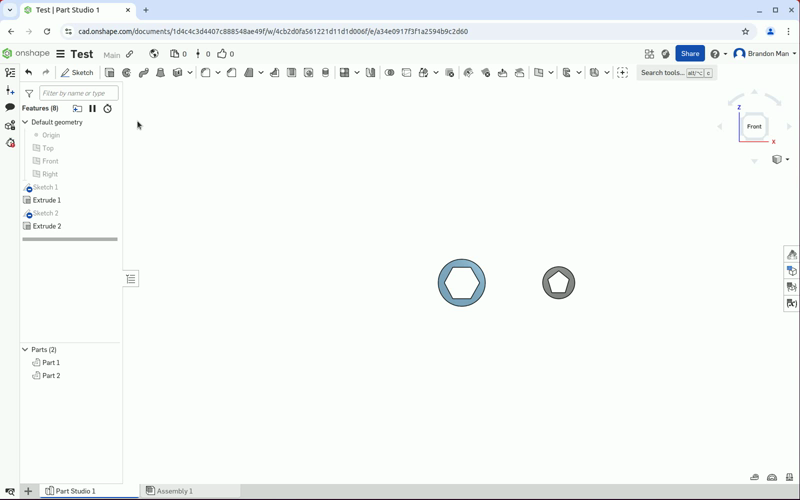
mouse_move(73, 189)
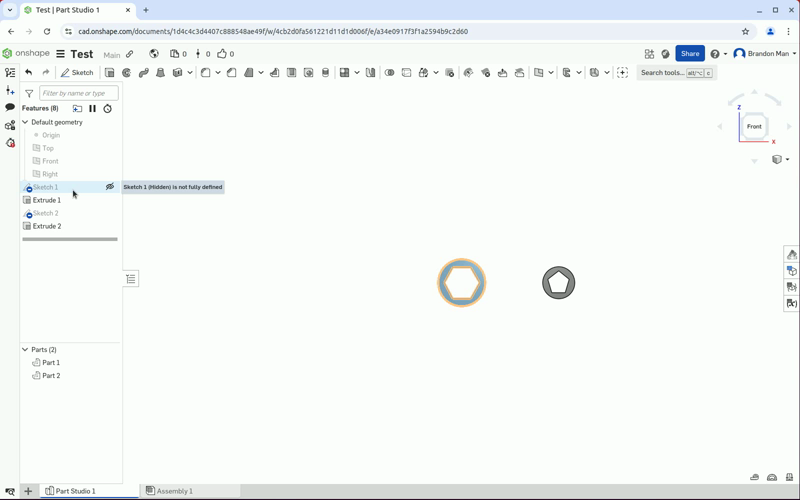
click(73, 189)
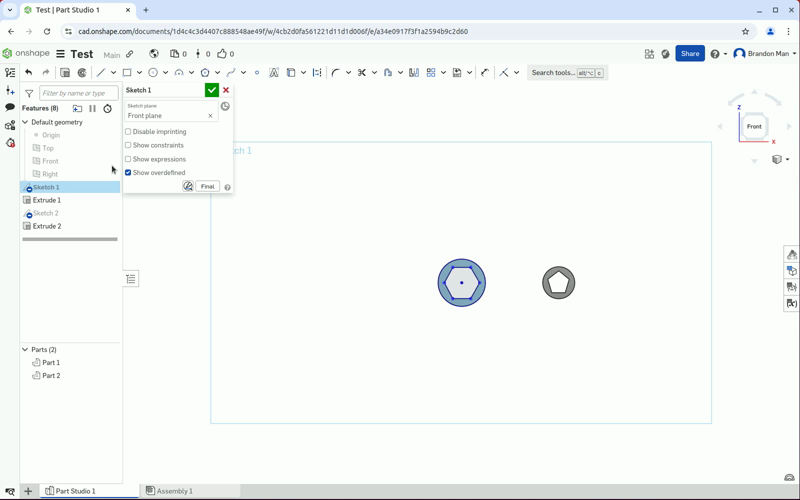
mouse_move(229, 92)
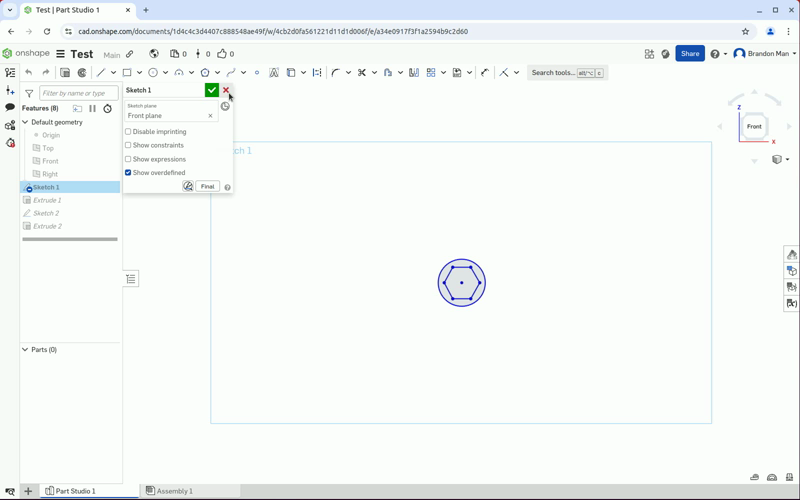
click(229, 92)
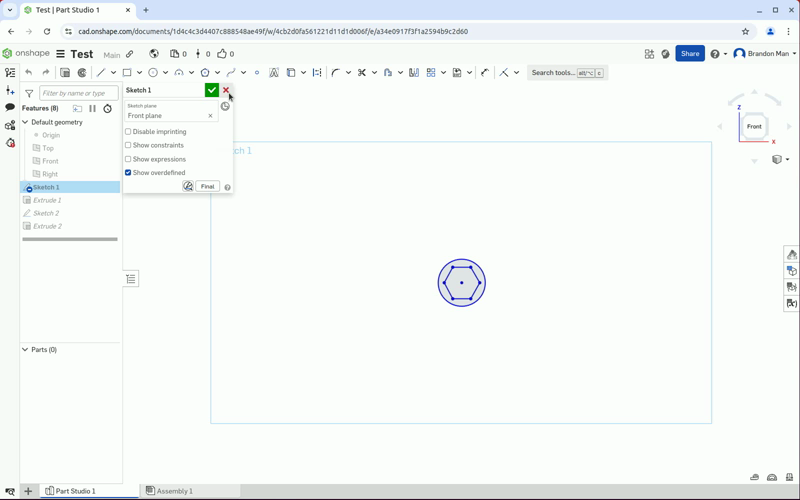
key(shift+s)
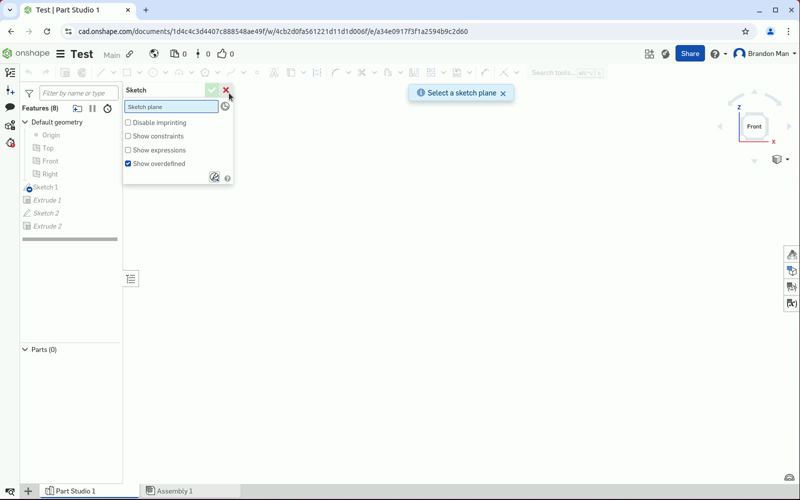
mouse_move(73, 163)
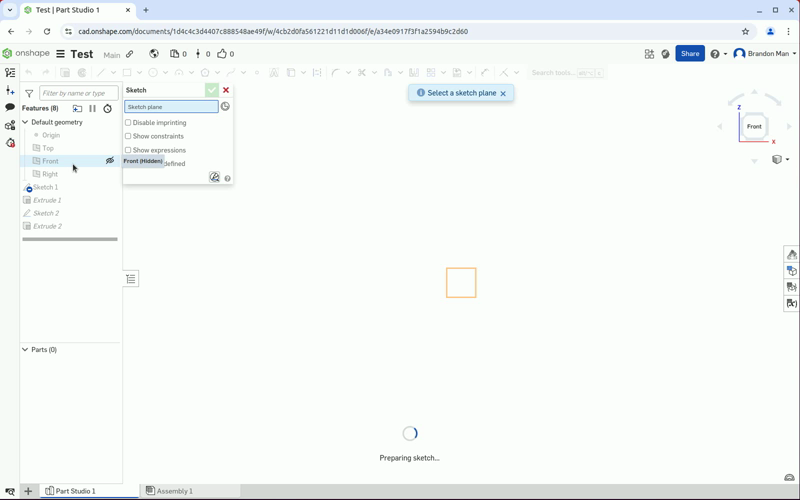
click(73, 163)
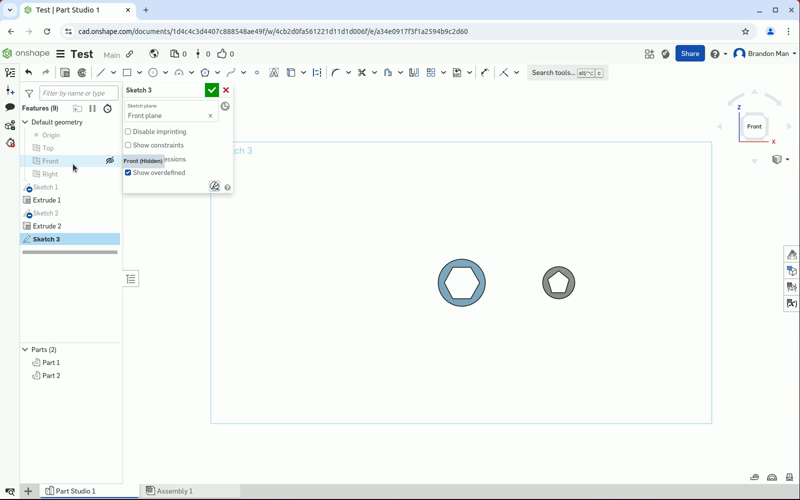
mouse_move(73, 352)
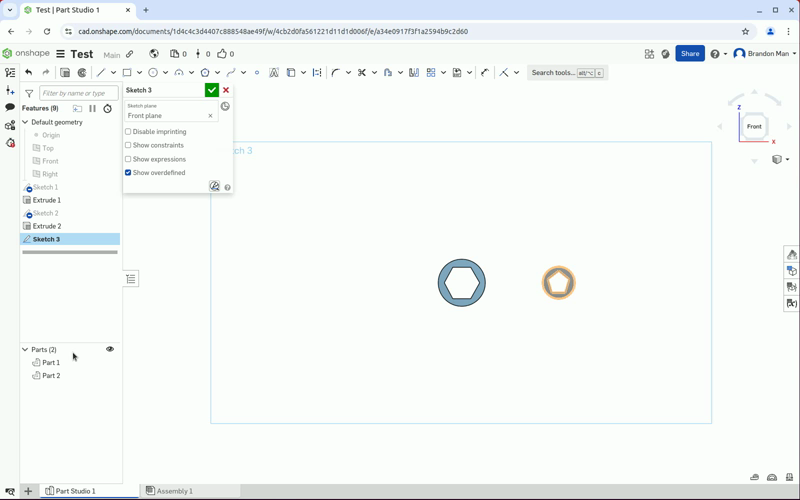
key(y)
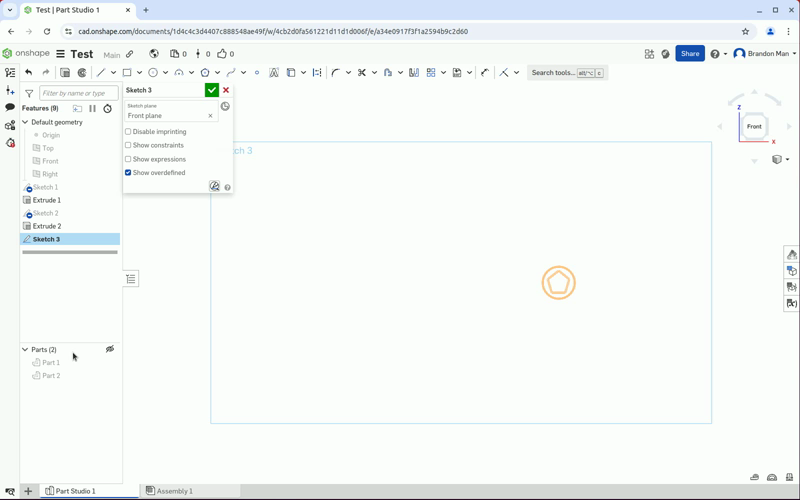
key(a)
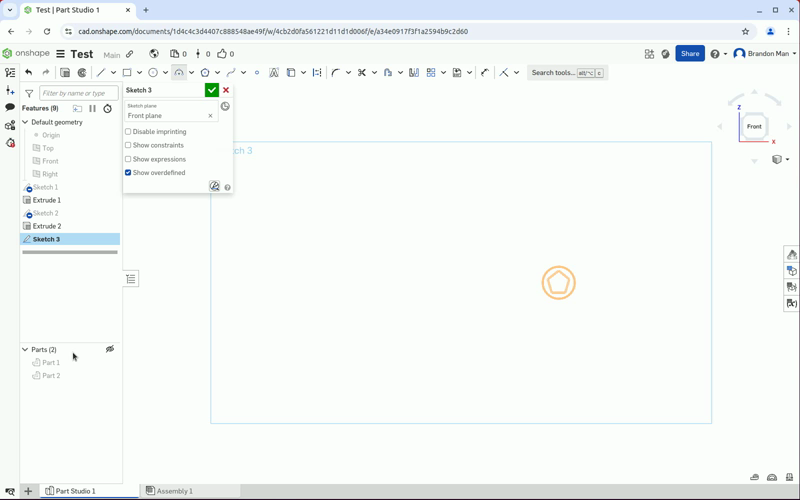
key_down(shift)
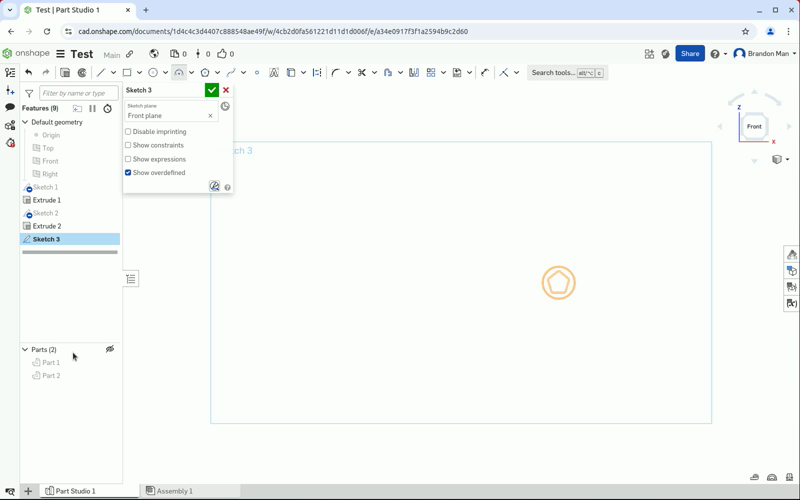
mouse_move(480, 294)
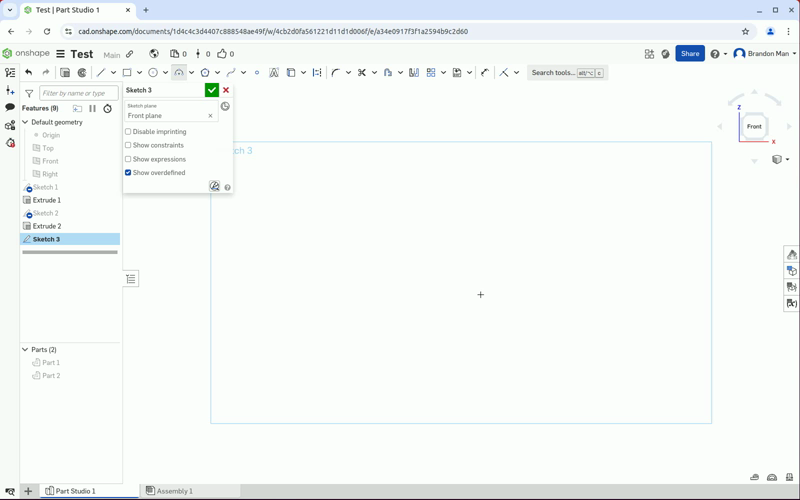
click(480, 294)
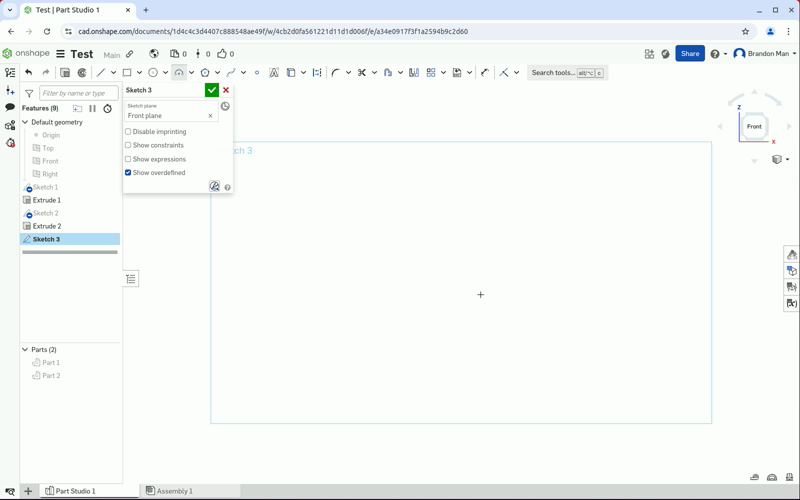
key_up(shift)
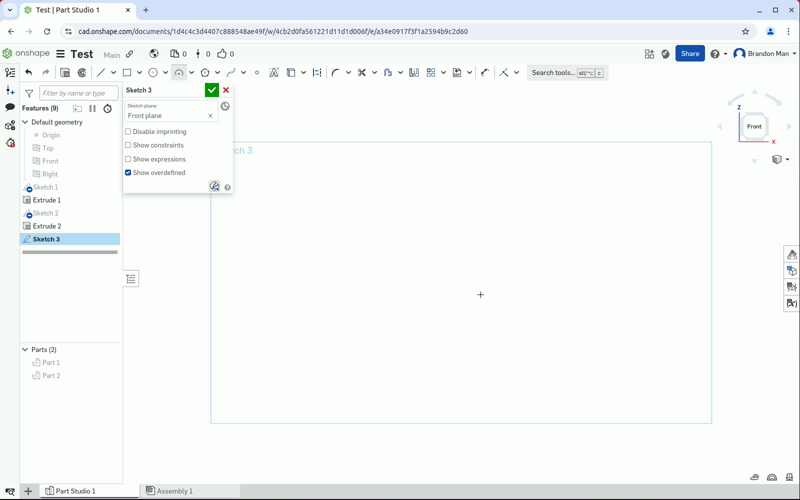
key_down(shift)
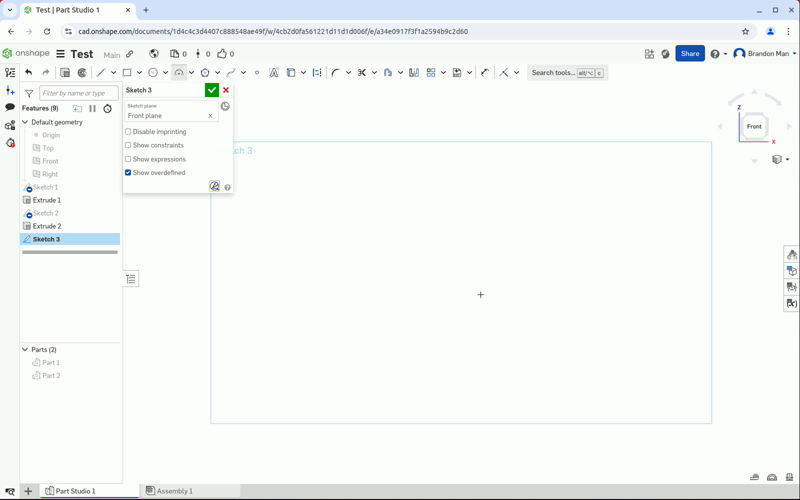
mouse_move(487, 289)
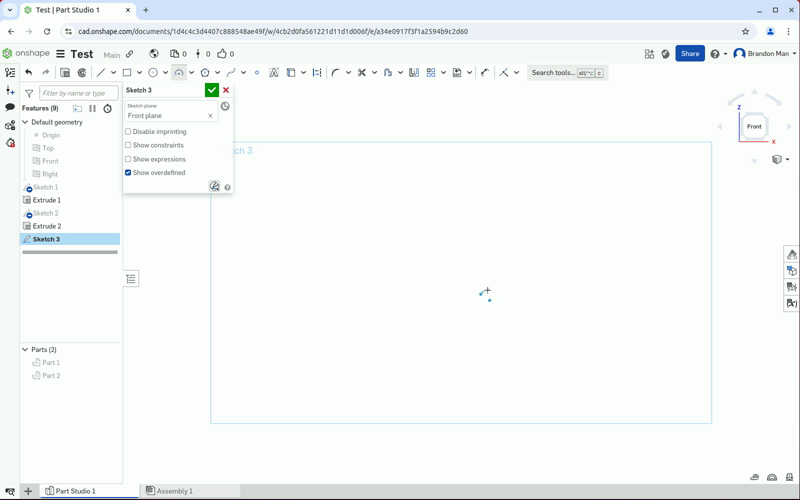
click(487, 289)
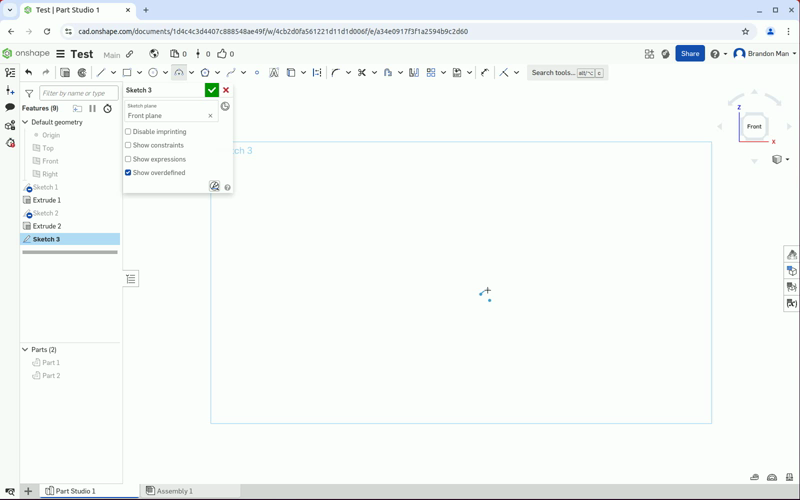
mouse_move(483, 290)
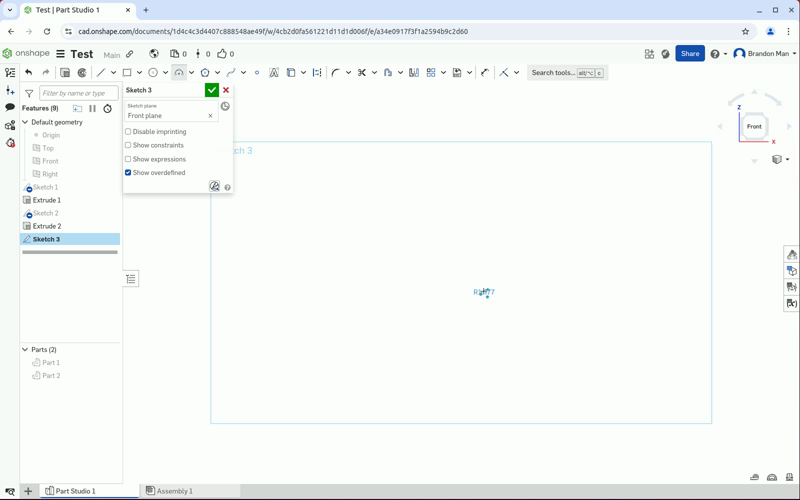
click(483, 290)
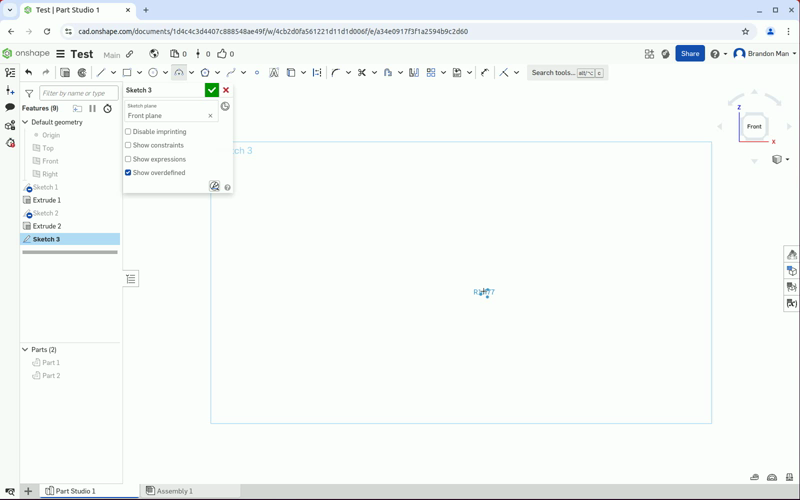
key_up(shift)
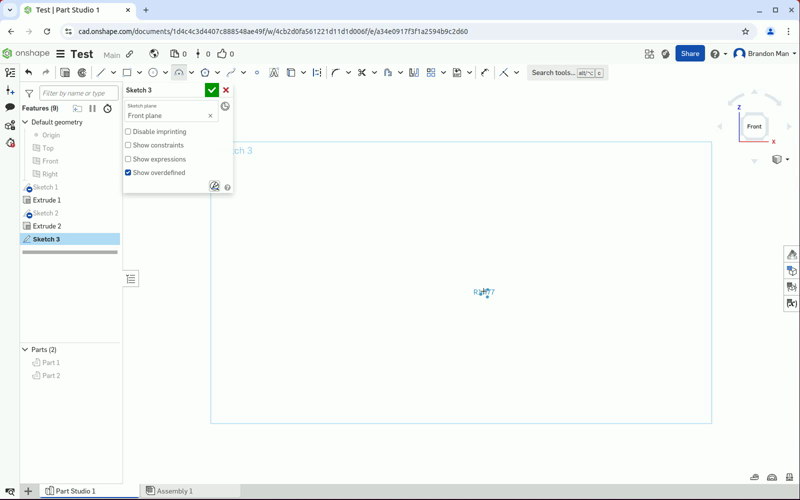
key(esc)
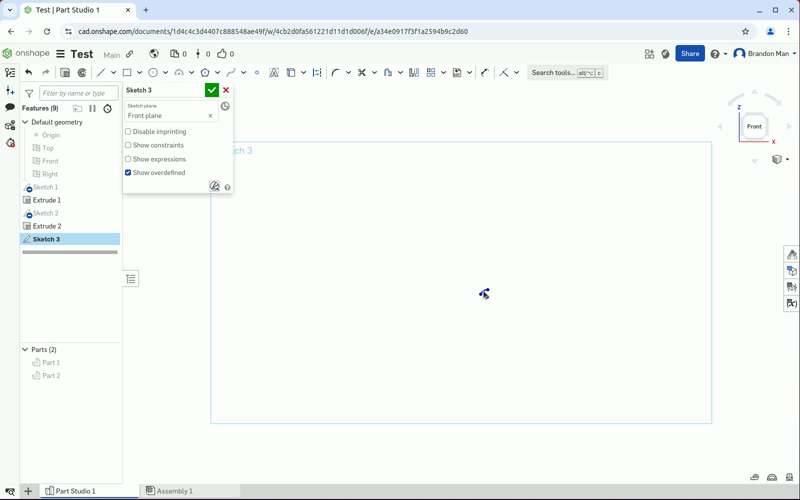
key(l)
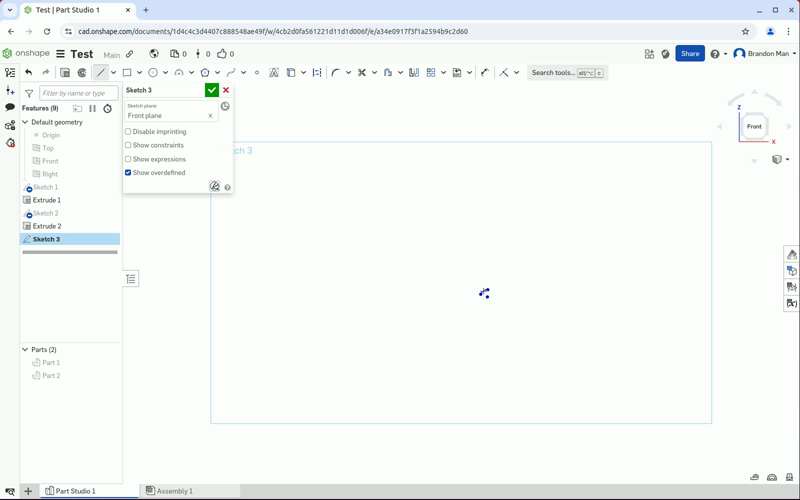
mouse_move(487, 289)
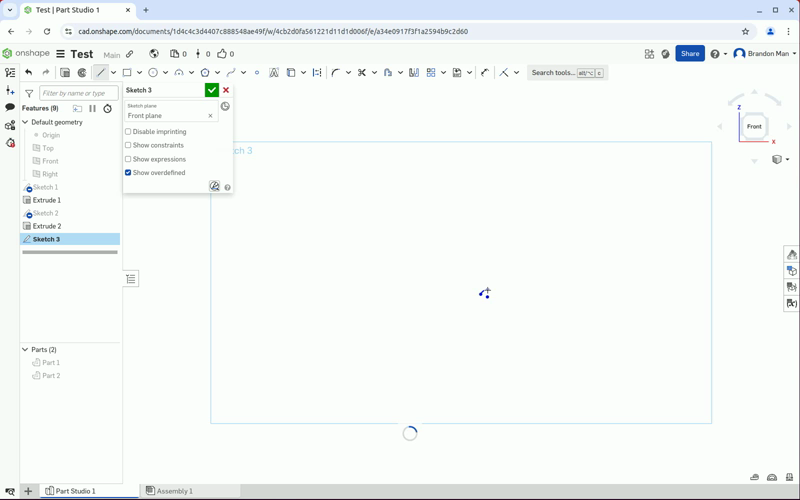
scroll(6)
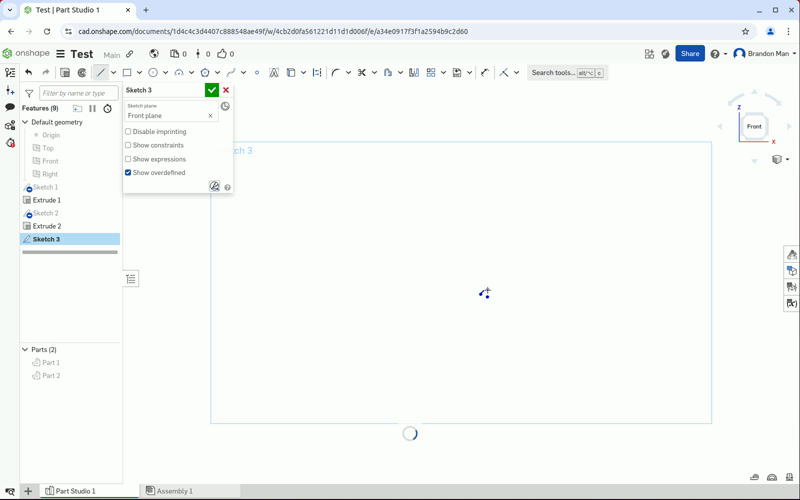
scroll(6)
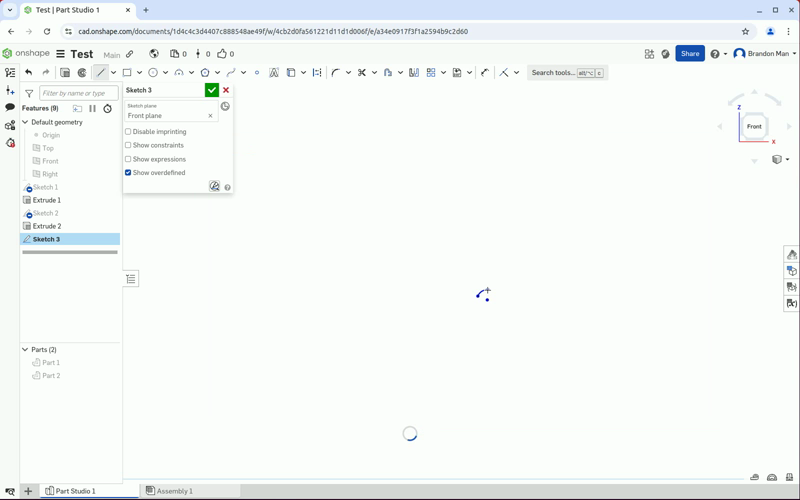
scroll(6)
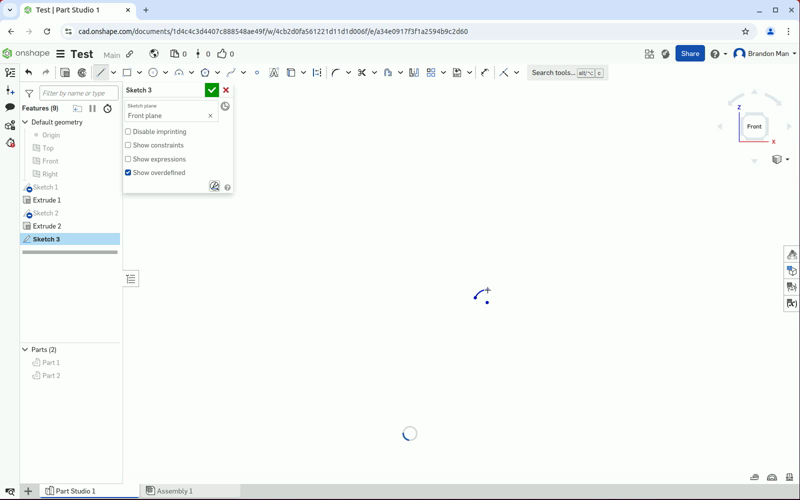
scroll(6)
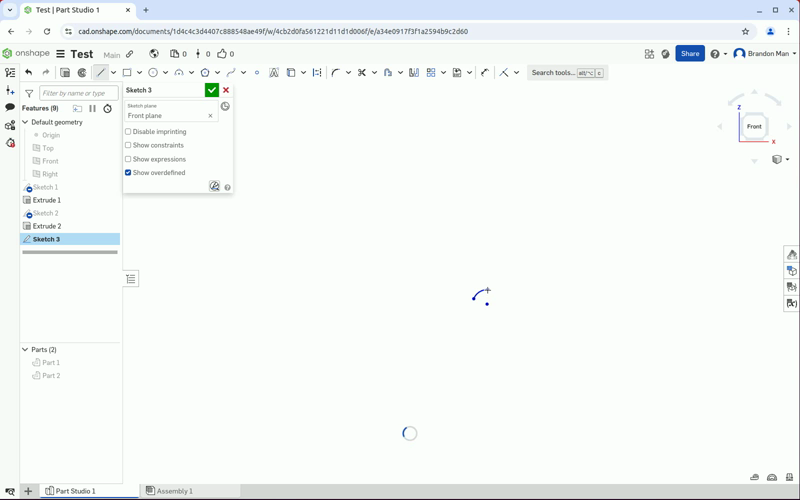
scroll(6)
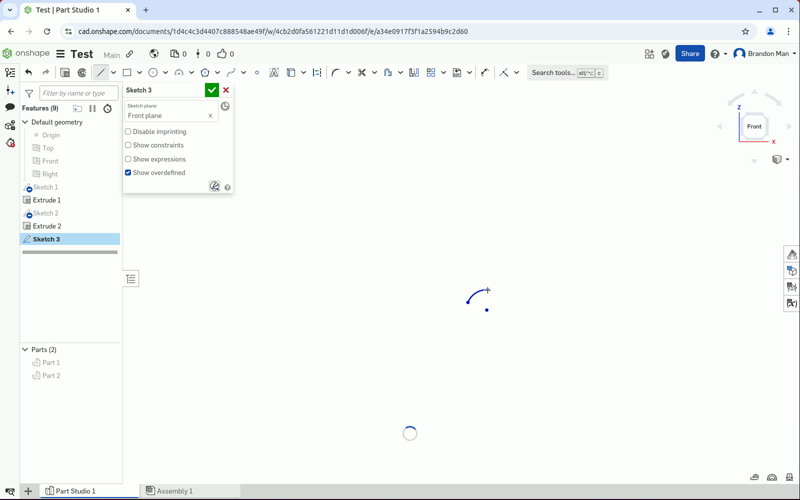
scroll(6)
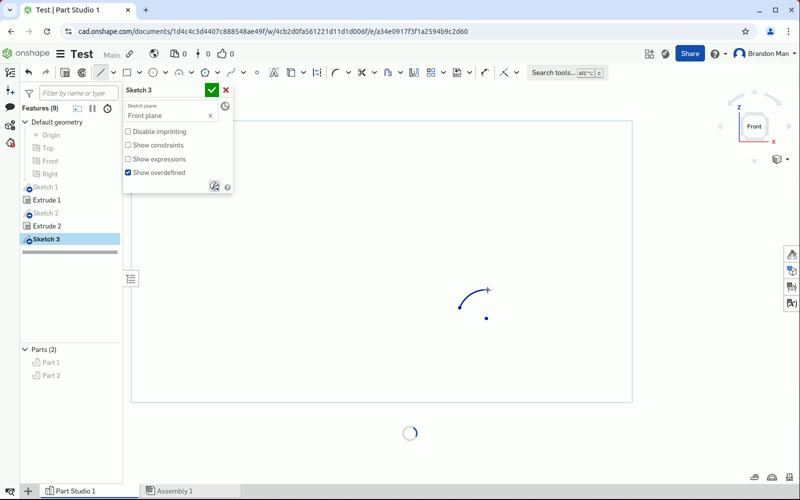
scroll(6)
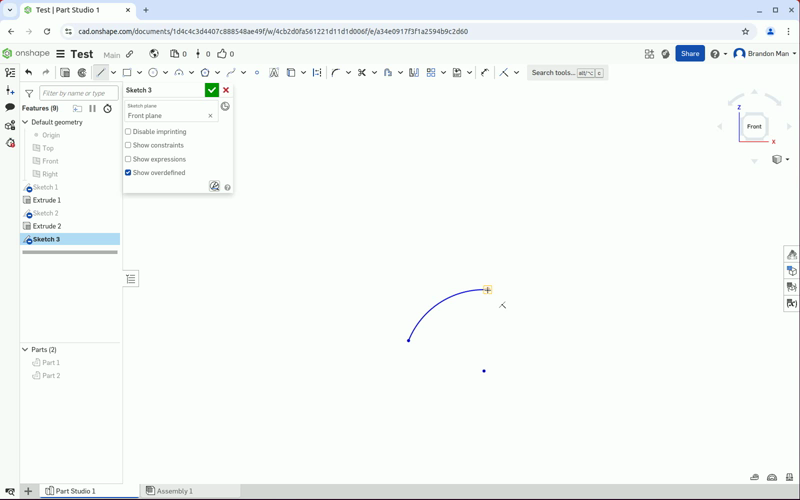
click(487, 289)
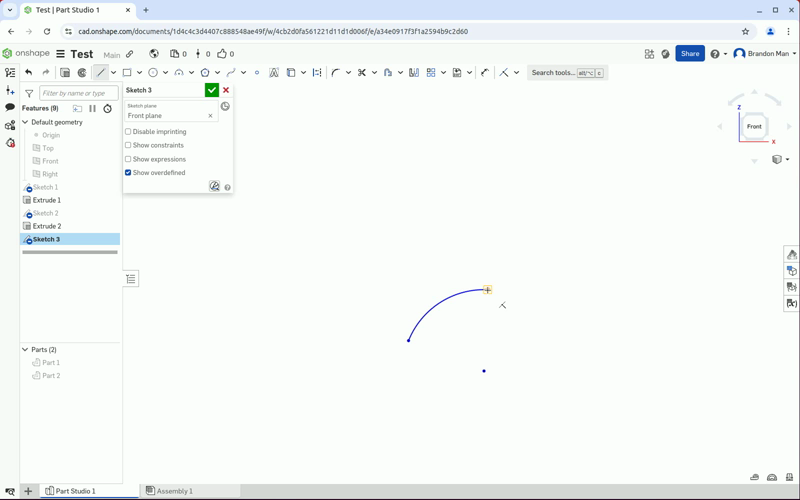
scroll(-6)
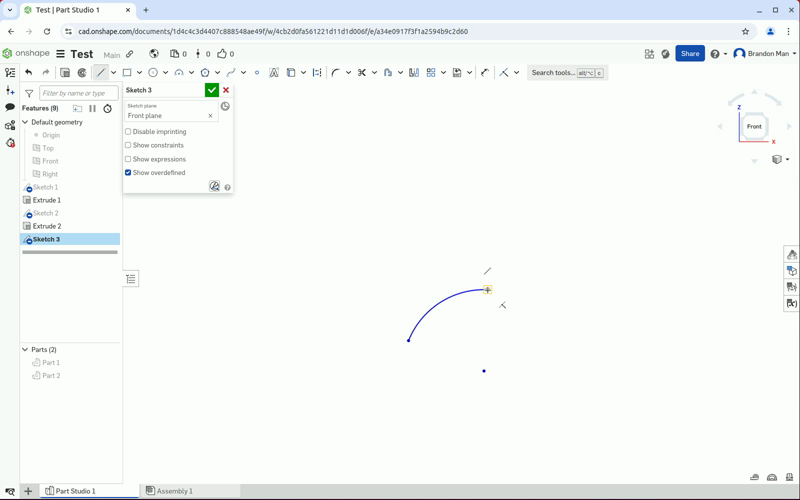
scroll(-6)
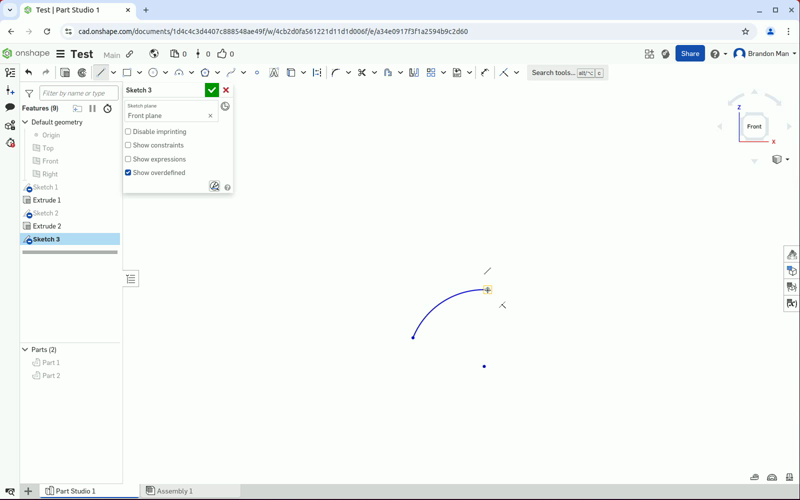
scroll(-6)
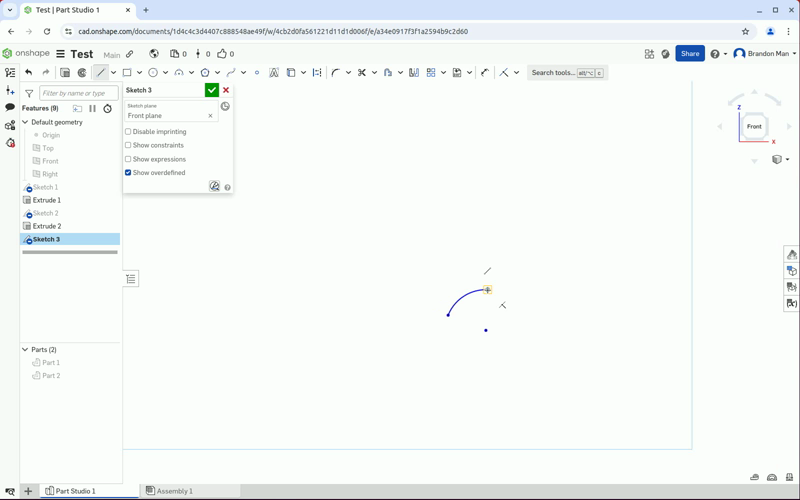
scroll(-6)
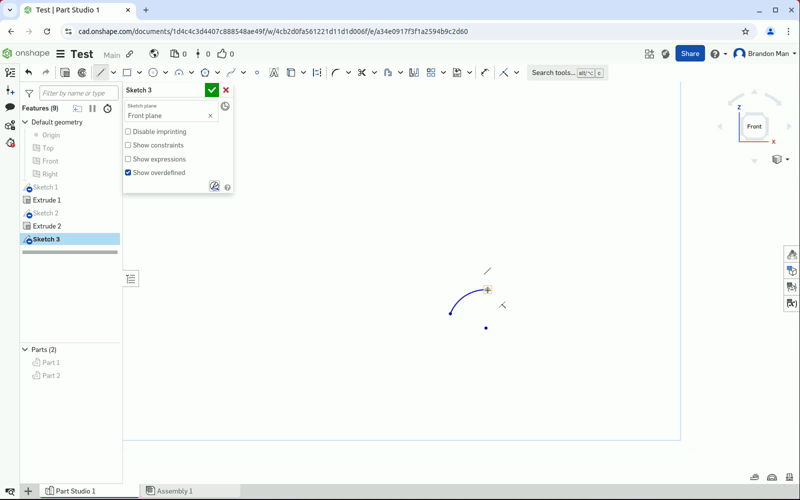
scroll(-6)
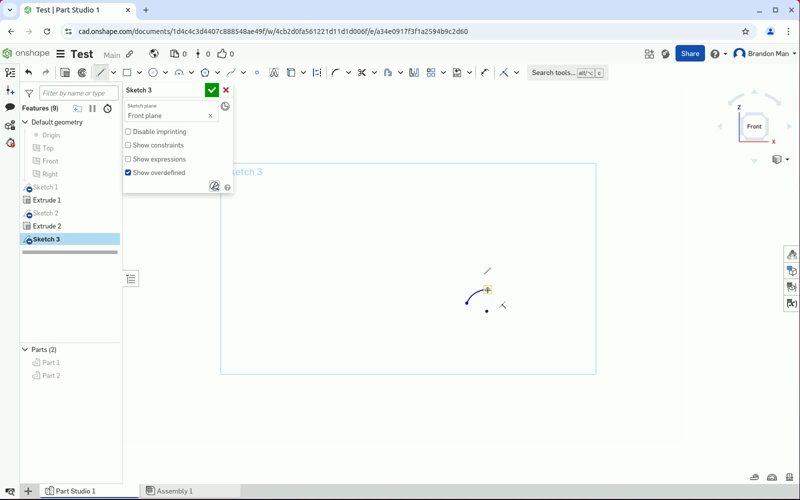
scroll(-6)
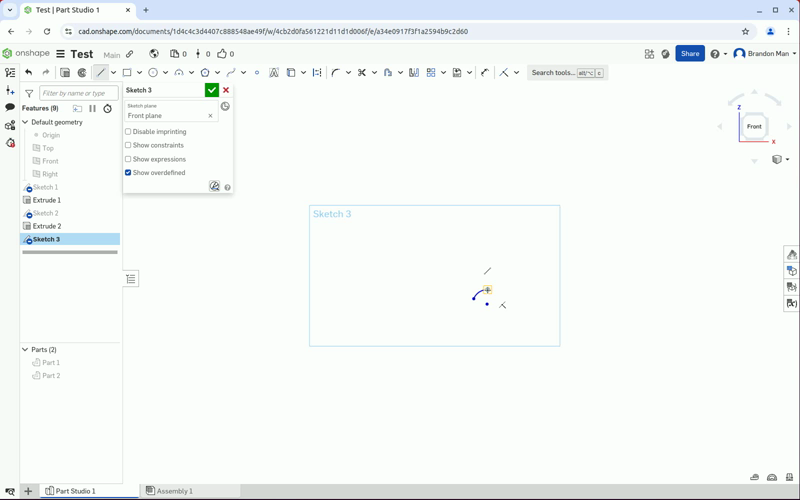
scroll(-6)
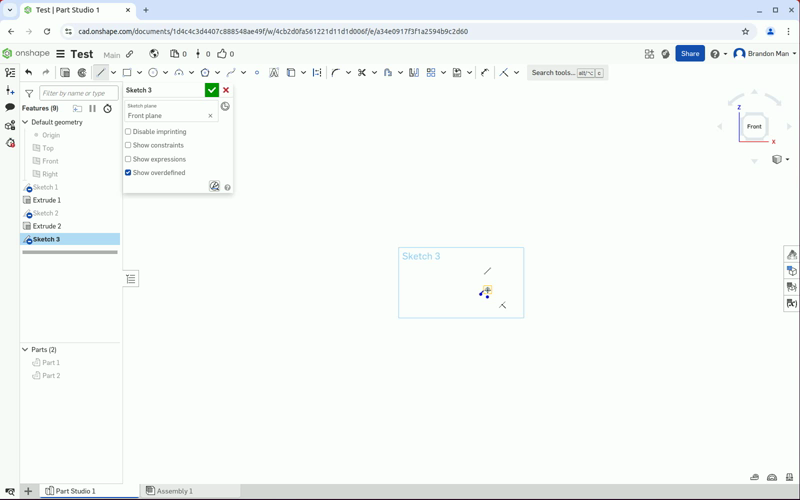
key_down(shift)
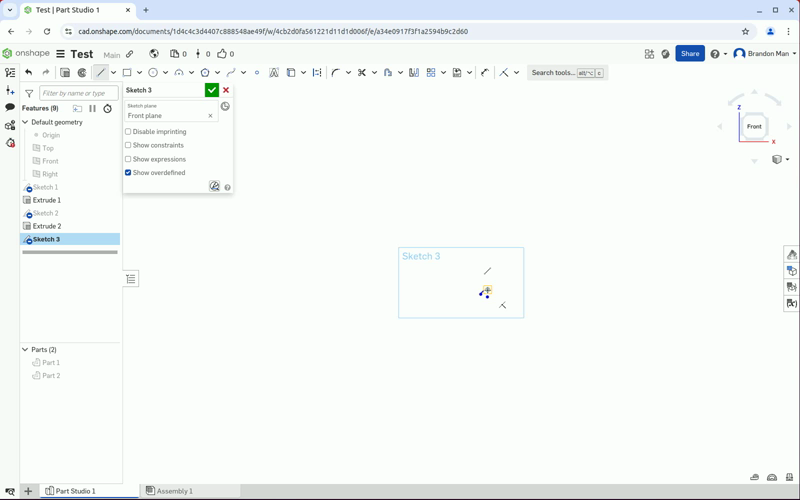
mouse_move(517, 289)
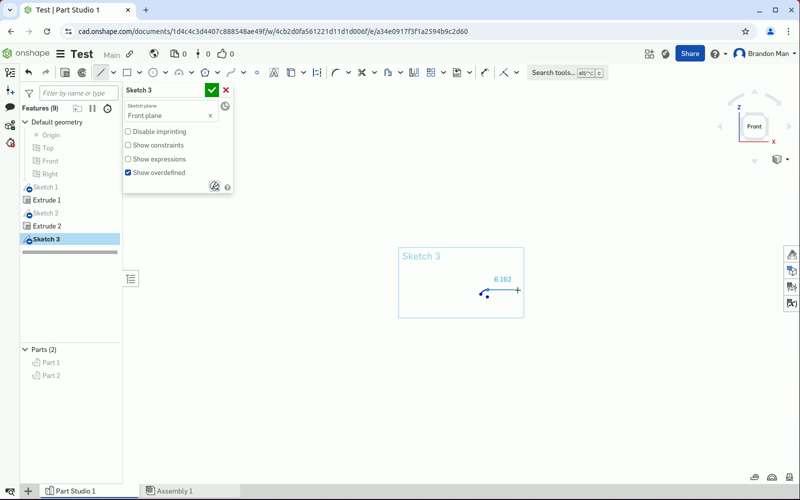
mouse_move(513, 290)
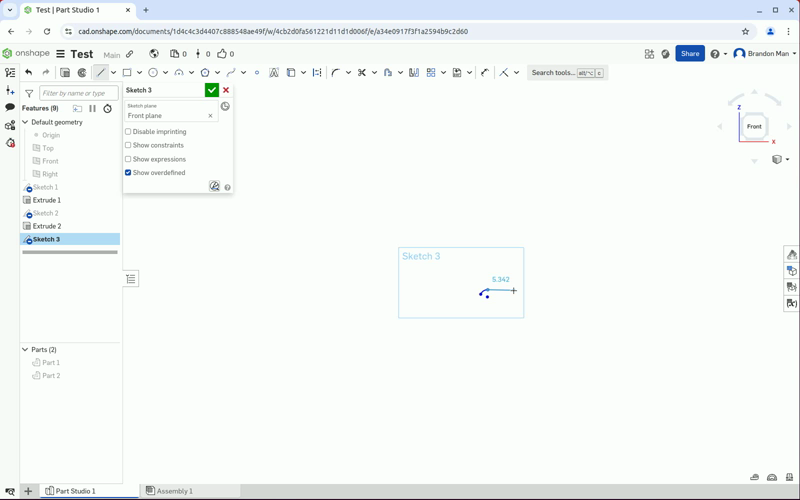
click(513, 290)
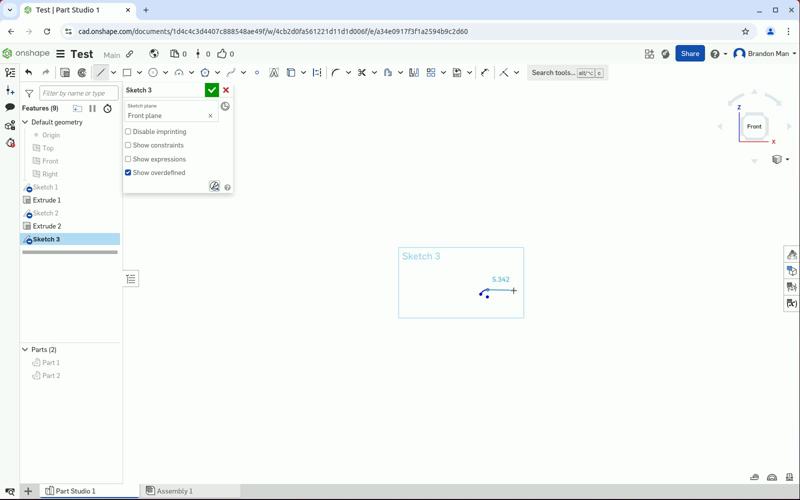
key_up(shift)
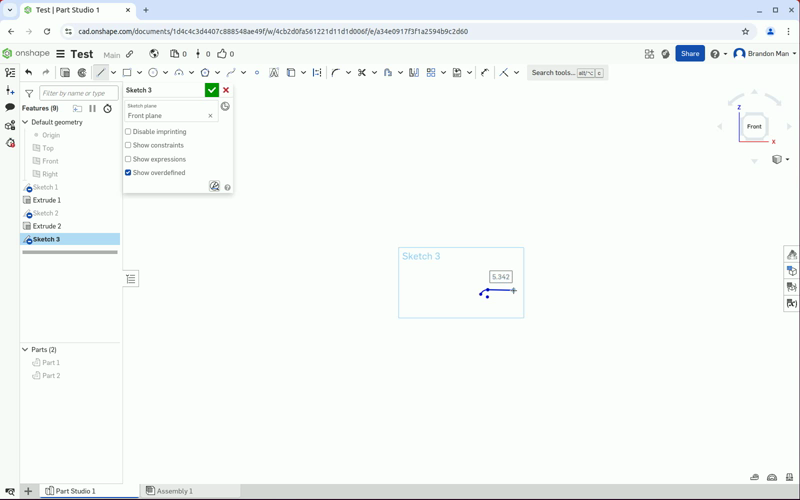
key_down(shift)
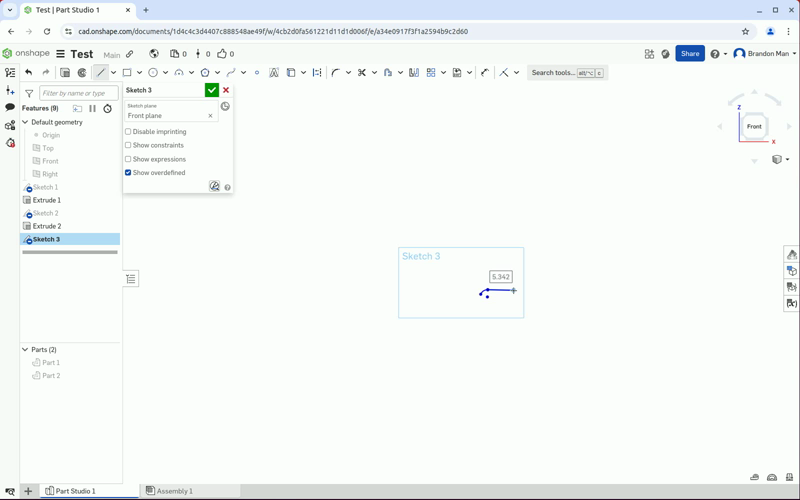
mouse_move(543, 290)
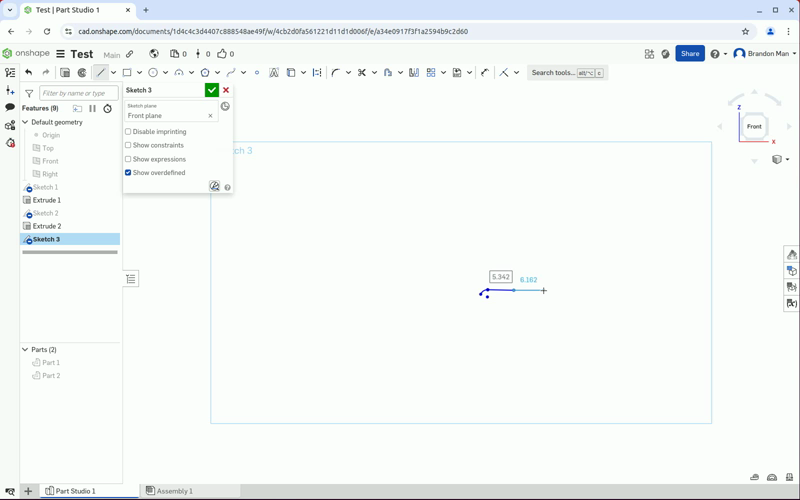
mouse_move(542, 290)
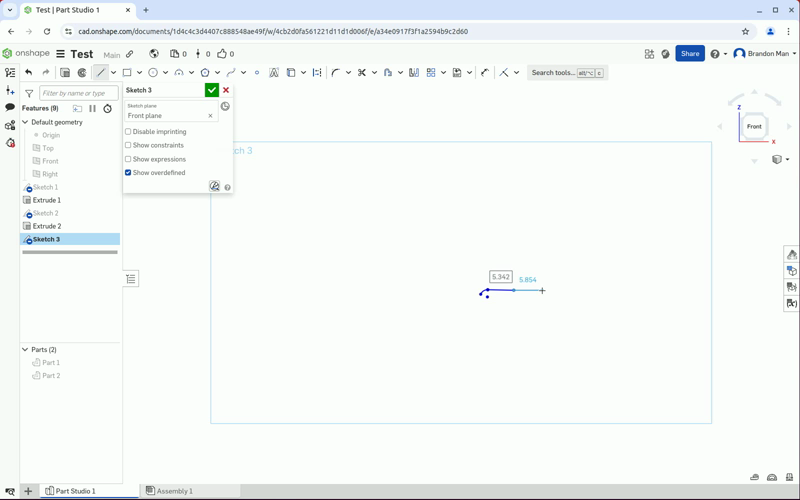
click(542, 290)
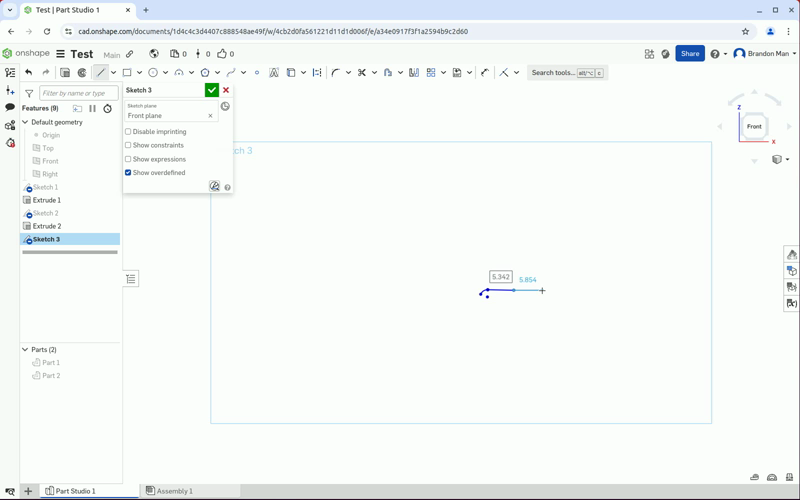
key_up(shift)
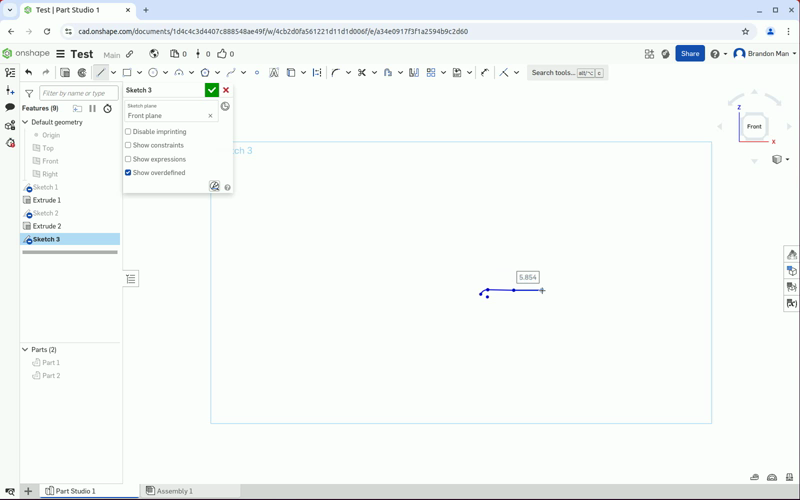
key(esc)
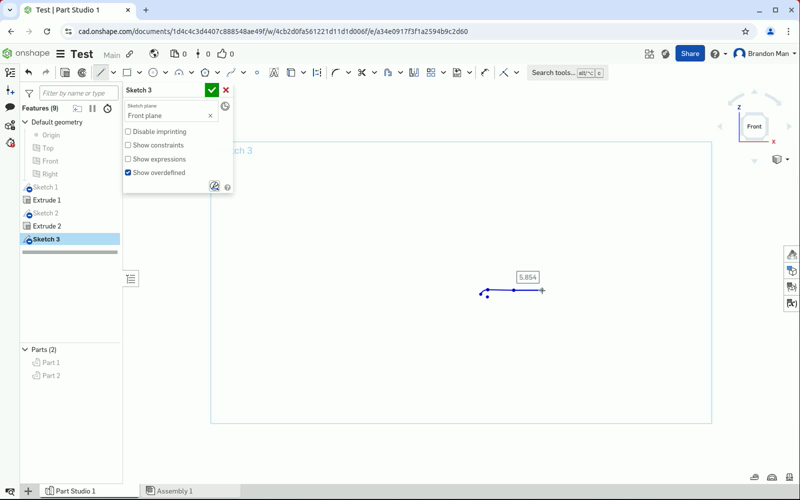
key(a)
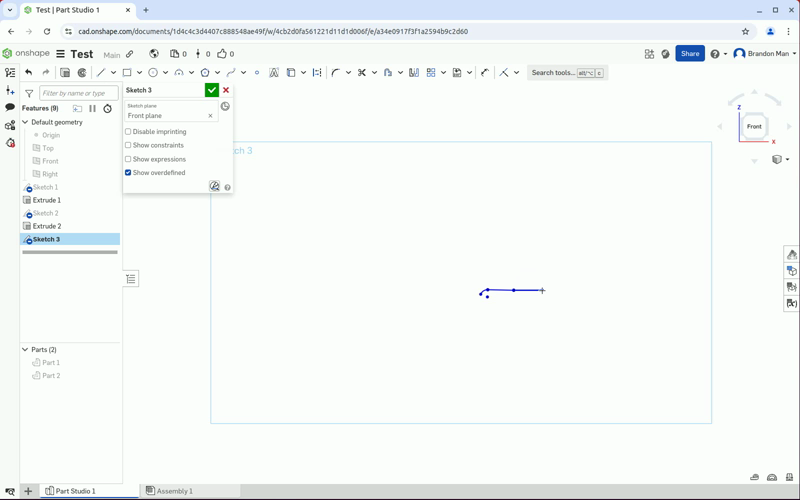
mouse_move(542, 290)
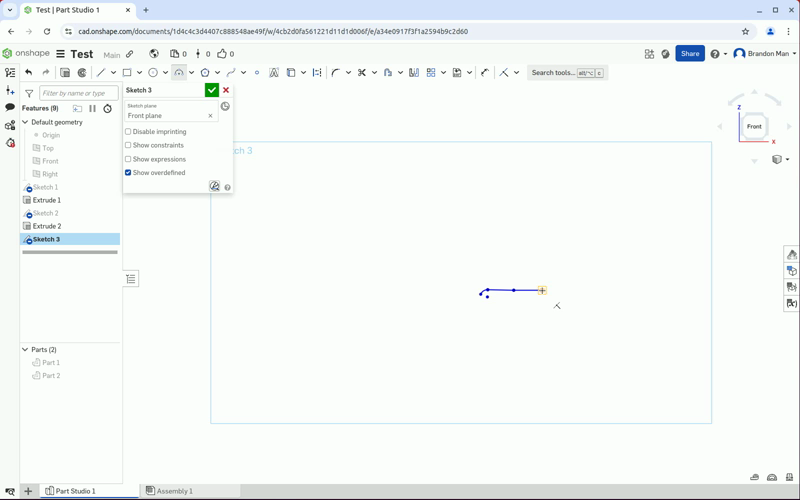
click(542, 290)
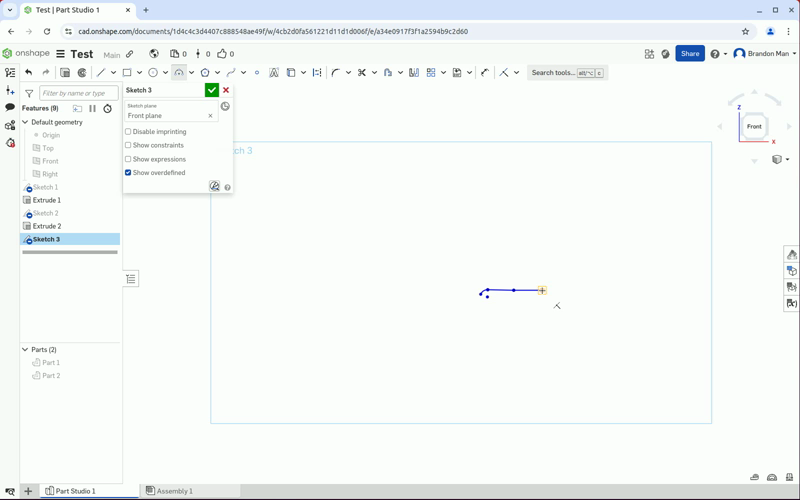
key_down(shift)
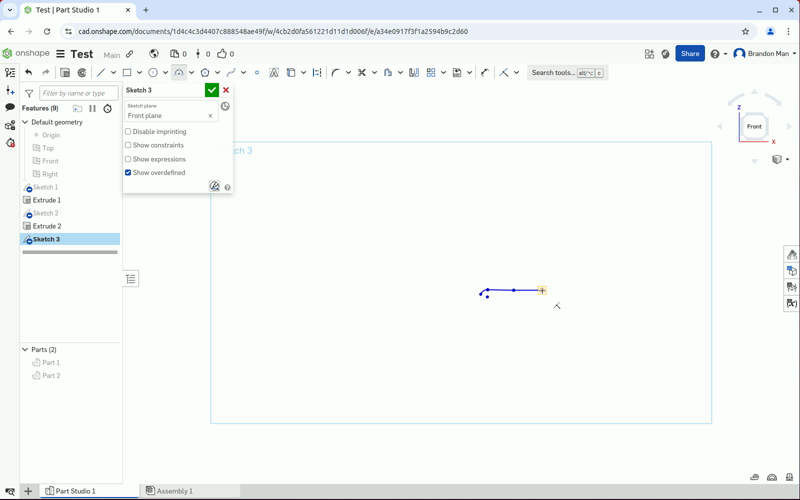
mouse_move(548, 293)
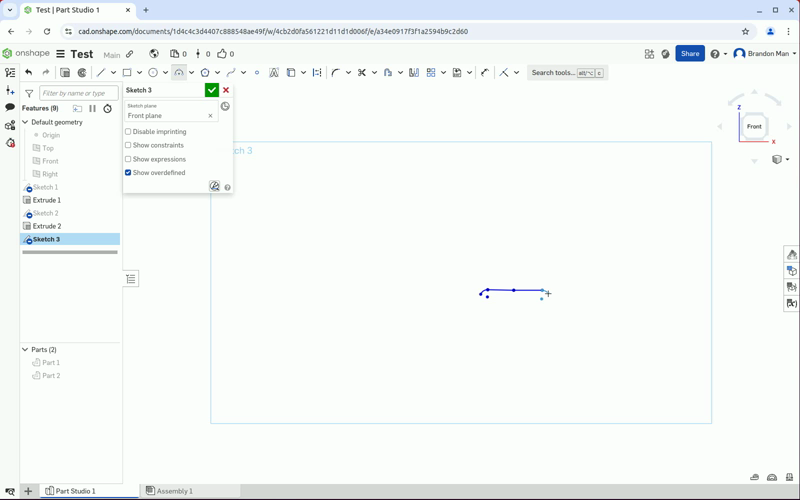
scroll(6)
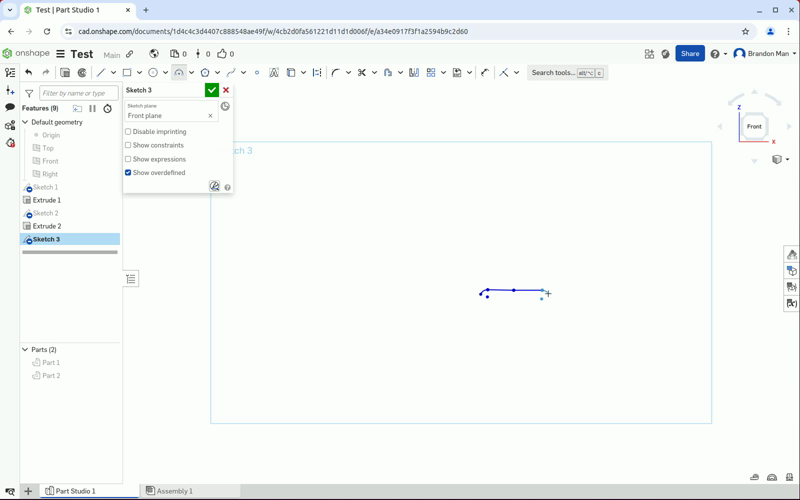
scroll(6)
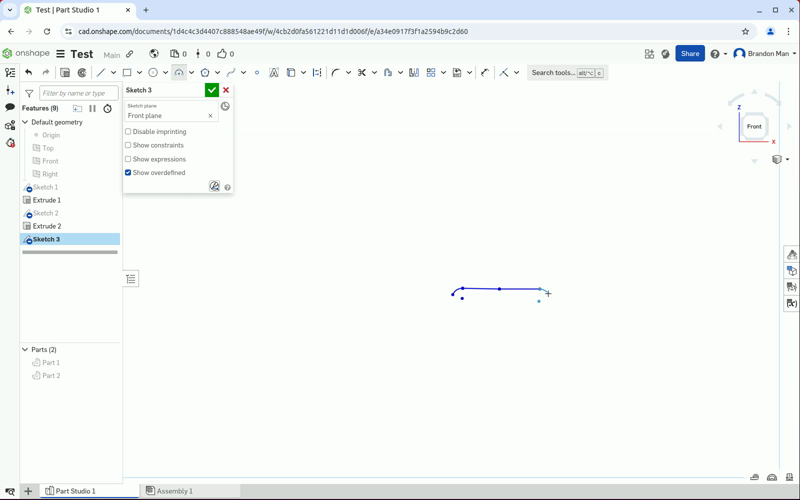
scroll(6)
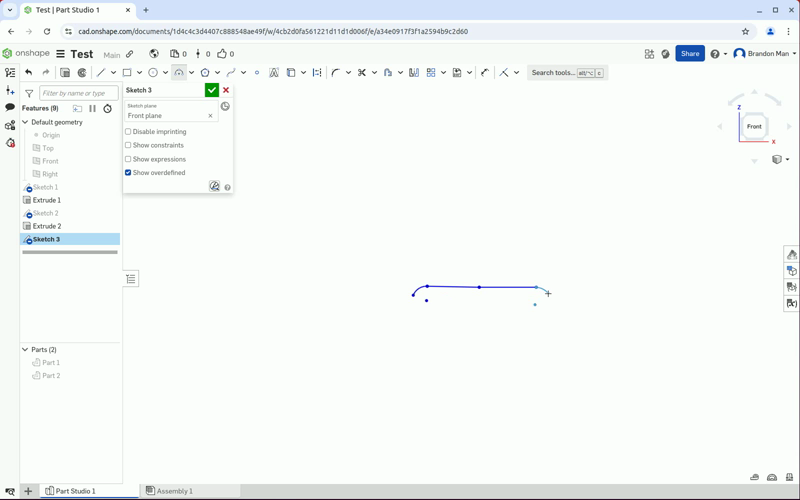
scroll(6)
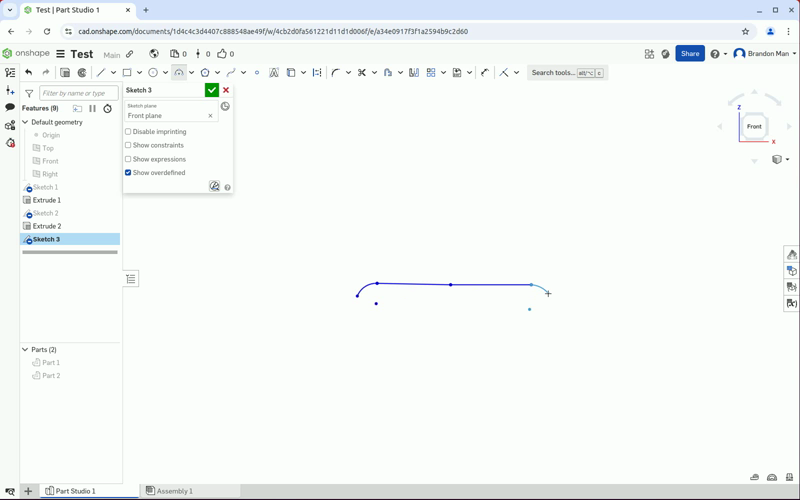
scroll(6)
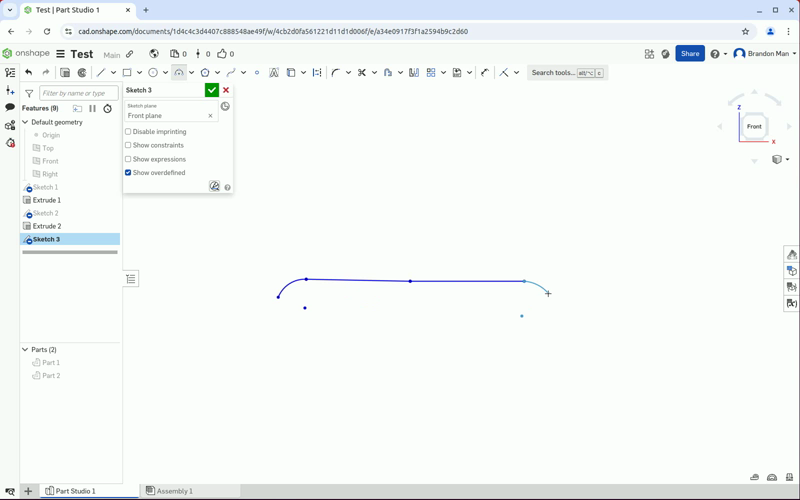
scroll(6)
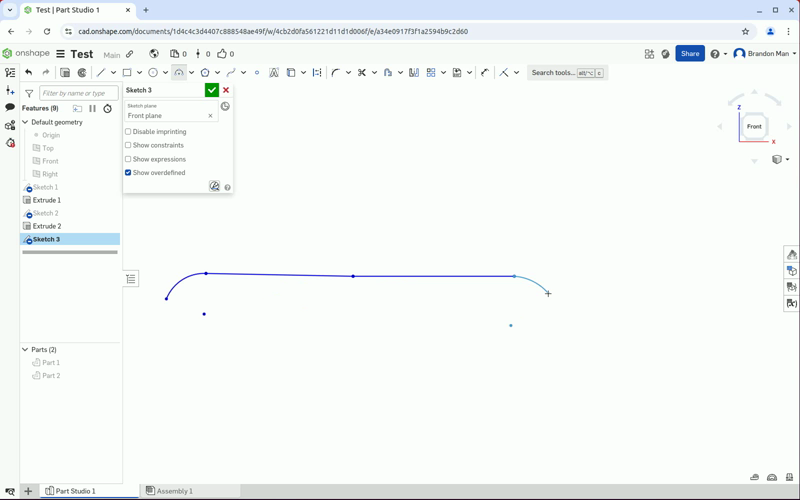
scroll(6)
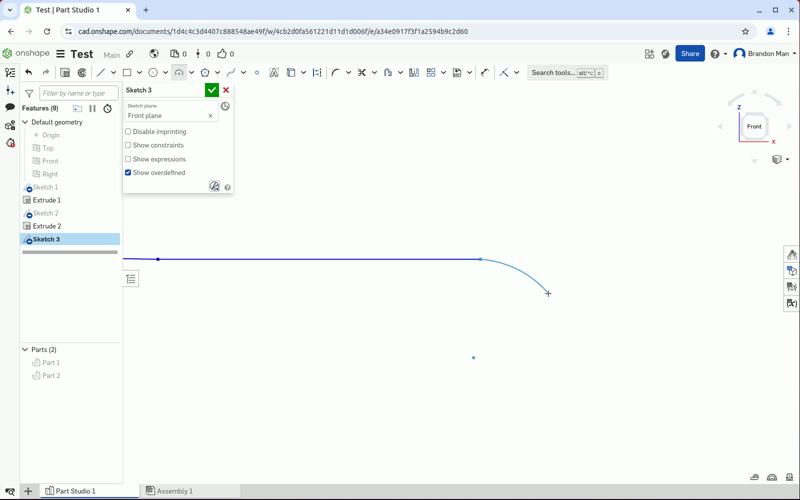
click(548, 293)
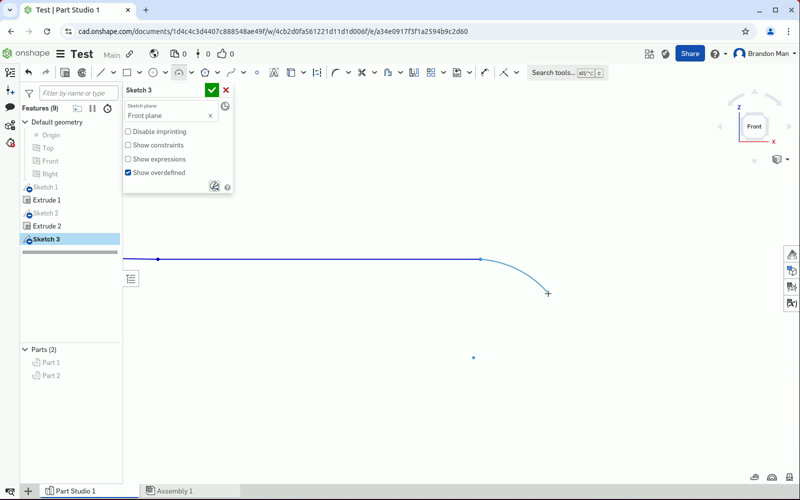
scroll(-6)
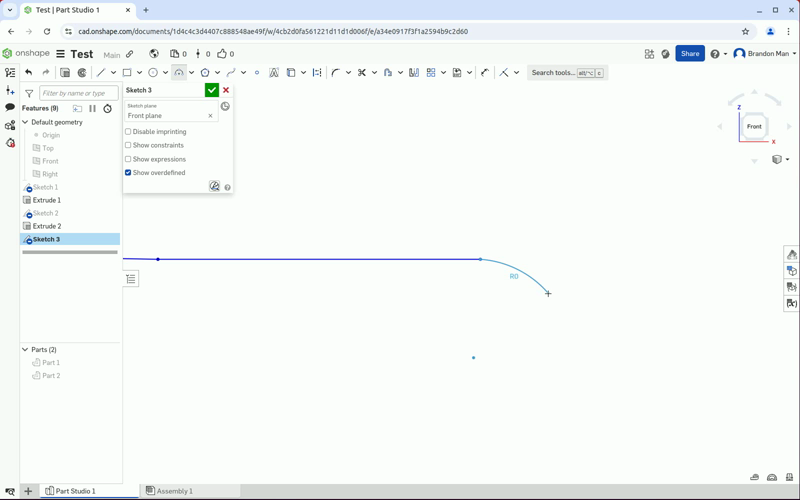
scroll(-6)
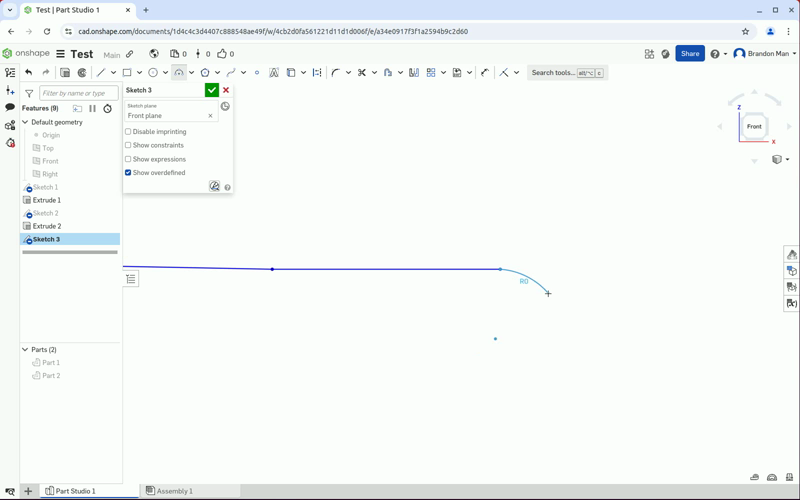
scroll(-6)
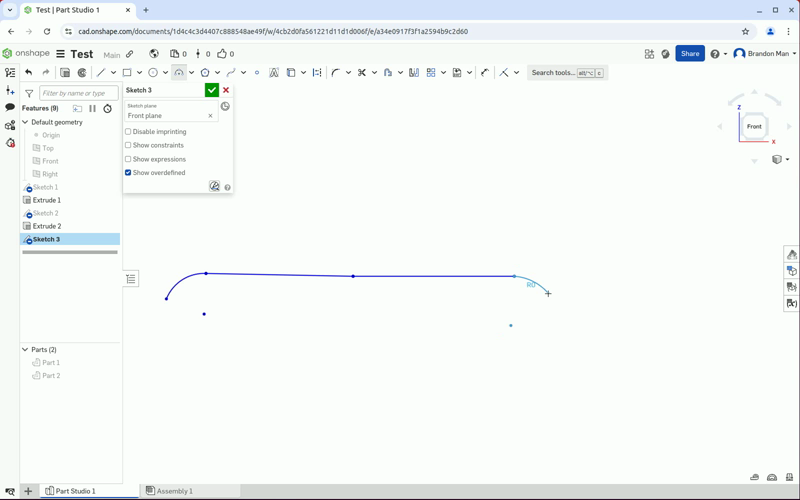
scroll(-6)
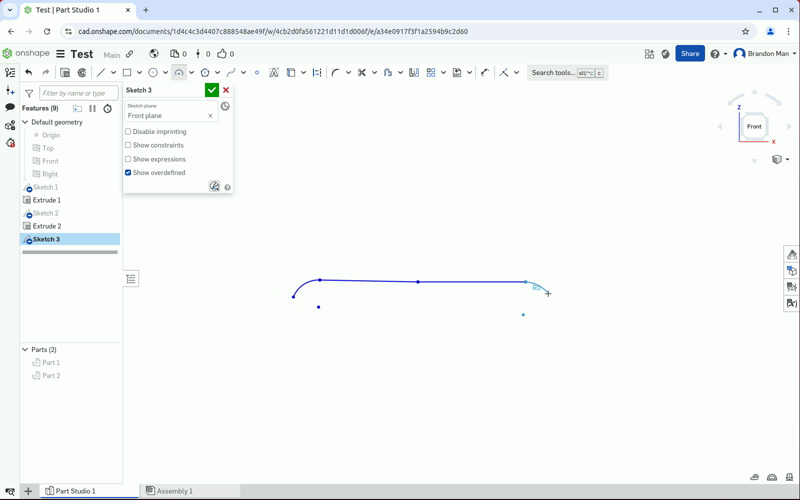
scroll(-6)
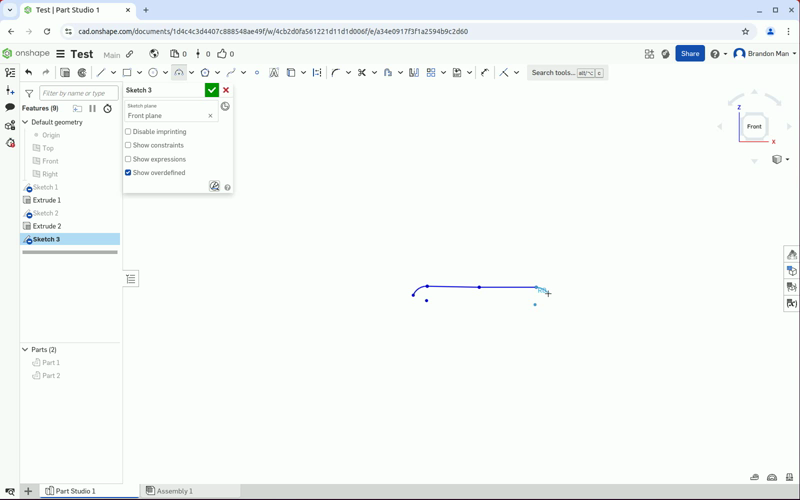
scroll(-6)
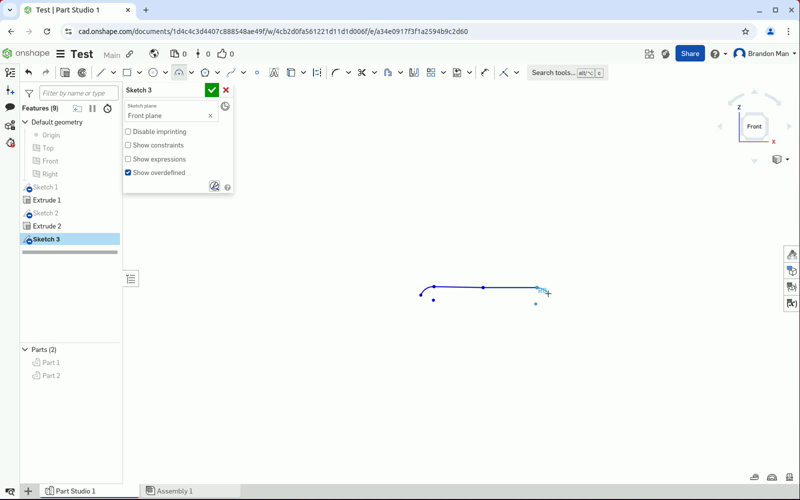
scroll(-6)
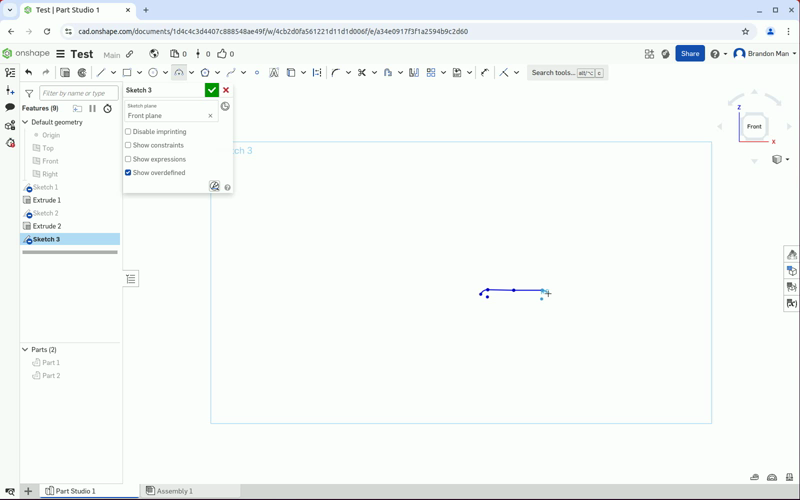
mouse_move(545, 291)
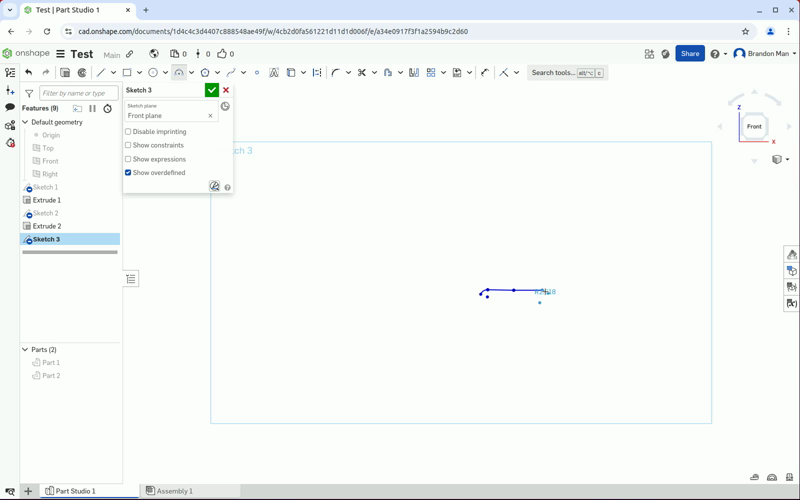
scroll(6)
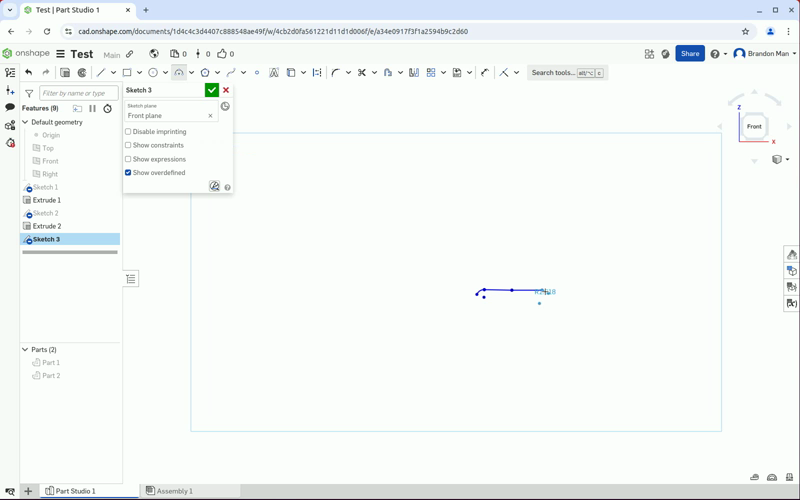
scroll(6)
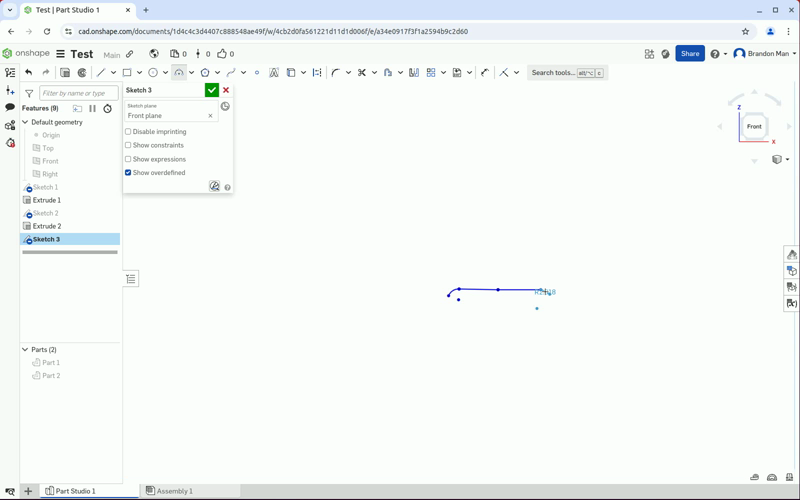
scroll(6)
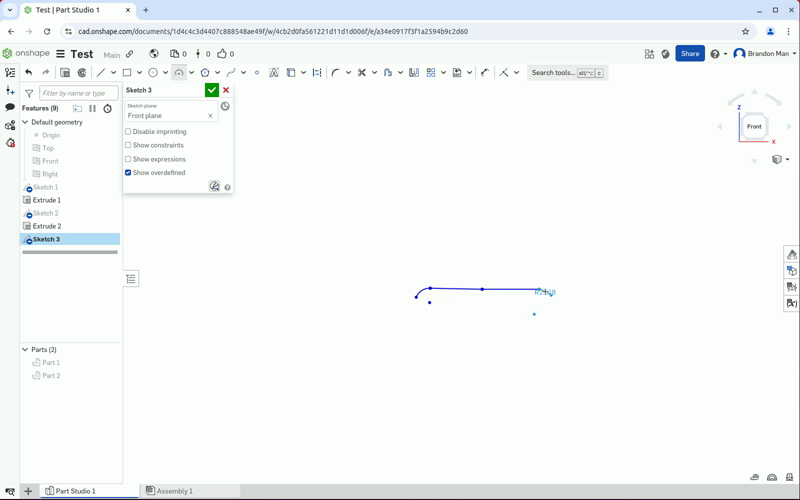
scroll(6)
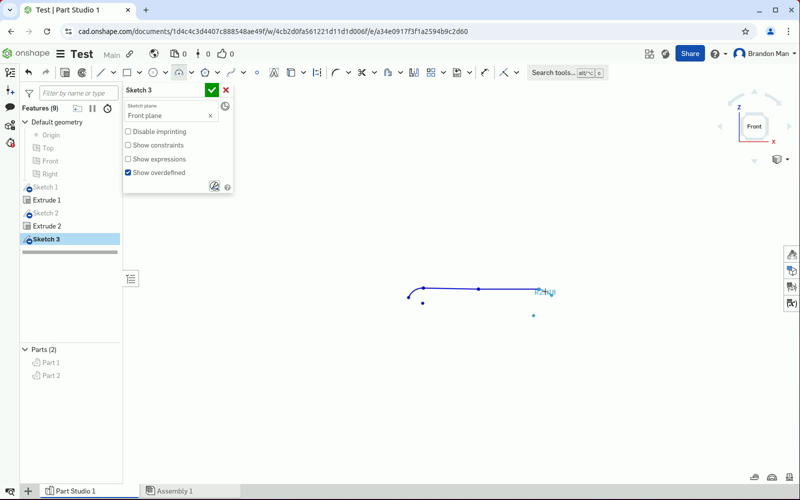
scroll(6)
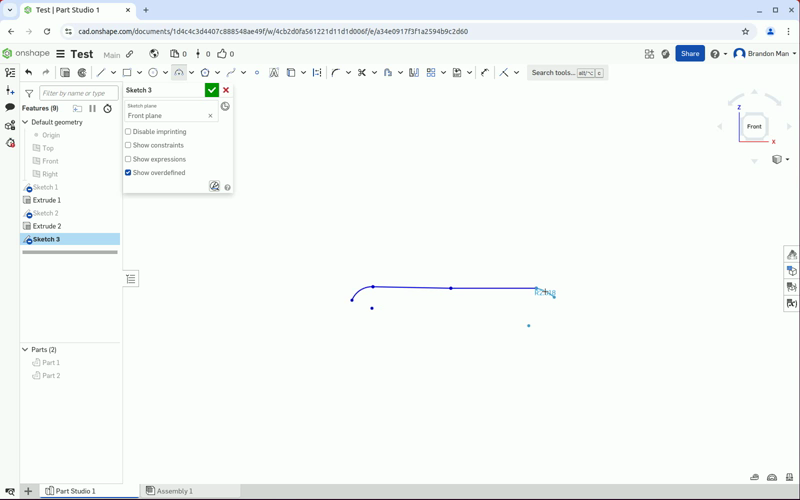
scroll(6)
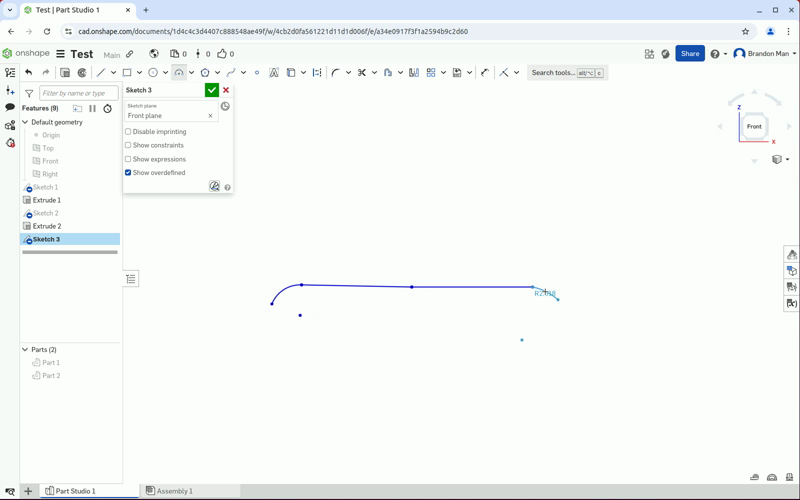
scroll(6)
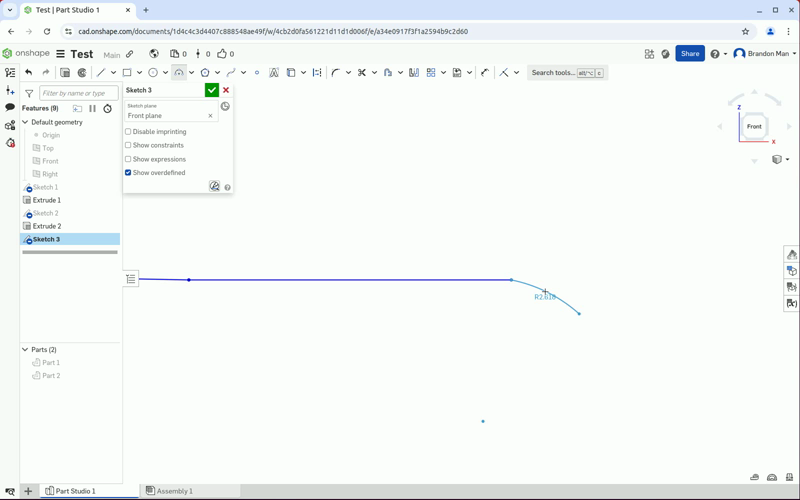
click(545, 291)
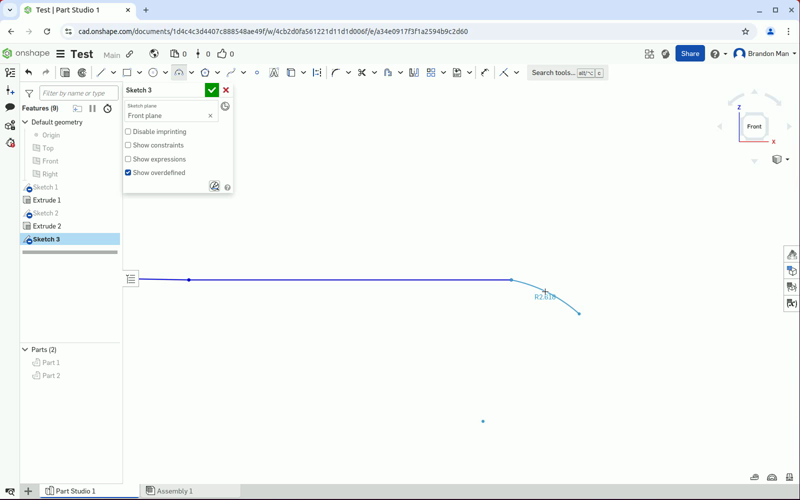
scroll(-6)
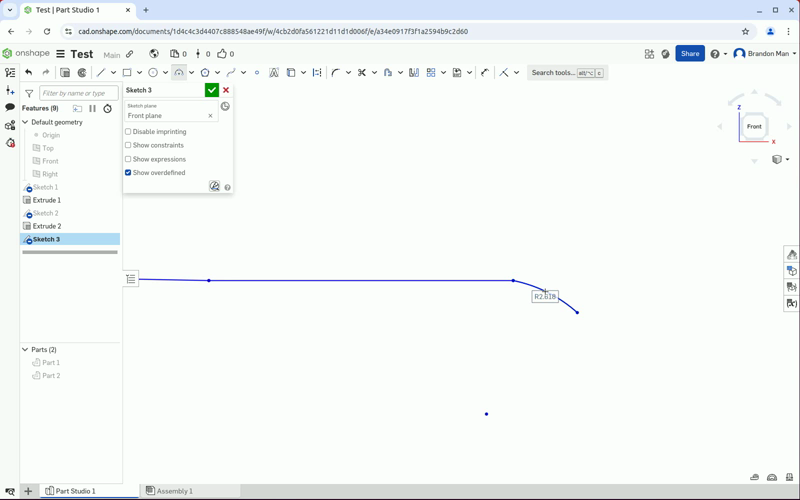
scroll(-6)
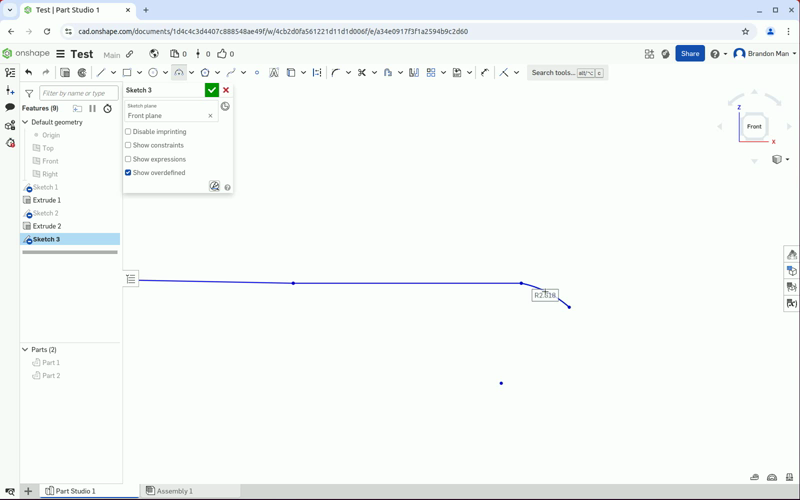
scroll(-6)
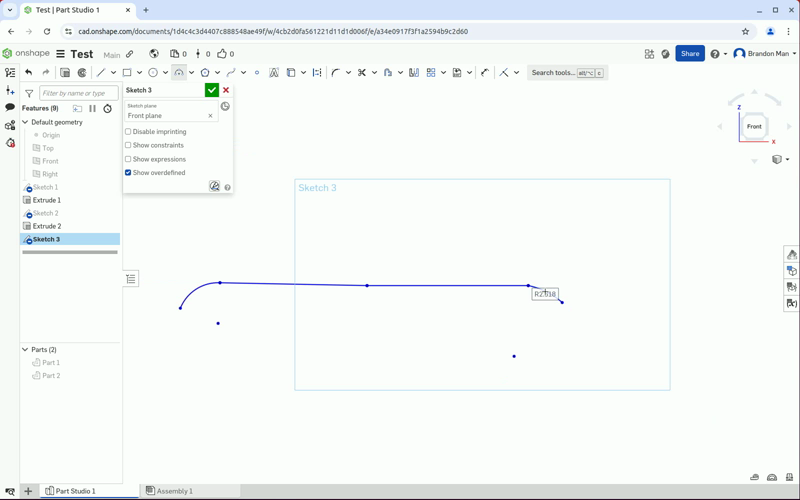
scroll(-6)
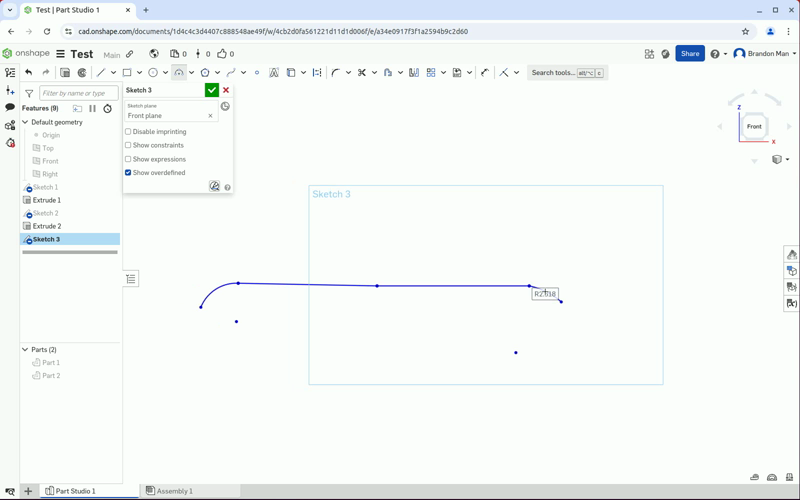
scroll(-6)
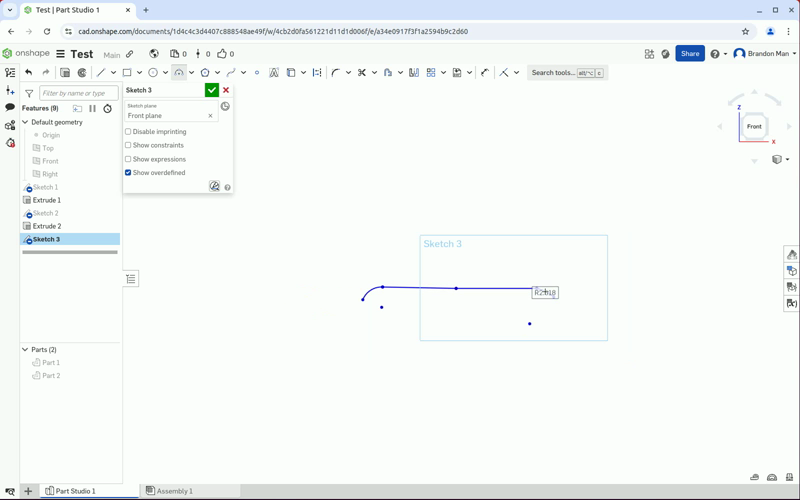
scroll(-6)
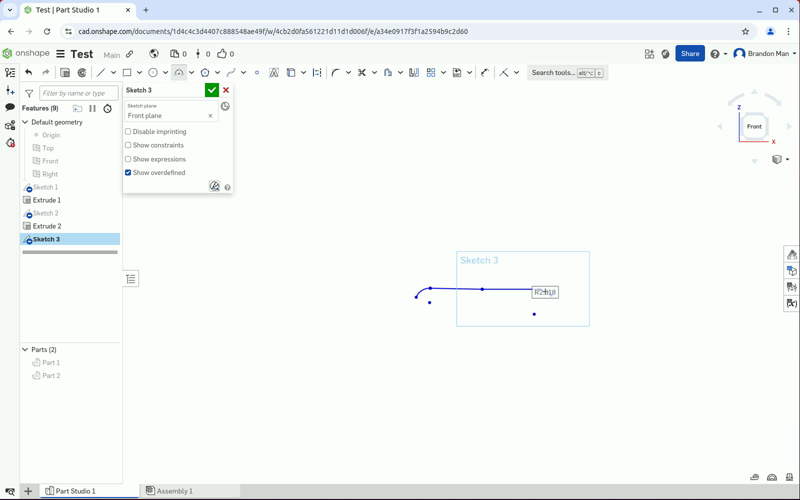
scroll(-6)
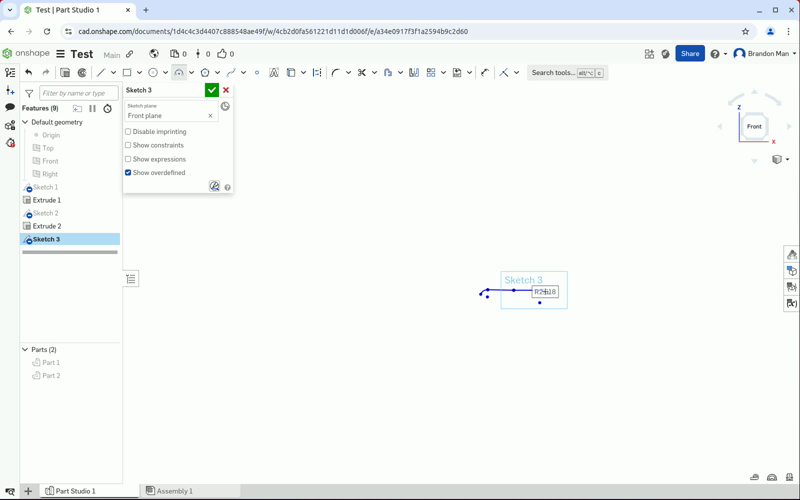
key_up(shift)
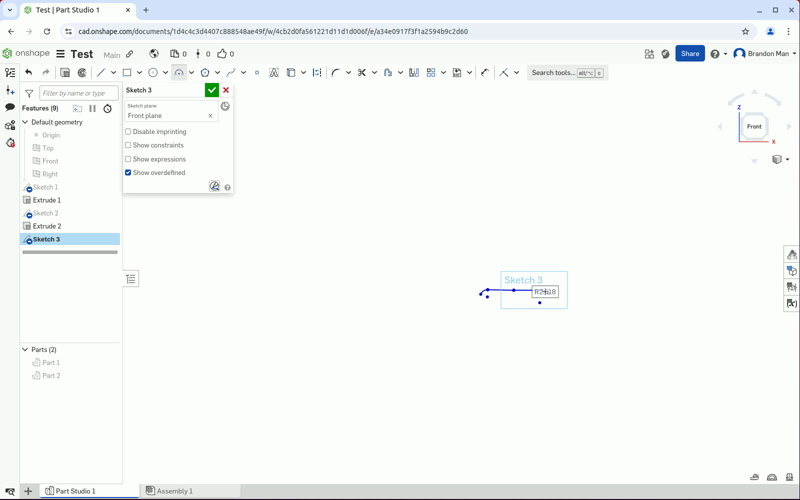
mouse_move(548, 293)
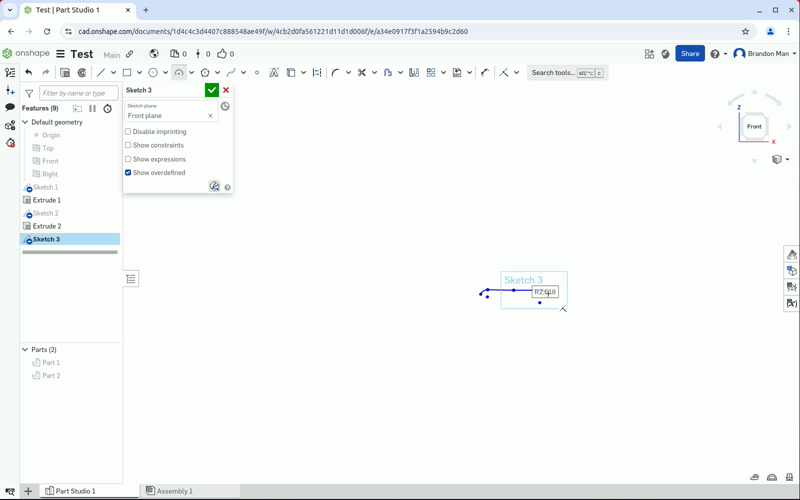
scroll(6)
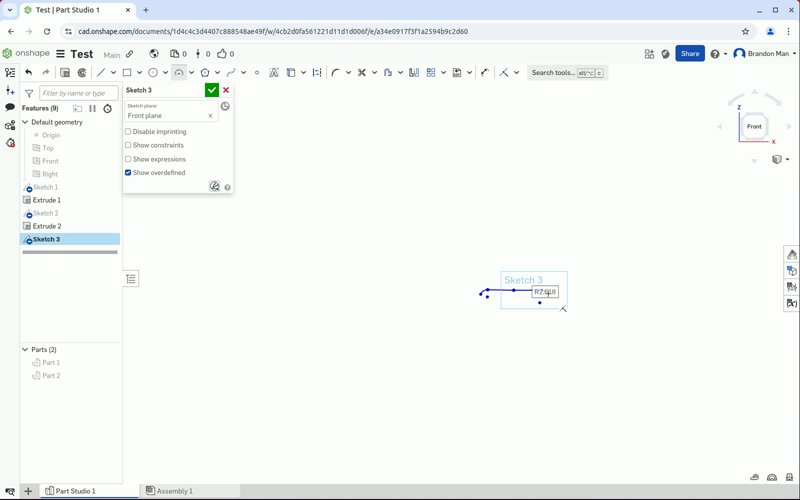
scroll(6)
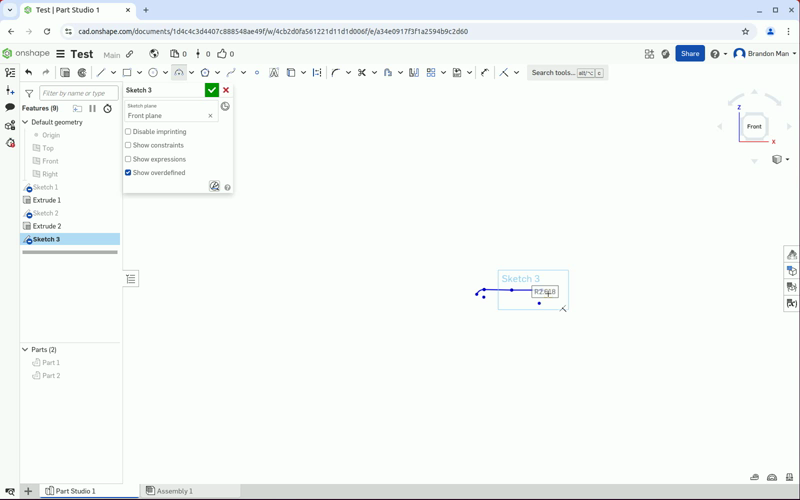
scroll(6)
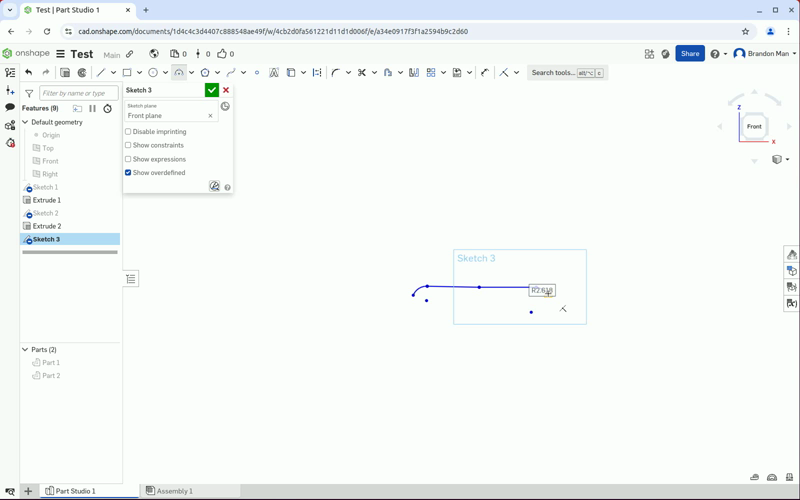
scroll(6)
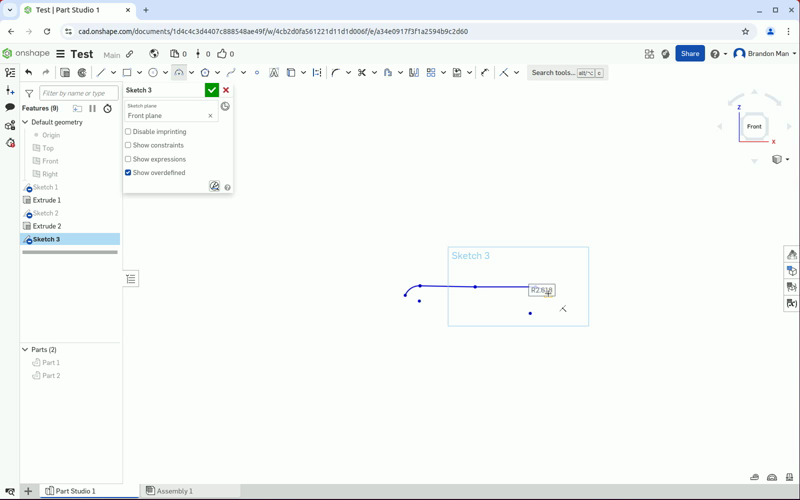
scroll(6)
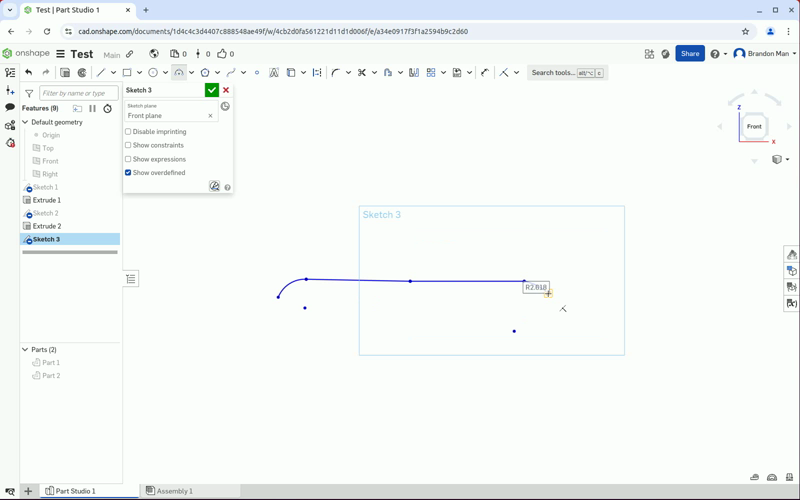
scroll(6)
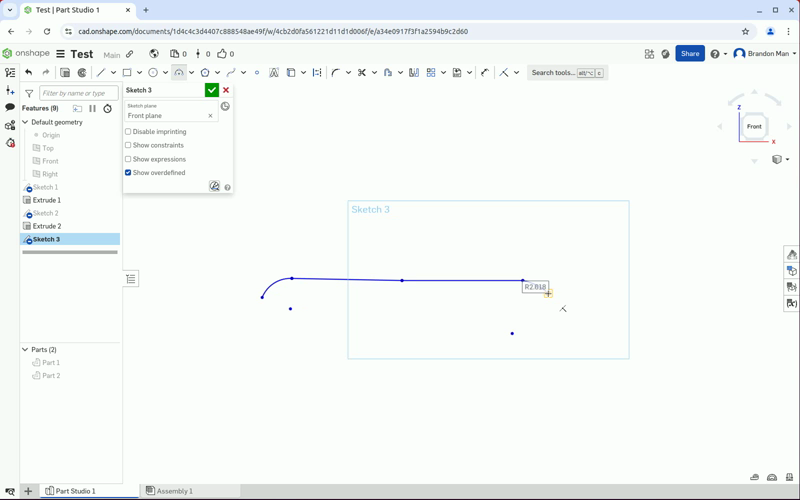
scroll(6)
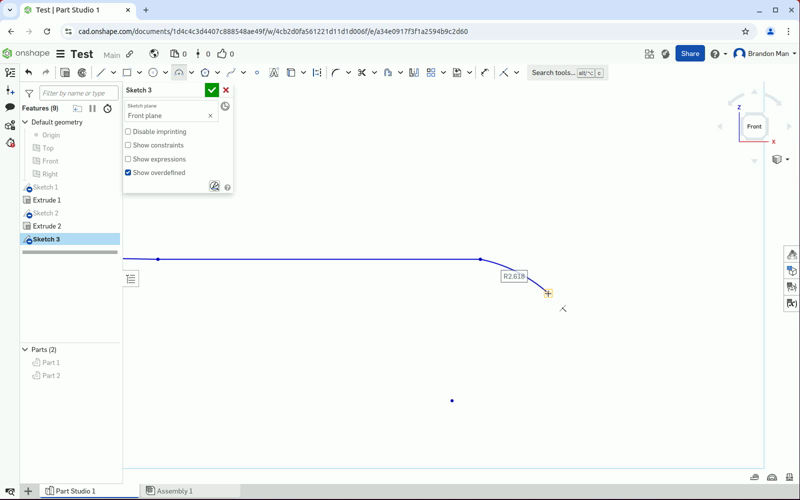
click(548, 293)
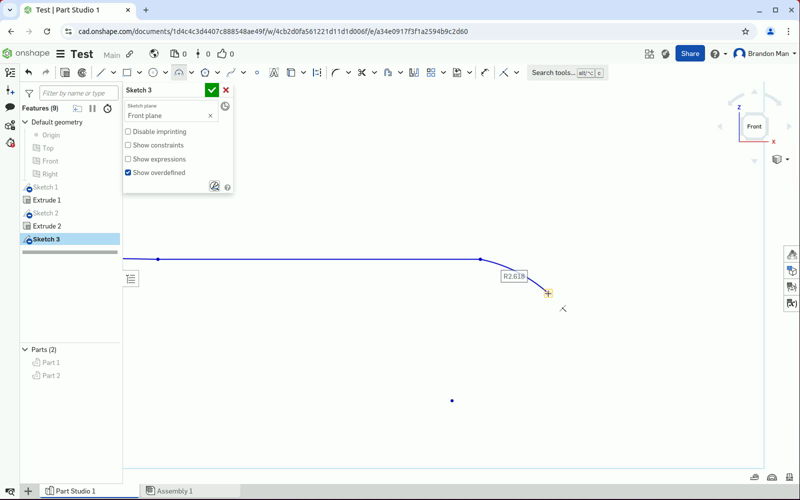
scroll(-6)
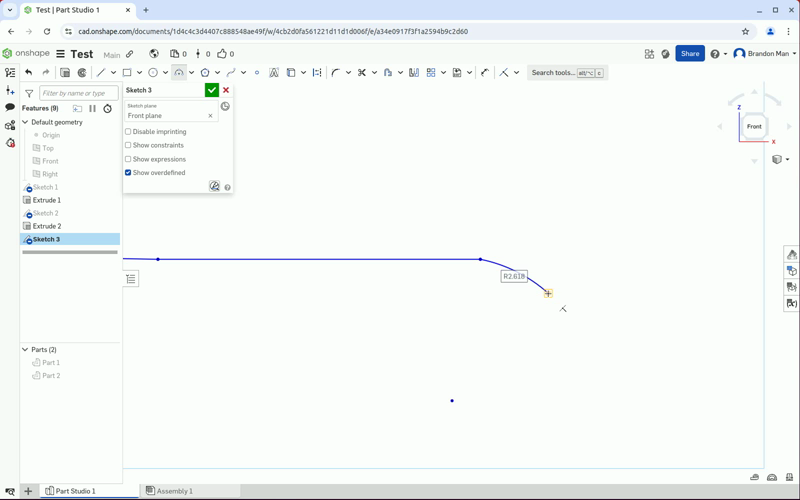
scroll(-6)
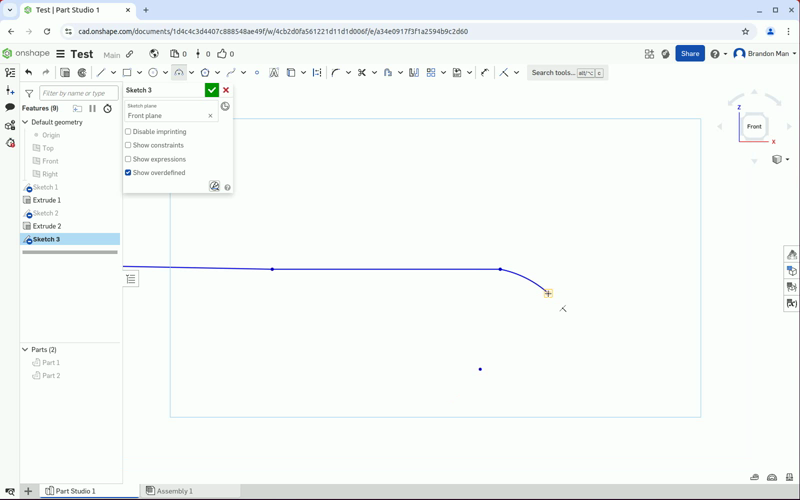
scroll(-6)
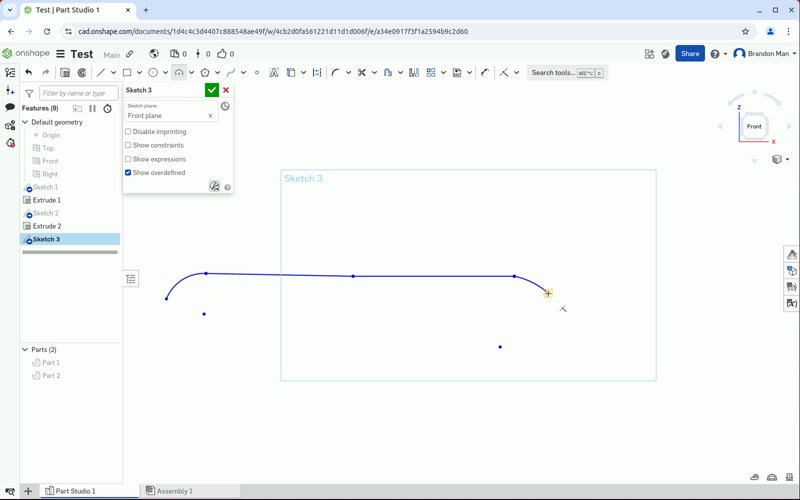
scroll(-6)
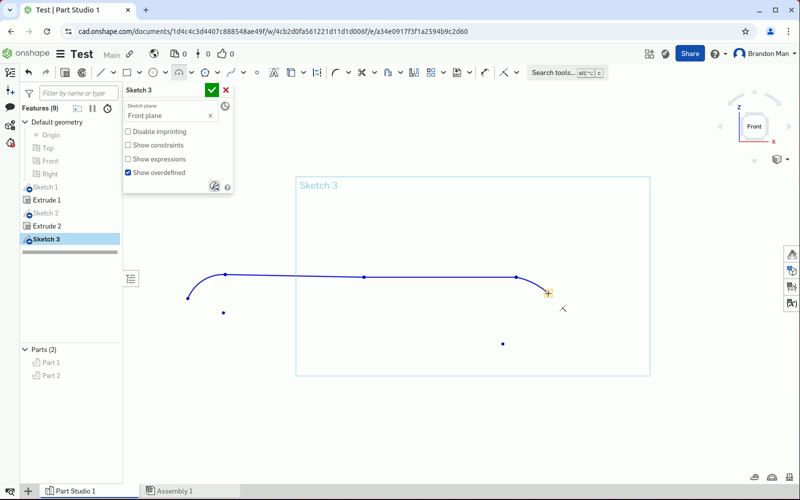
scroll(-6)
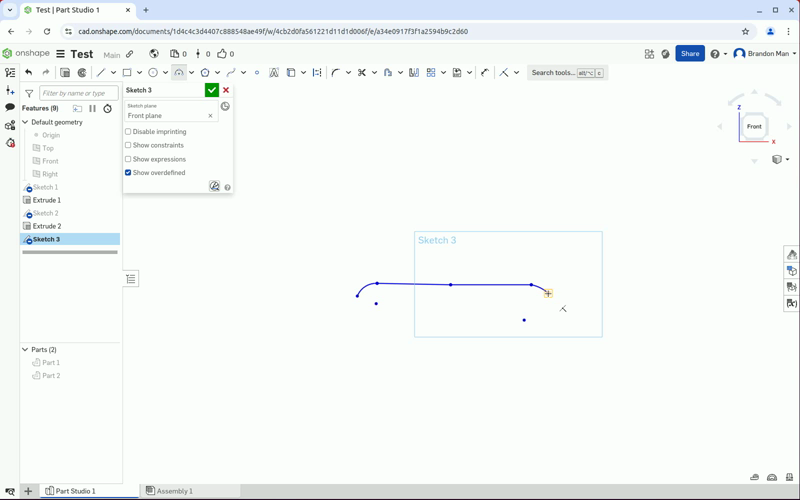
scroll(-6)
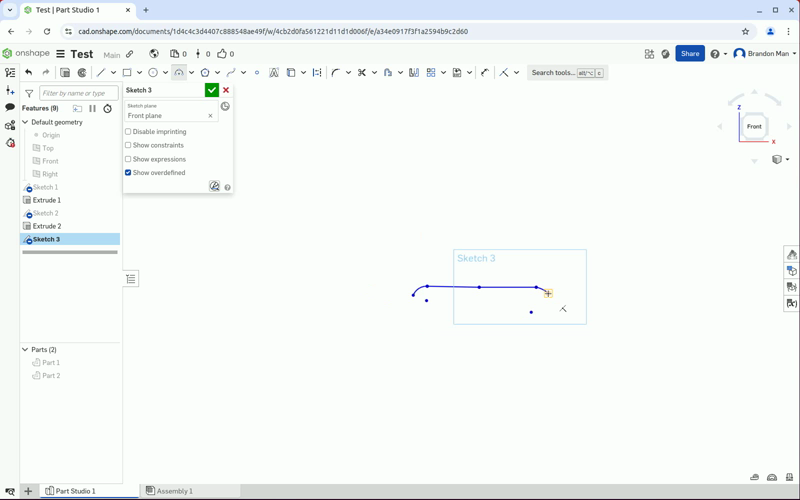
scroll(-6)
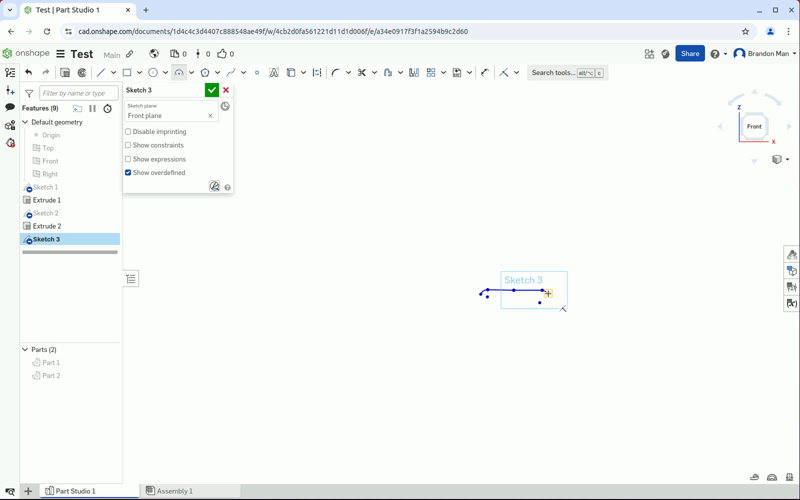
key_down(shift)
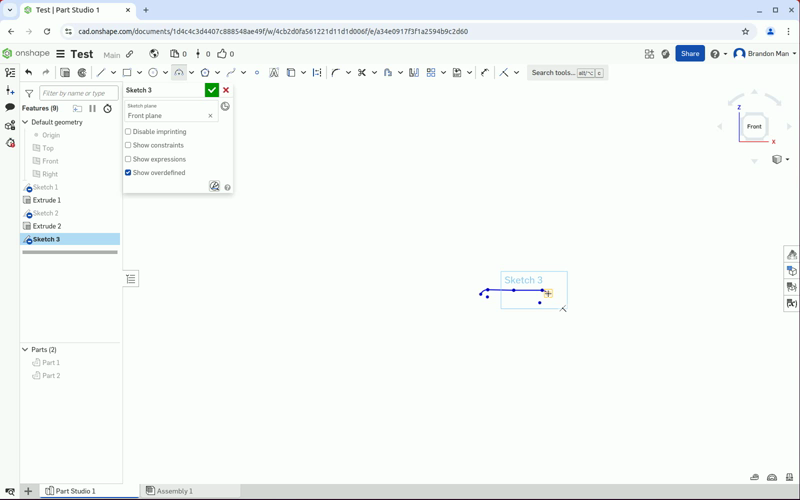
mouse_move(548, 272)
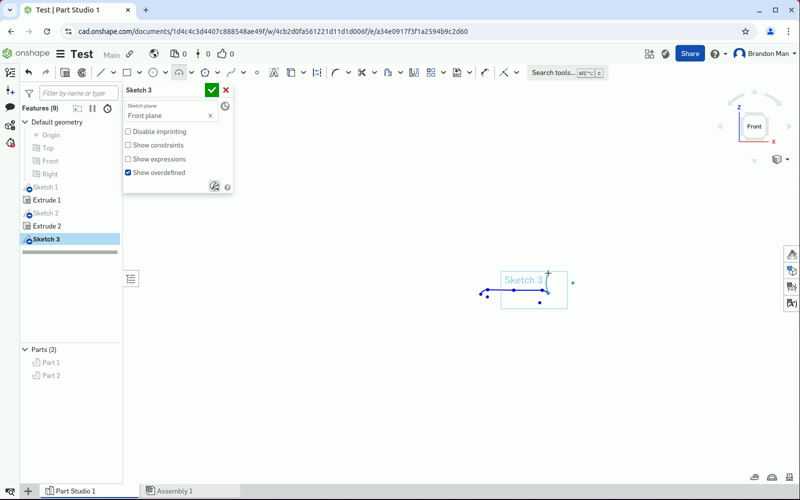
click(548, 272)
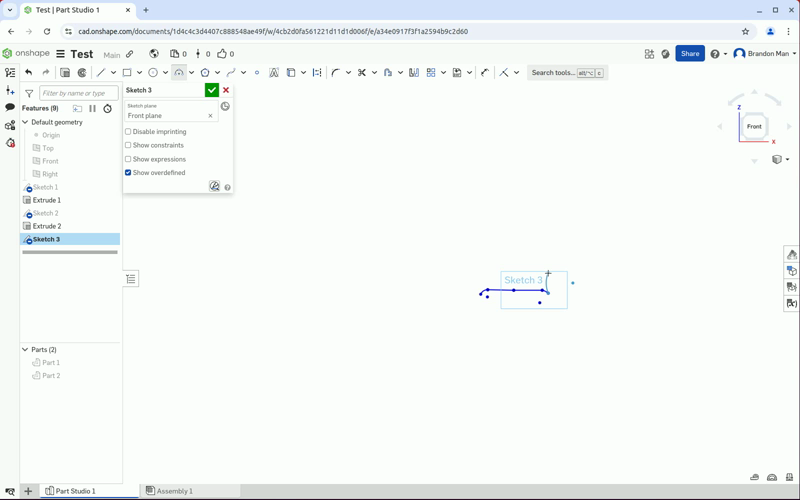
mouse_move(544, 282)
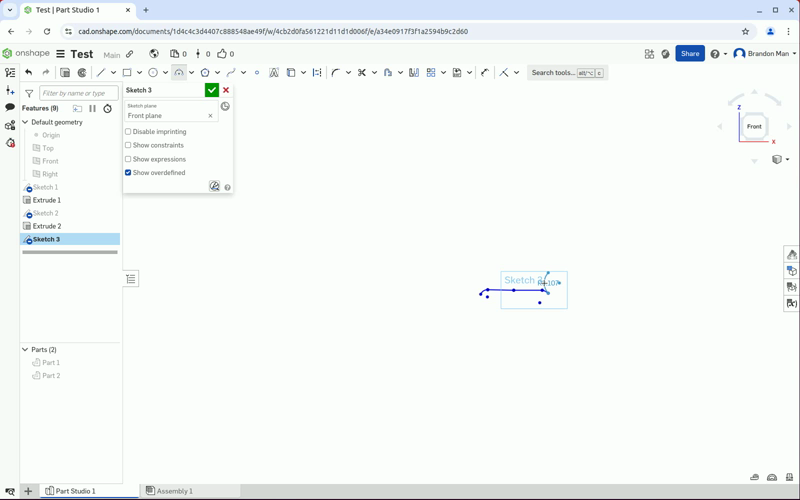
click(544, 282)
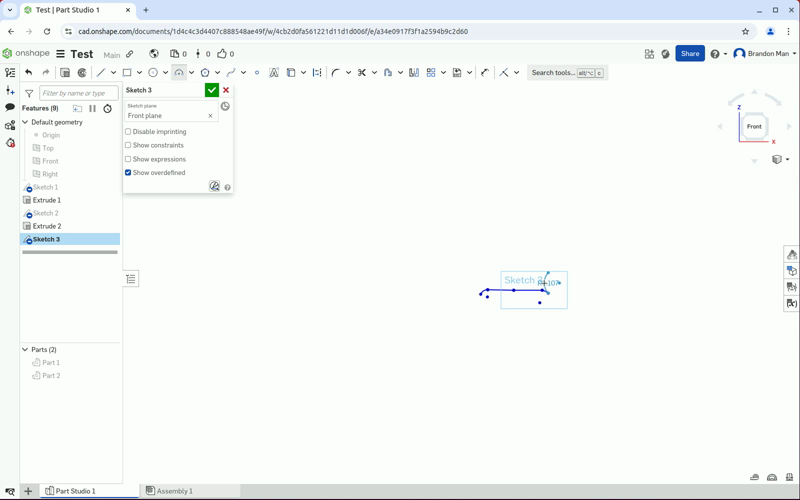
key_up(shift)
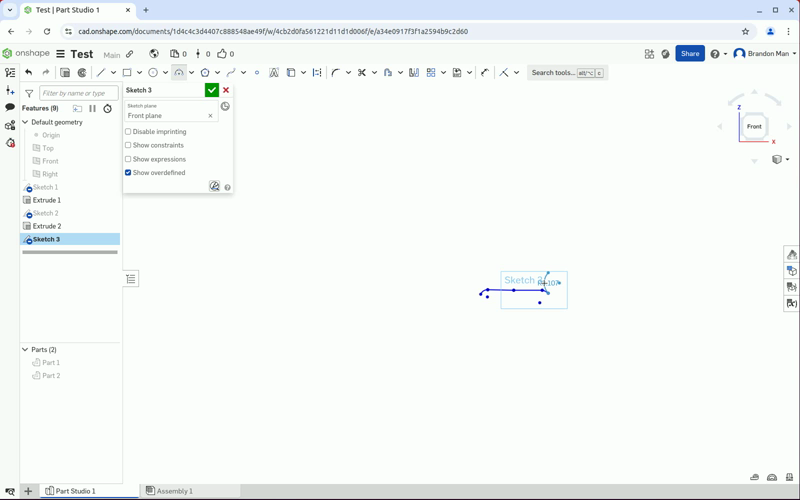
mouse_move(548, 272)
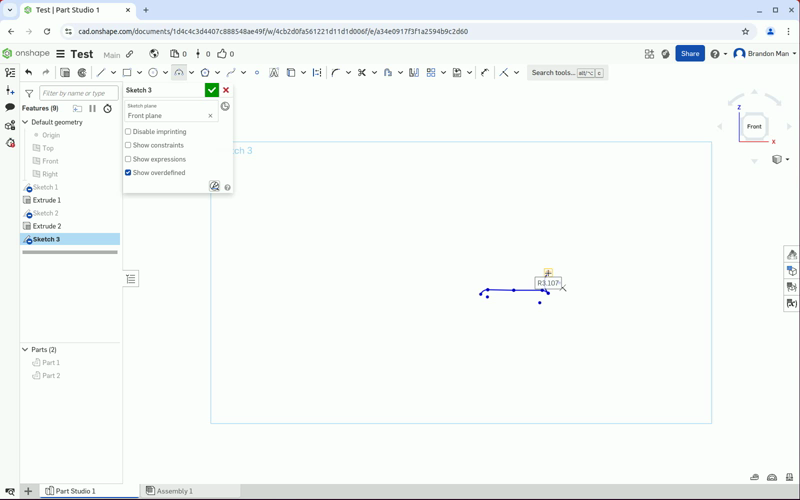
click(548, 272)
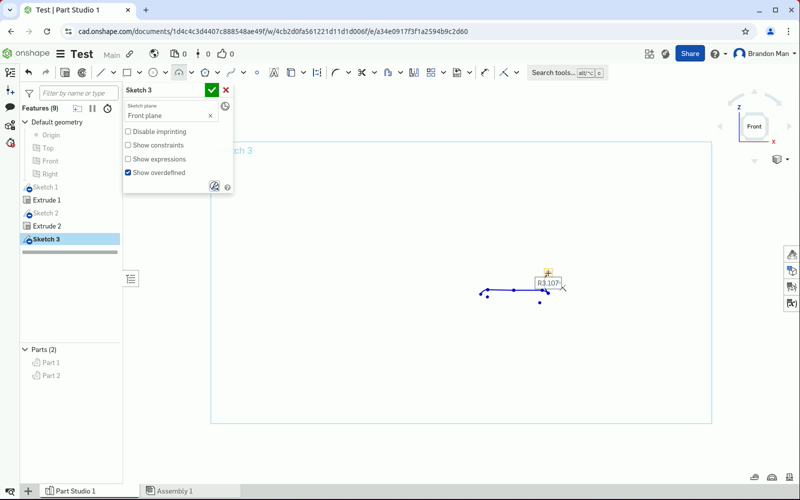
key_down(shift)
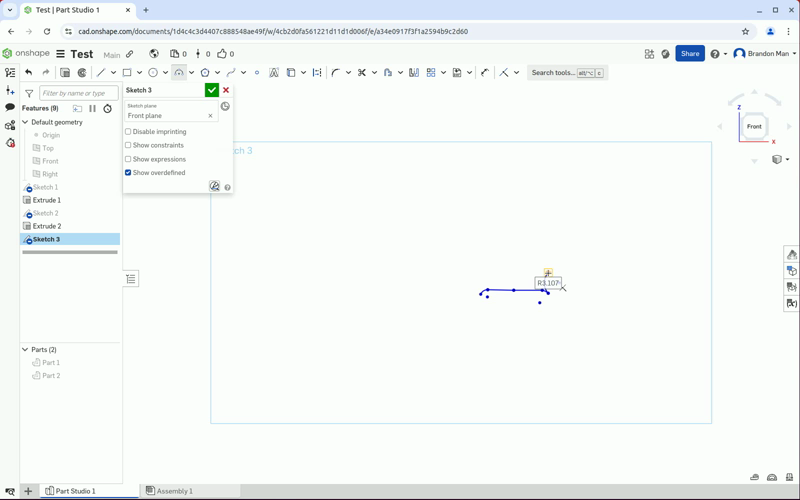
mouse_move(542, 274)
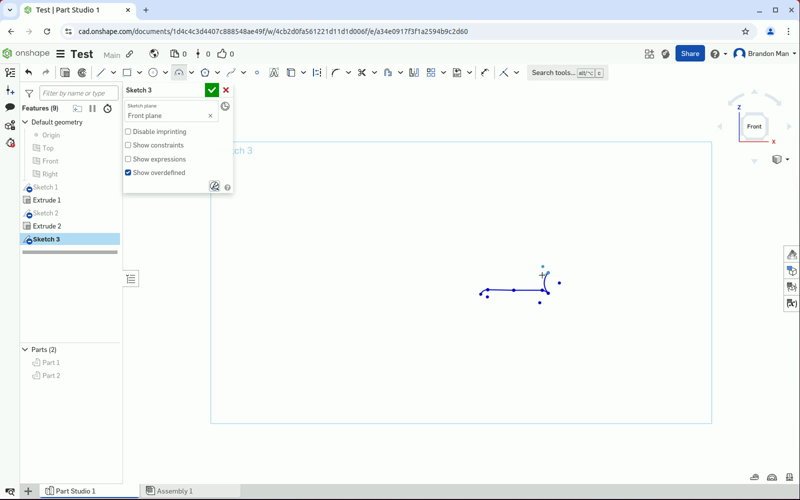
scroll(6)
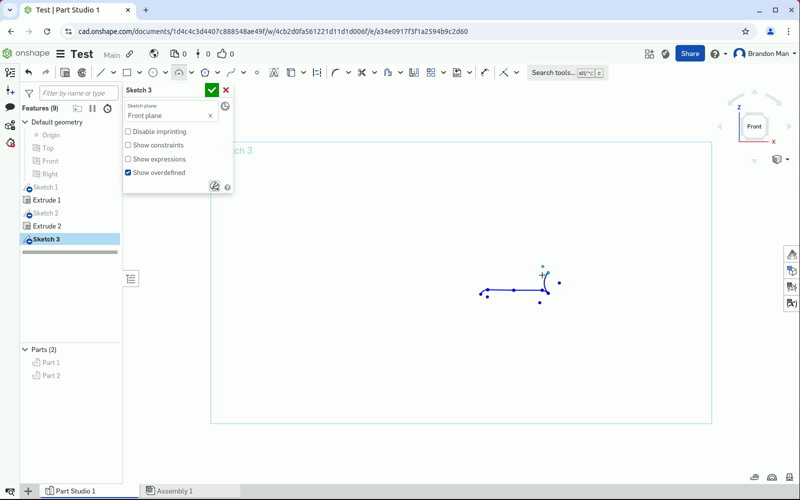
scroll(6)
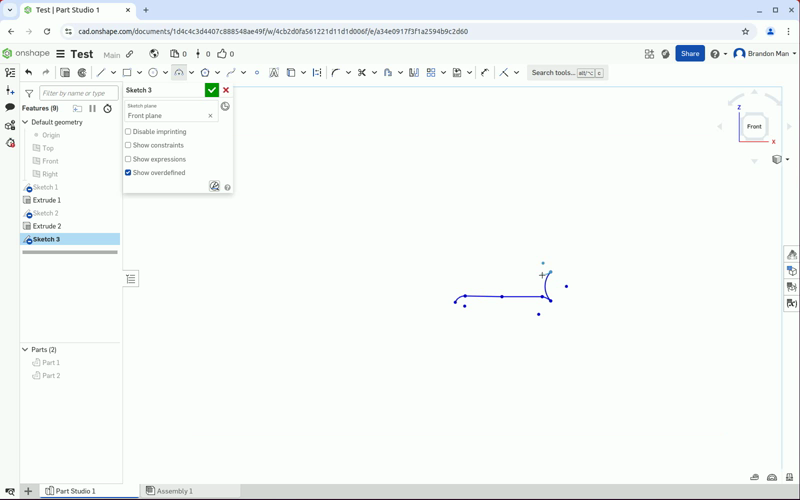
scroll(6)
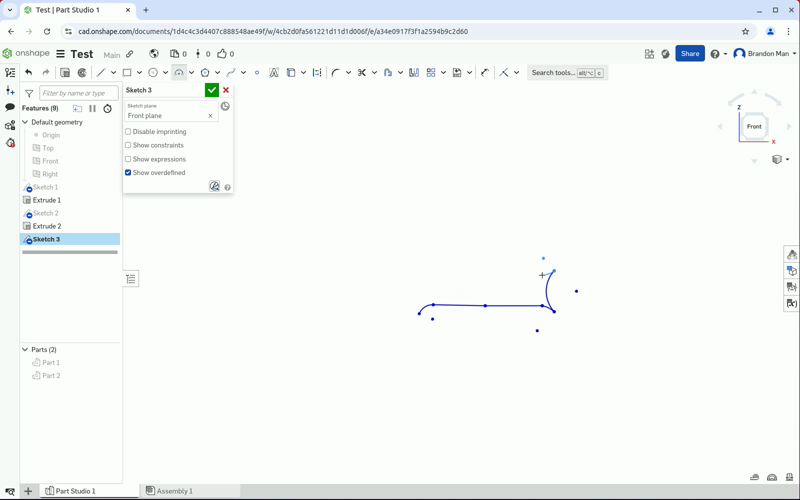
scroll(6)
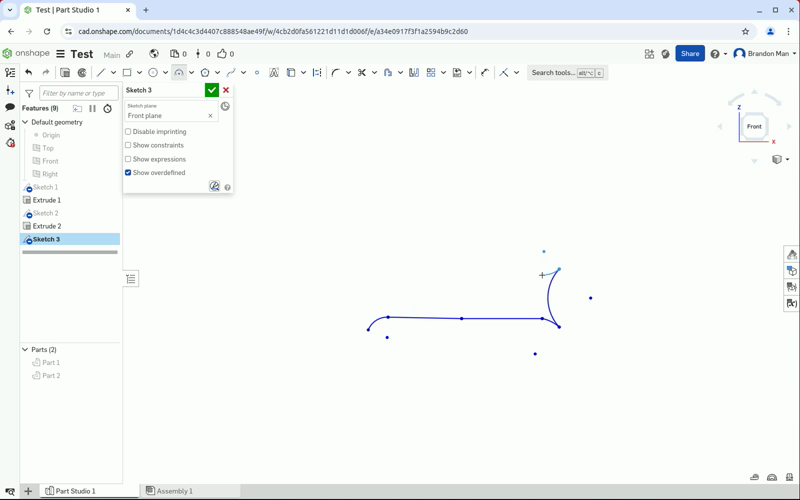
scroll(6)
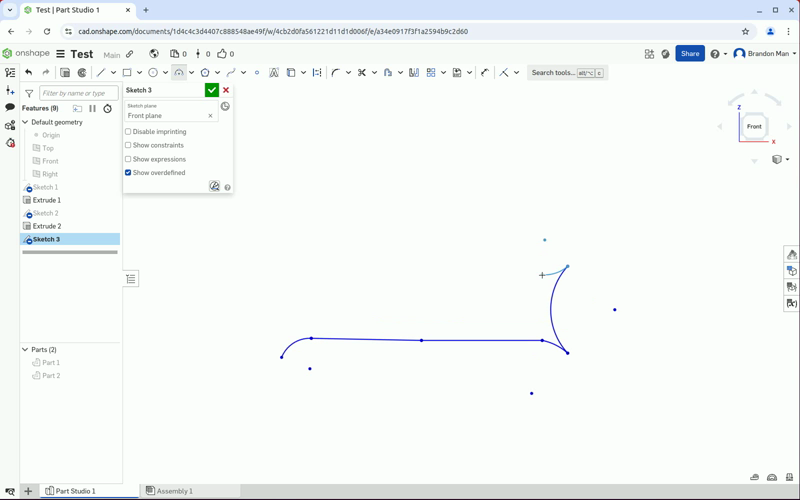
scroll(6)
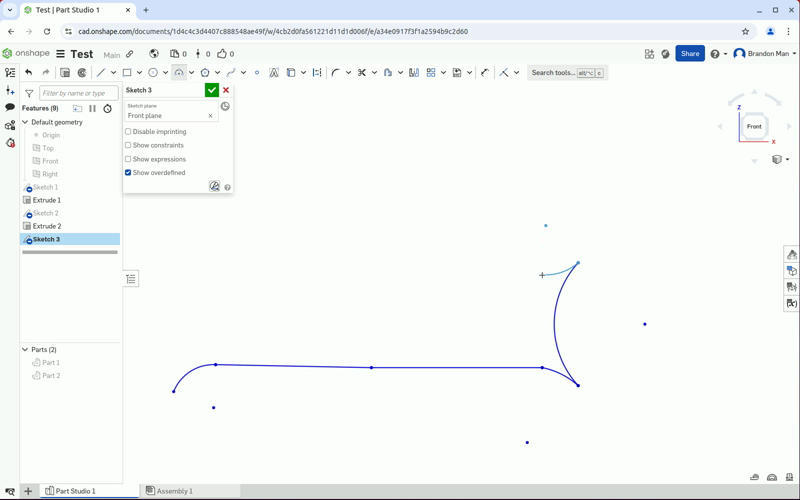
scroll(6)
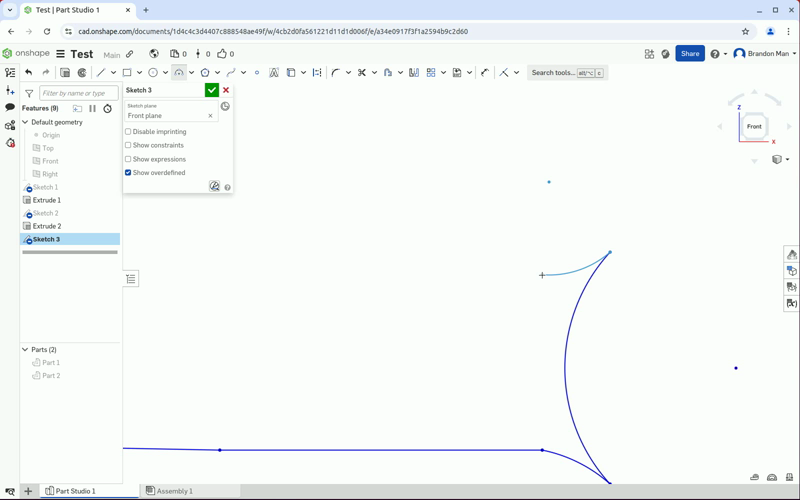
click(542, 274)
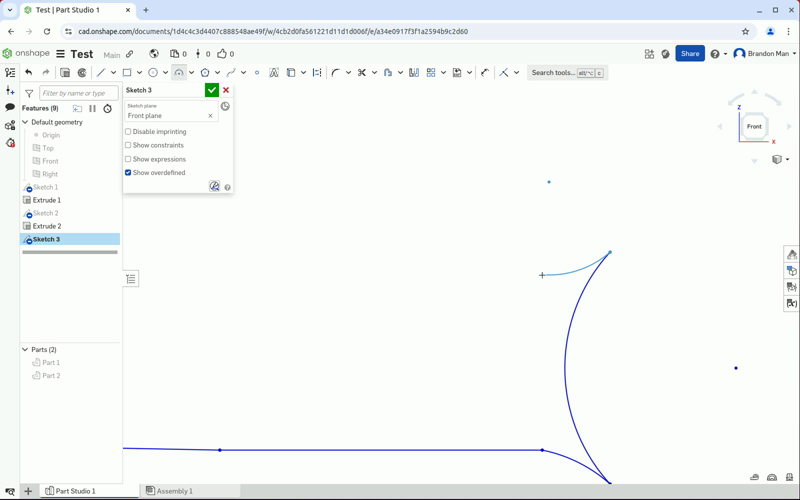
scroll(-6)
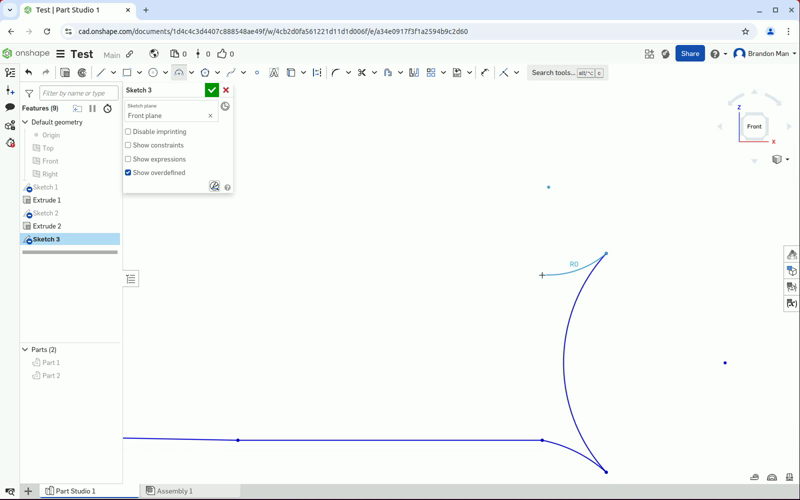
scroll(-6)
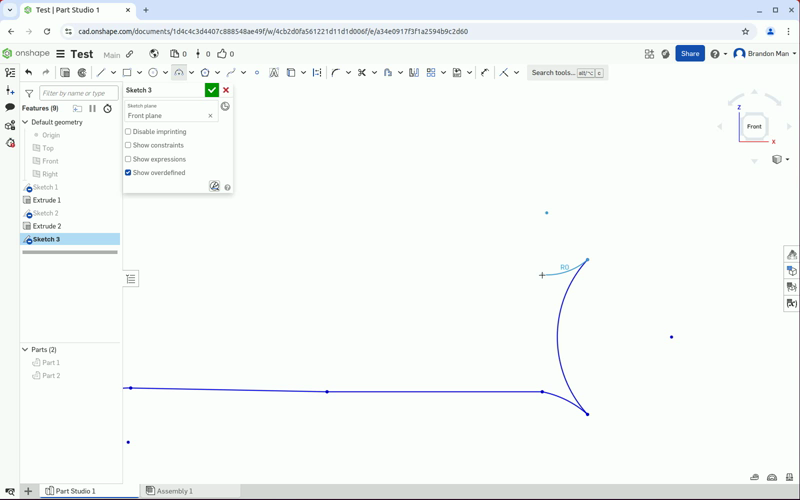
scroll(-6)
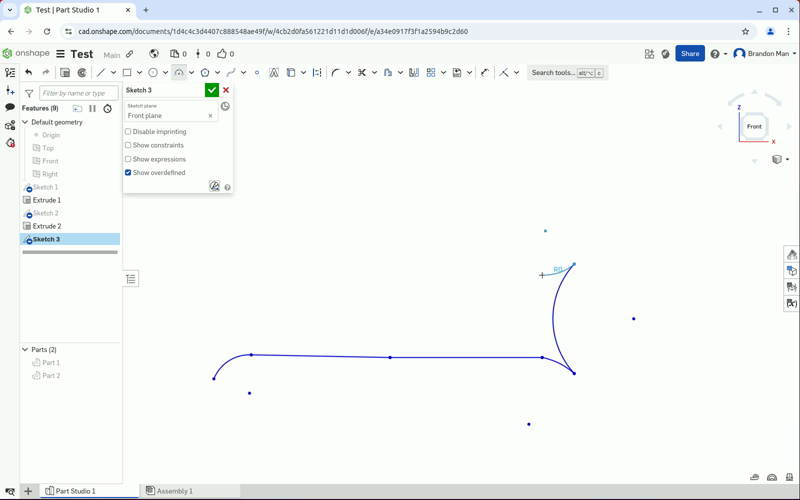
scroll(-6)
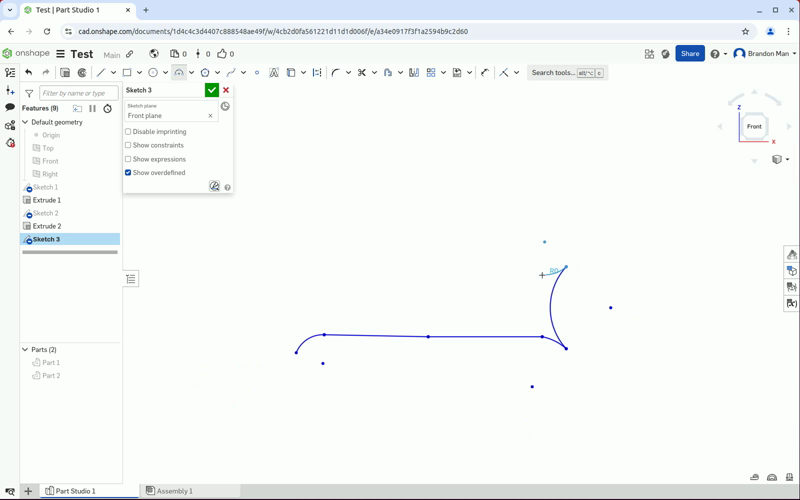
scroll(-6)
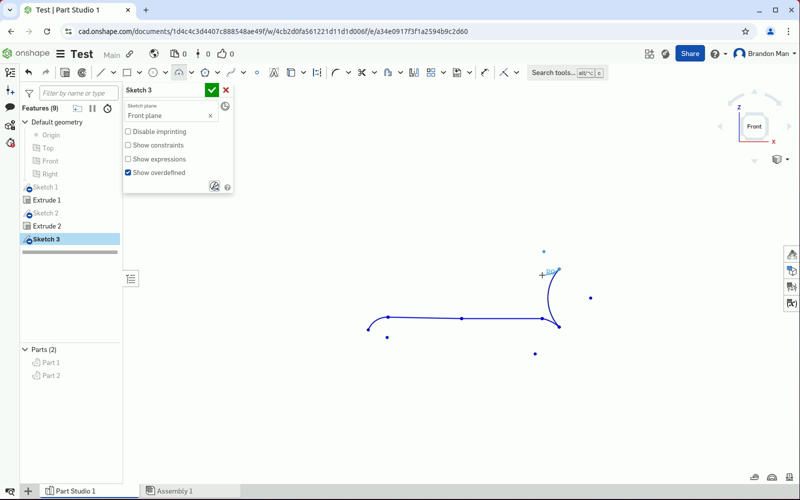
scroll(-6)
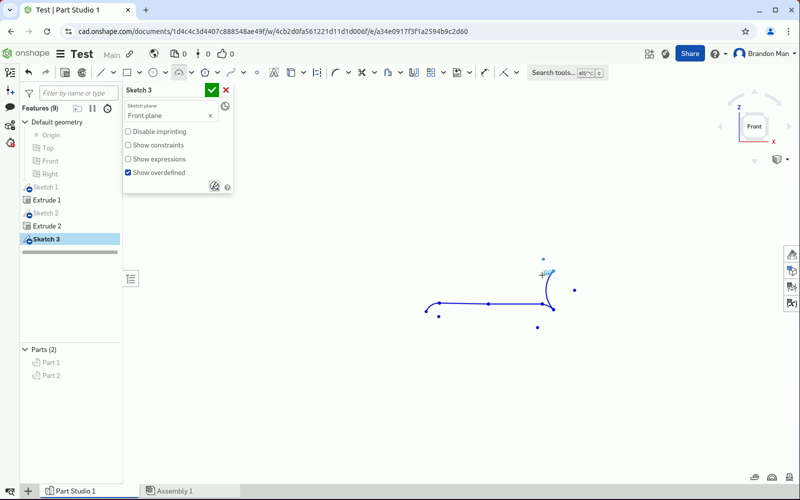
scroll(-6)
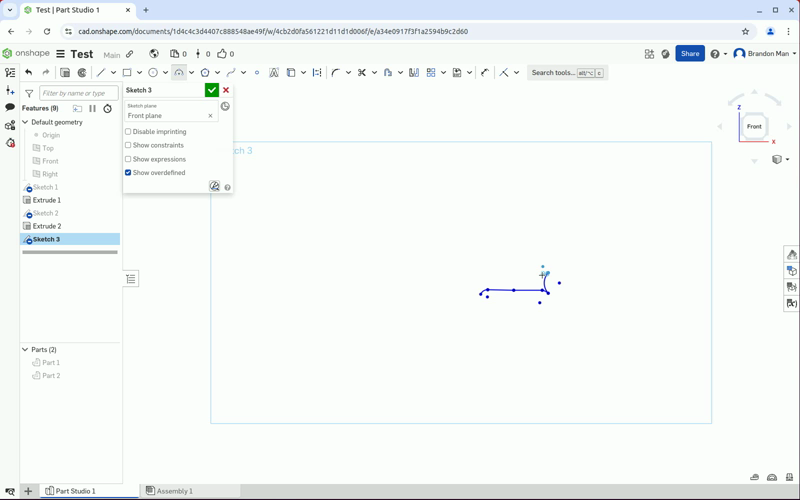
mouse_move(545, 274)
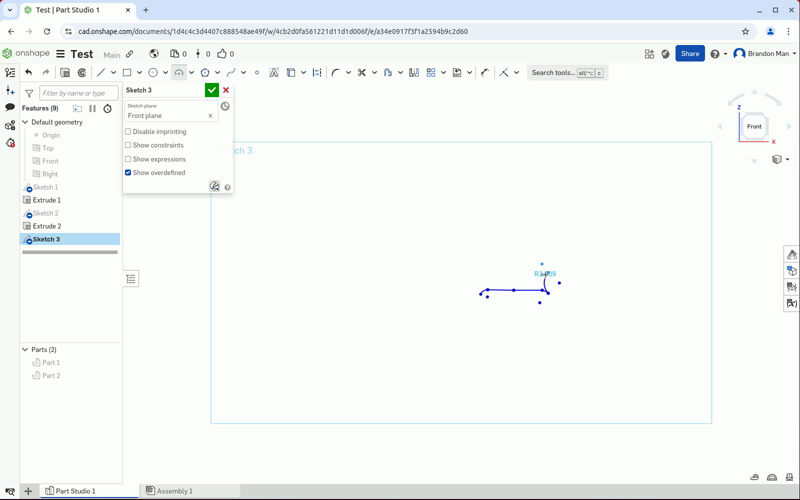
scroll(6)
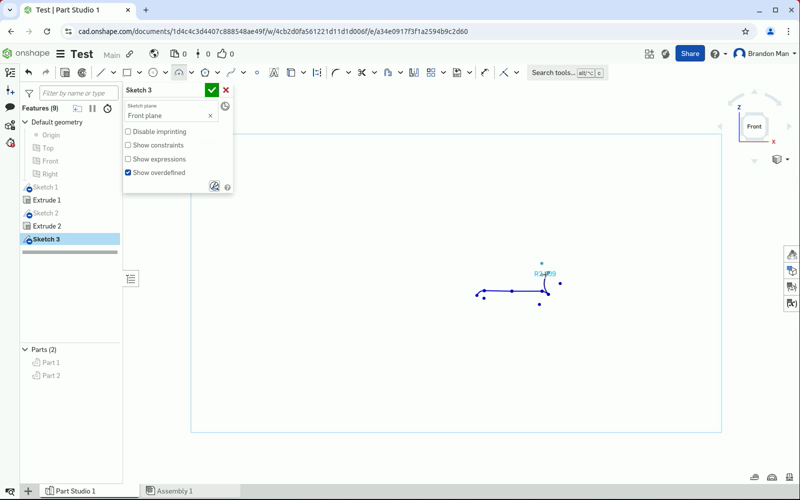
scroll(6)
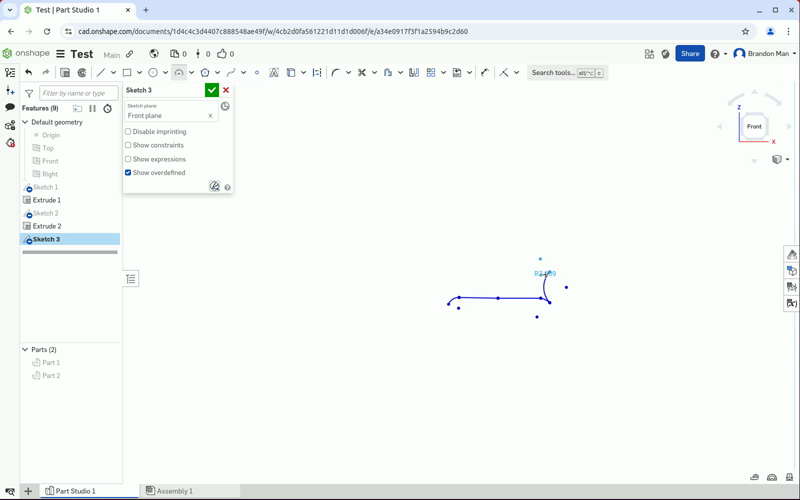
scroll(6)
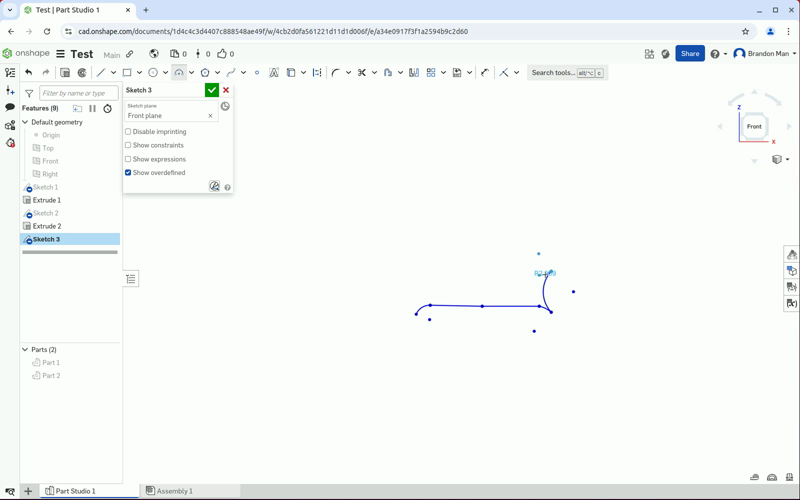
scroll(6)
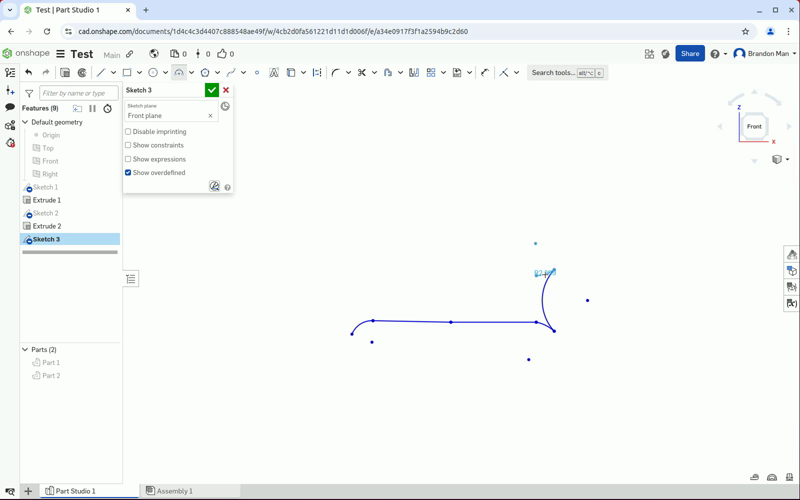
scroll(6)
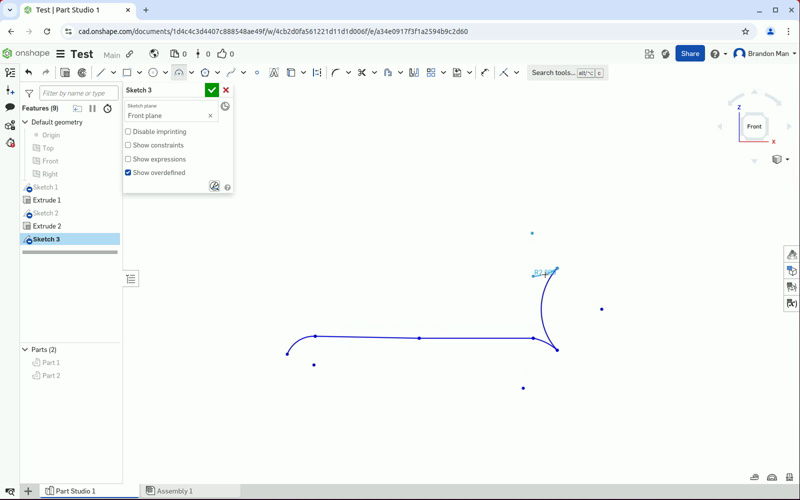
scroll(6)
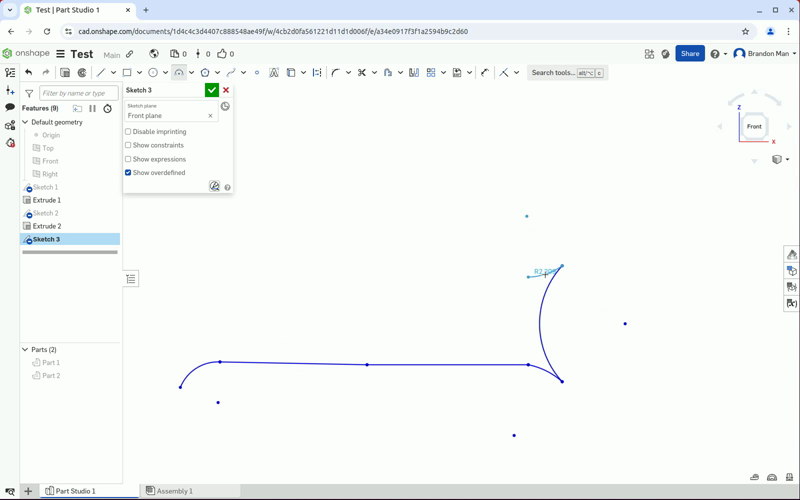
scroll(6)
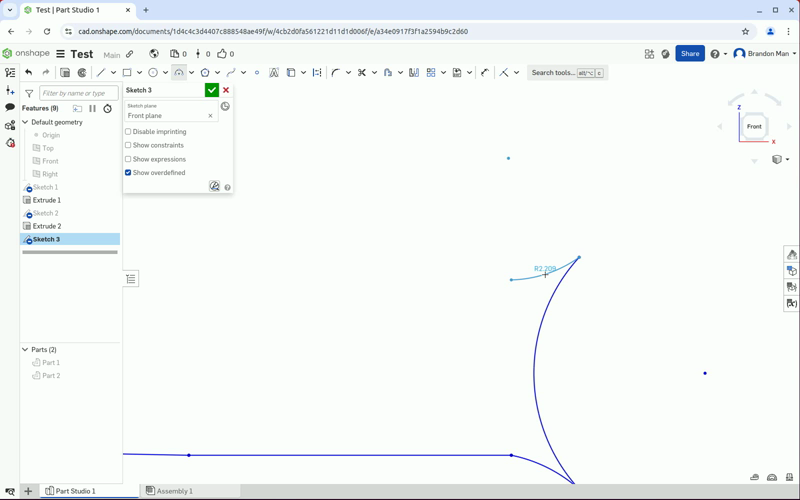
click(545, 274)
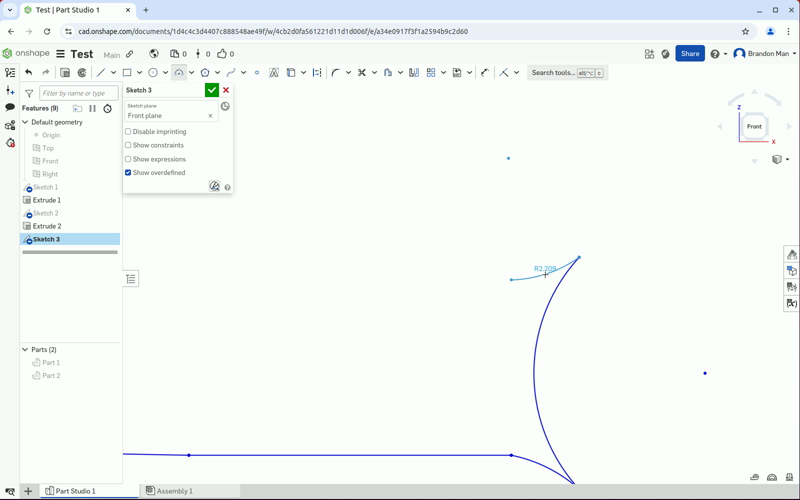
scroll(-6)
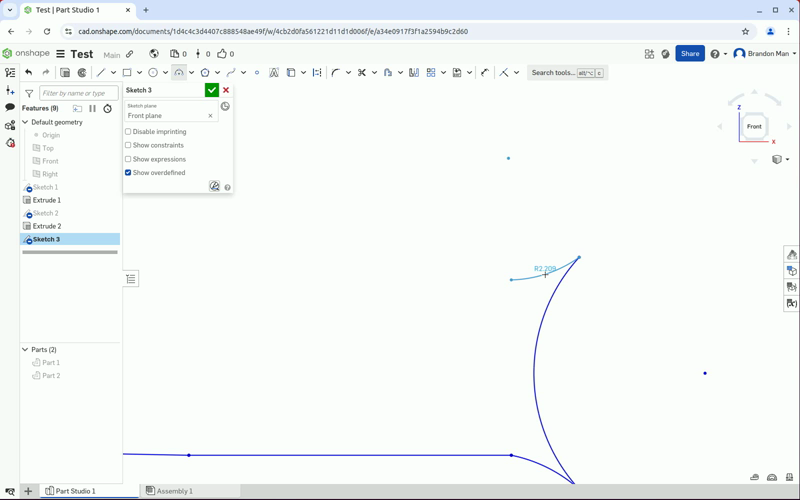
scroll(-6)
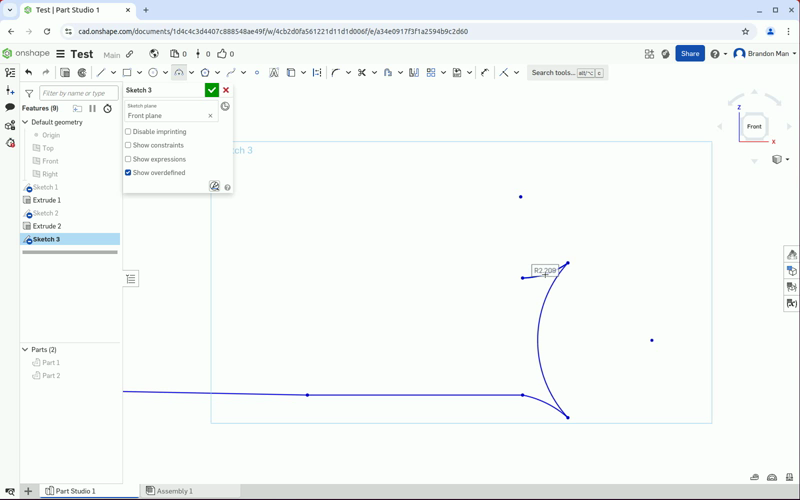
scroll(-6)
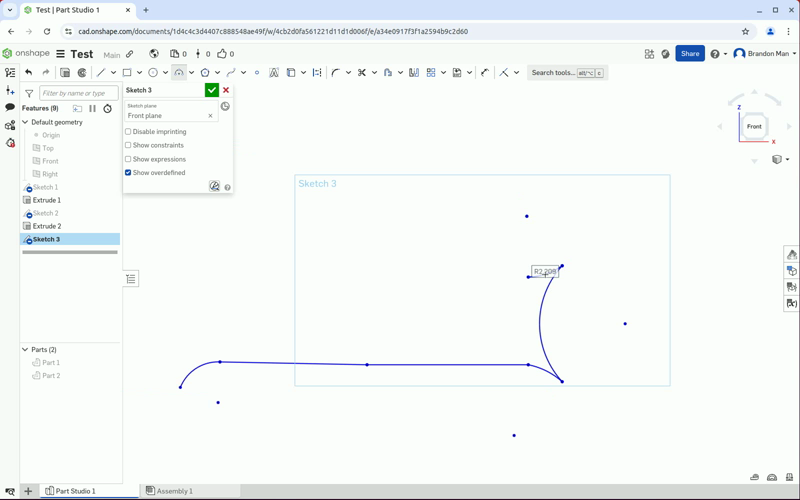
scroll(-6)
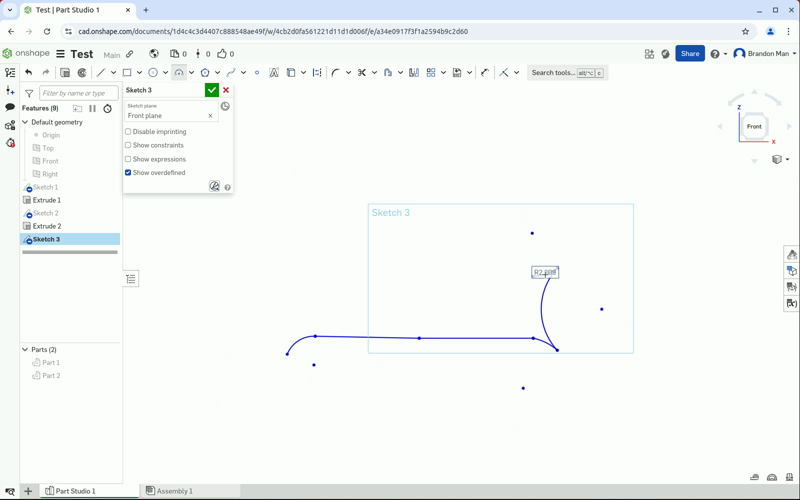
scroll(-6)
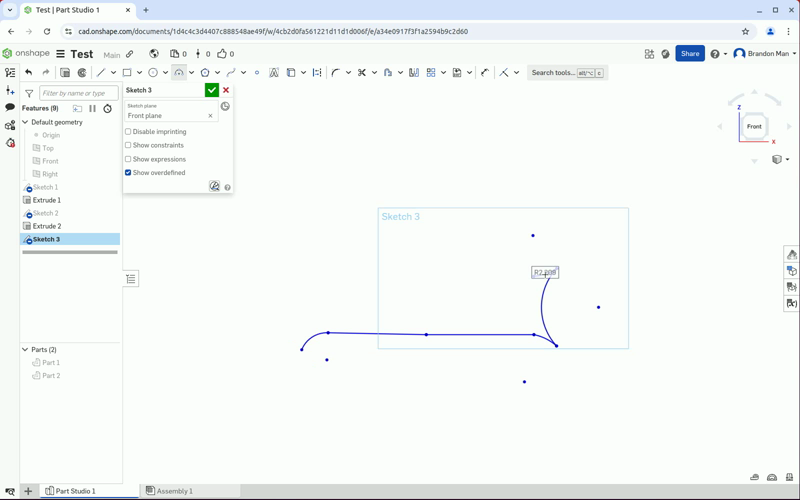
scroll(-6)
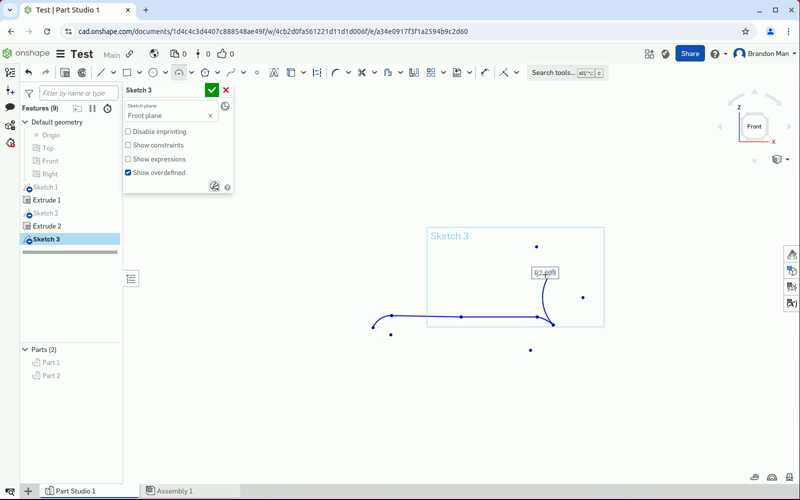
scroll(-6)
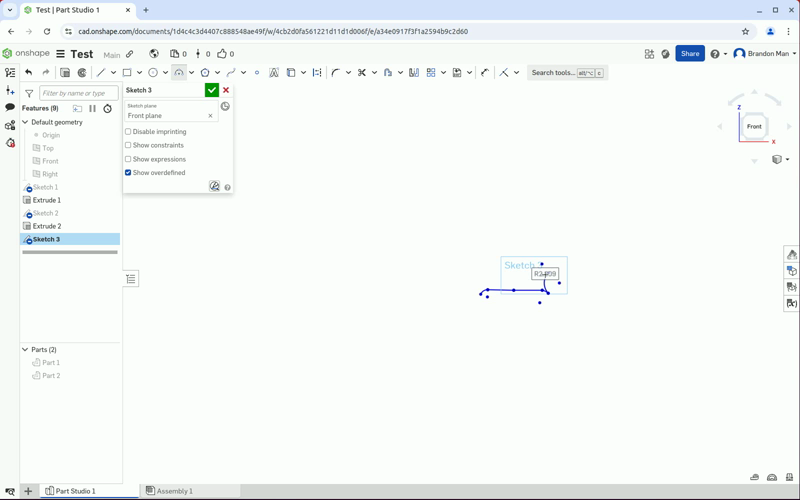
key_up(shift)
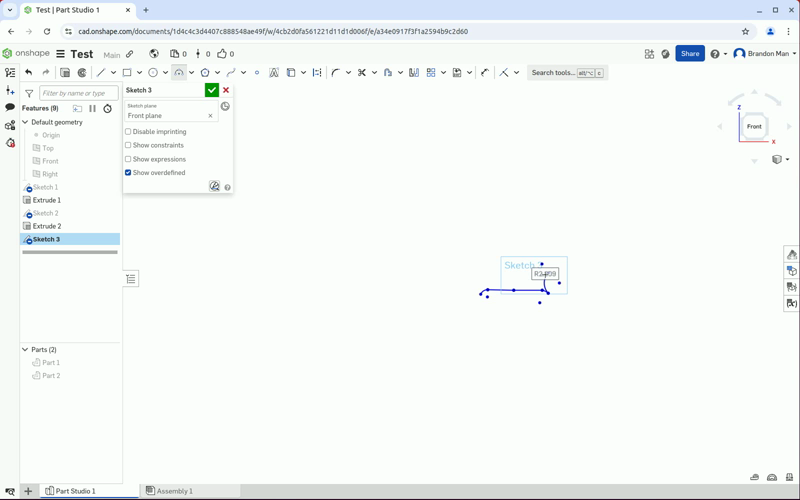
key(esc)
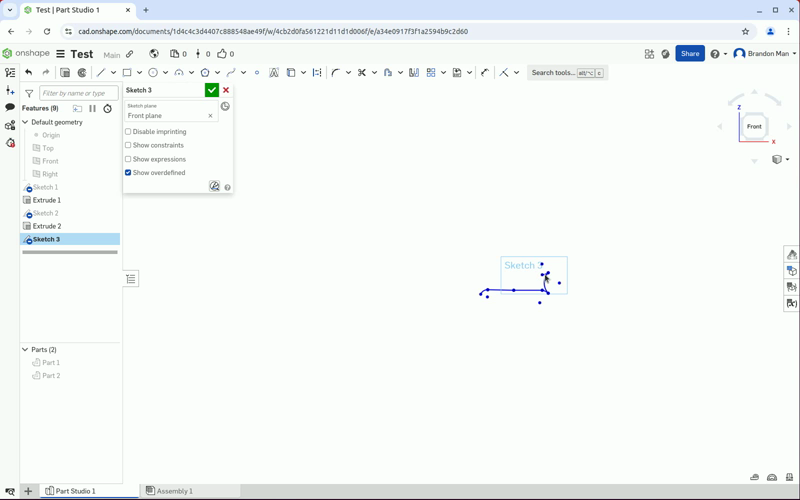
key(l)
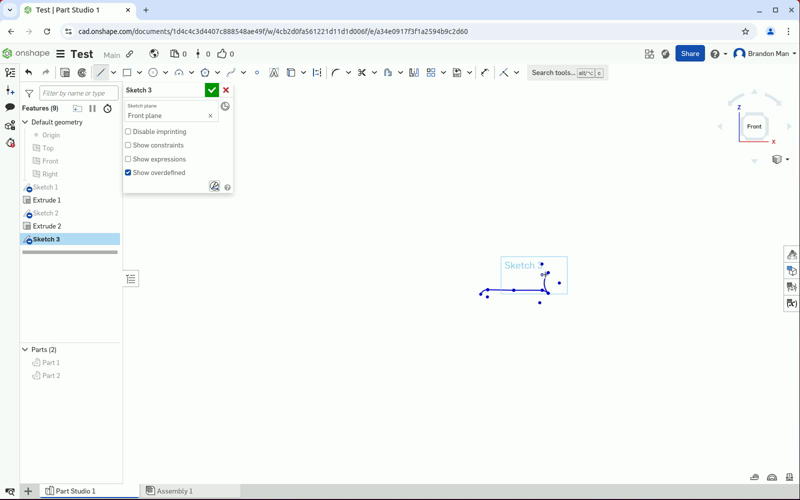
mouse_move(542, 274)
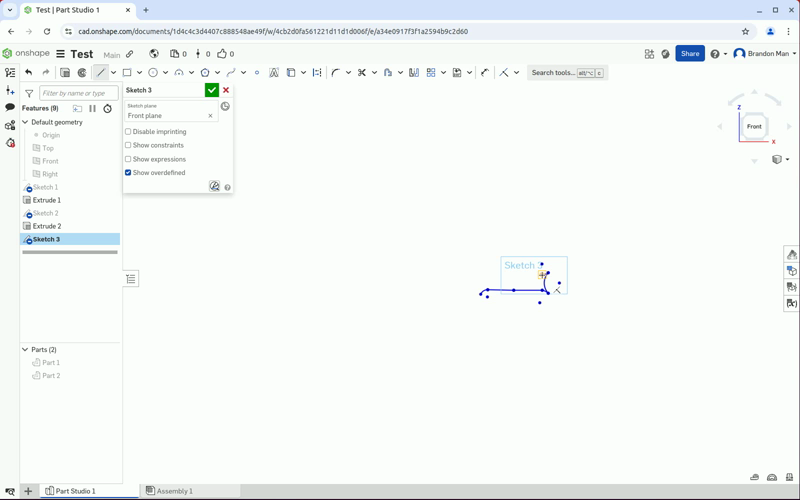
scroll(6)
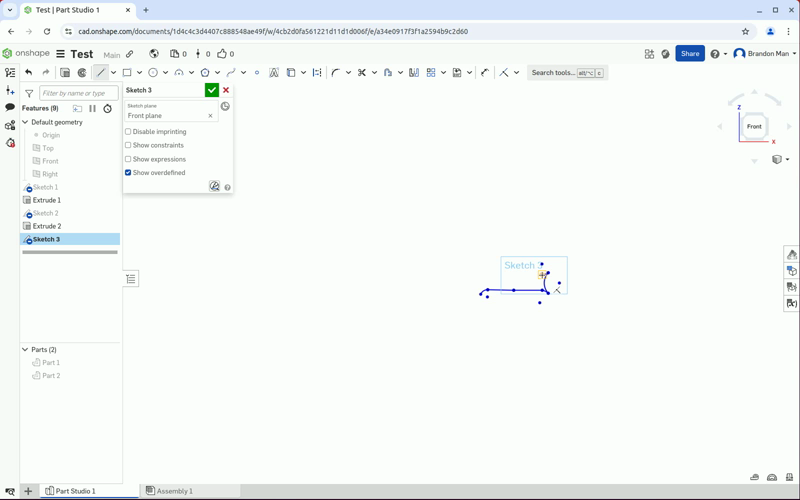
scroll(6)
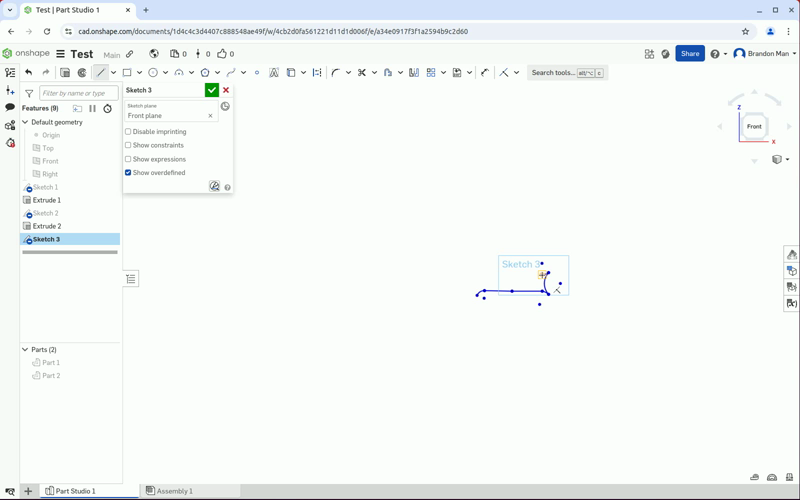
scroll(6)
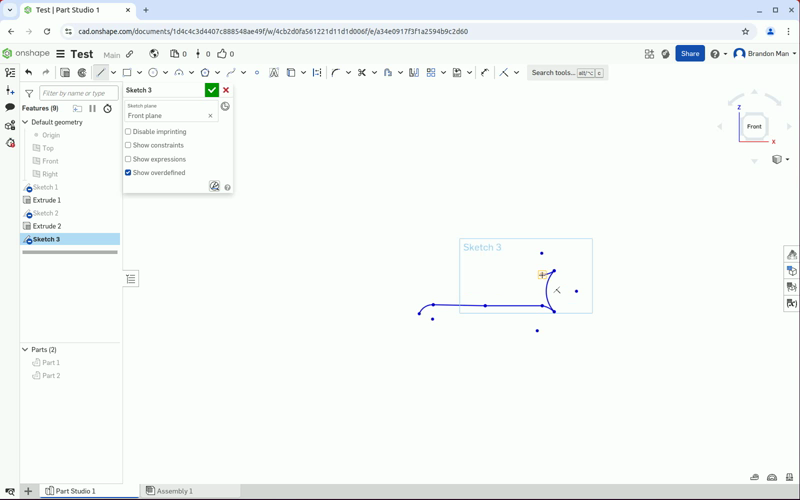
scroll(6)
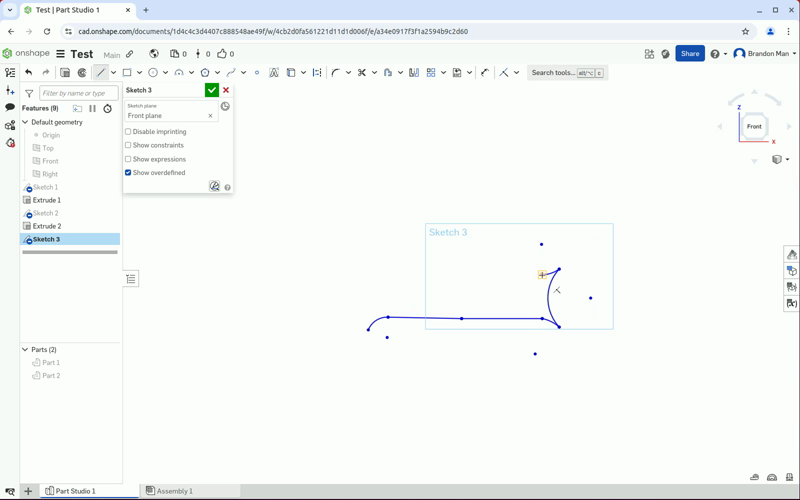
scroll(6)
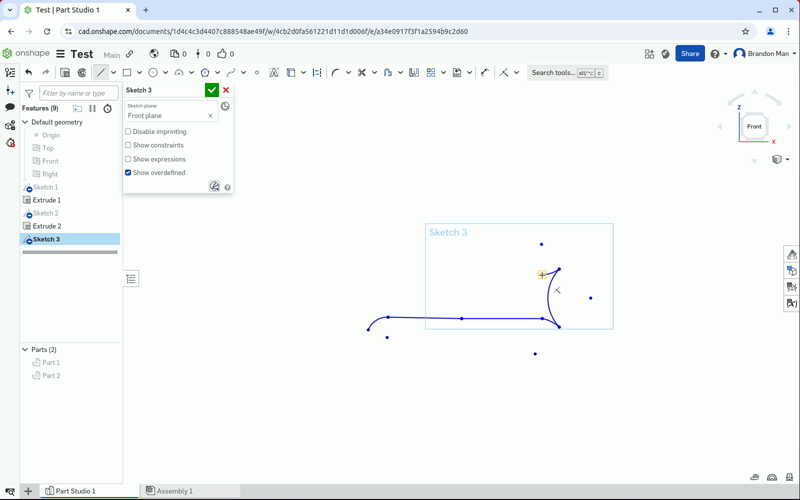
scroll(6)
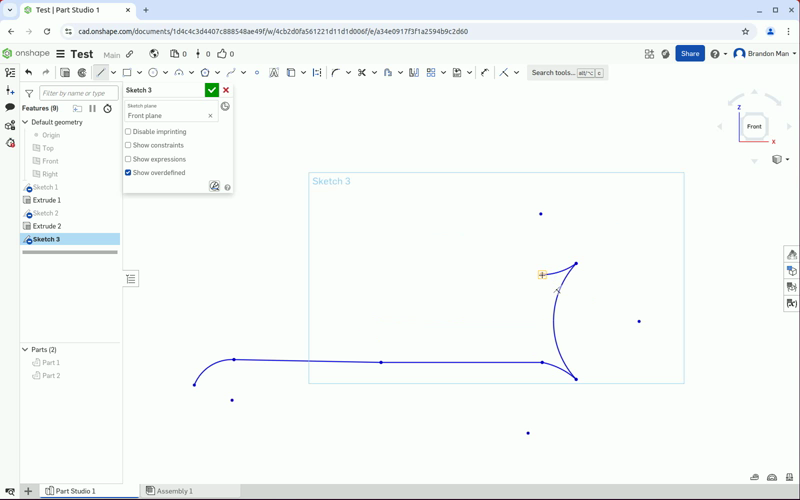
scroll(6)
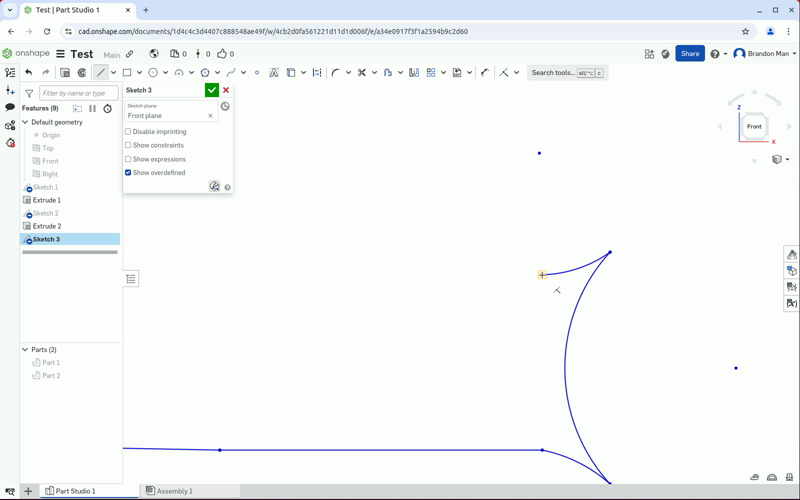
click(542, 274)
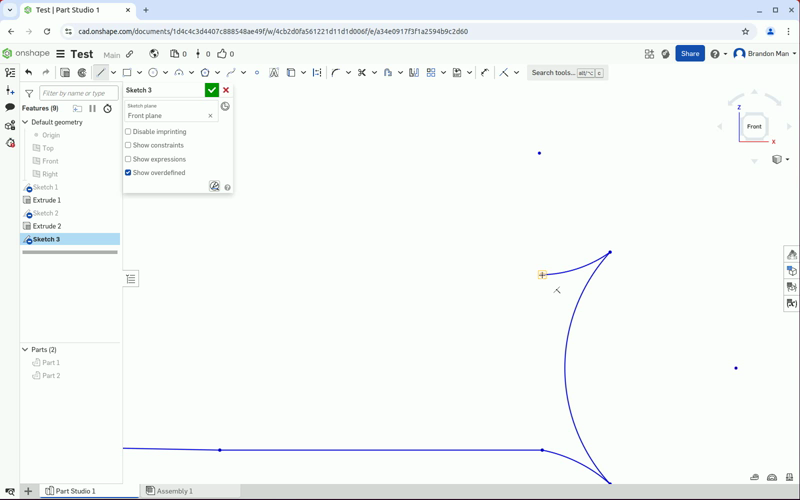
scroll(-6)
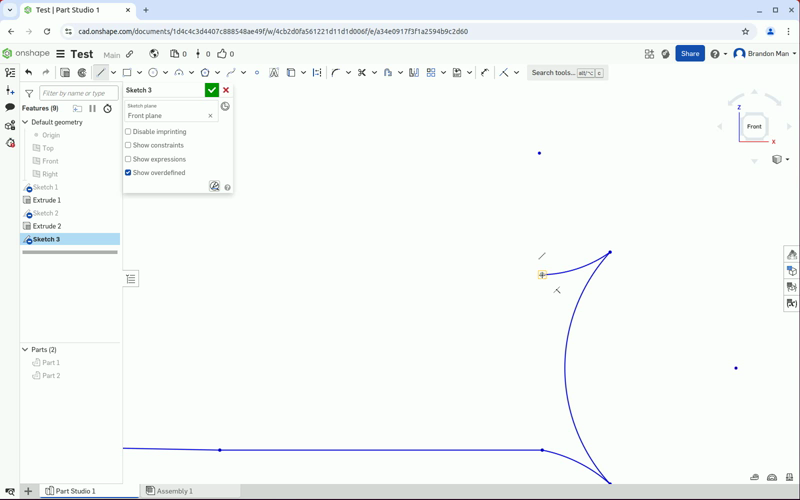
scroll(-6)
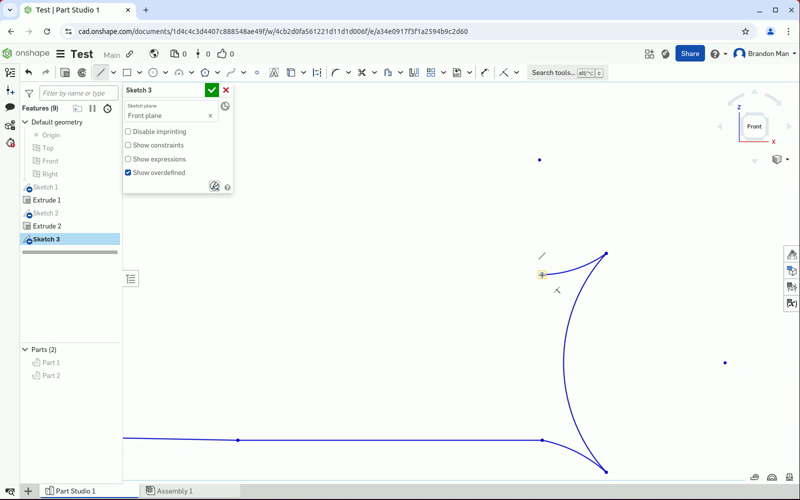
scroll(-6)
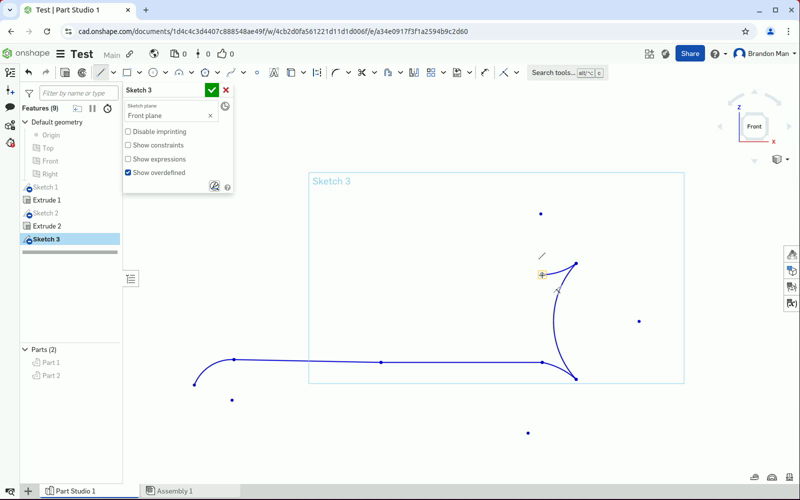
scroll(-6)
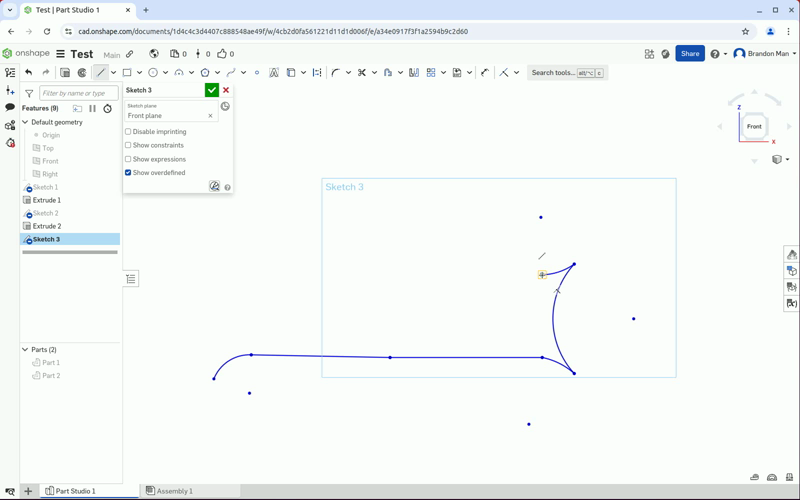
scroll(-6)
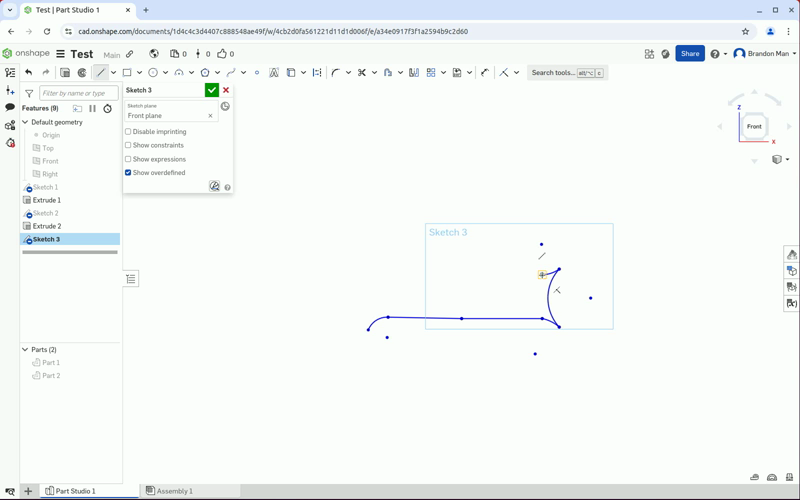
scroll(-6)
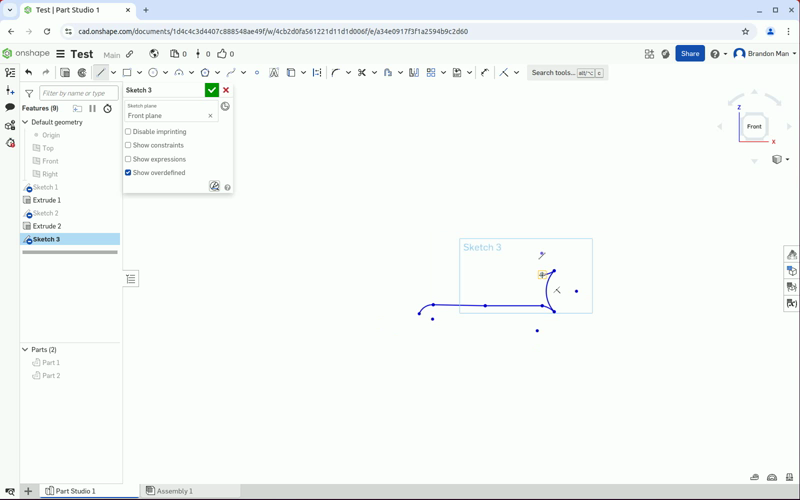
scroll(-6)
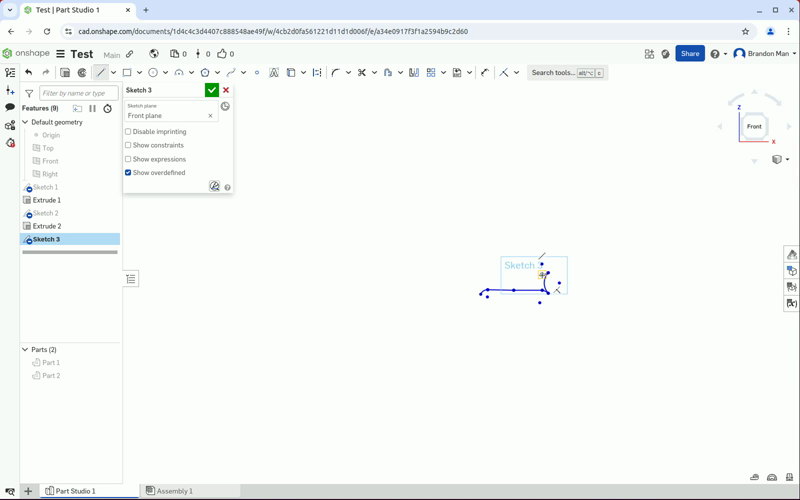
key_down(shift)
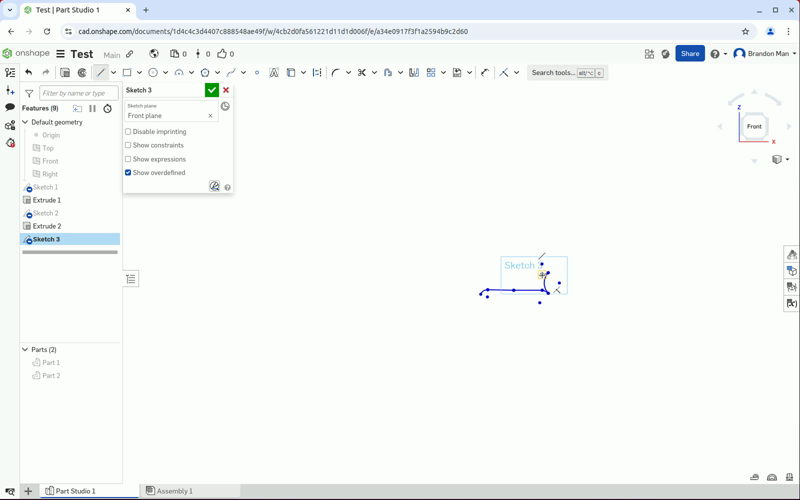
mouse_move(572, 274)
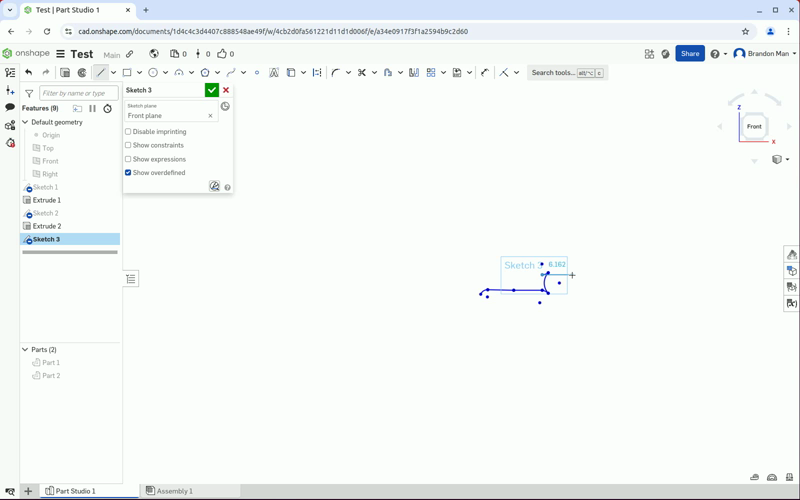
mouse_move(513, 274)
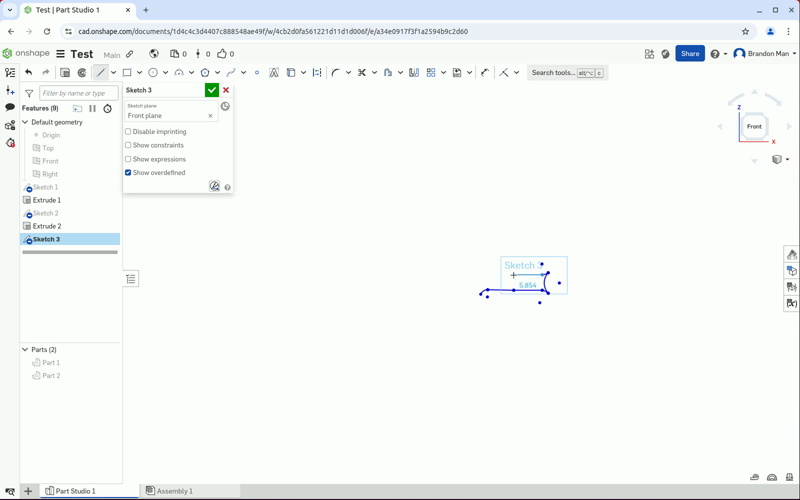
click(513, 274)
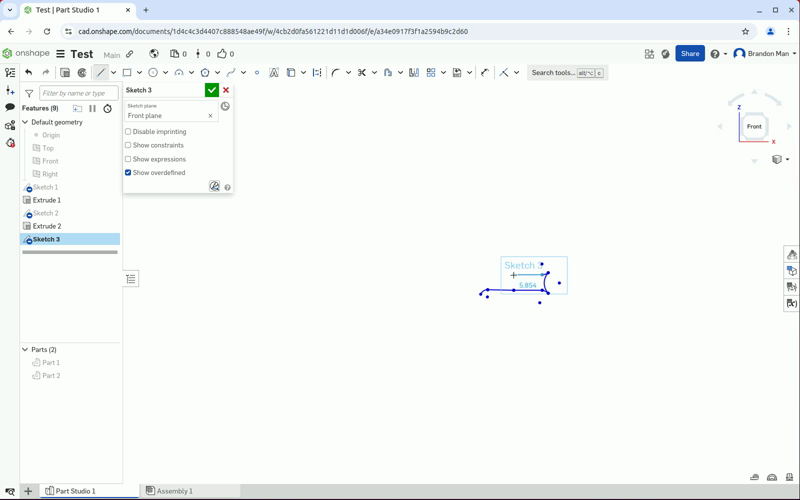
key_up(shift)
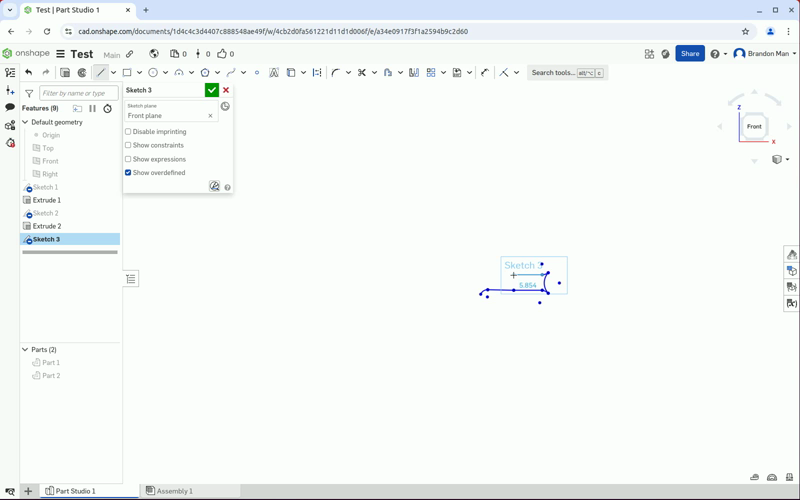
key_down(shift)
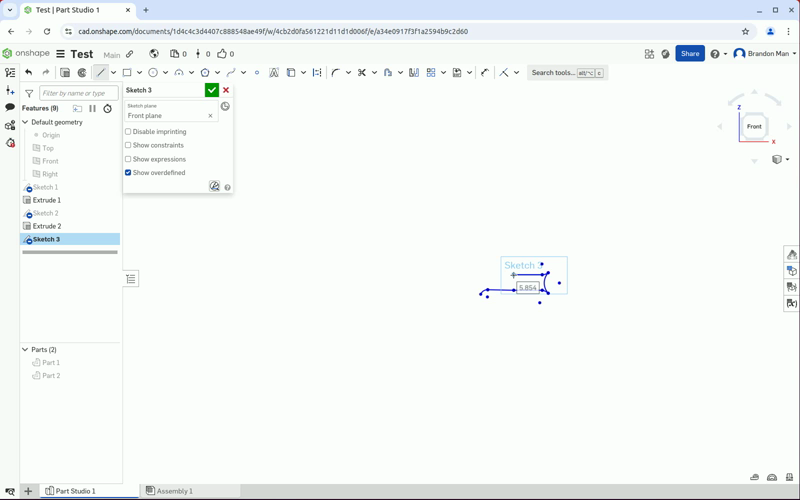
mouse_move(543, 274)
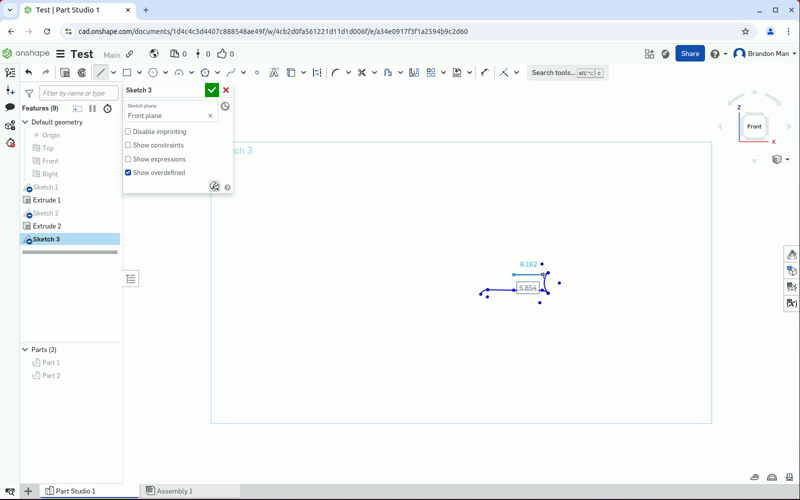
mouse_move(487, 274)
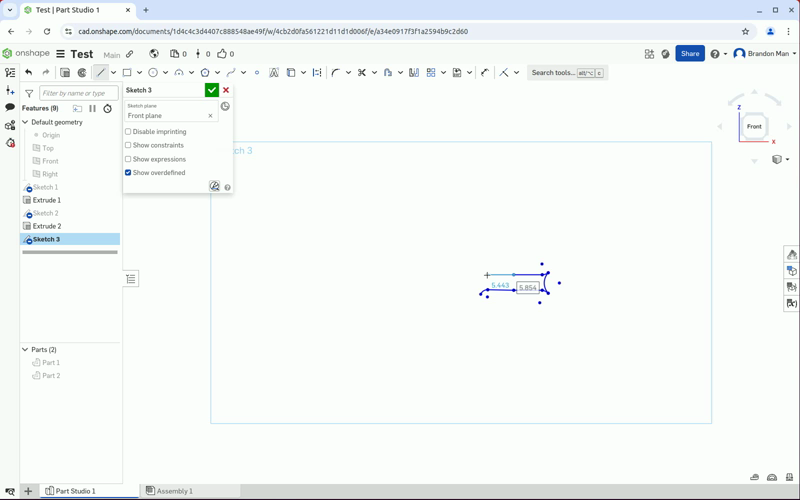
click(487, 274)
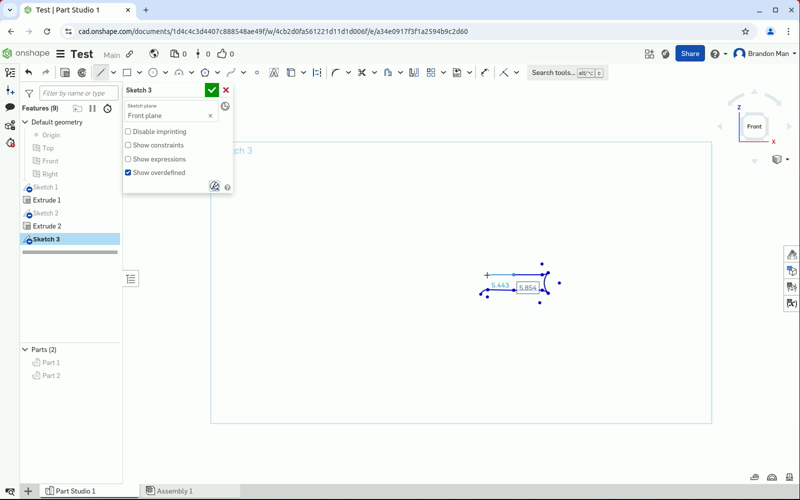
key_up(shift)
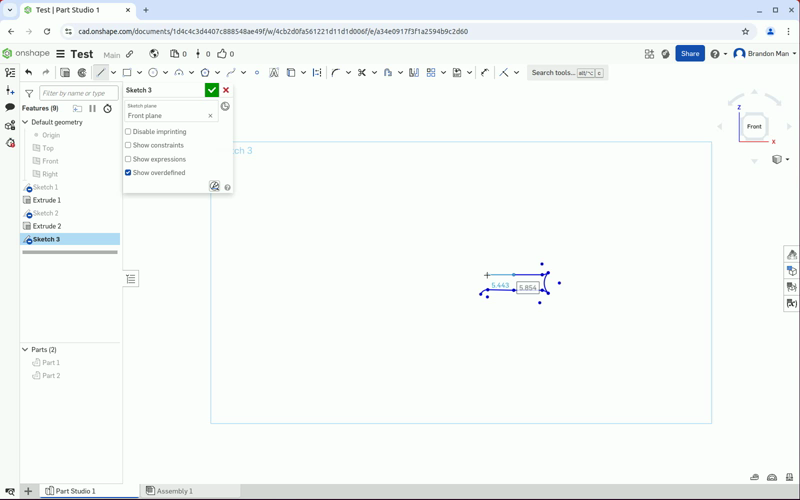
key(esc)
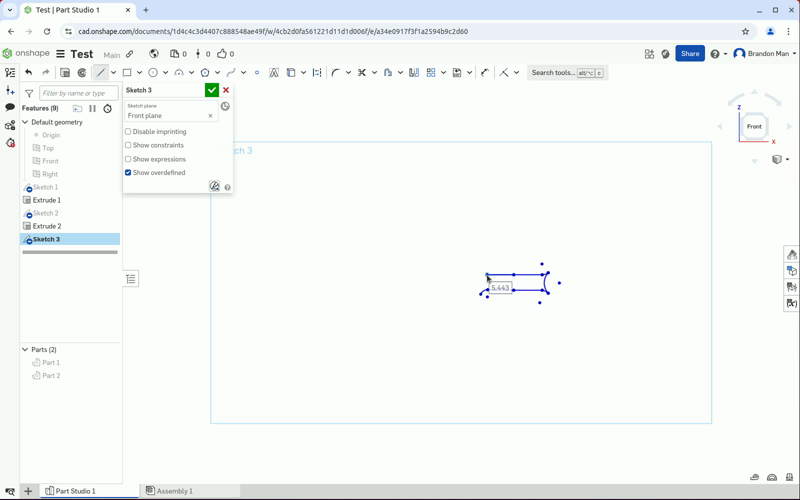
key(a)
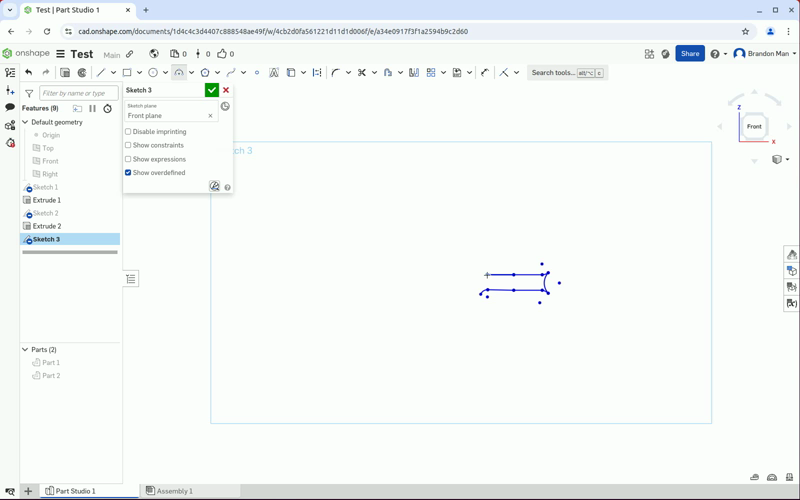
mouse_move(487, 274)
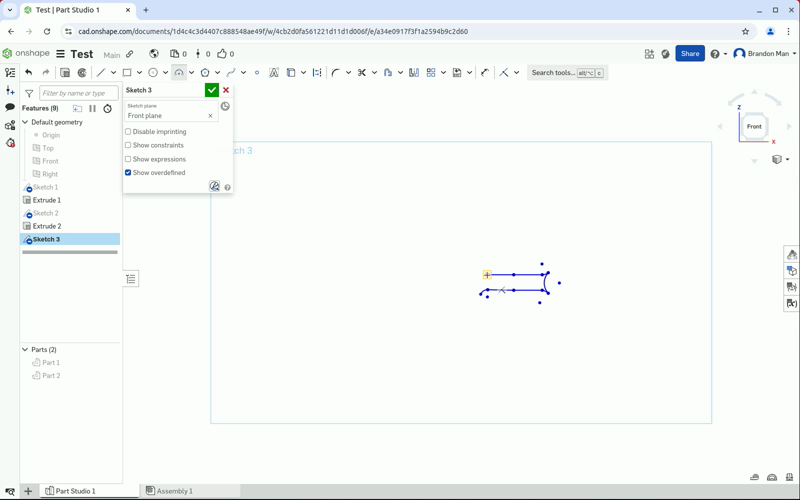
click(487, 274)
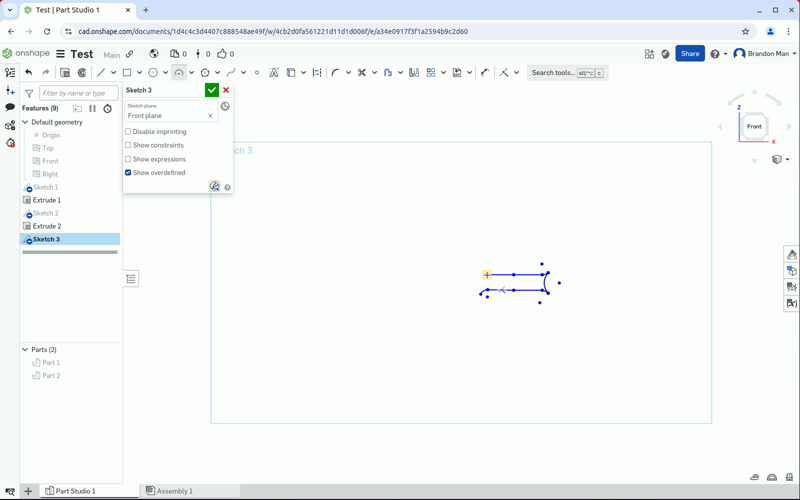
key_down(shift)
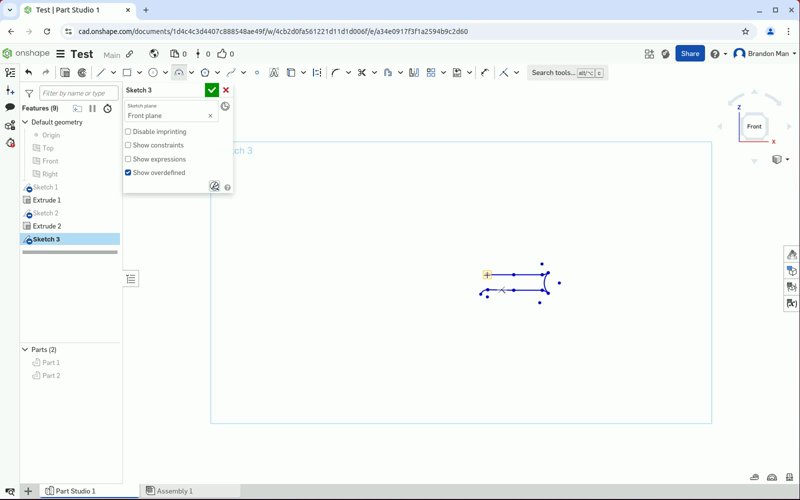
mouse_move(480, 271)
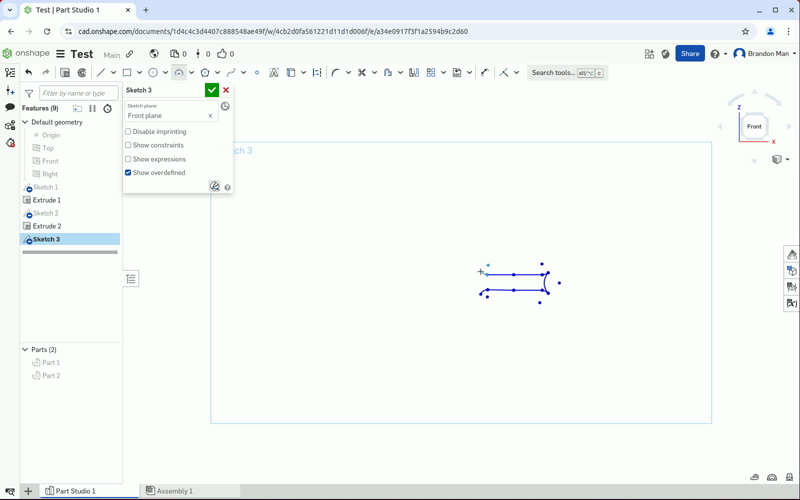
click(480, 271)
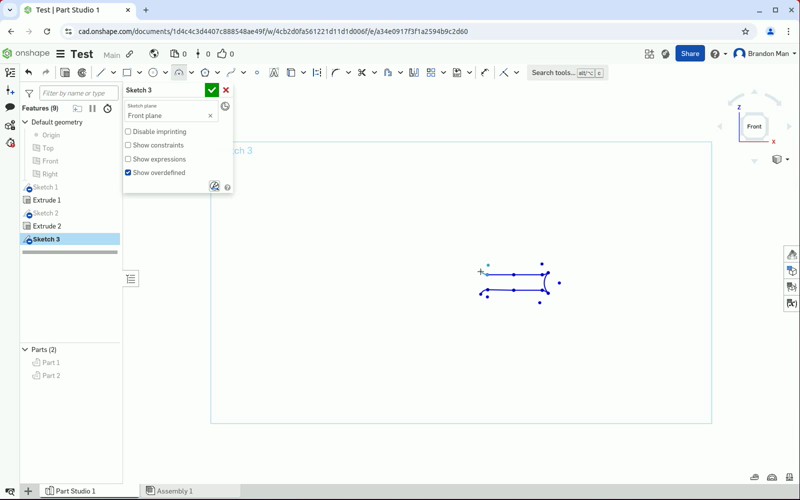
mouse_move(483, 273)
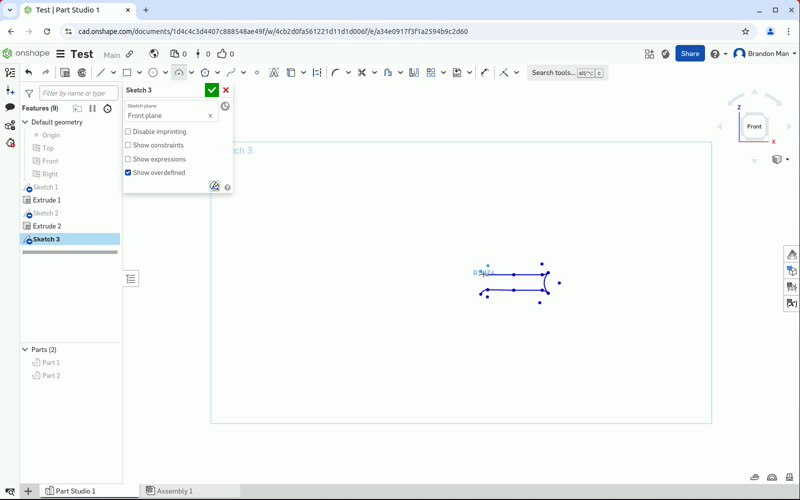
scroll(6)
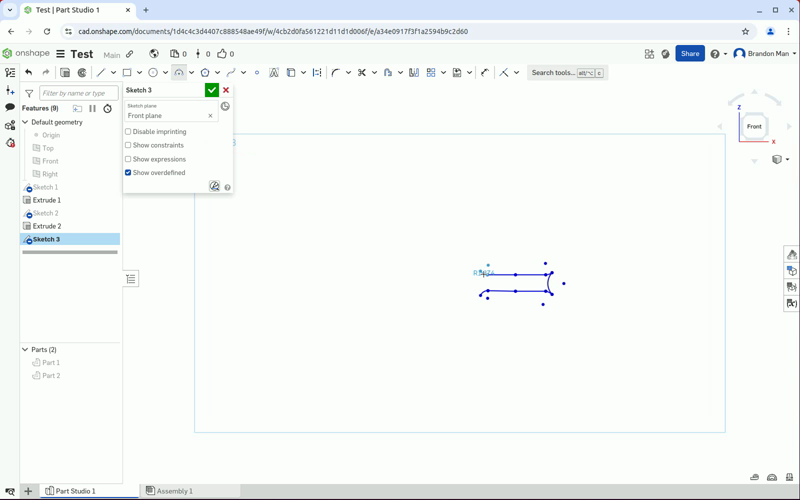
scroll(6)
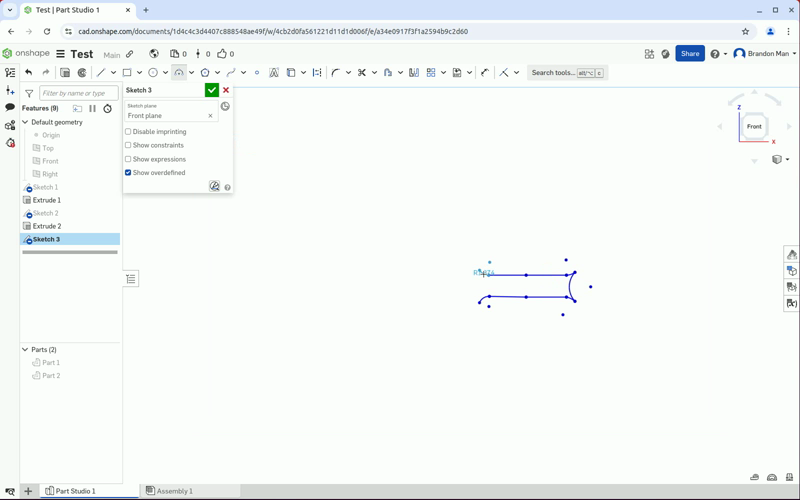
scroll(6)
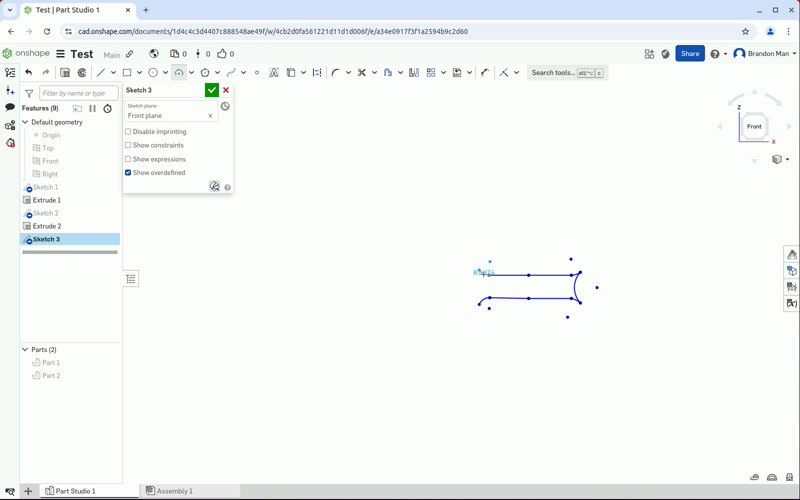
scroll(6)
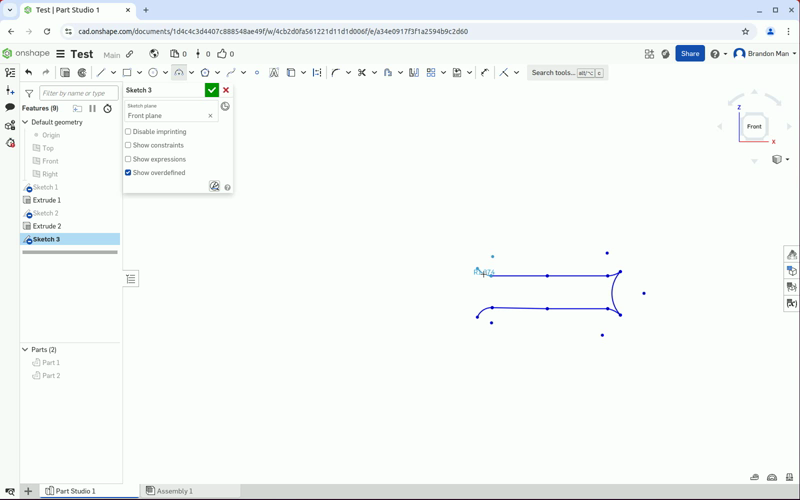
scroll(6)
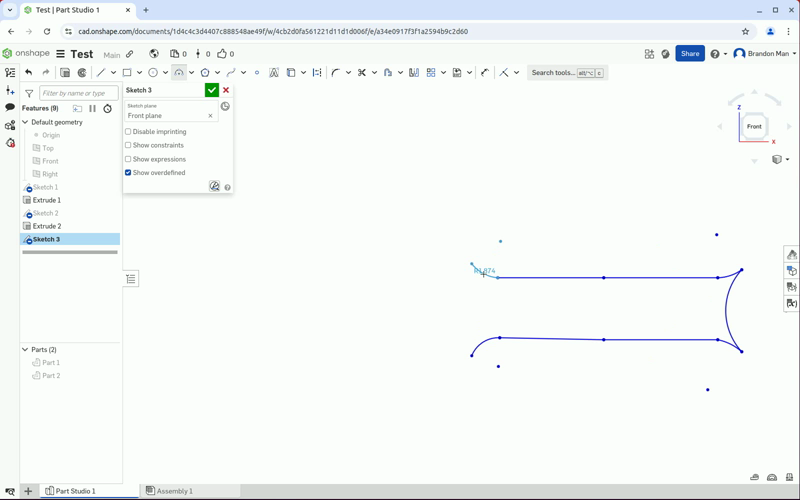
scroll(6)
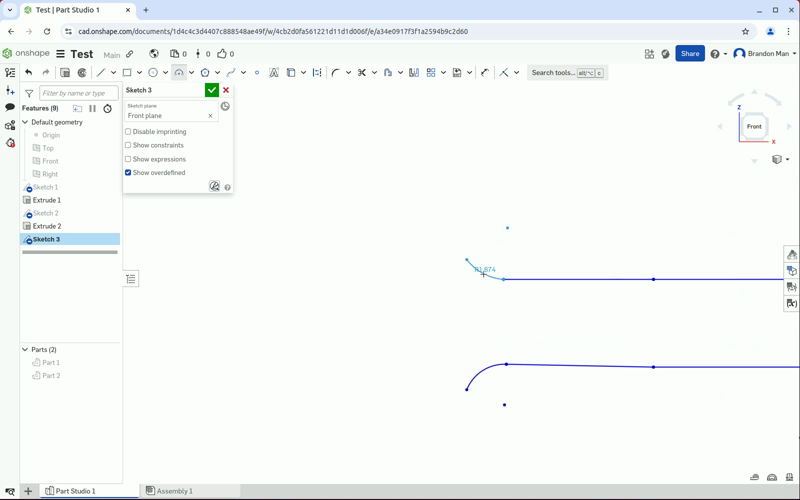
scroll(6)
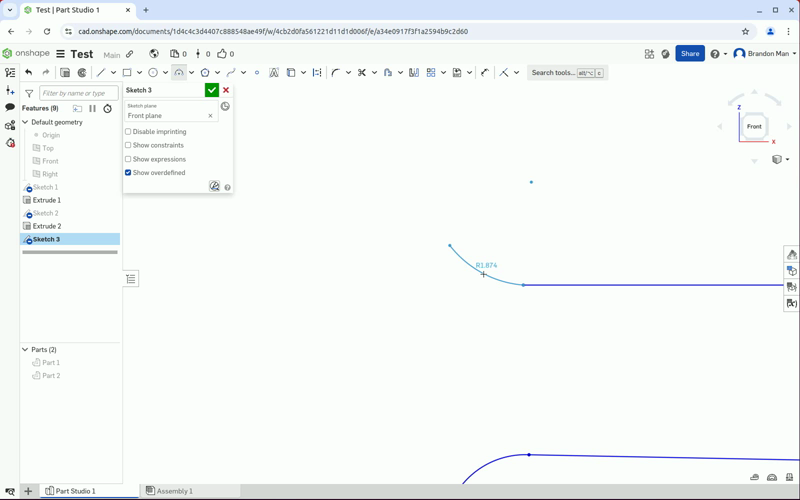
click(483, 273)
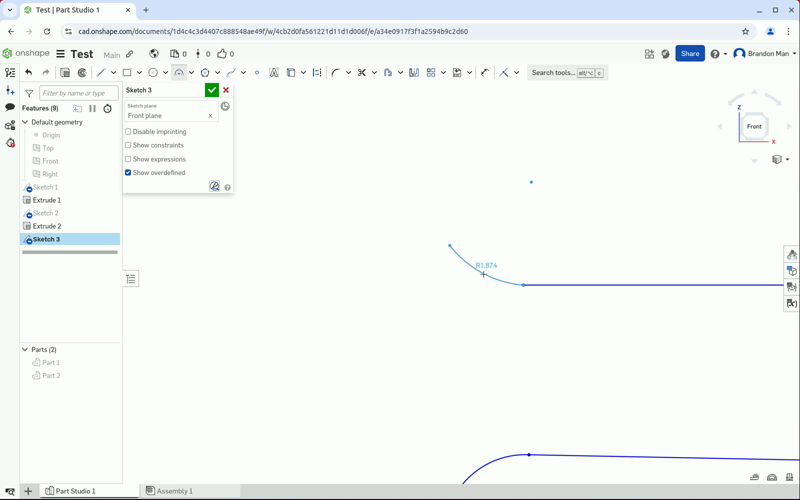
scroll(-6)
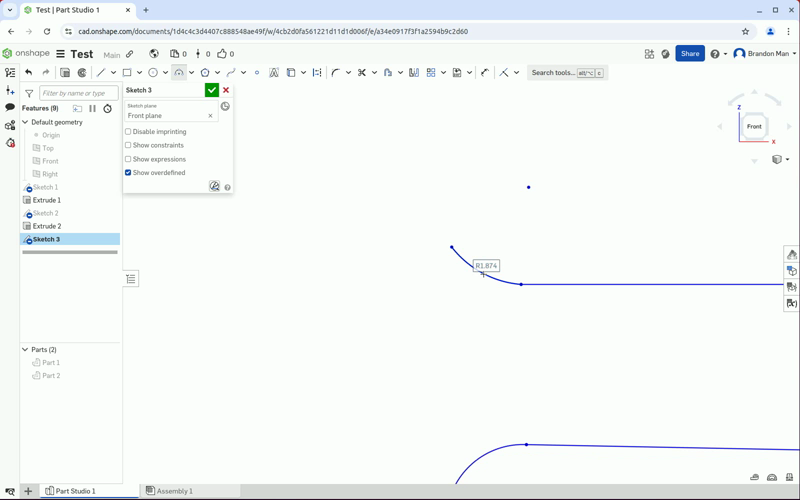
scroll(-6)
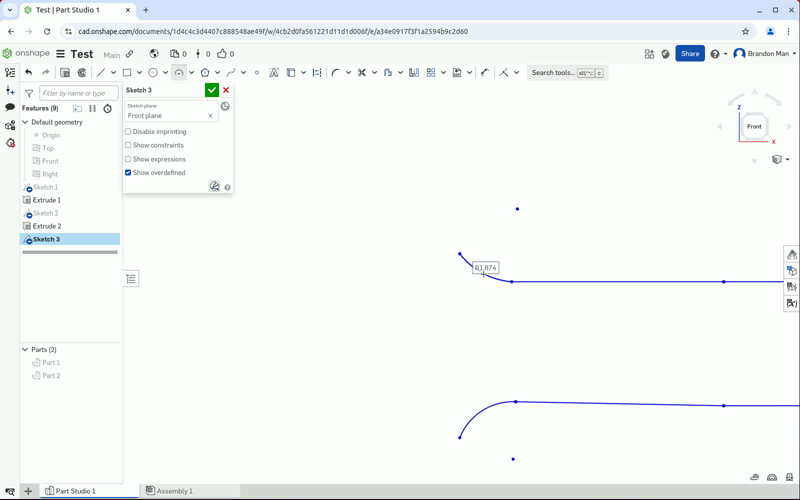
scroll(-6)
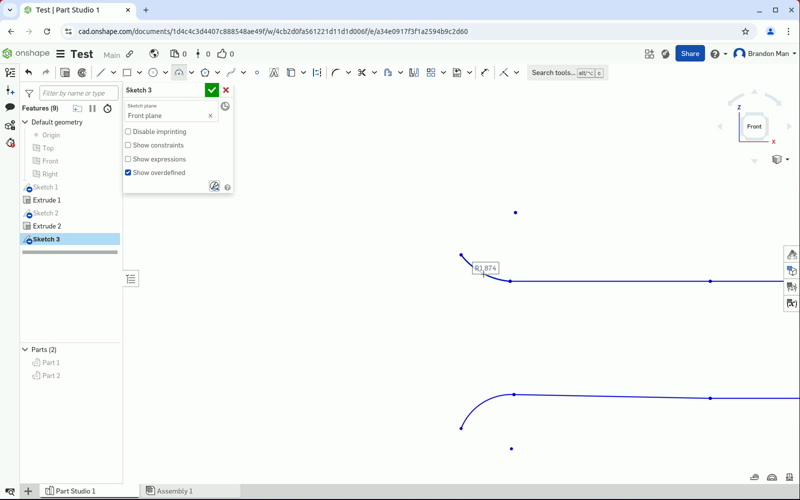
scroll(-6)
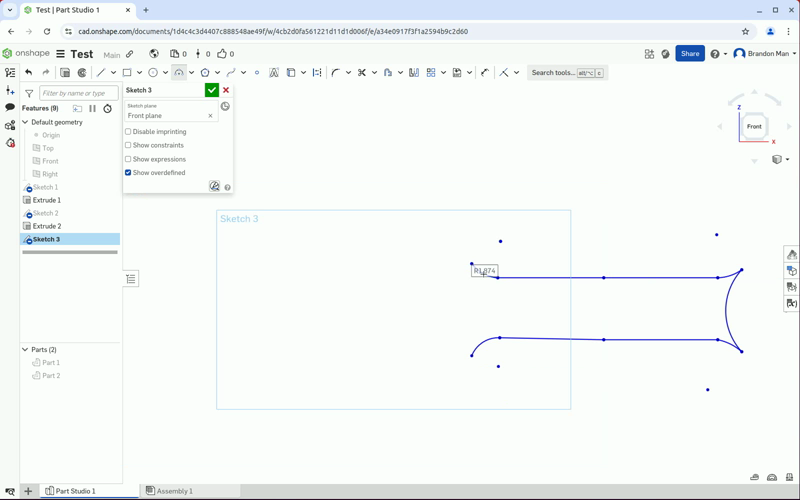
scroll(-6)
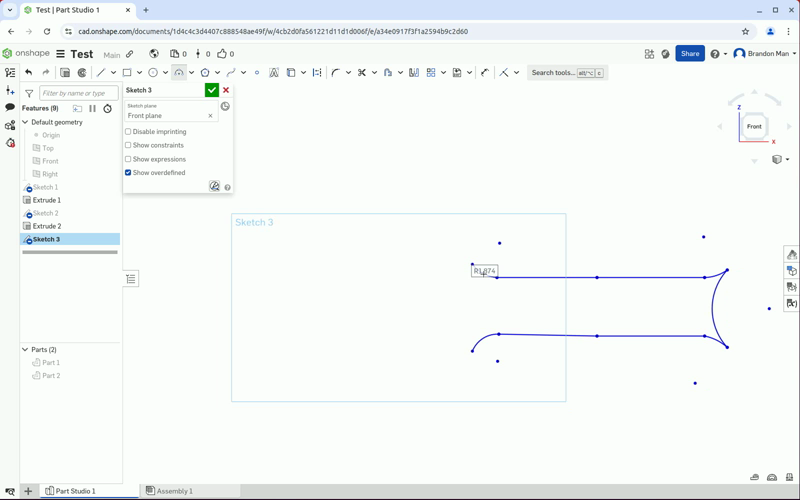
scroll(-6)
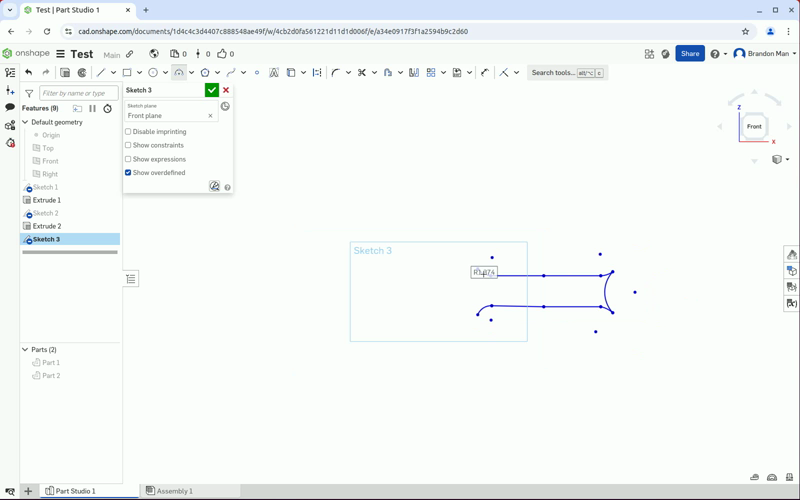
scroll(-6)
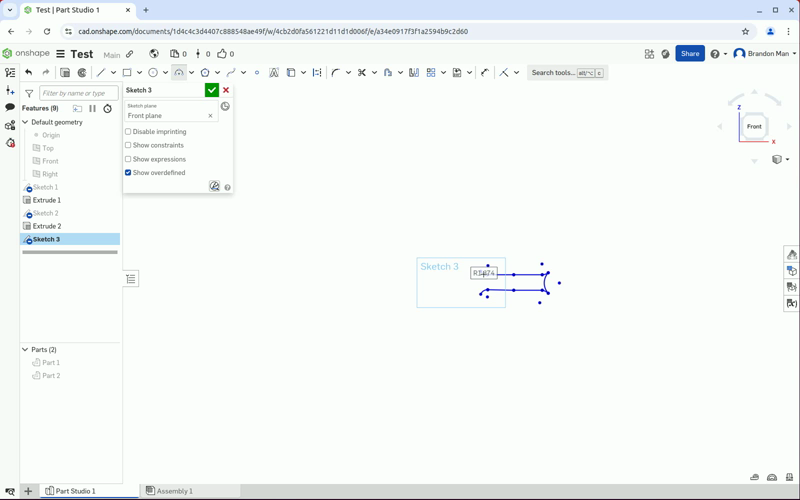
key_up(shift)
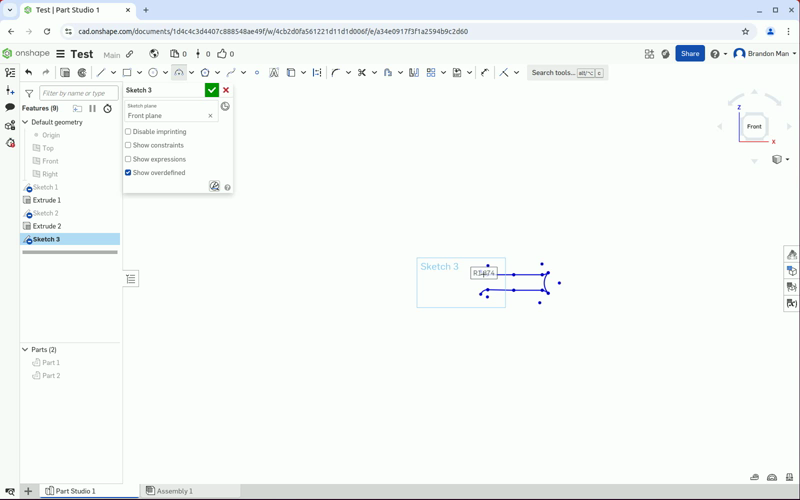
mouse_move(480, 271)
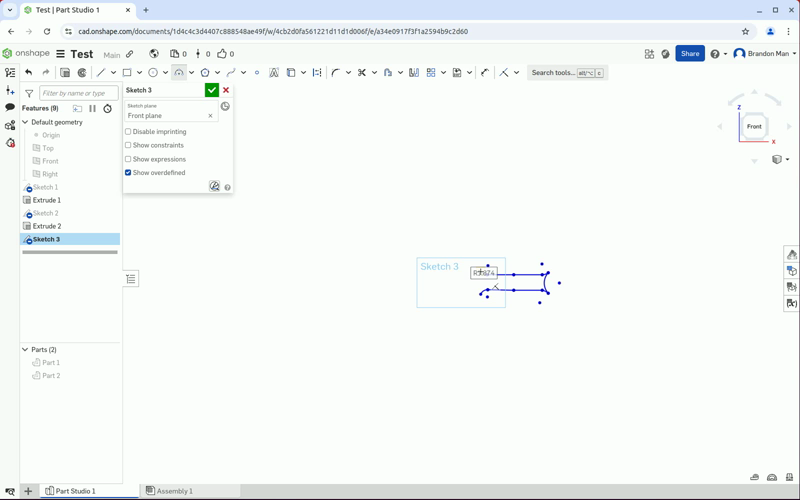
scroll(6)
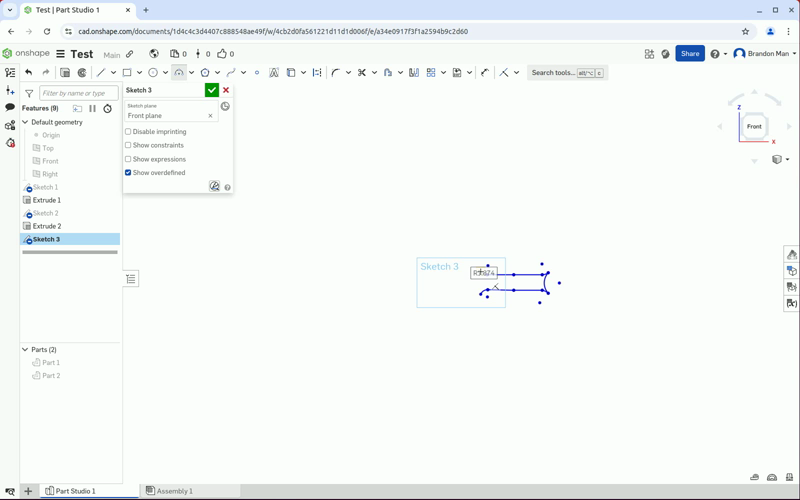
scroll(6)
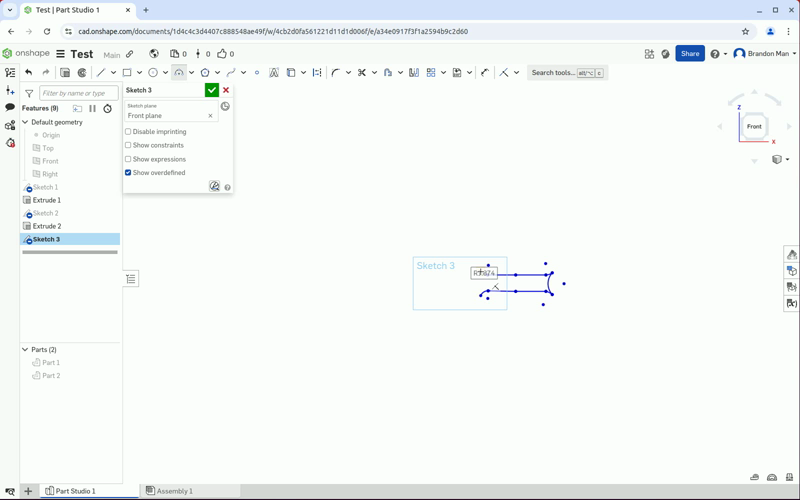
scroll(6)
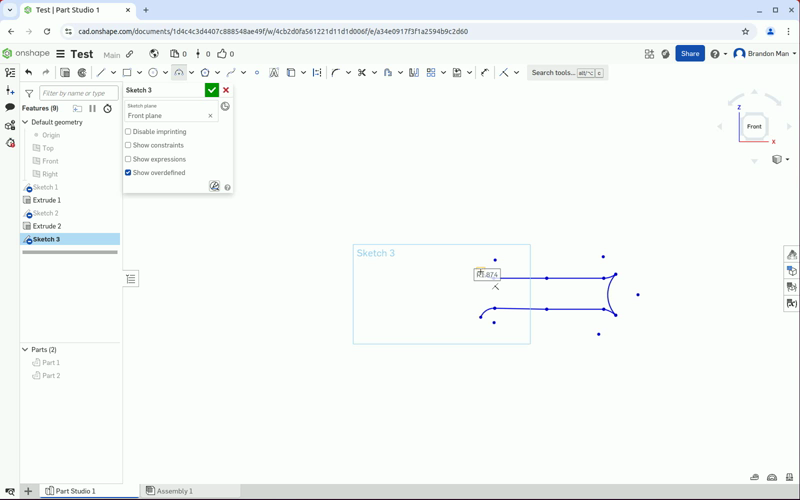
scroll(6)
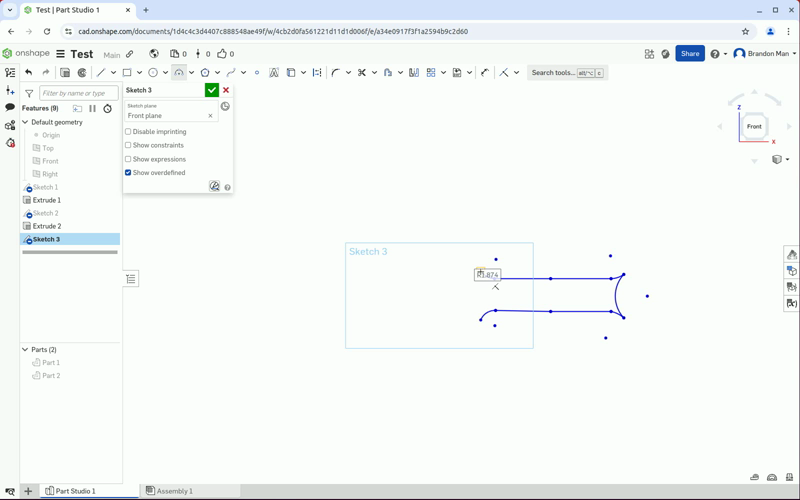
scroll(6)
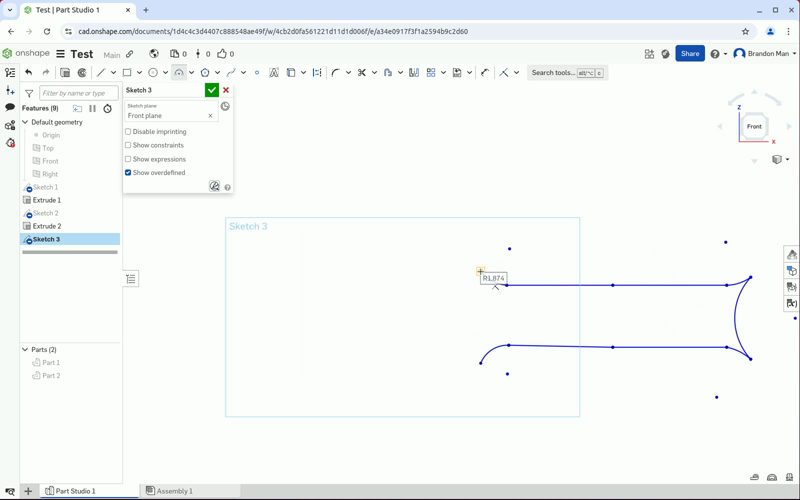
scroll(6)
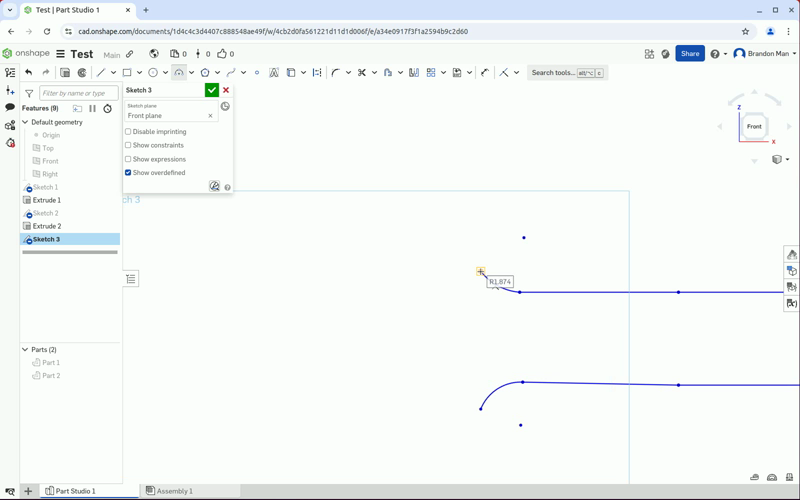
scroll(6)
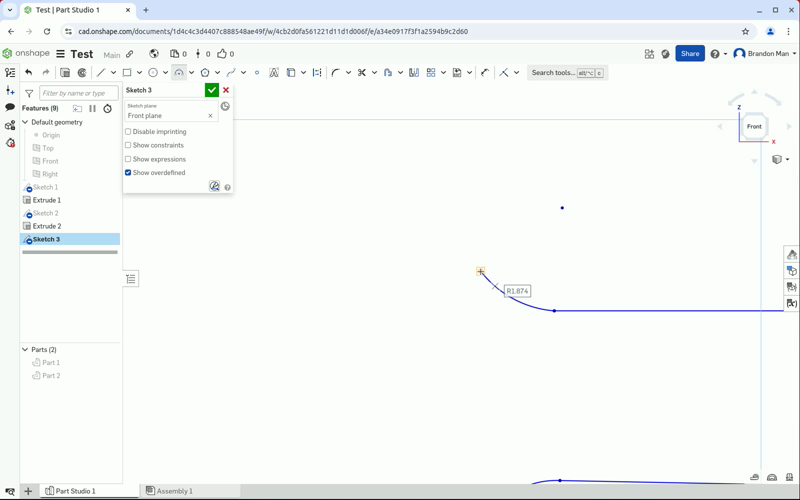
click(480, 271)
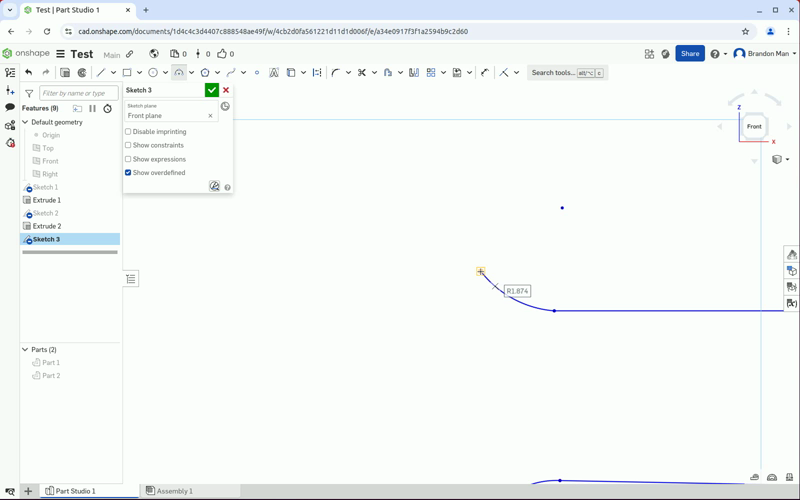
scroll(-6)
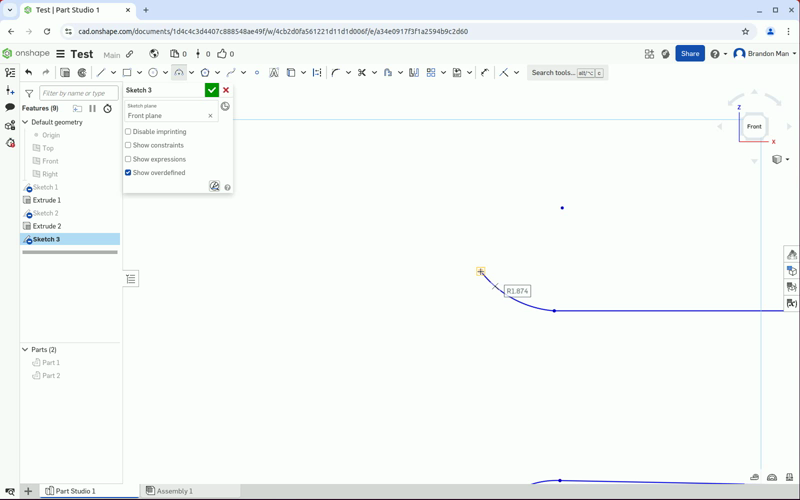
scroll(-6)
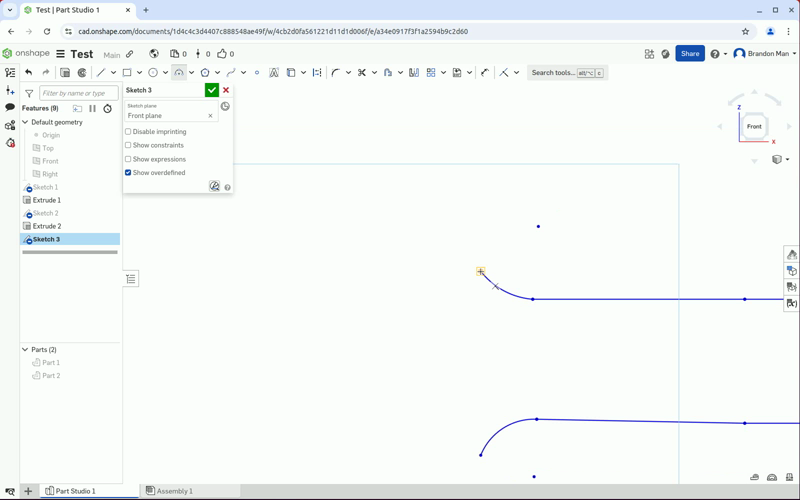
scroll(-6)
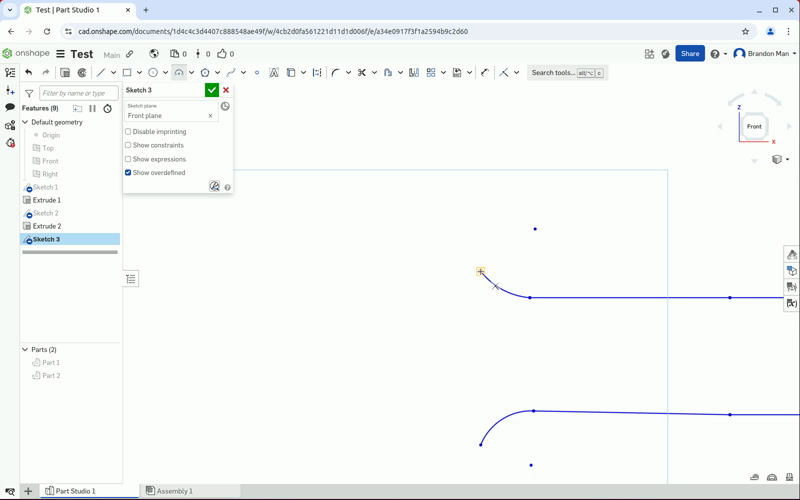
scroll(-6)
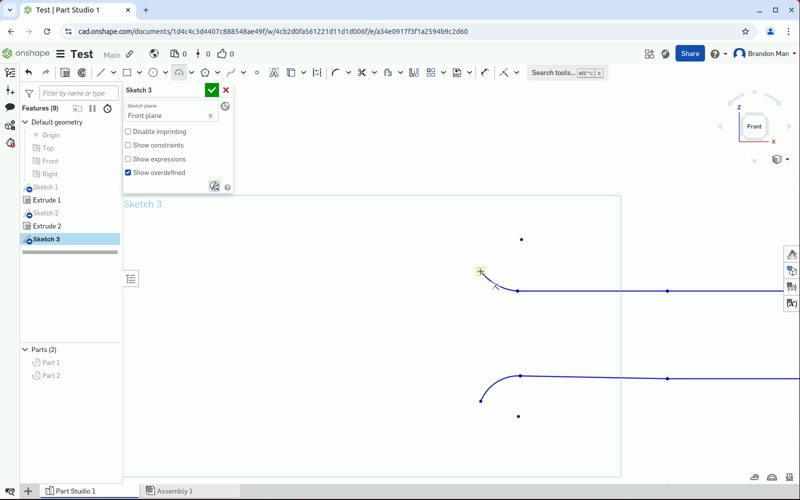
scroll(-6)
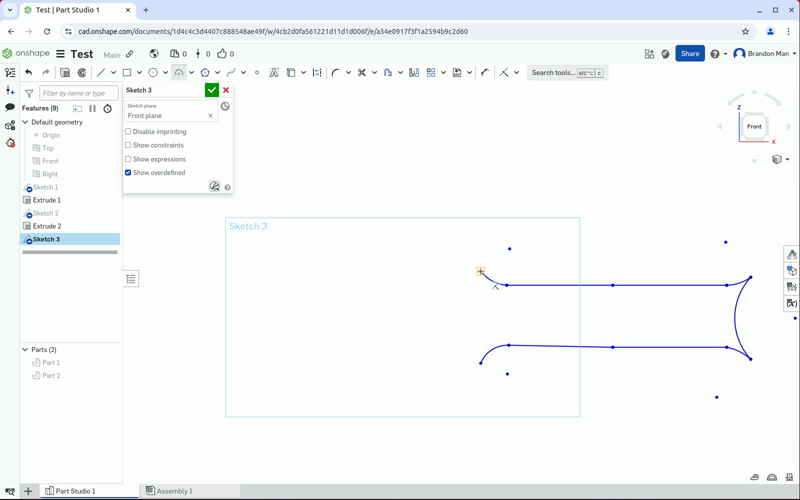
scroll(-6)
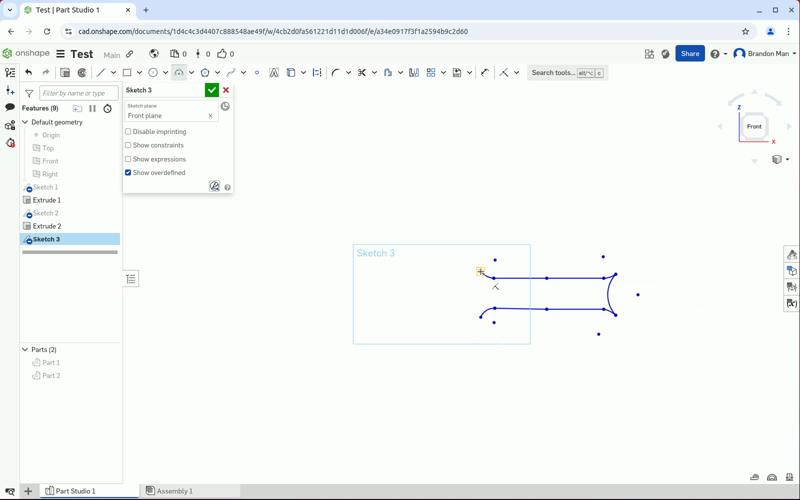
scroll(-6)
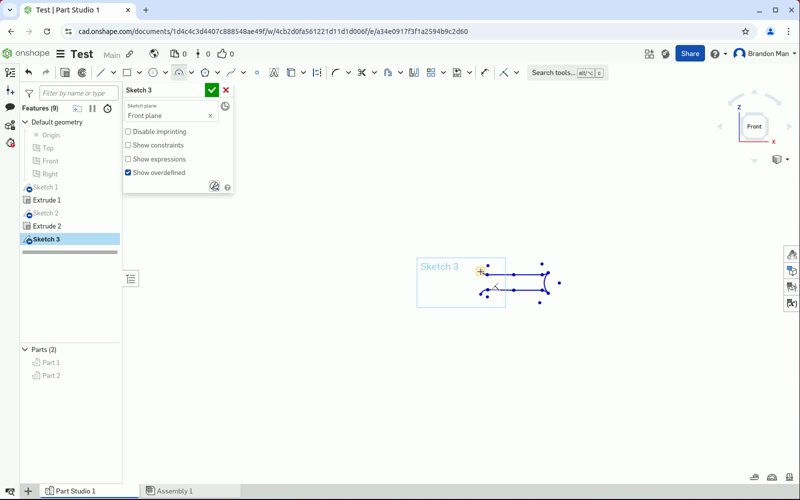
mouse_move(480, 294)
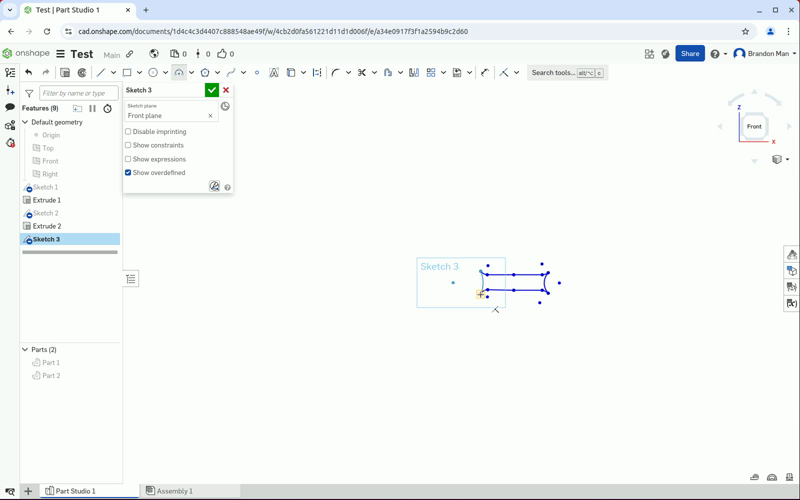
scroll(6)
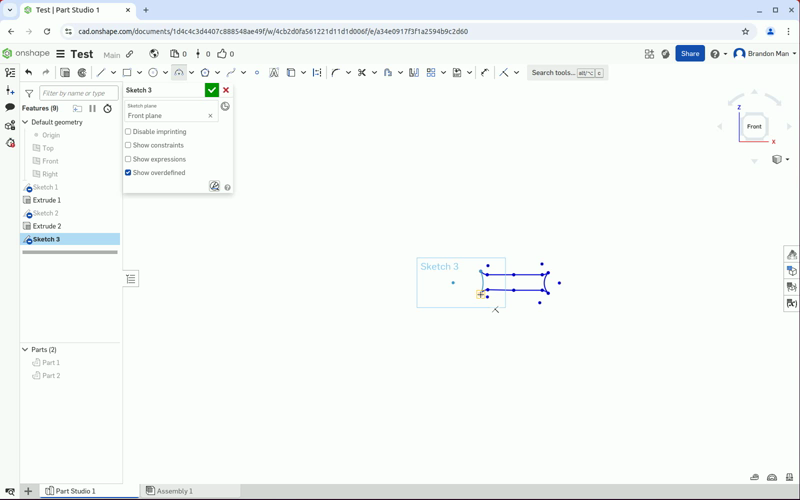
scroll(6)
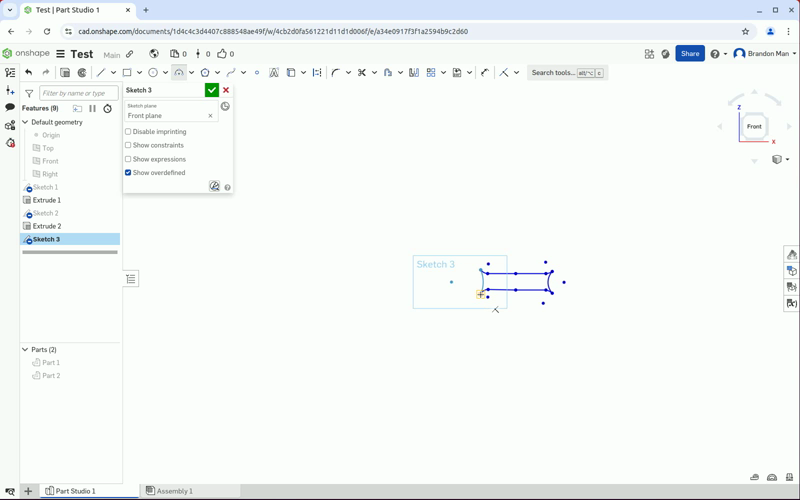
scroll(6)
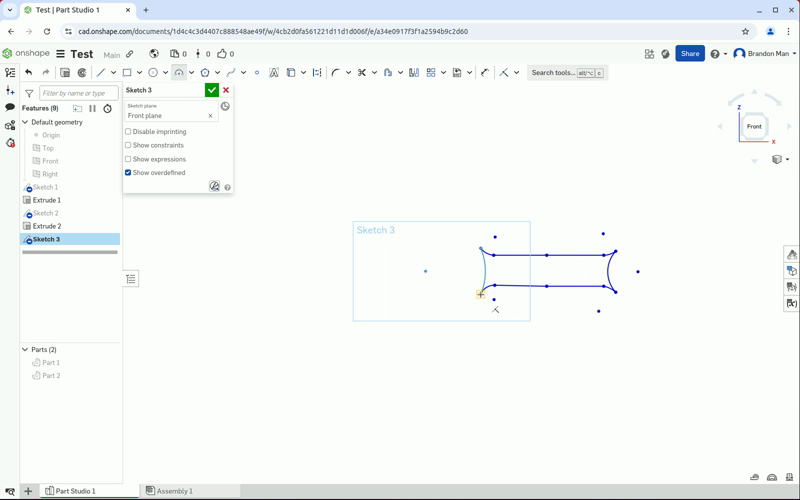
scroll(6)
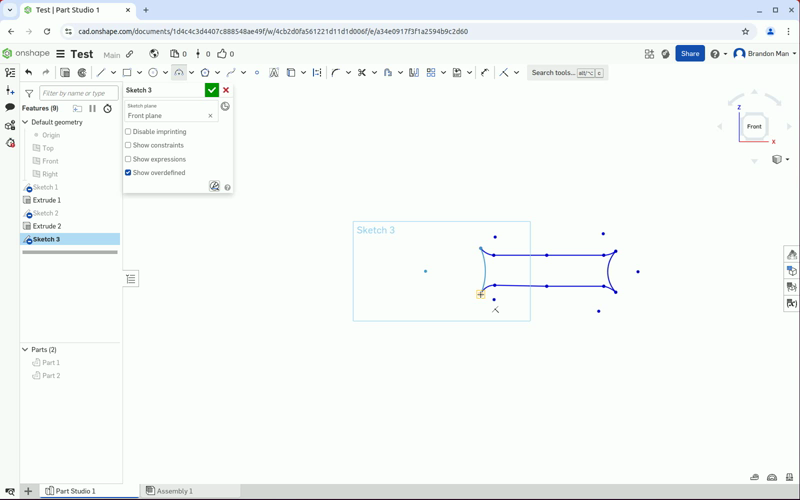
scroll(6)
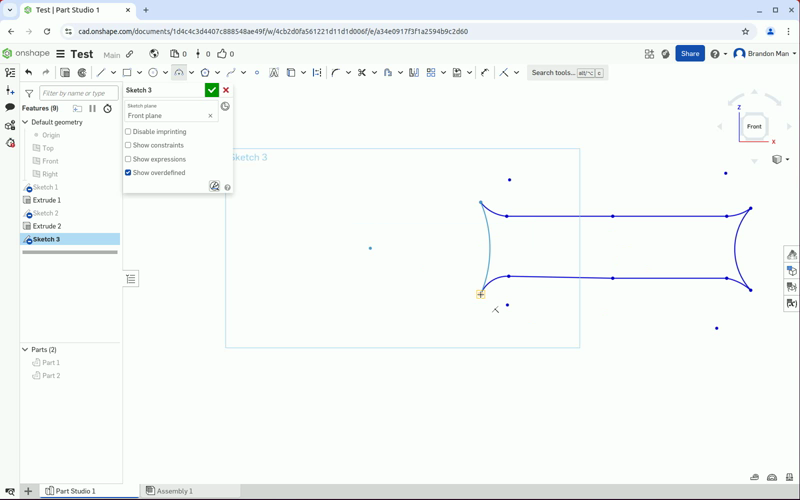
scroll(6)
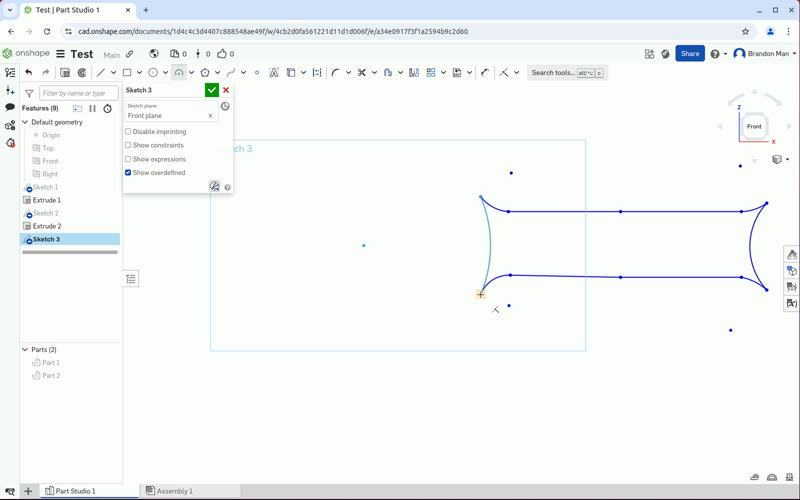
scroll(6)
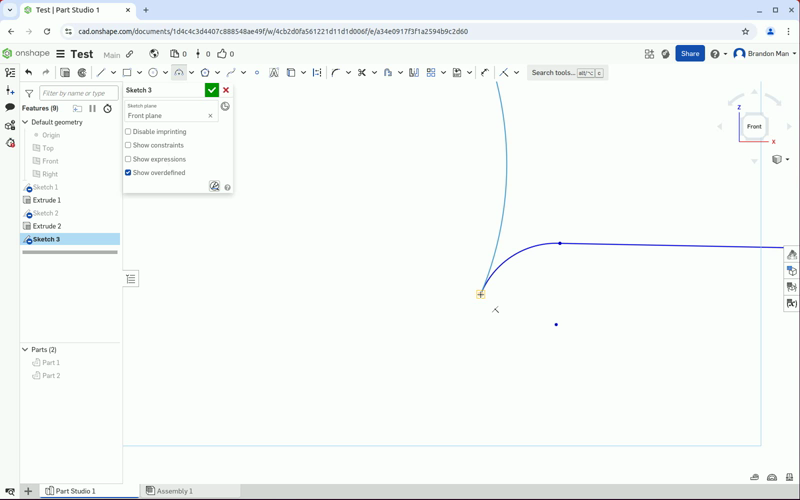
click(480, 294)
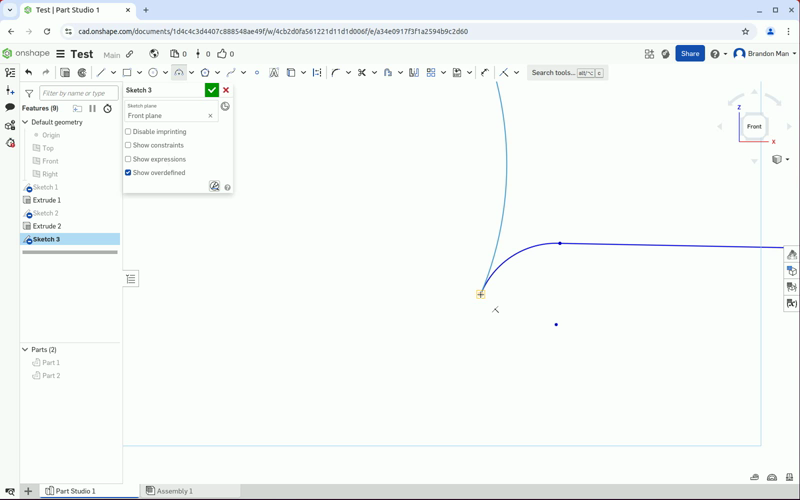
scroll(-6)
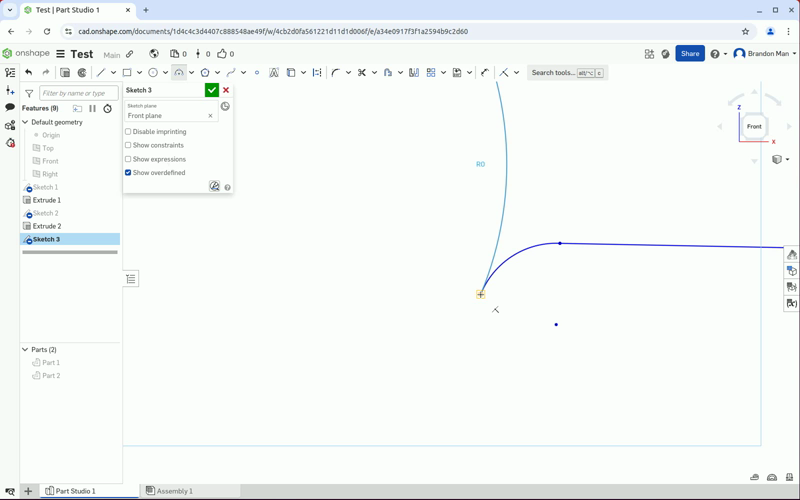
scroll(-6)
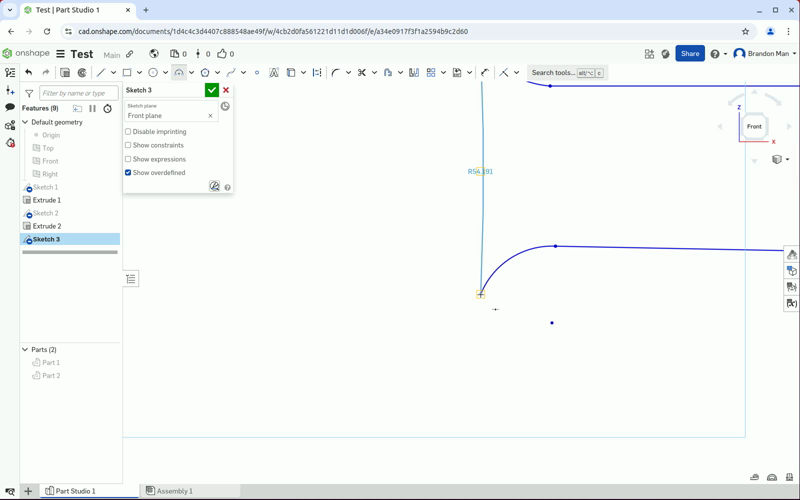
scroll(-6)
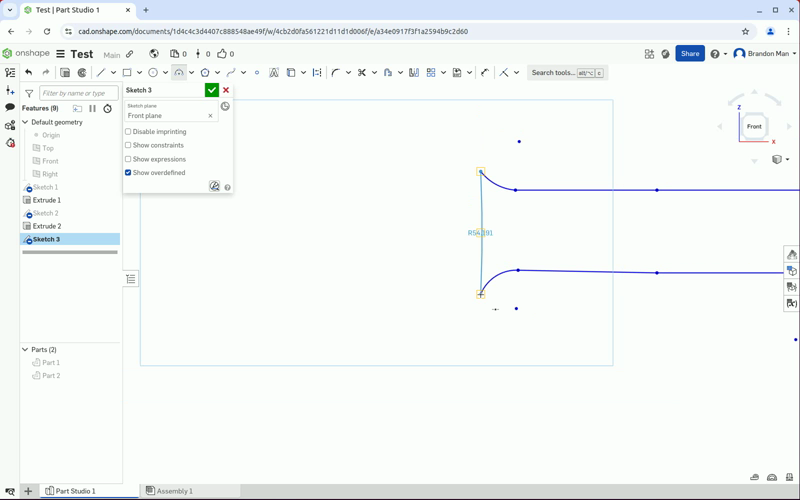
scroll(-6)
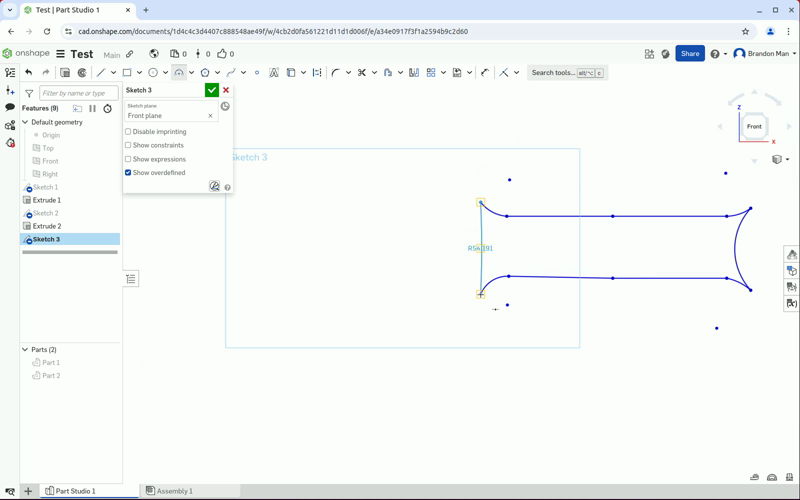
scroll(-6)
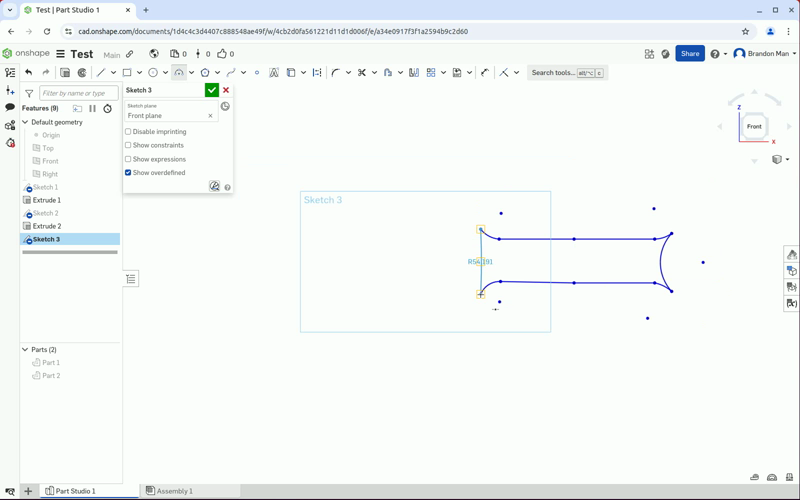
scroll(-6)
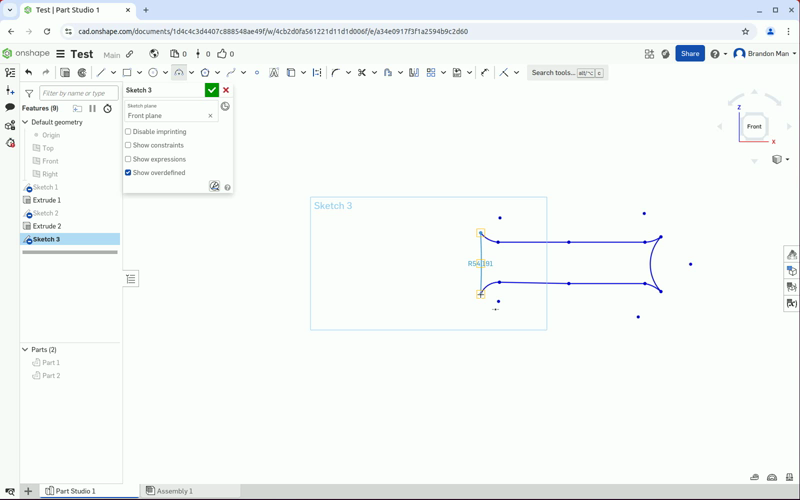
scroll(-6)
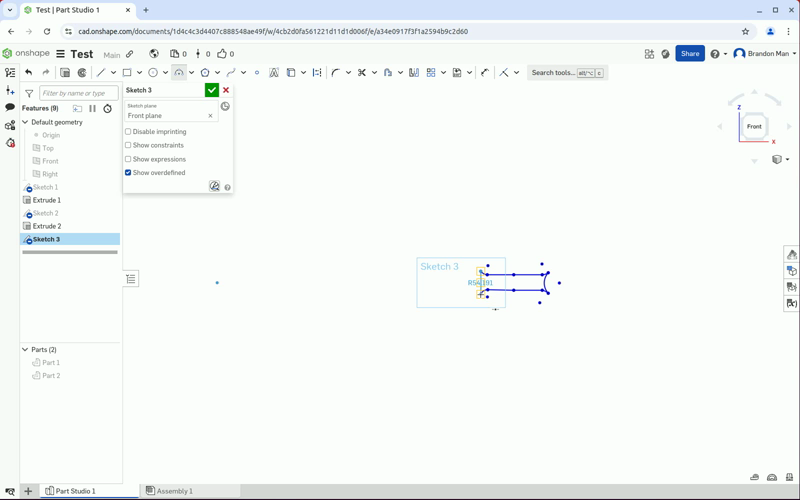
key_down(shift)
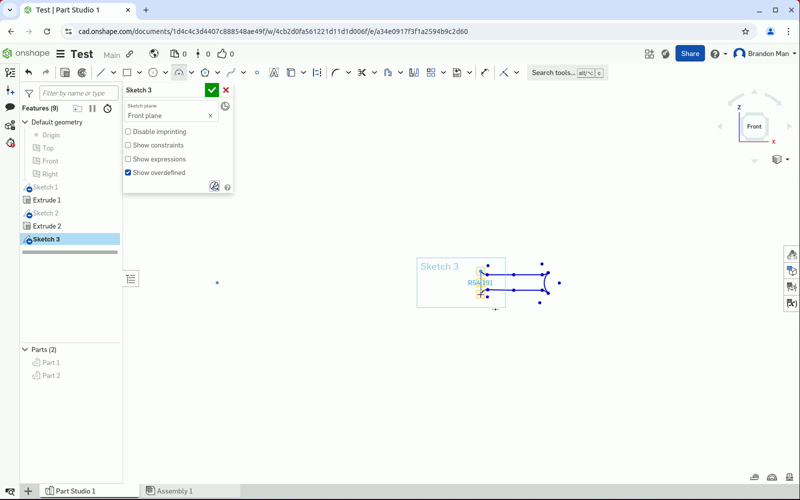
mouse_move(483, 282)
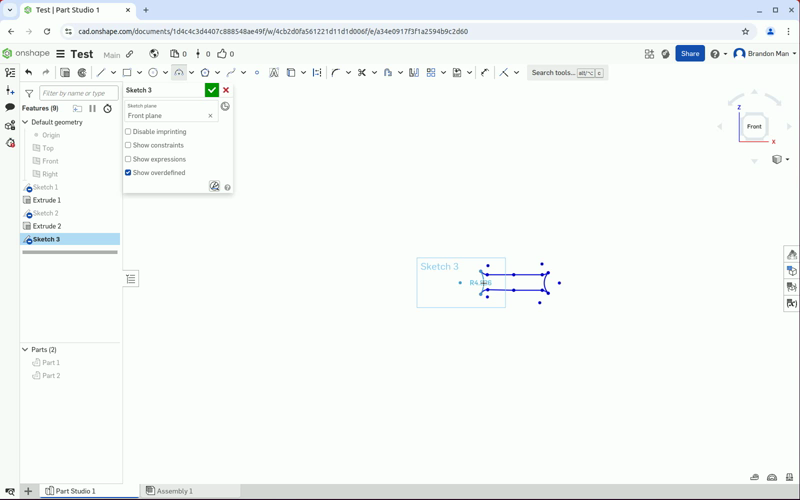
click(483, 282)
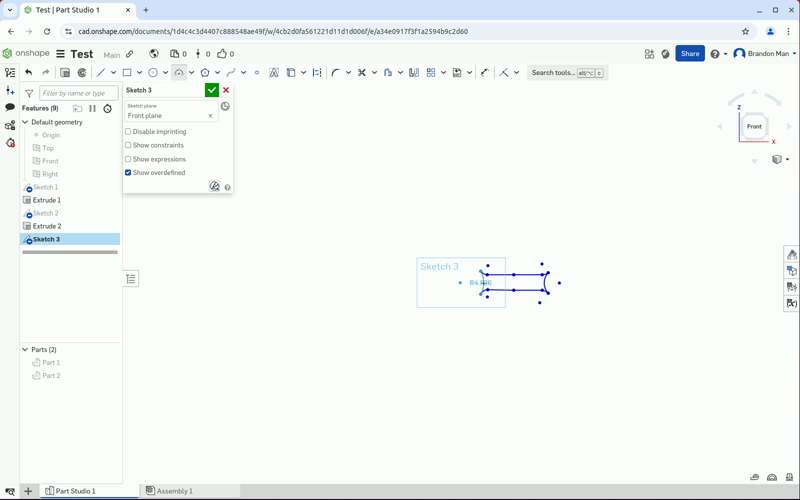
key_up(shift)
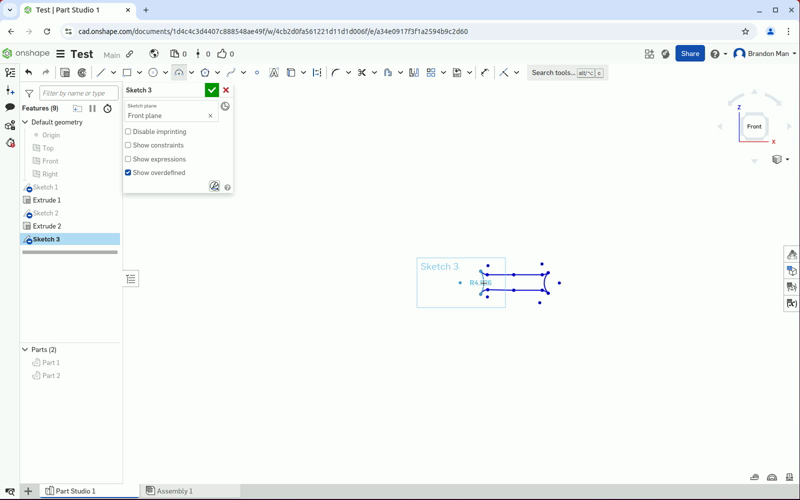
key(esc)
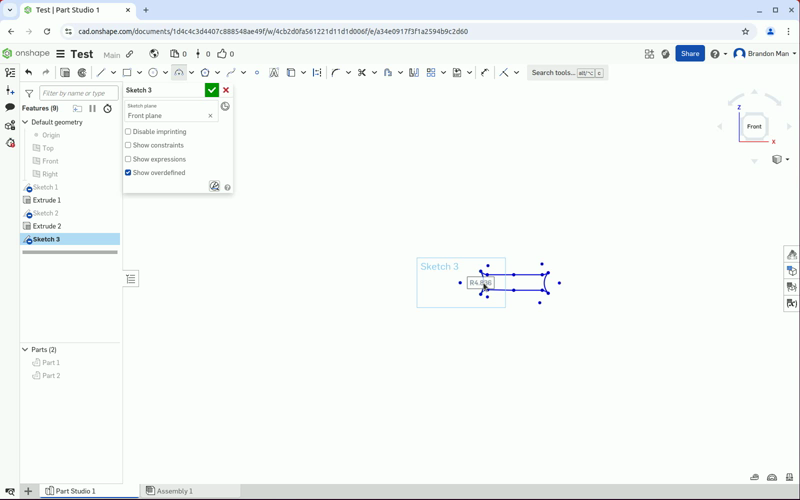
key(l)
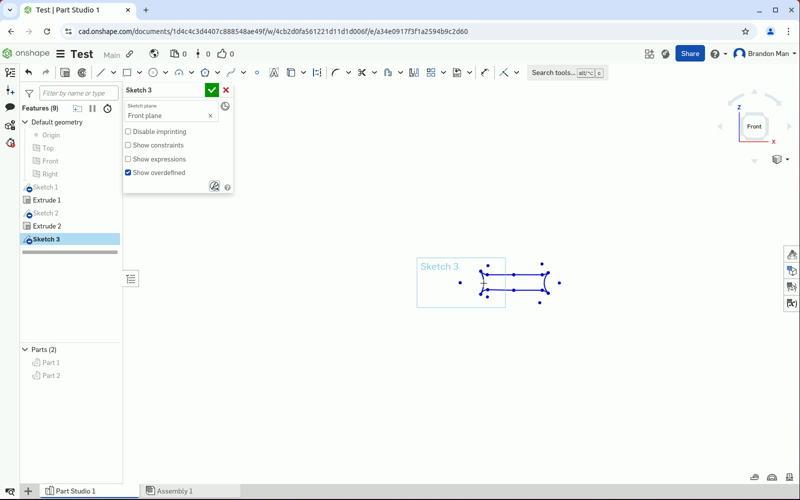
key_down(shift)
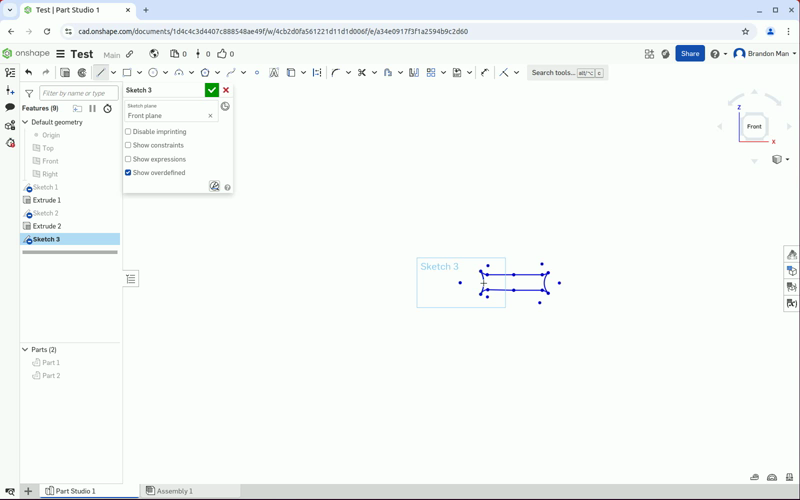
mouse_move(491, 286)
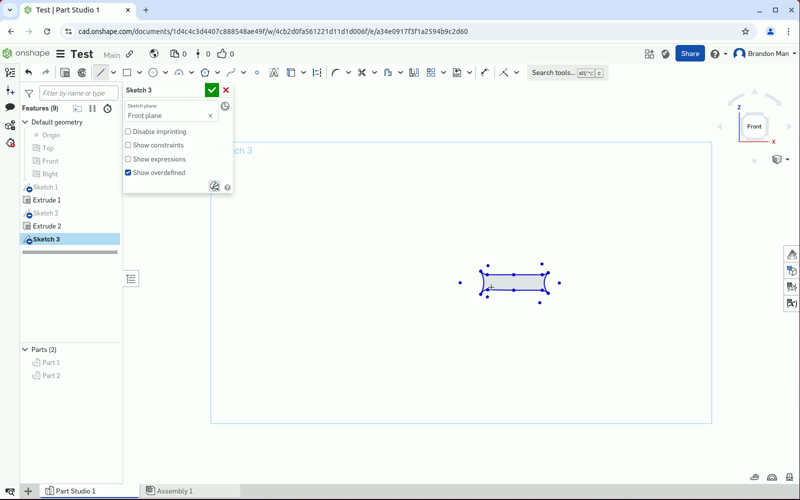
click(491, 286)
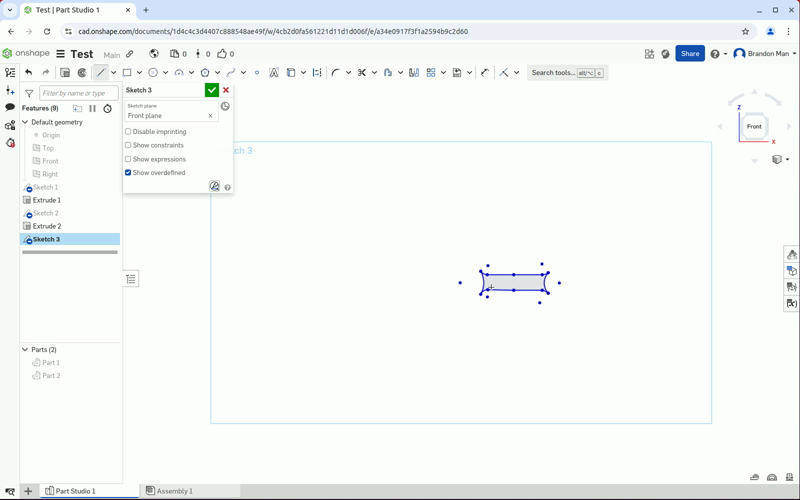
key_up(shift)
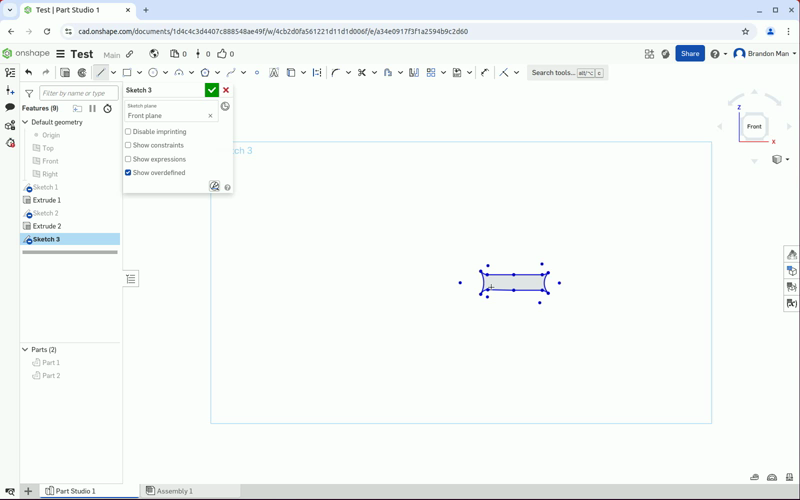
key_down(shift)
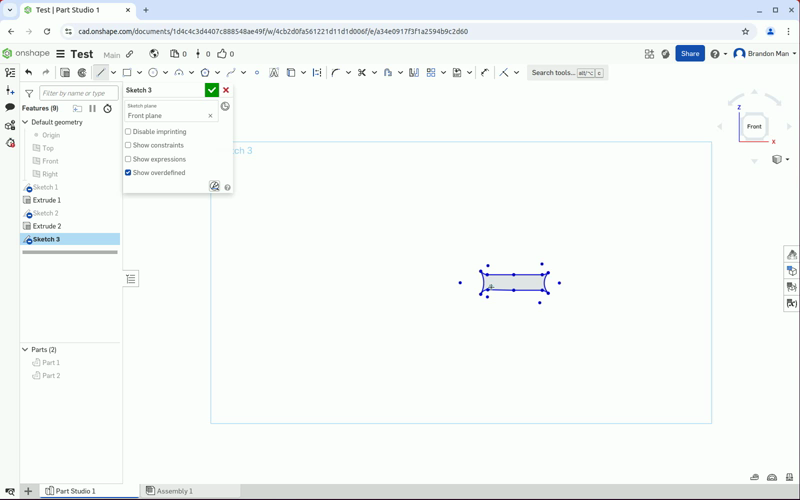
mouse_move(521, 286)
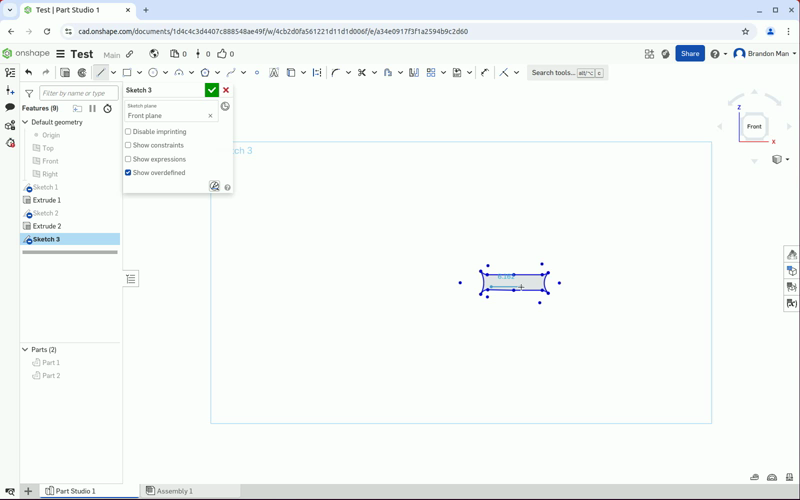
mouse_move(536, 286)
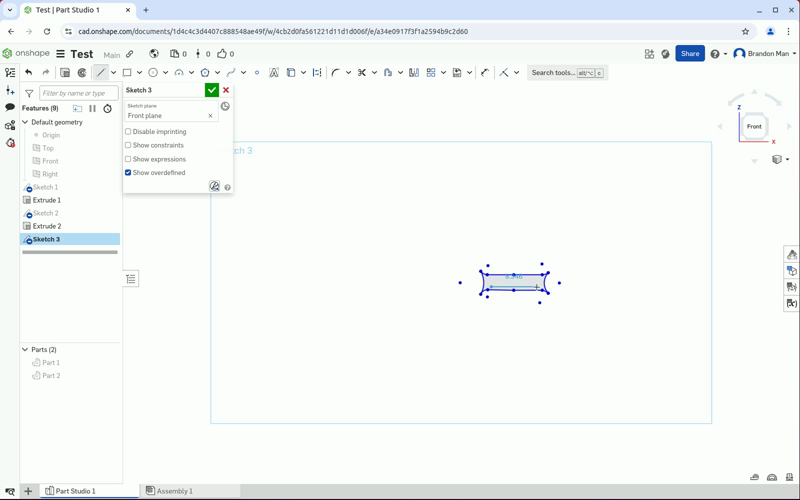
click(536, 286)
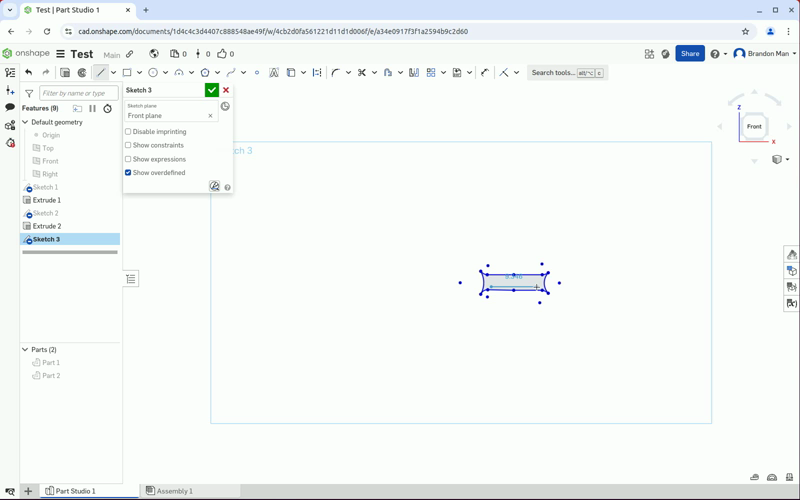
key_up(shift)
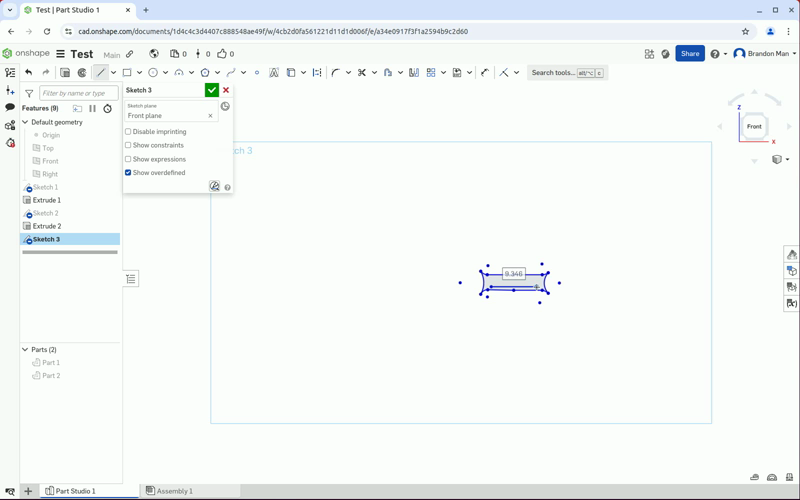
key(esc)
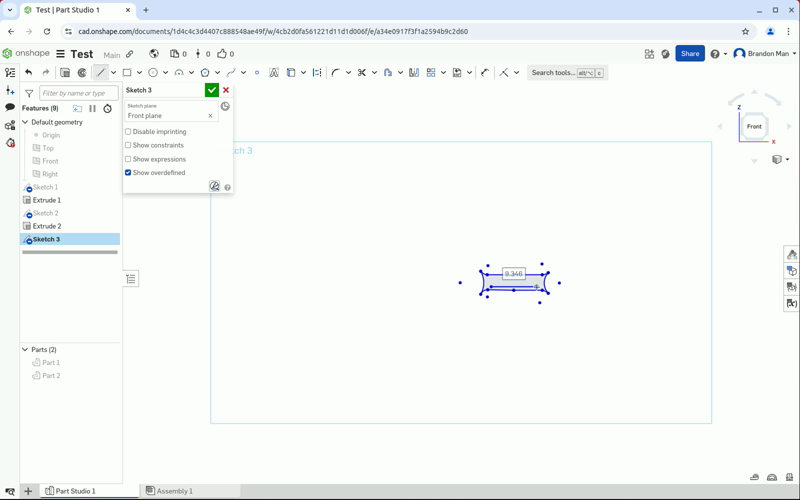
key(a)
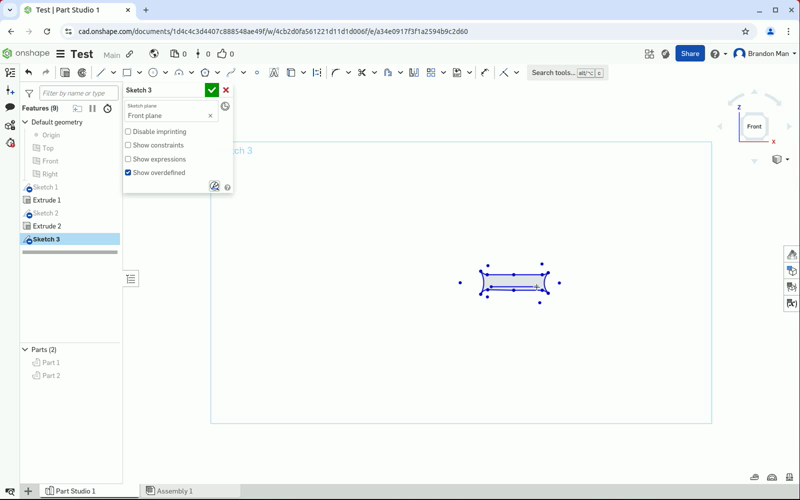
mouse_move(536, 286)
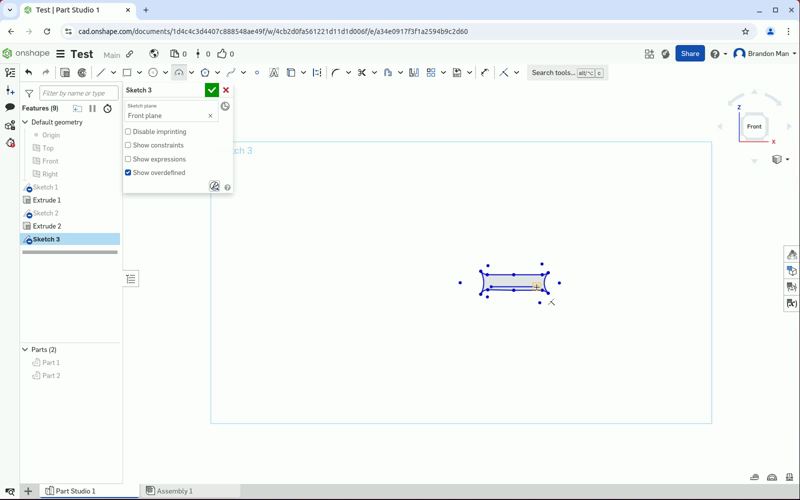
click(536, 286)
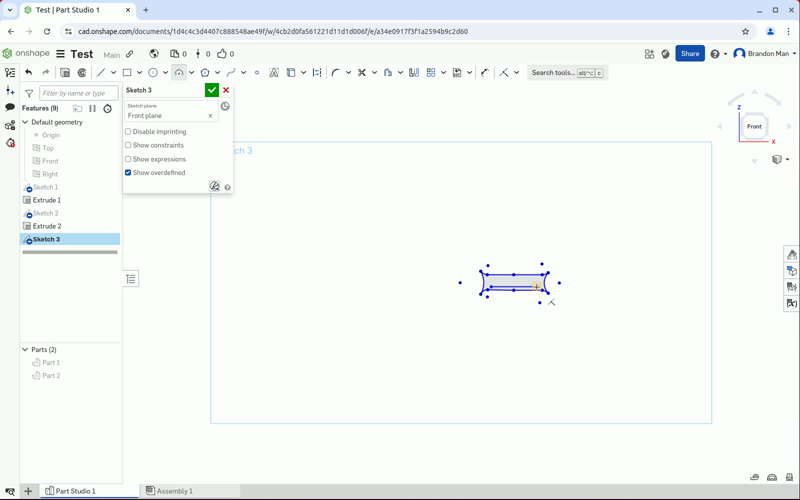
key_down(shift)
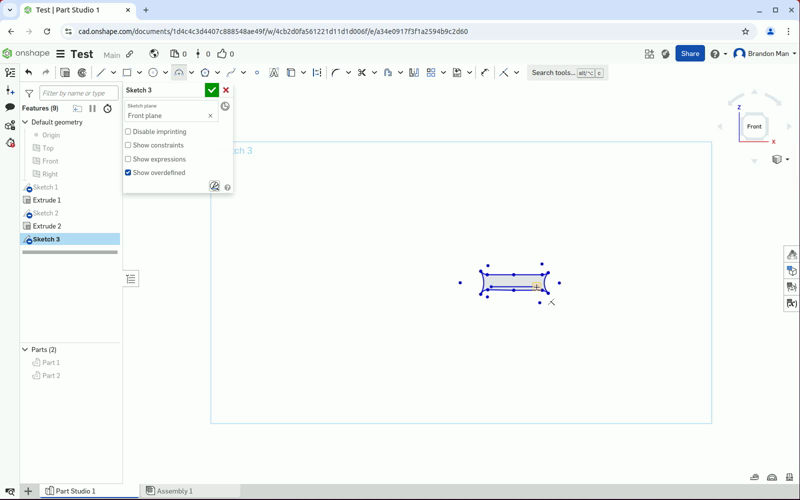
mouse_move(536, 279)
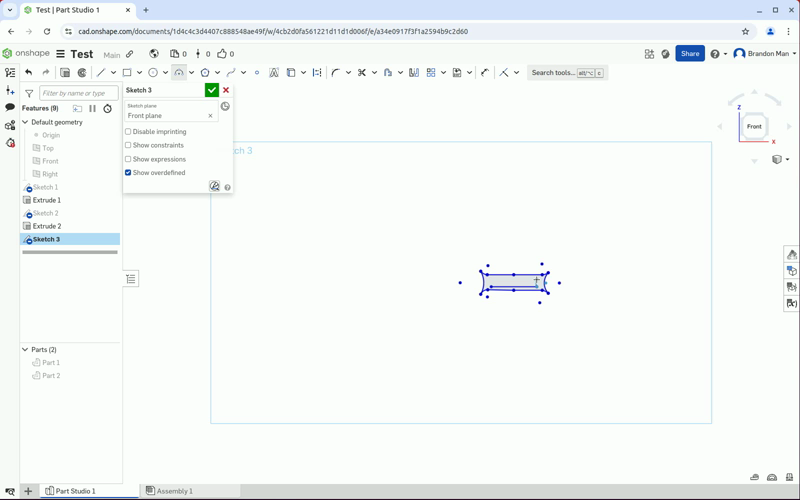
click(536, 279)
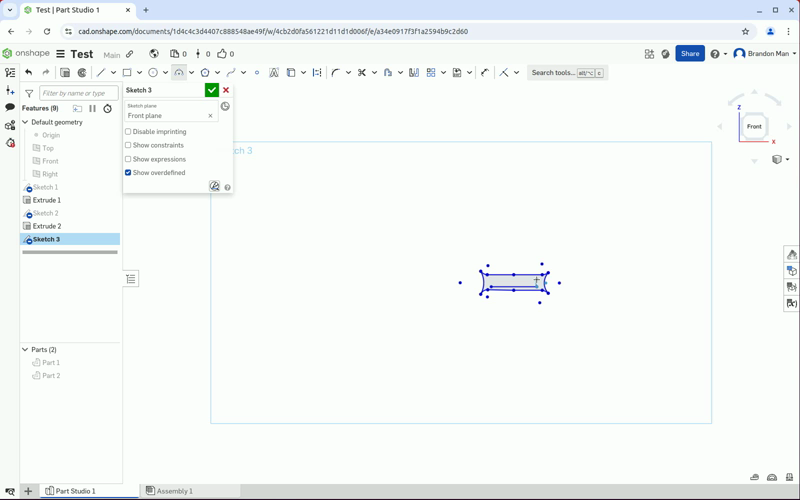
mouse_move(540, 282)
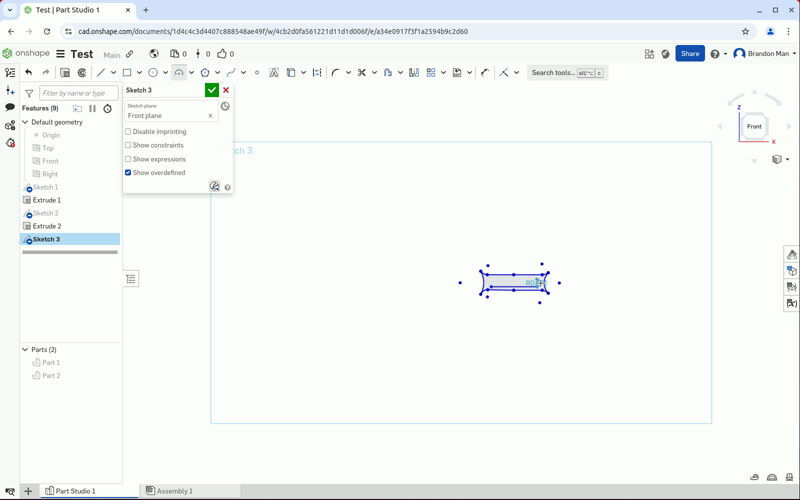
scroll(6)
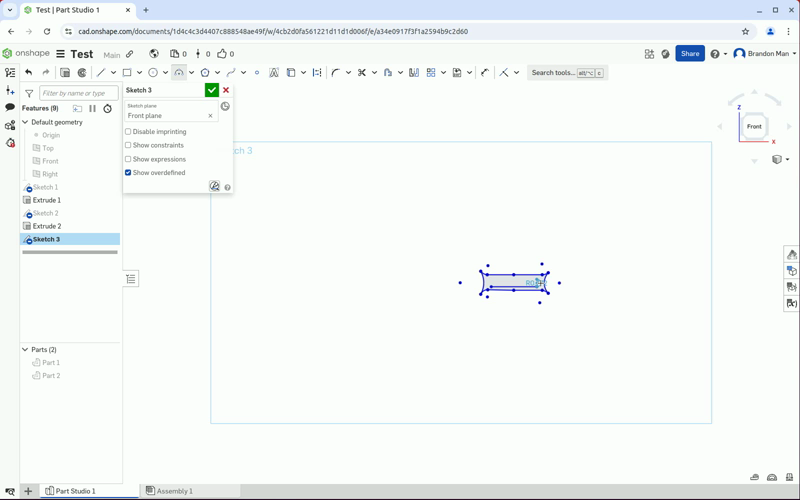
scroll(6)
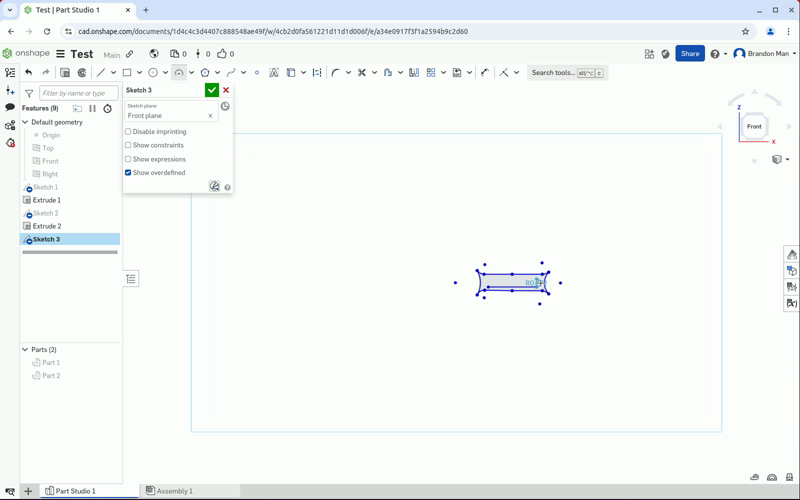
scroll(6)
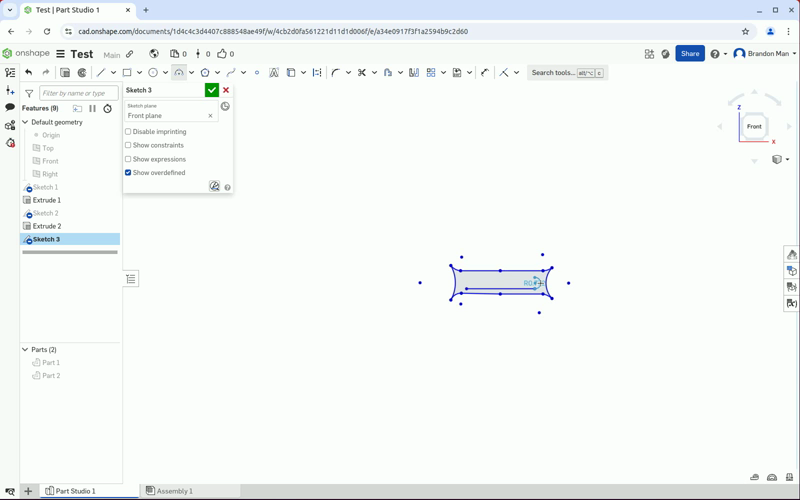
scroll(6)
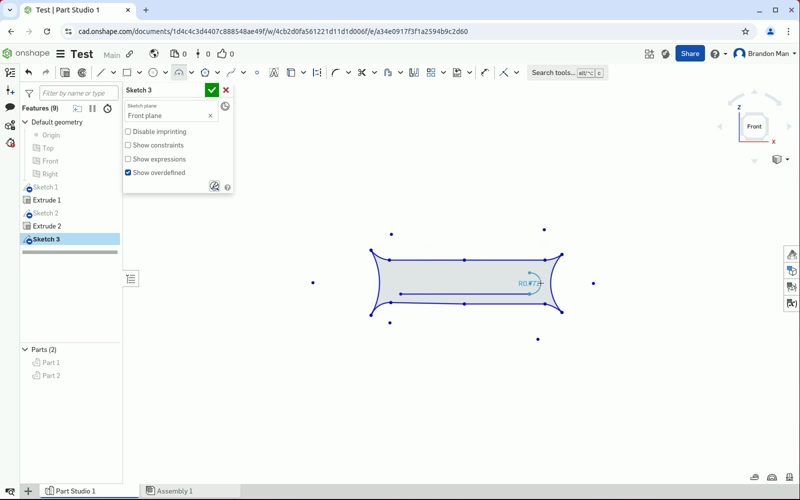
scroll(6)
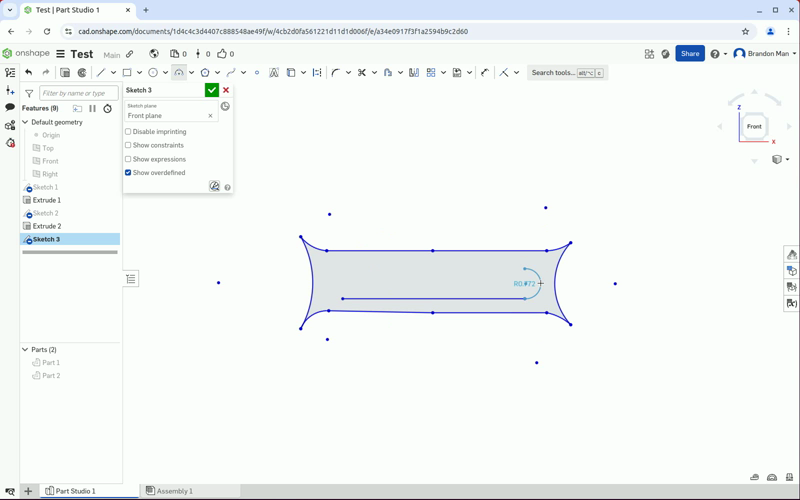
scroll(6)
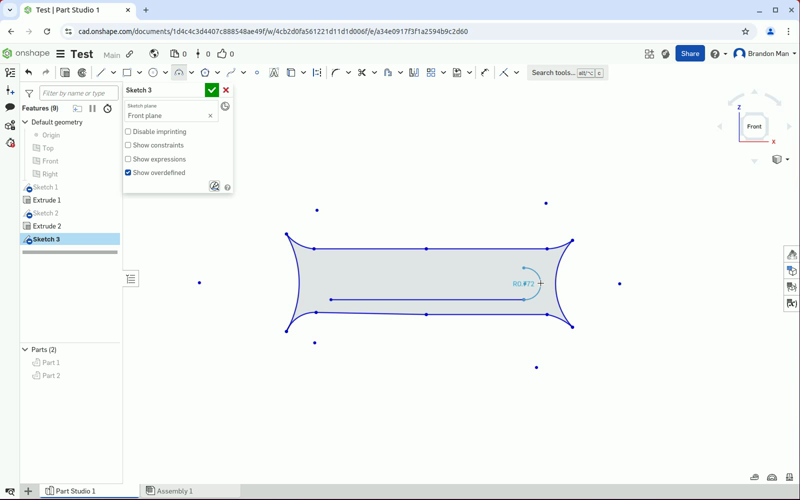
scroll(6)
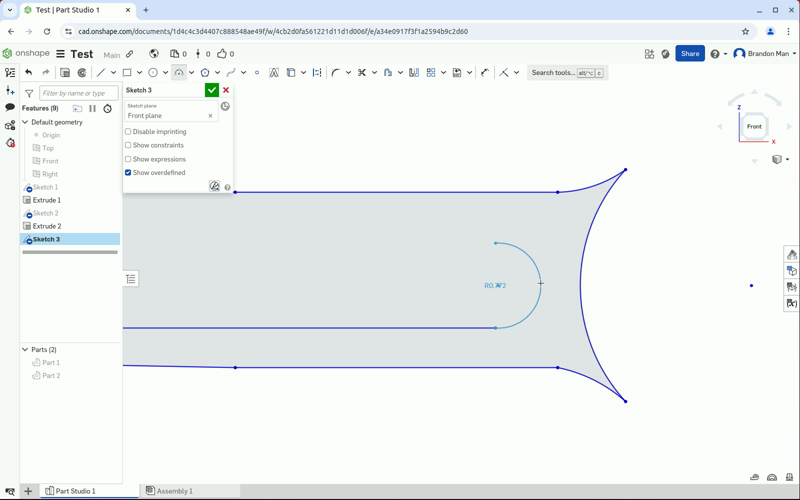
click(540, 282)
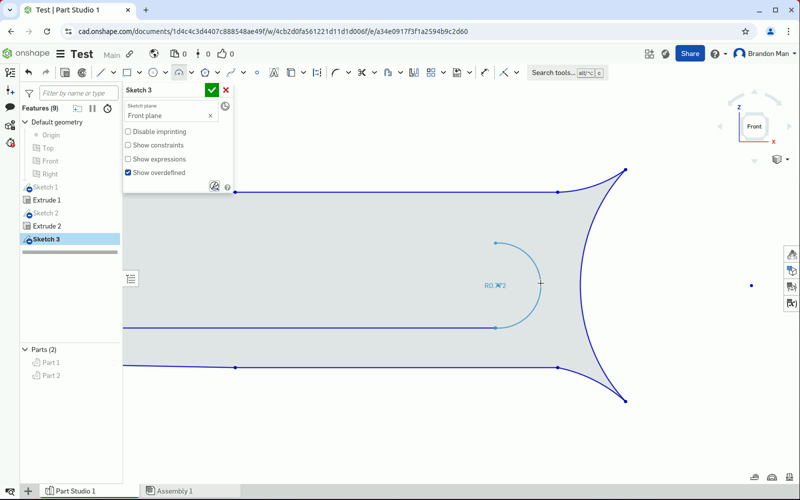
scroll(-6)
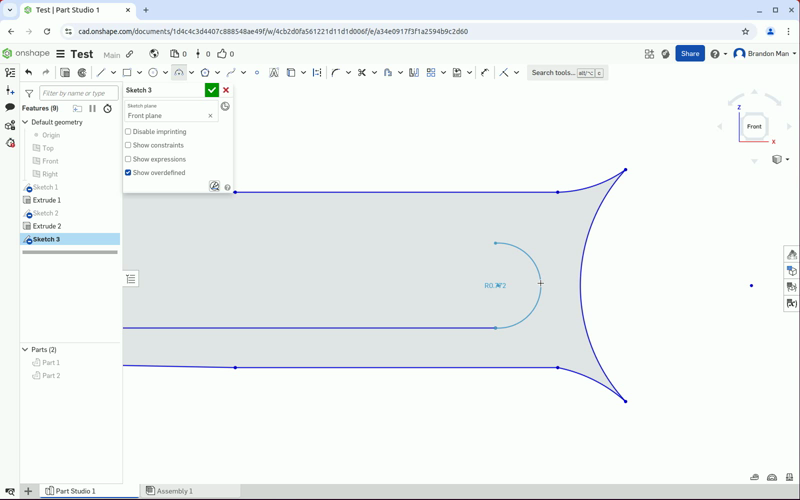
scroll(-6)
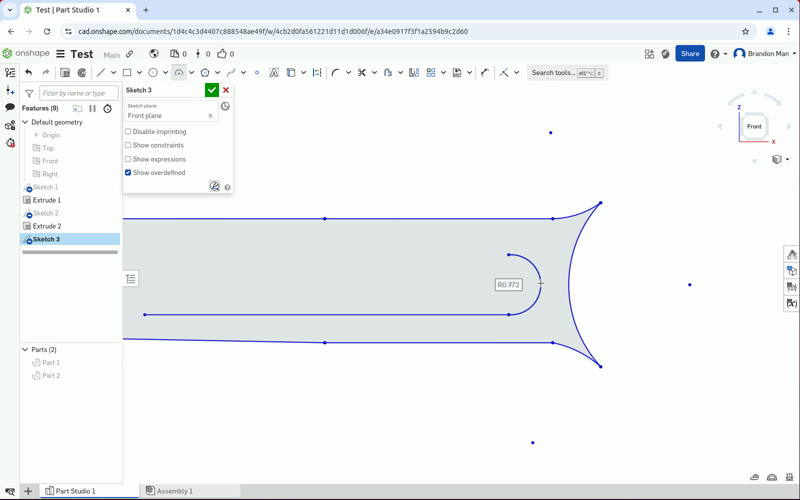
scroll(-6)
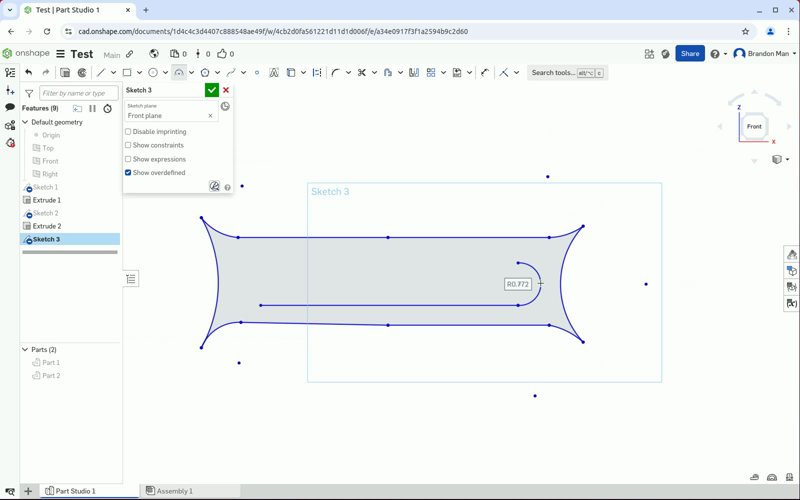
scroll(-6)
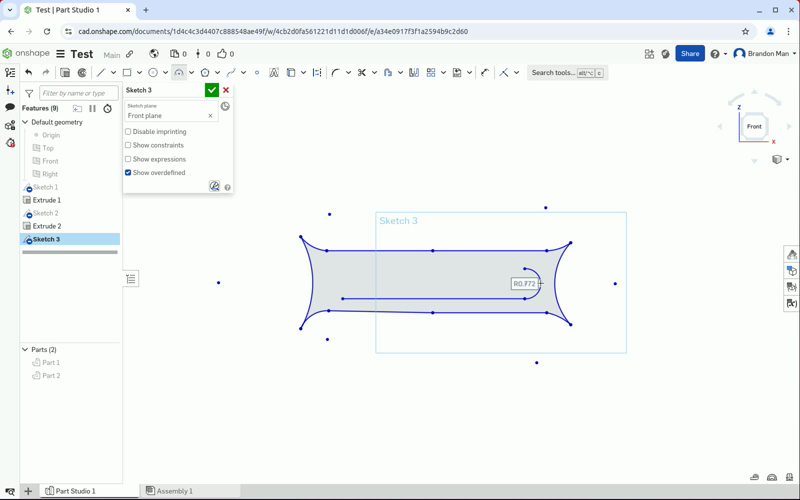
scroll(-6)
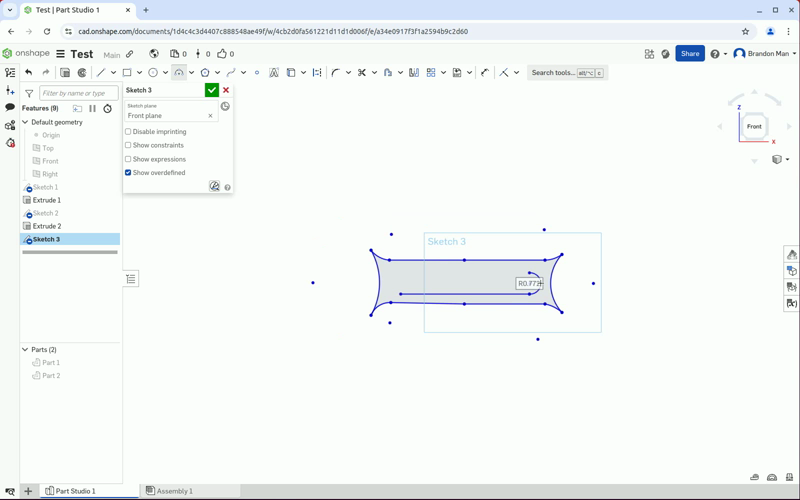
scroll(-6)
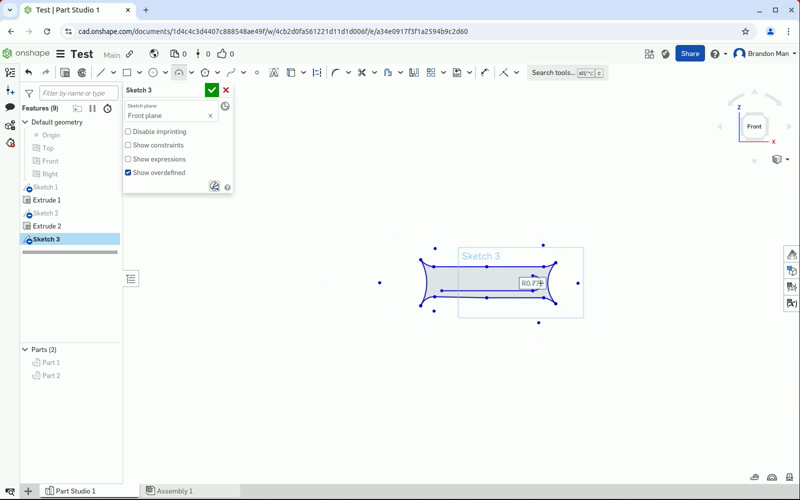
scroll(-6)
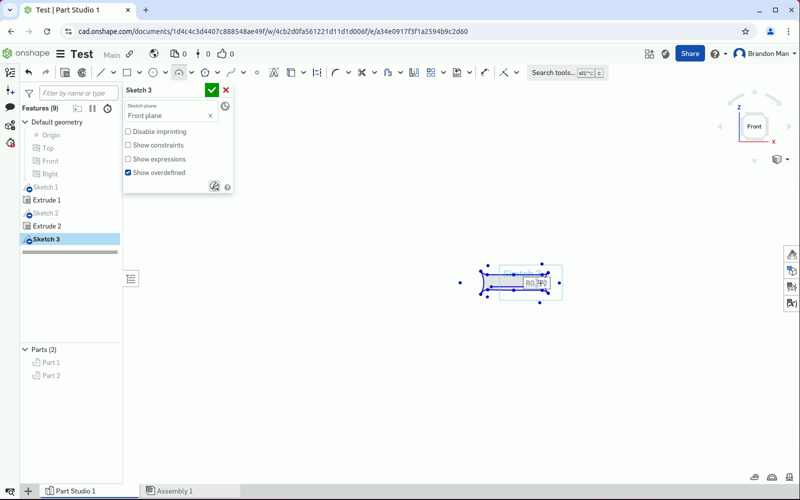
key_up(shift)
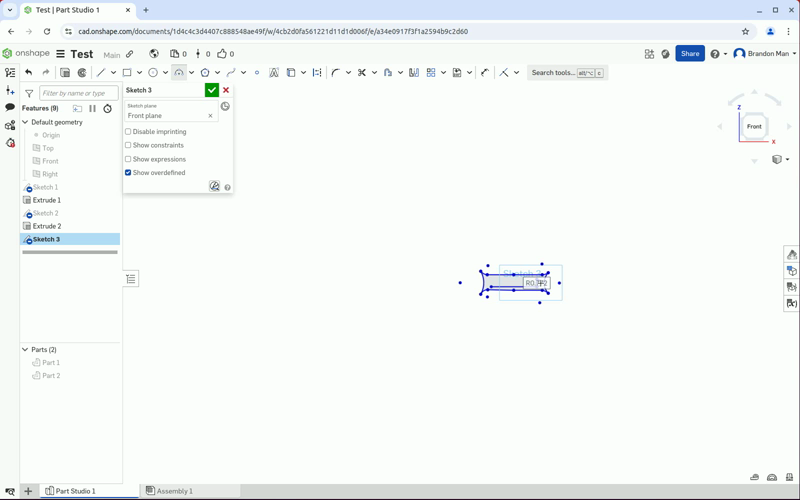
key(esc)
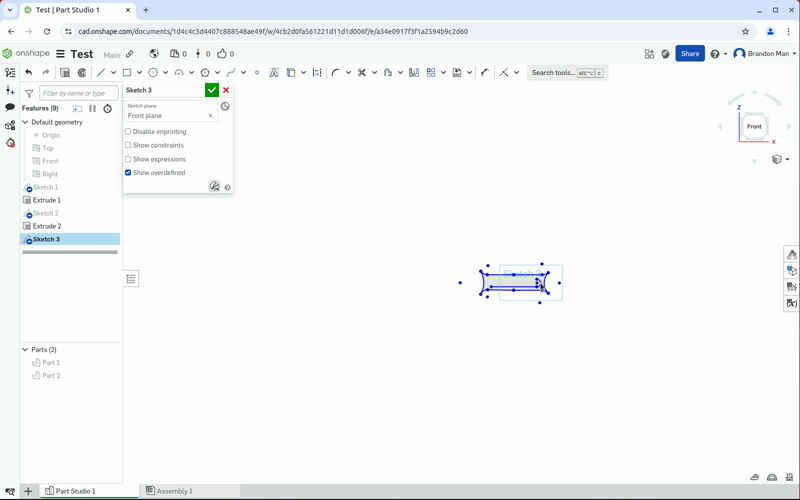
key(l)
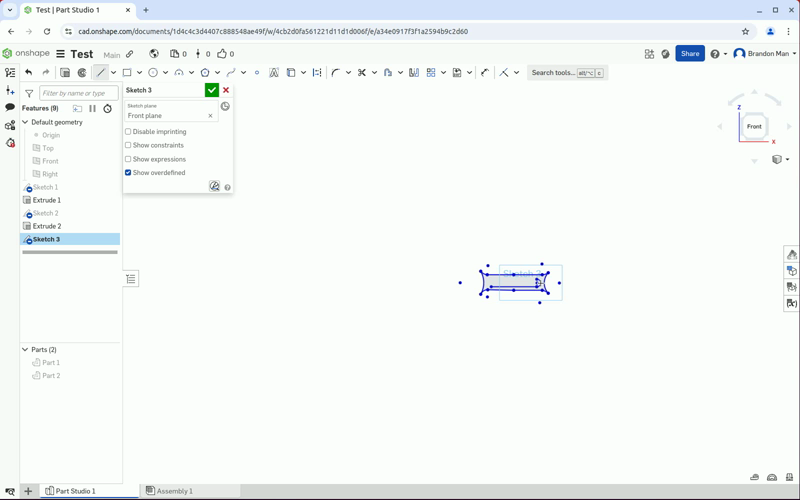
mouse_move(536, 279)
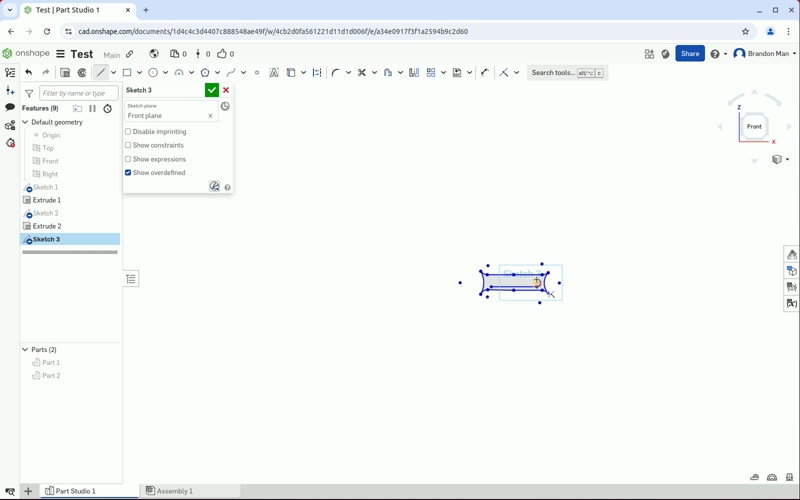
scroll(6)
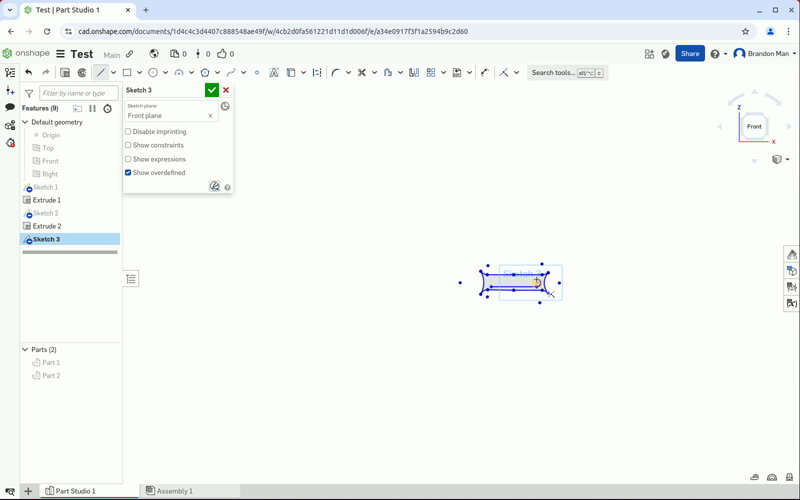
scroll(6)
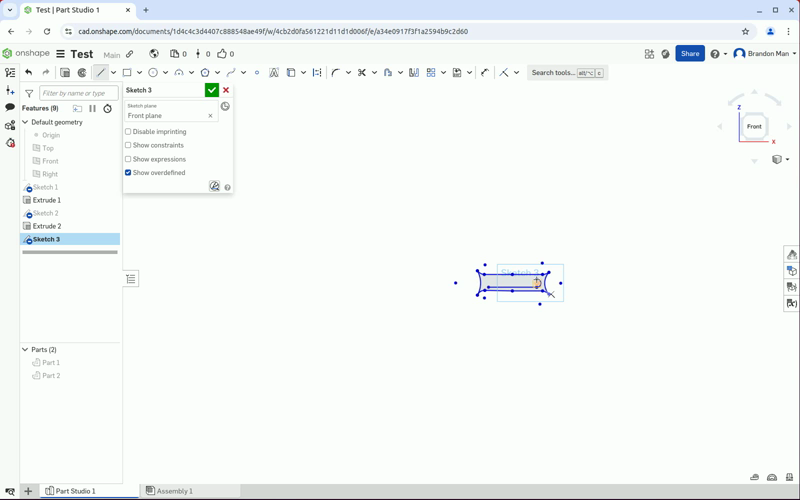
scroll(6)
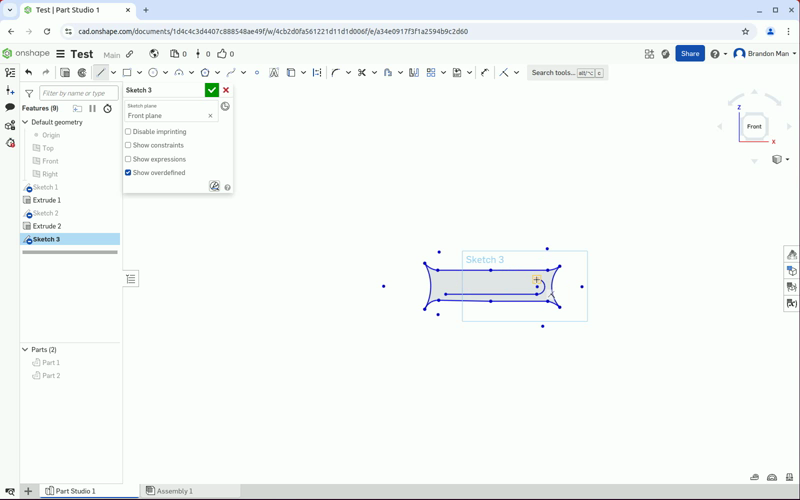
scroll(6)
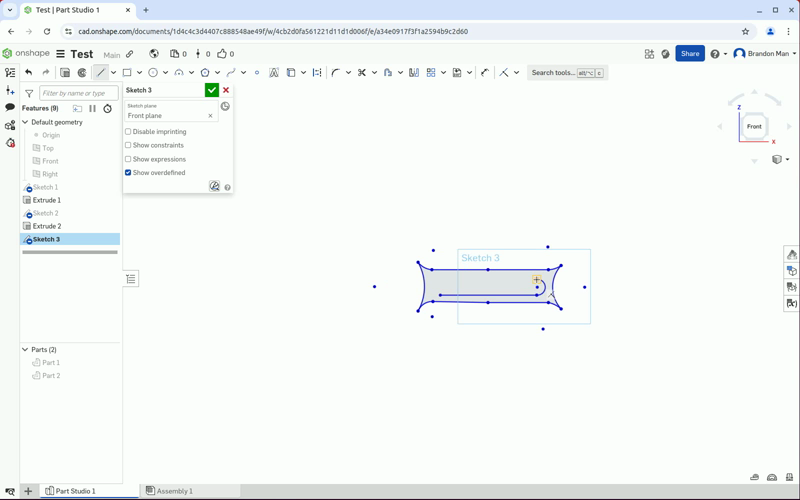
scroll(6)
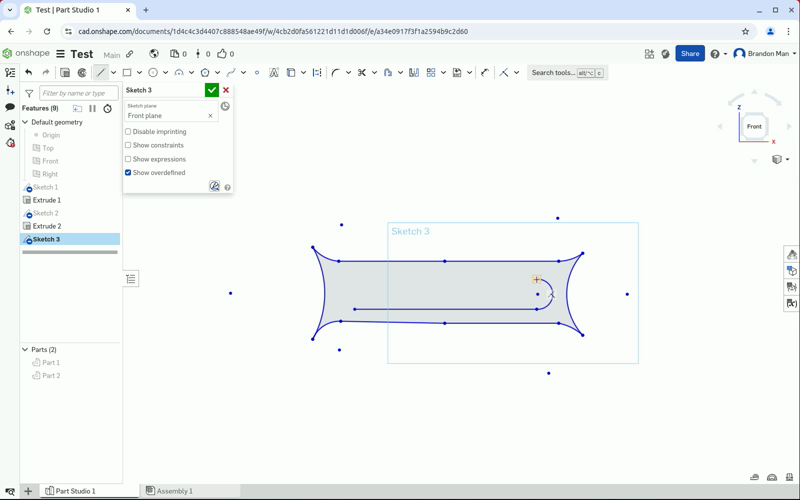
scroll(6)
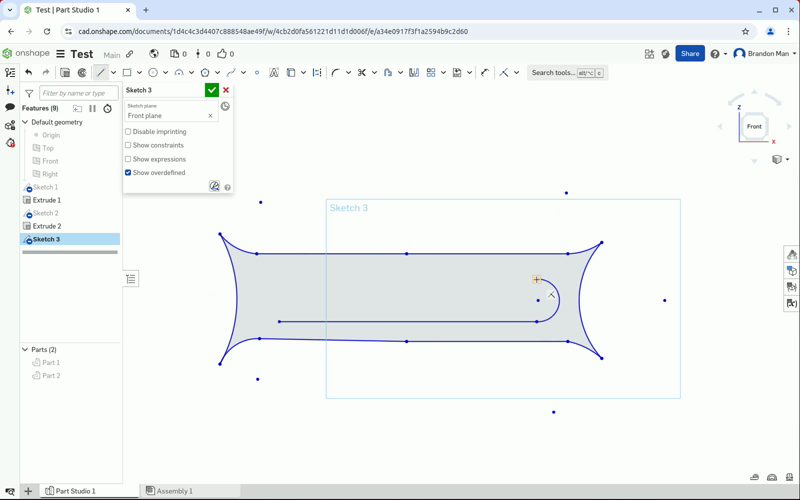
scroll(6)
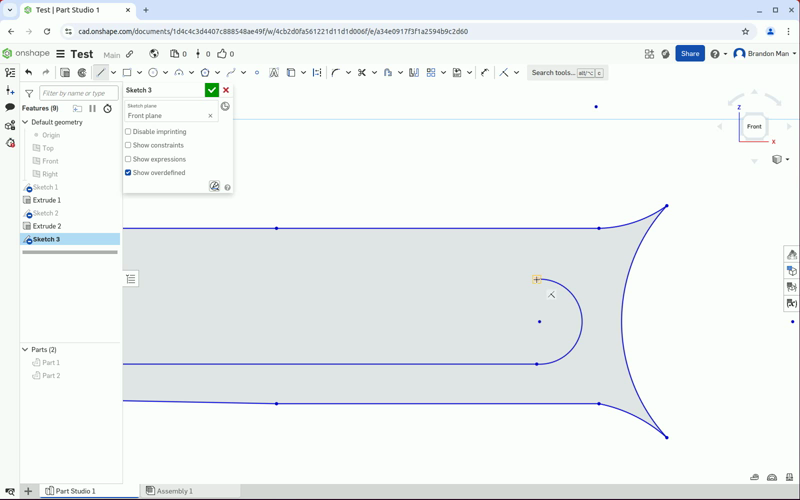
click(536, 279)
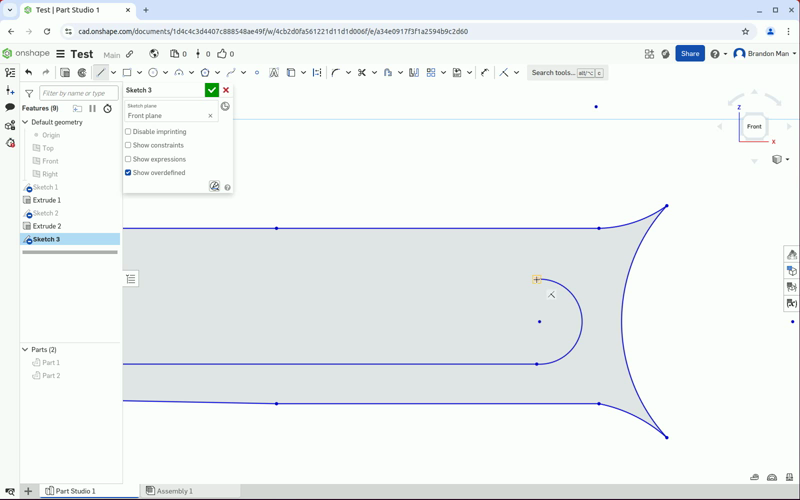
scroll(-6)
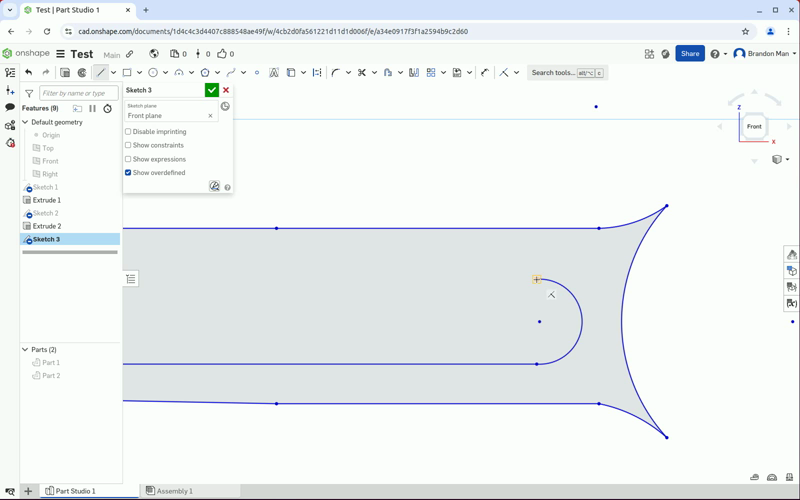
scroll(-6)
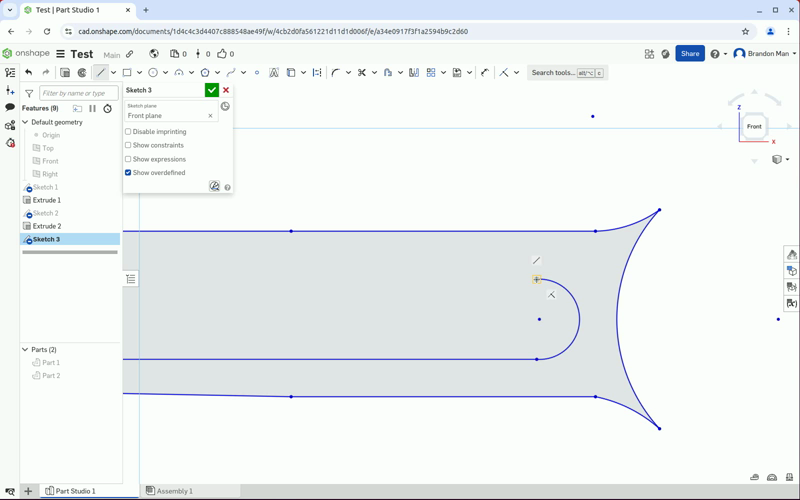
scroll(-6)
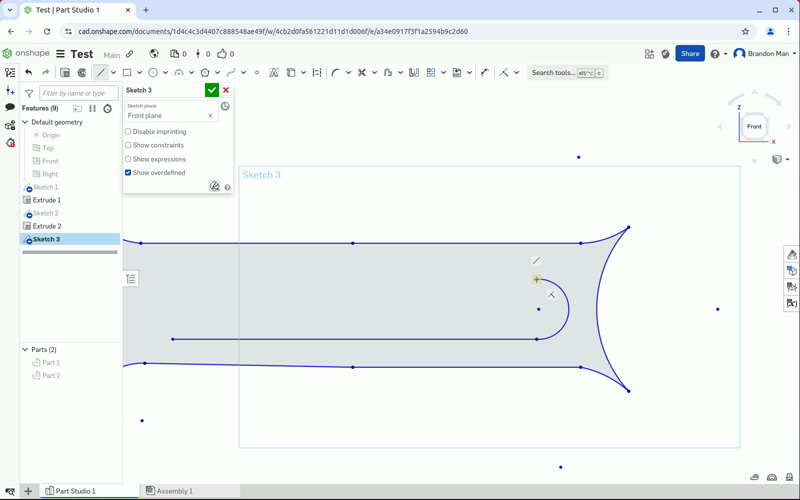
scroll(-6)
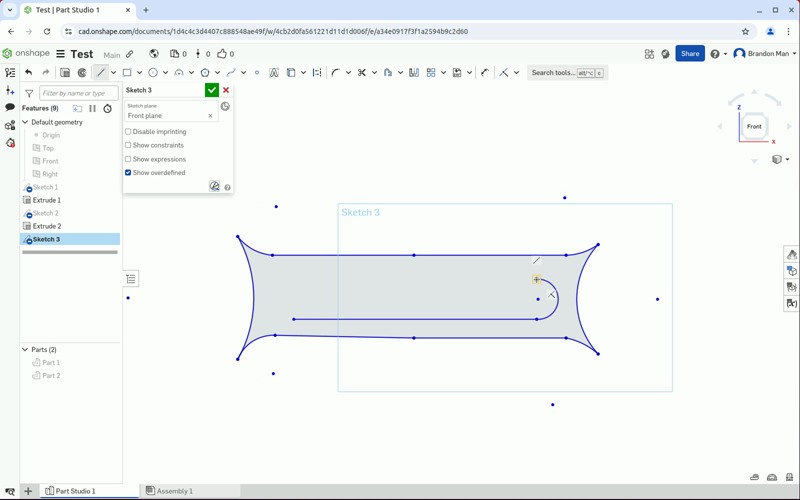
scroll(-6)
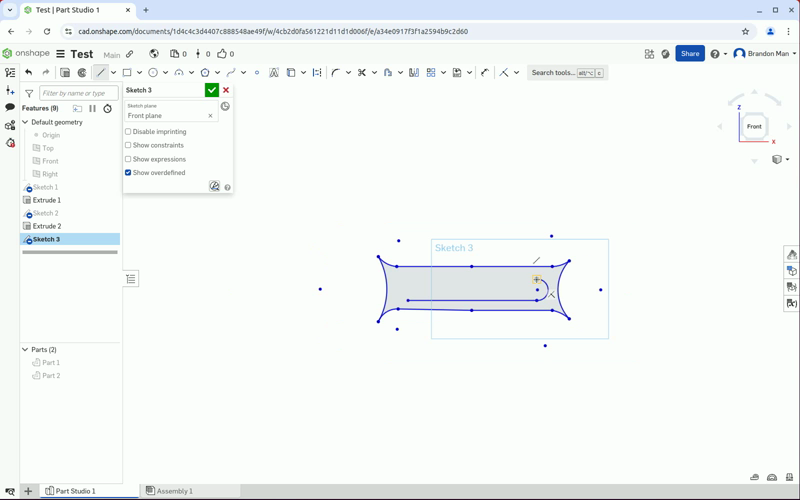
scroll(-6)
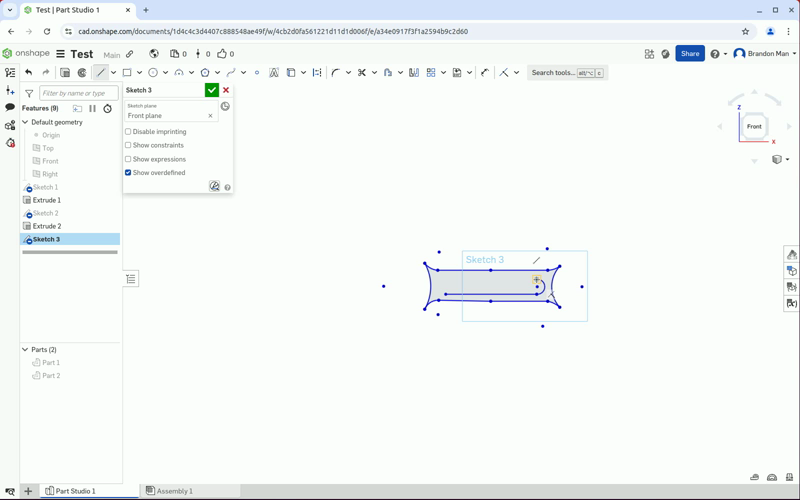
scroll(-6)
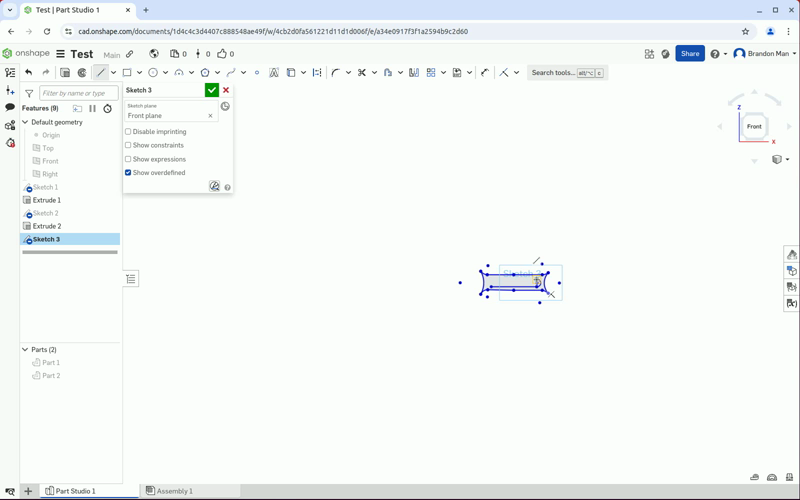
key_down(shift)
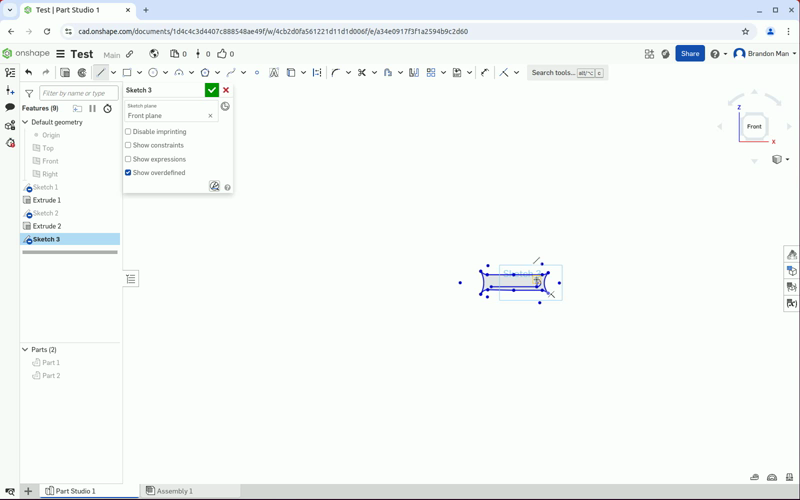
mouse_move(566, 279)
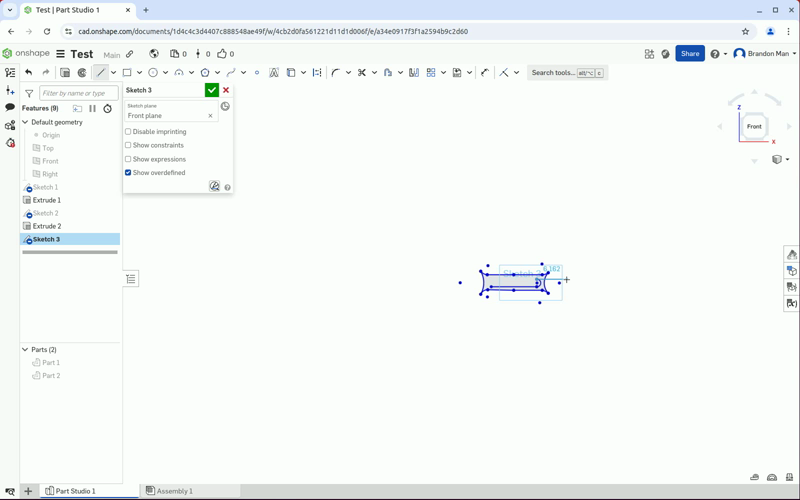
mouse_move(513, 279)
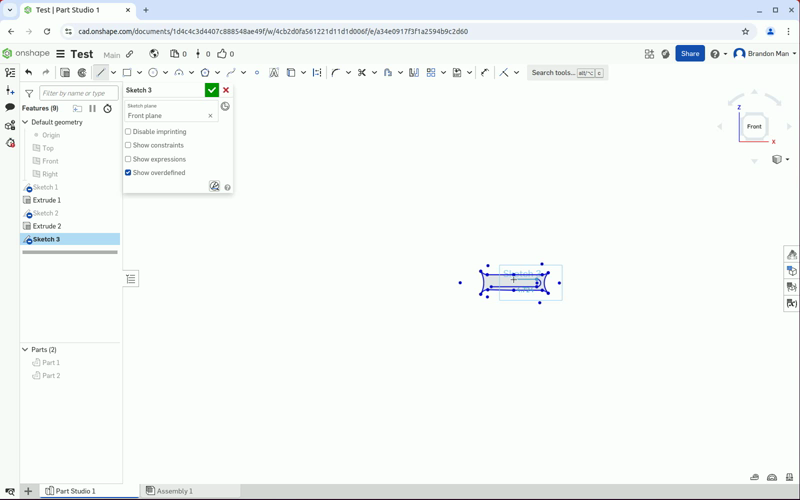
scroll(6)
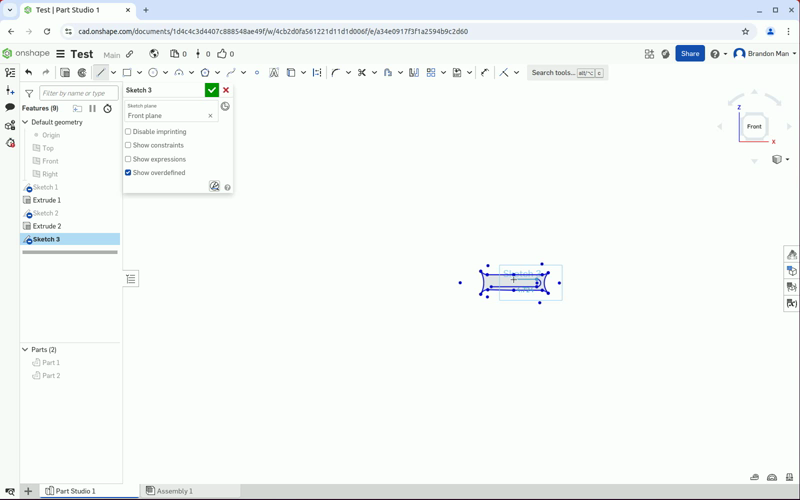
scroll(6)
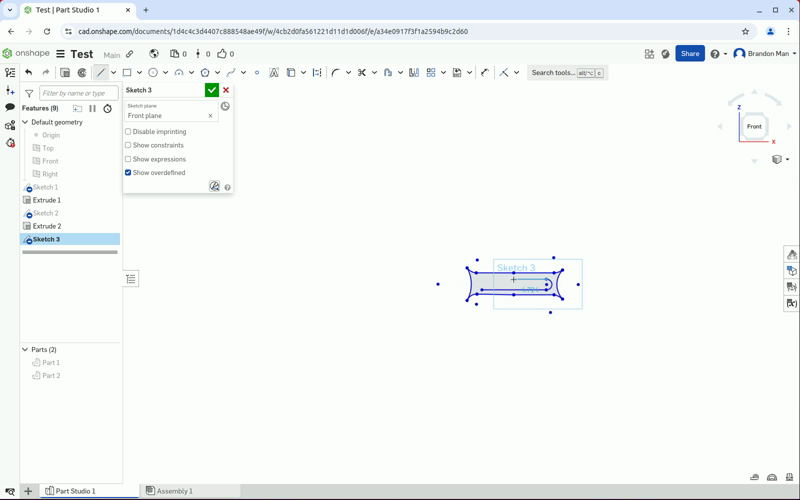
scroll(6)
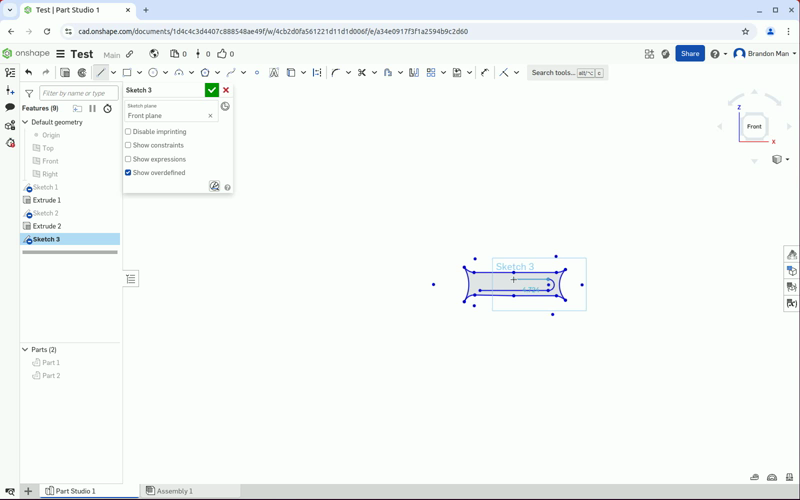
scroll(6)
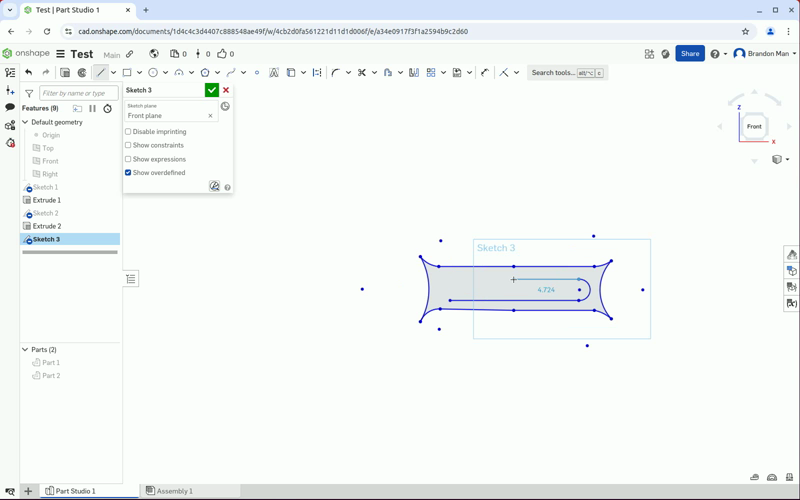
scroll(6)
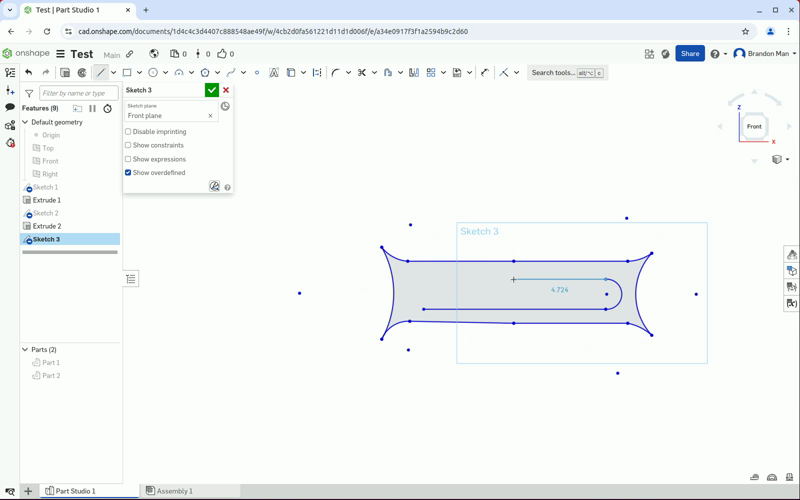
scroll(6)
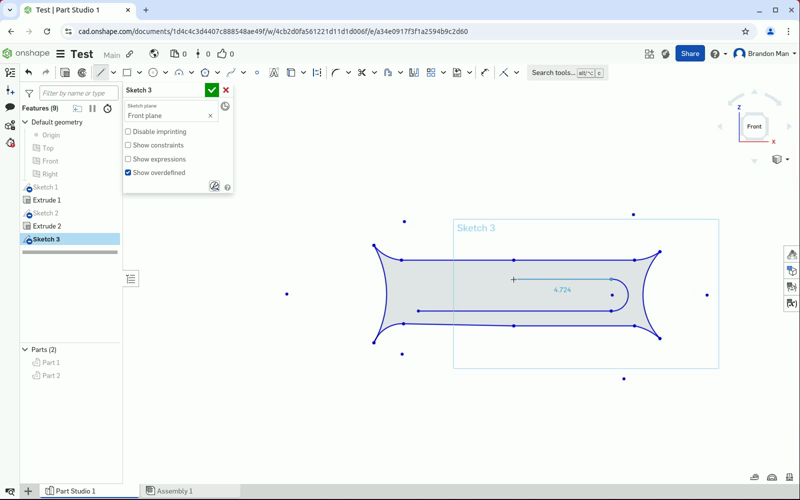
scroll(6)
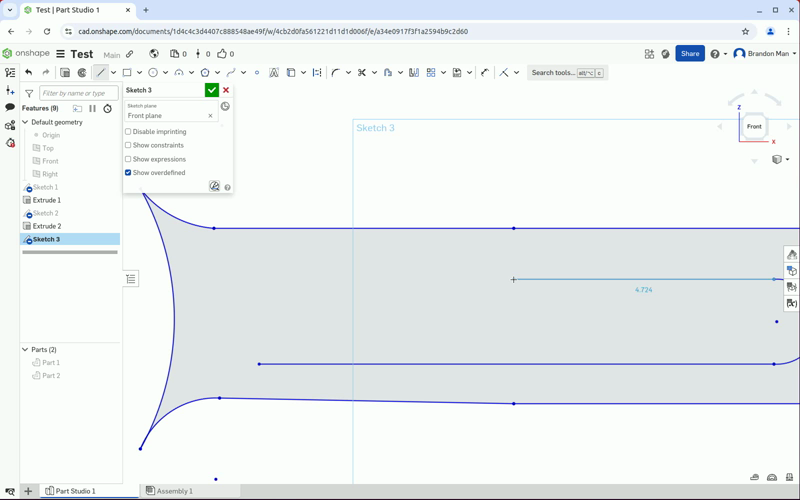
click(513, 279)
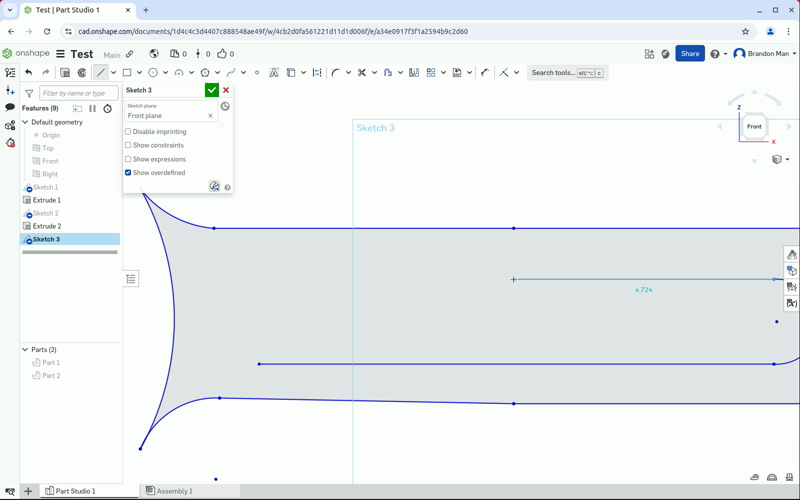
scroll(-6)
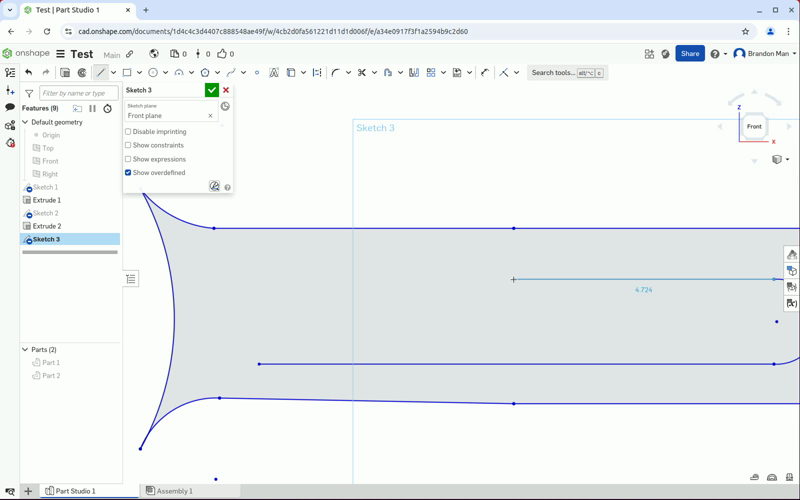
scroll(-6)
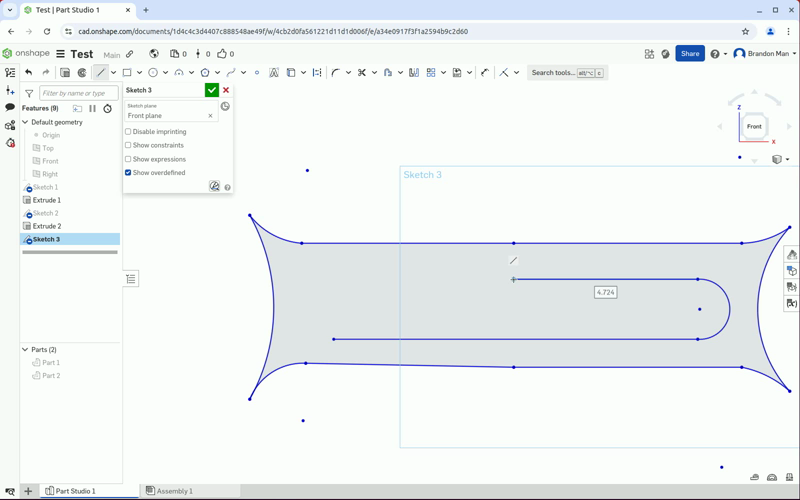
scroll(-6)
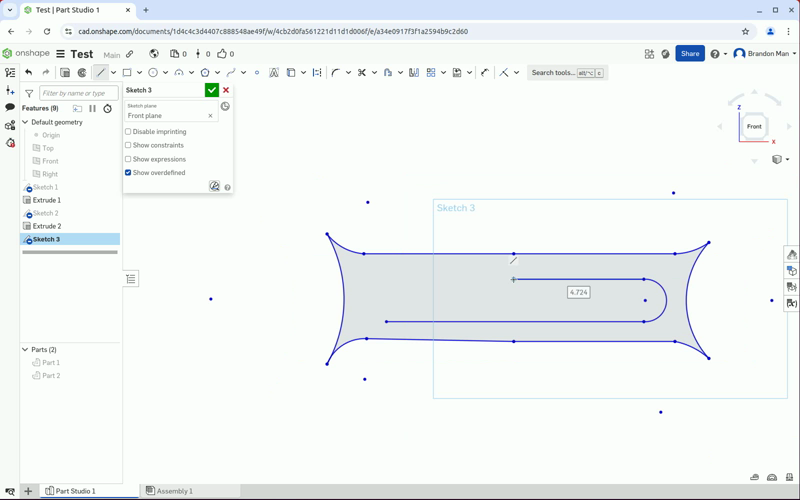
scroll(-6)
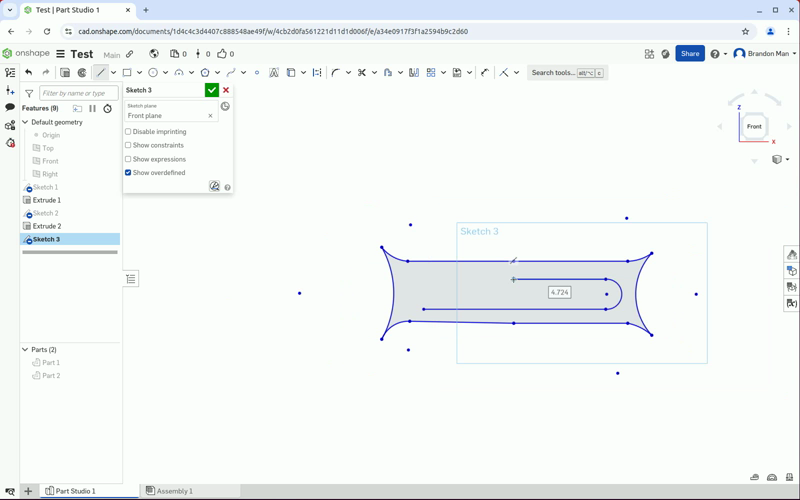
scroll(-6)
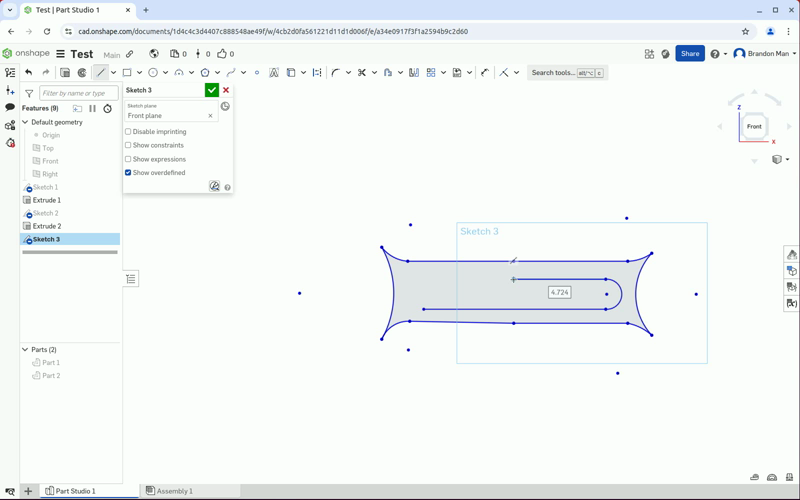
scroll(-6)
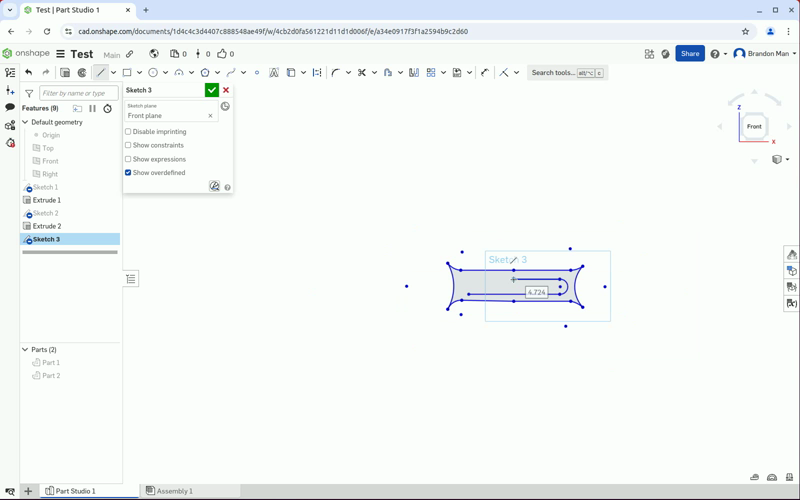
scroll(-6)
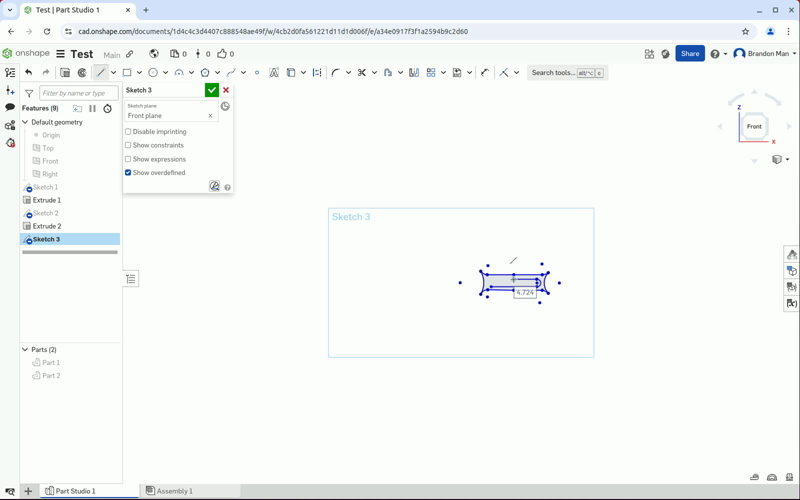
key_up(shift)
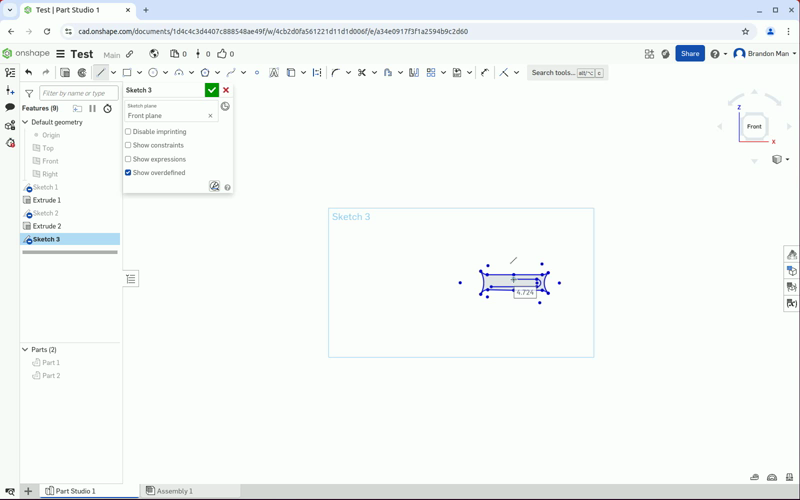
key_down(shift)
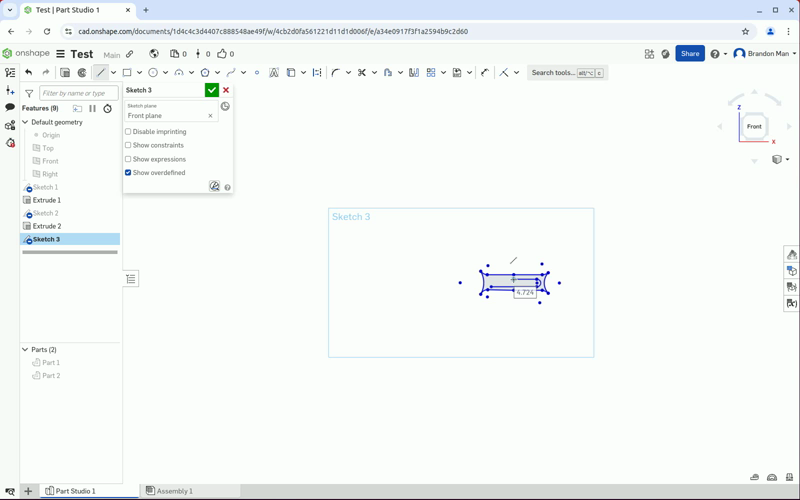
mouse_move(543, 279)
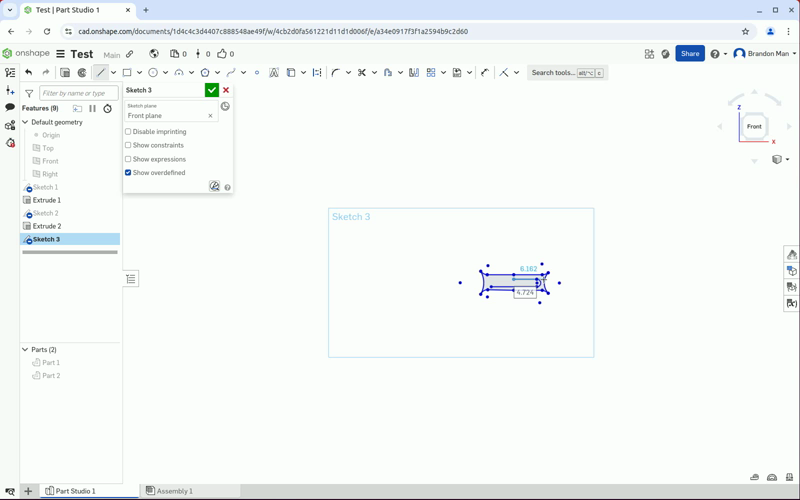
mouse_move(491, 279)
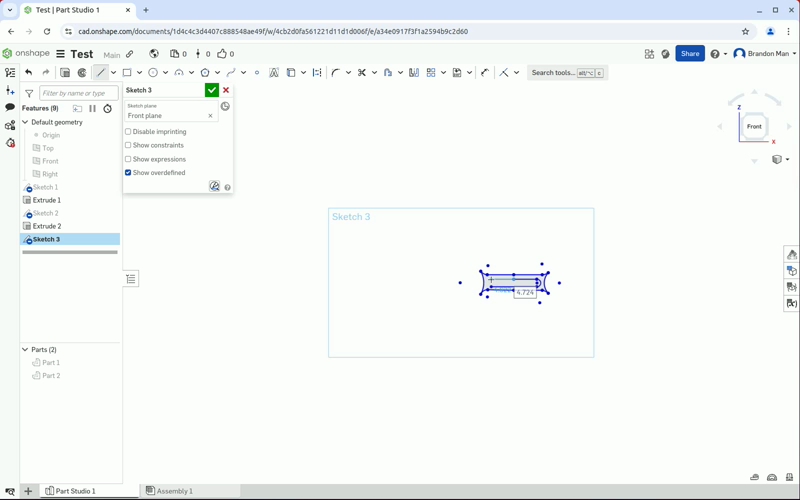
click(491, 279)
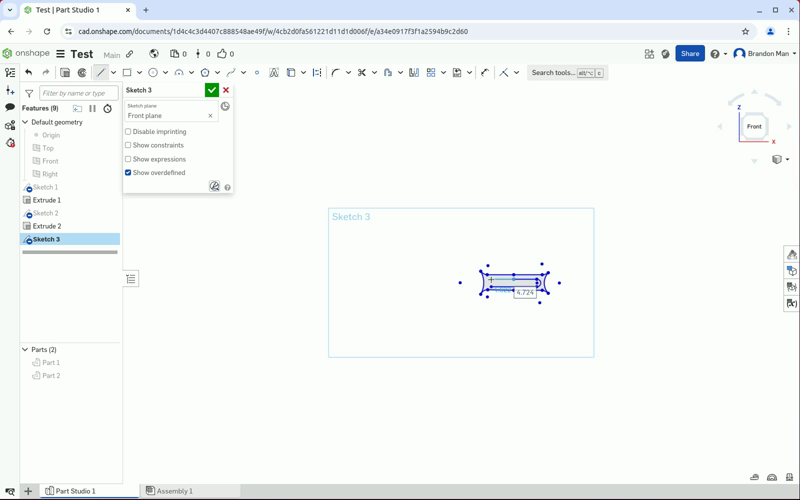
key_up(shift)
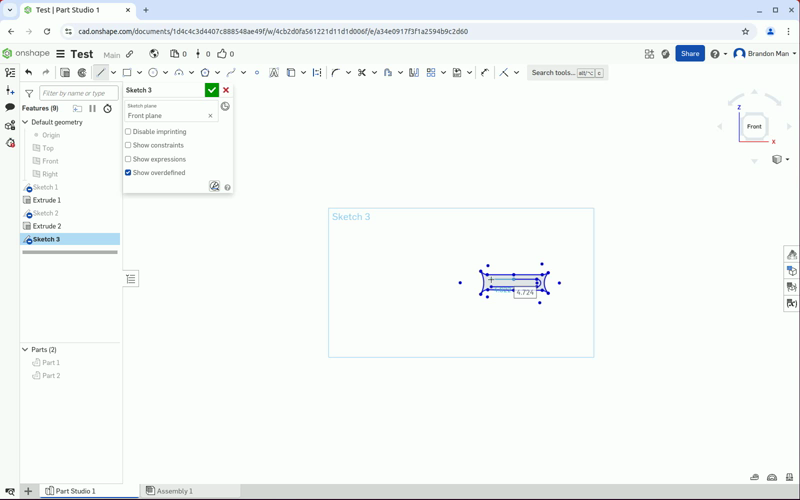
key(esc)
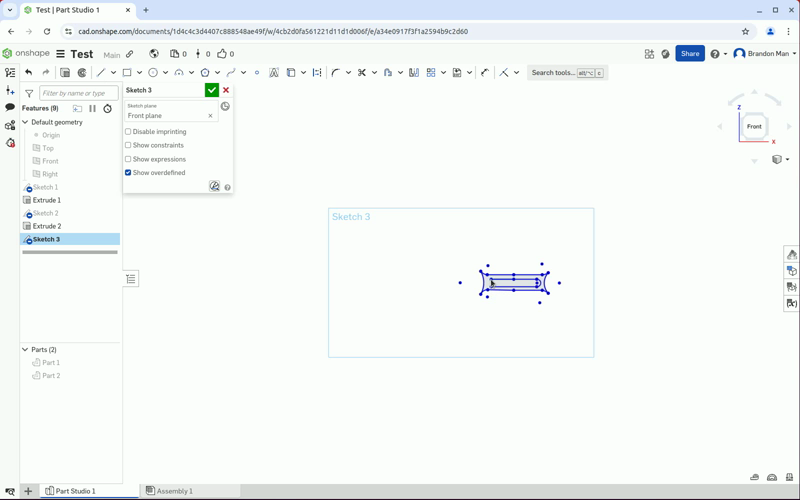
key(a)
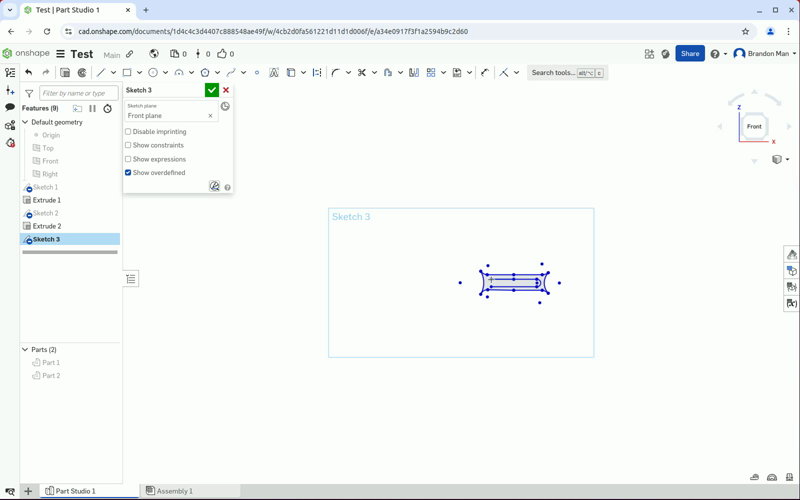
mouse_move(491, 279)
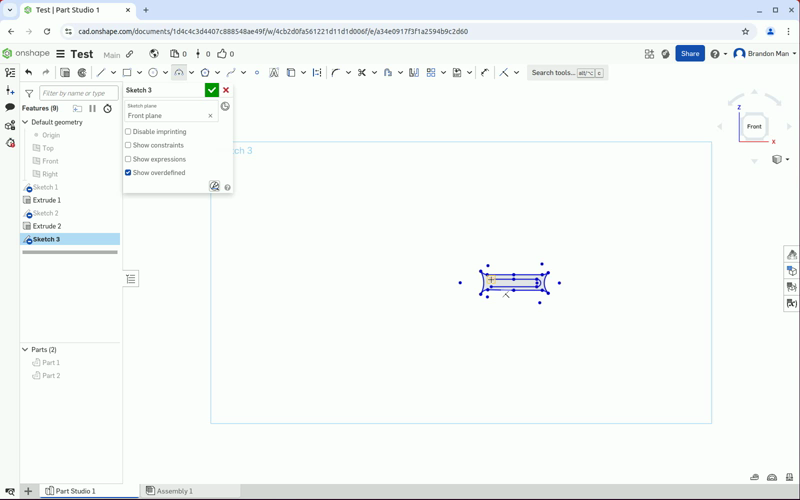
click(491, 279)
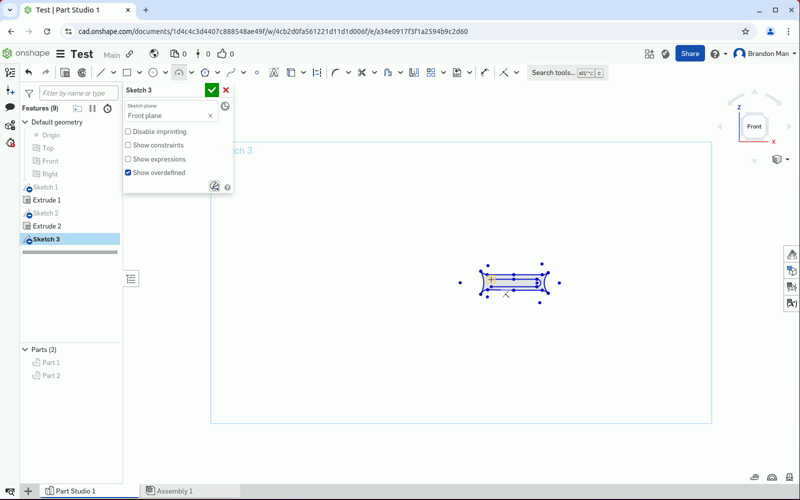
mouse_move(491, 286)
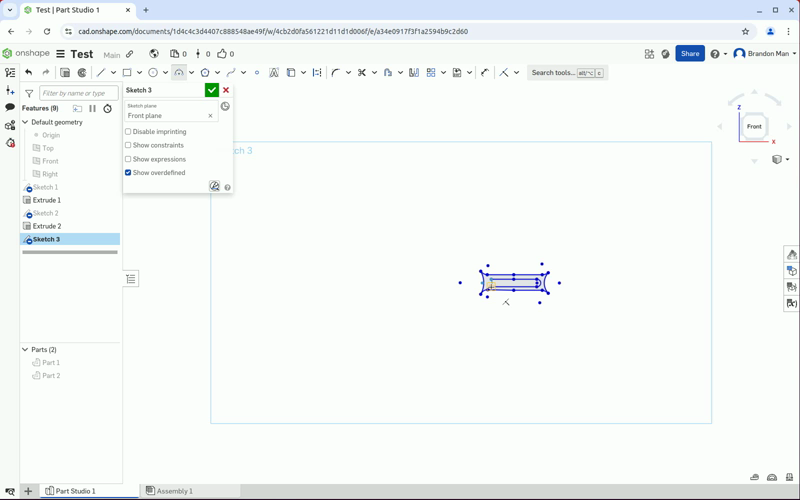
click(491, 286)
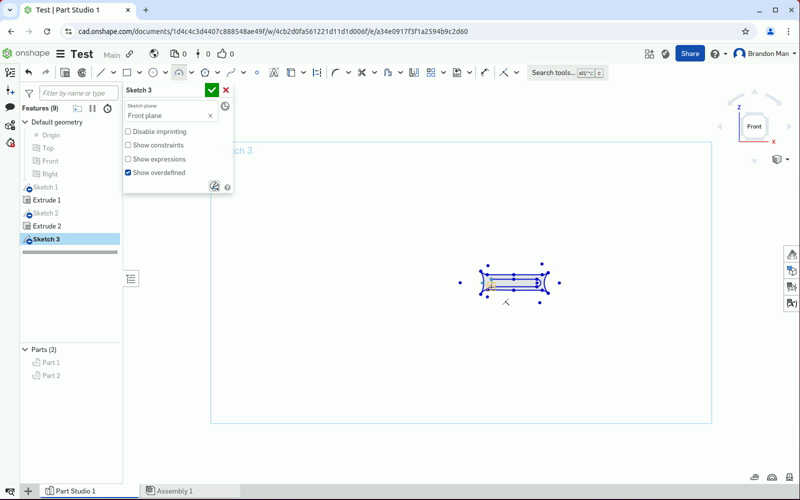
key_down(shift)
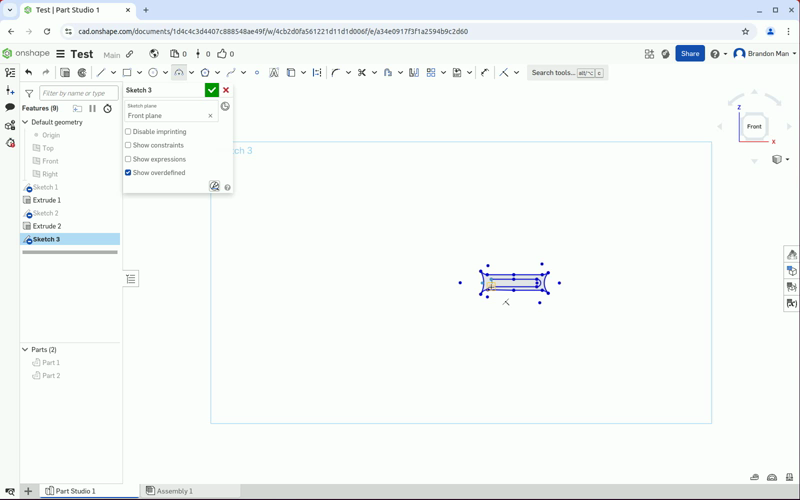
mouse_move(487, 282)
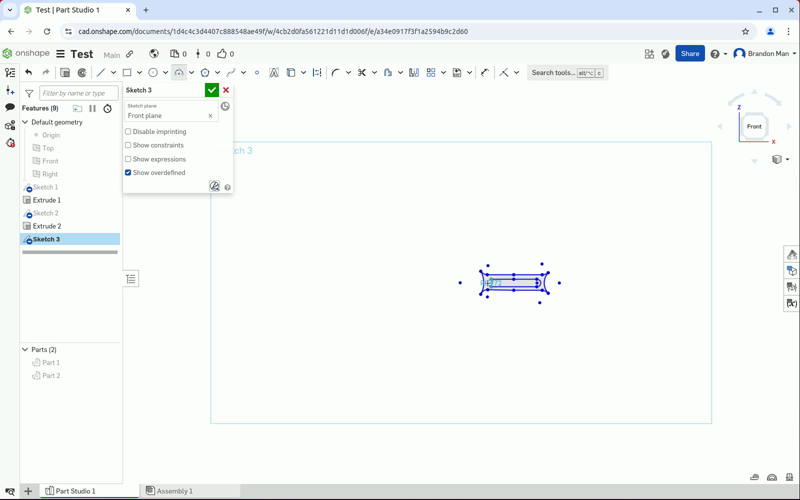
scroll(6)
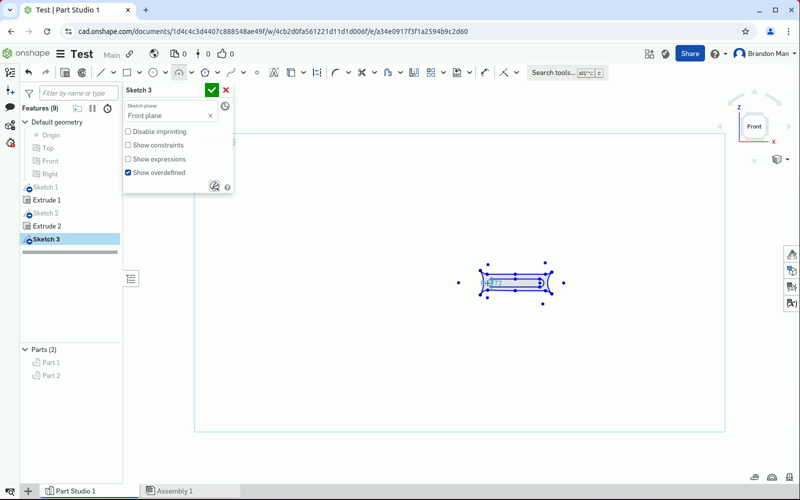
scroll(6)
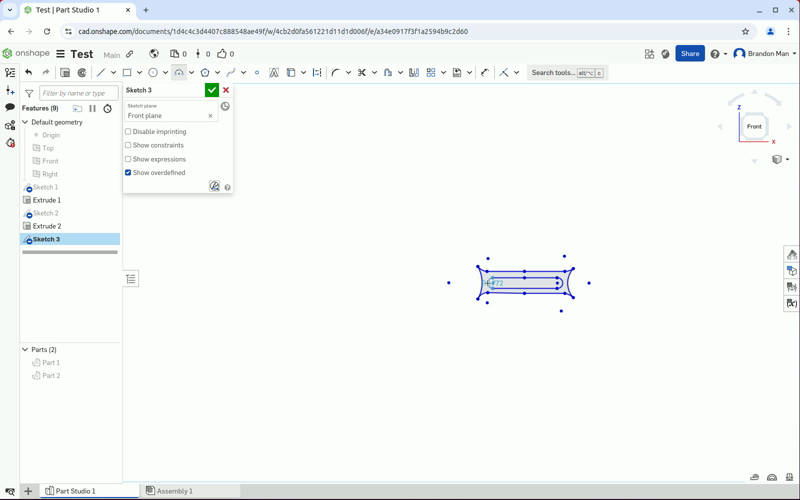
scroll(6)
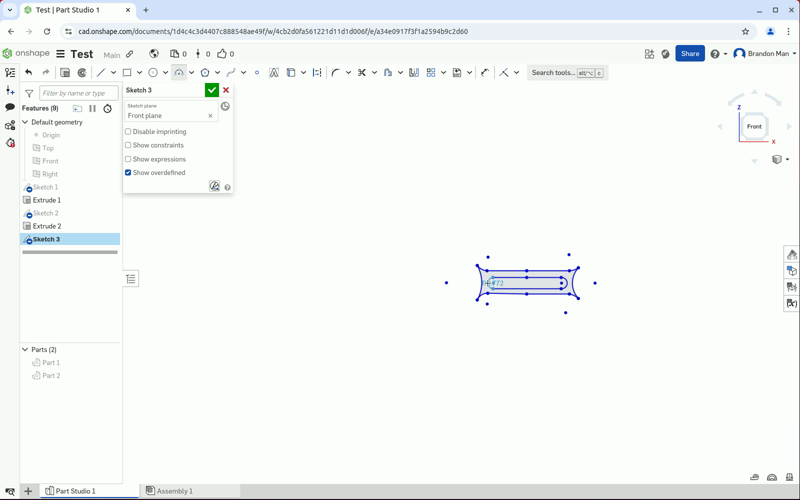
scroll(6)
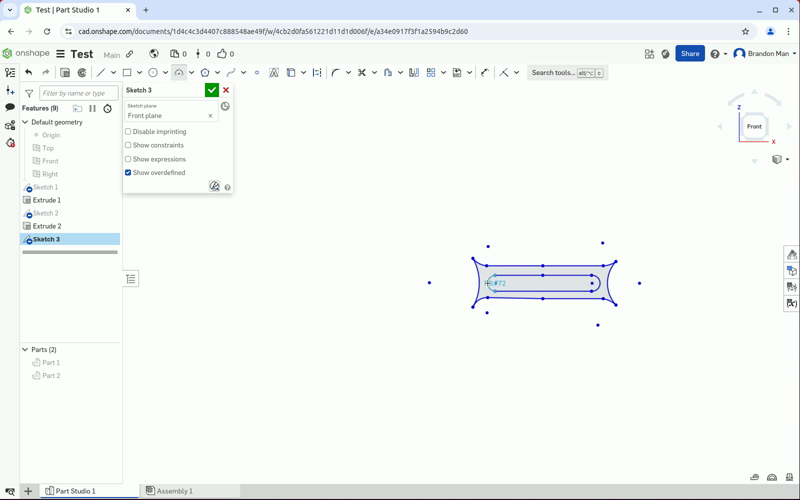
scroll(6)
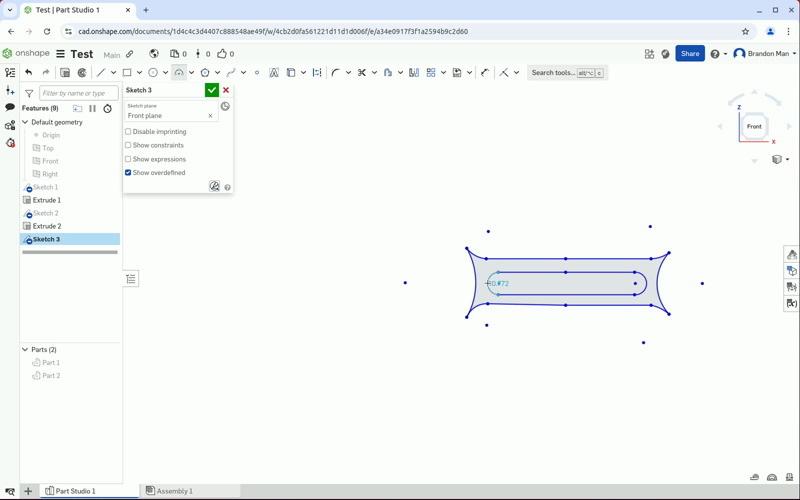
scroll(6)
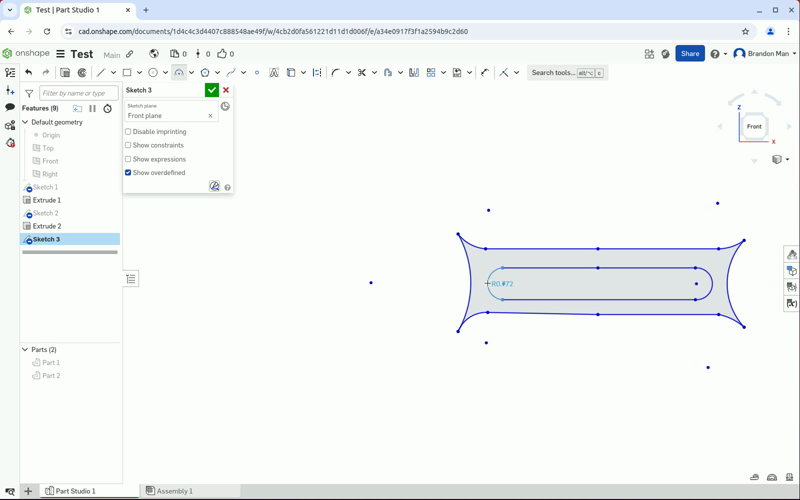
scroll(6)
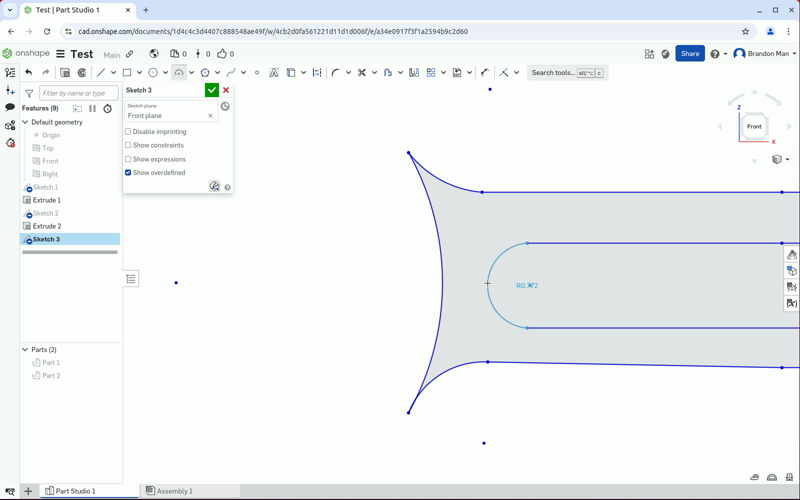
click(487, 282)
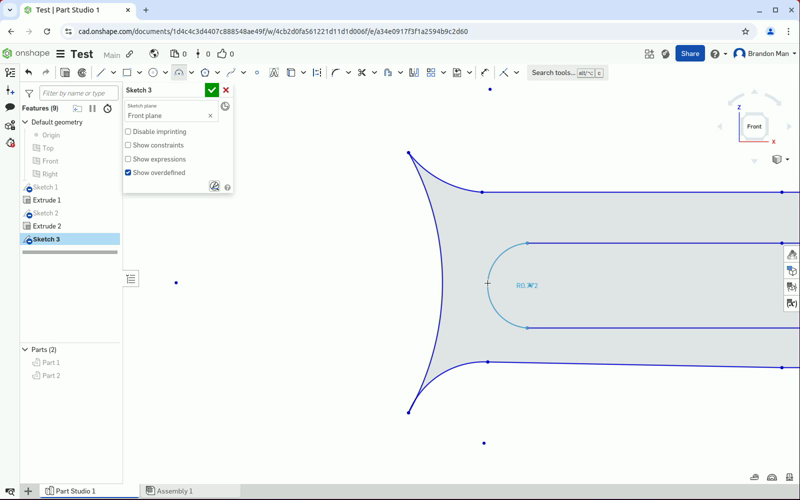
scroll(-6)
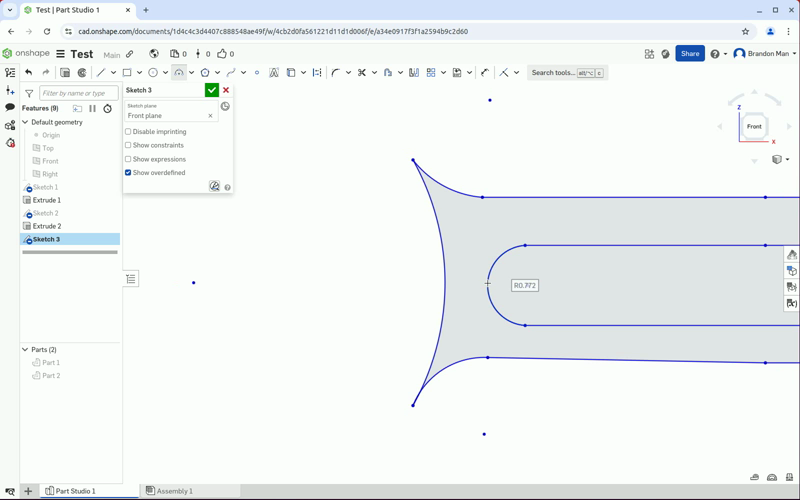
scroll(-6)
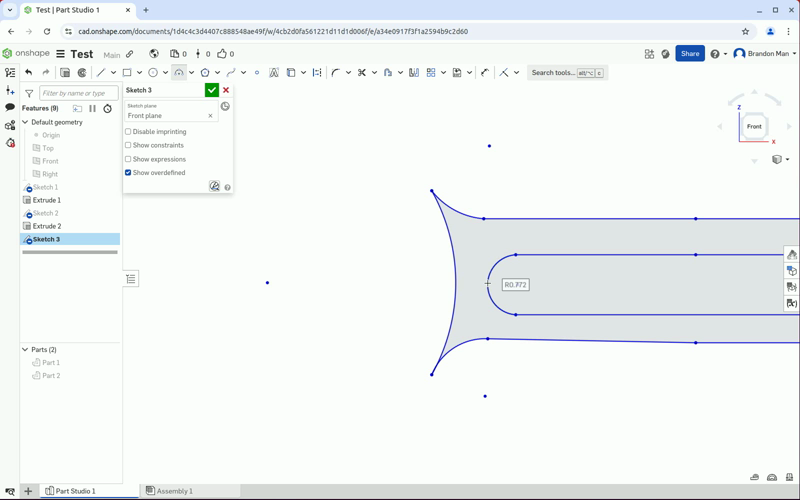
scroll(-6)
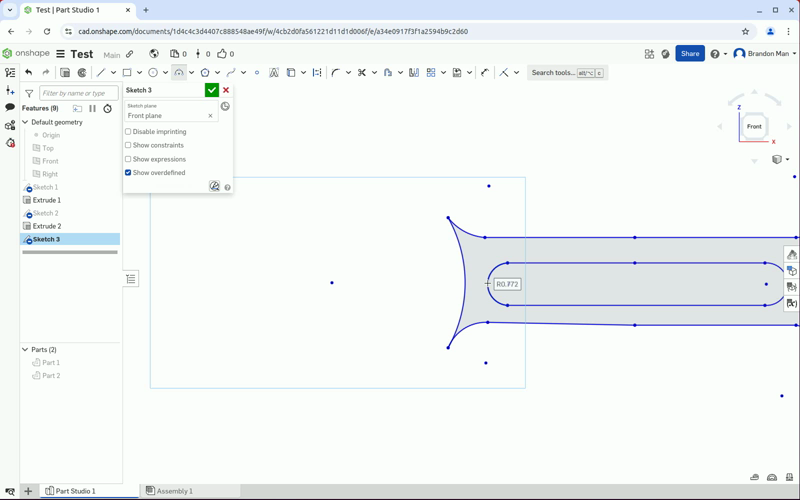
scroll(-6)
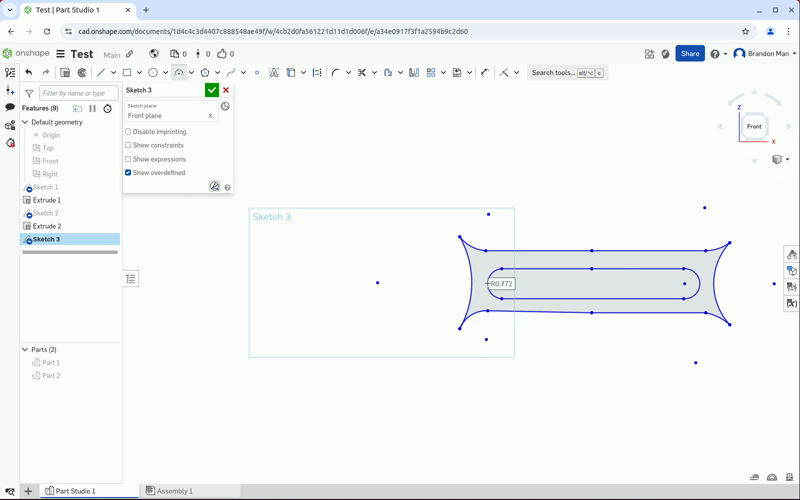
scroll(-6)
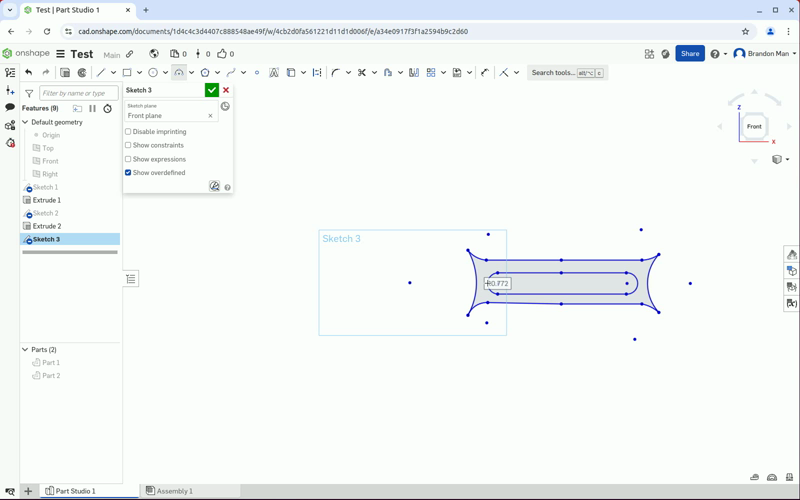
scroll(-6)
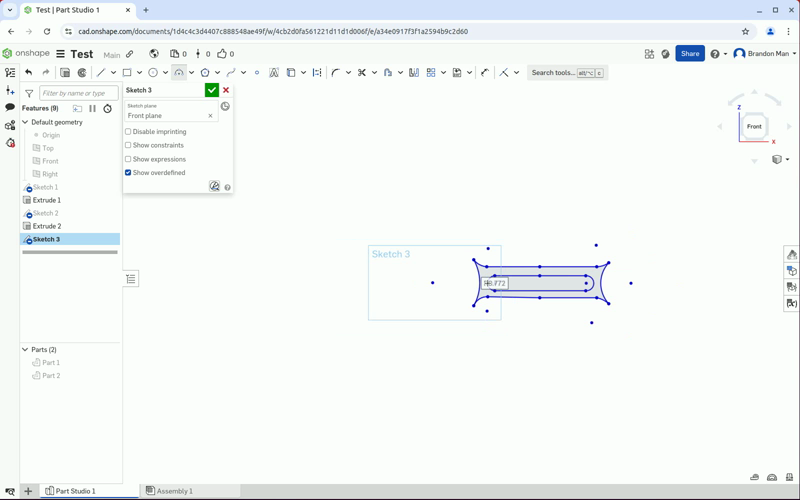
scroll(-6)
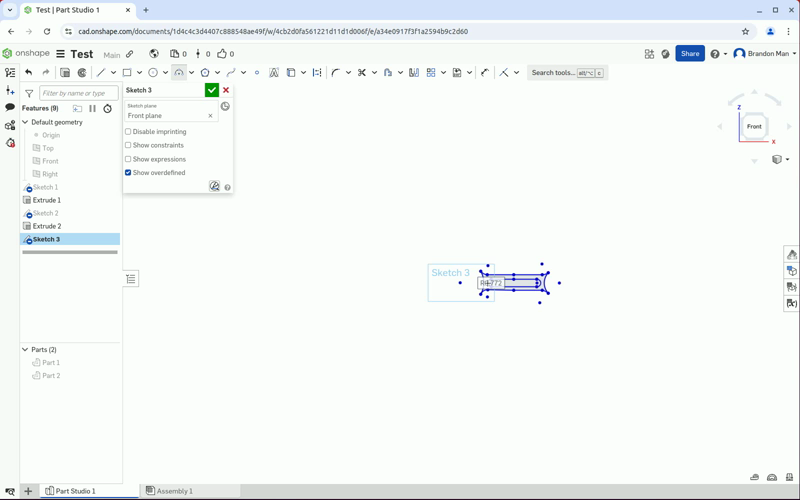
key_up(shift)
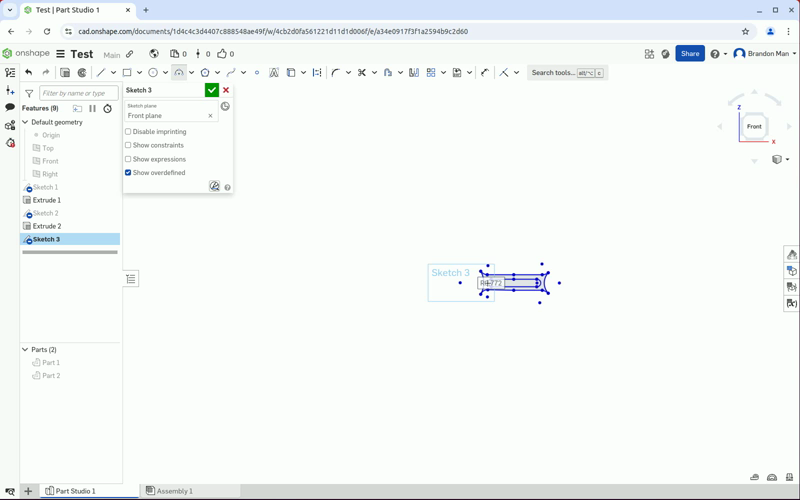
key(esc)
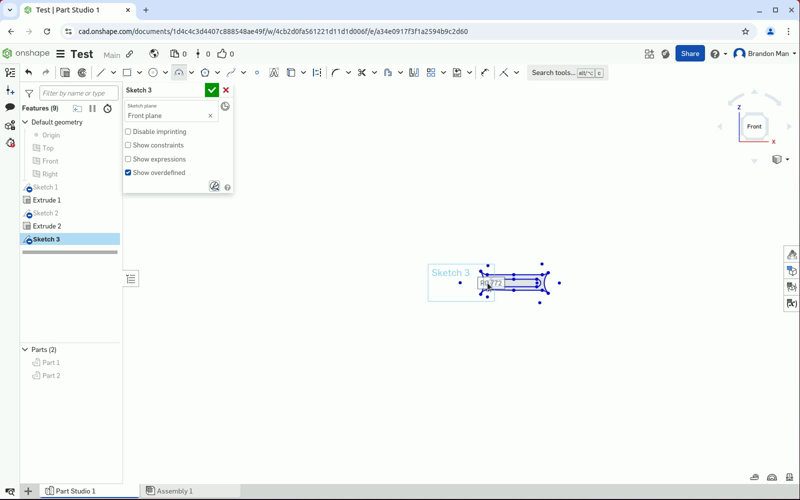
mouse_move(505, 278)
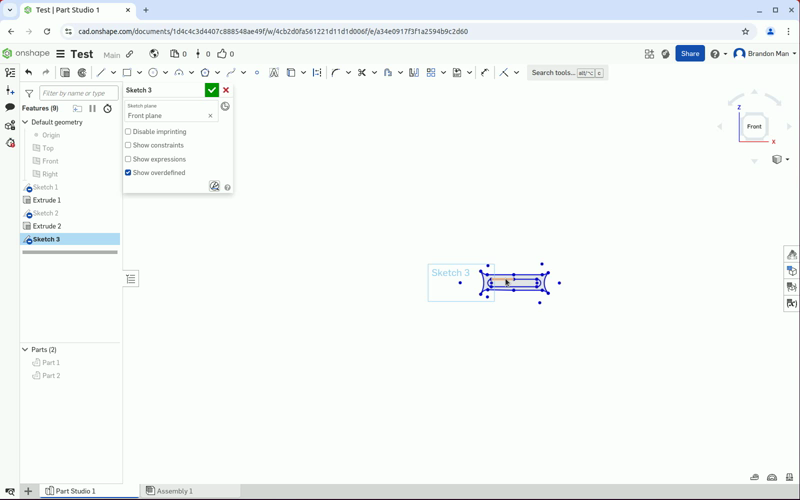
scroll(6)
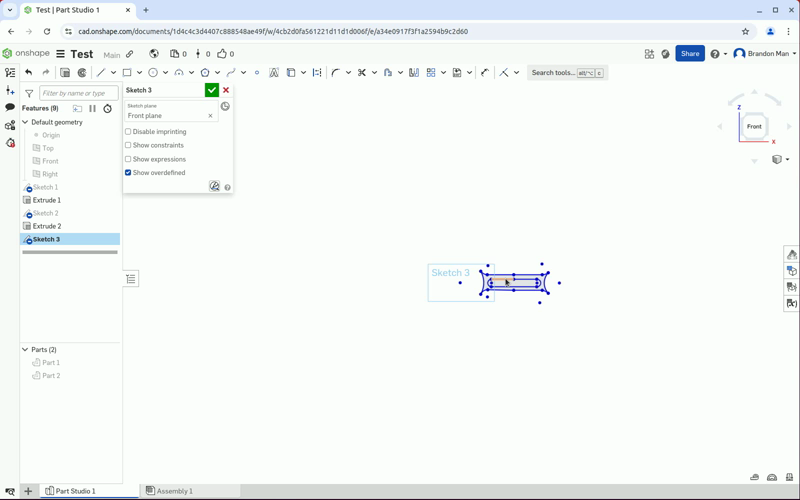
scroll(6)
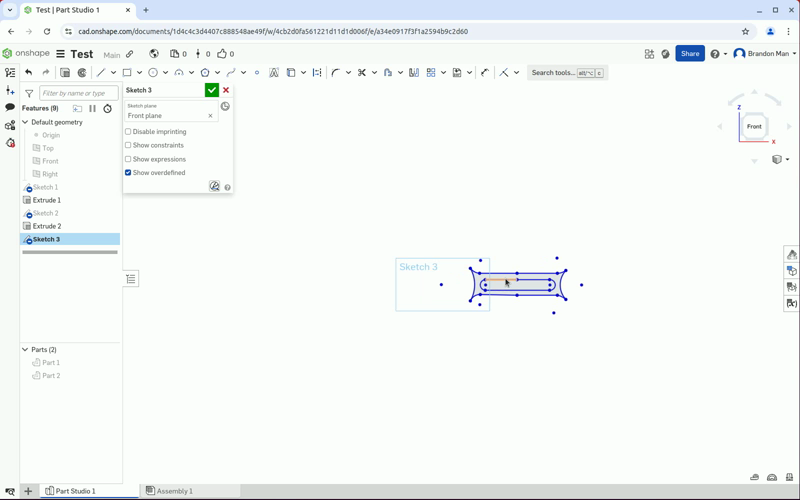
scroll(6)
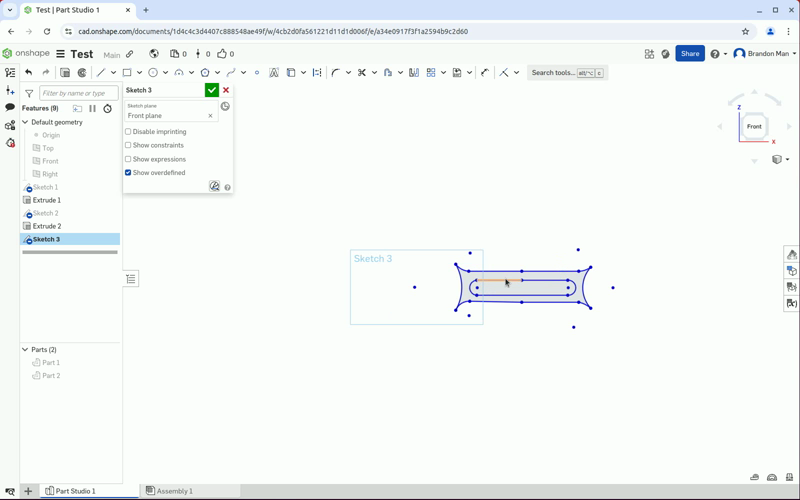
scroll(6)
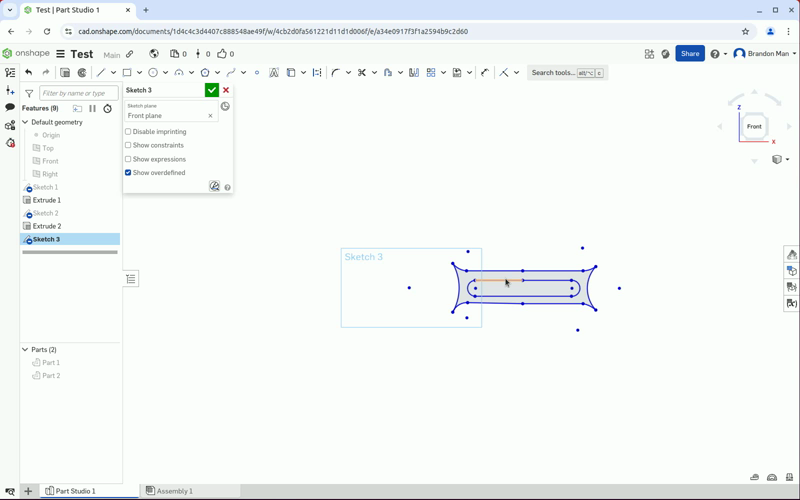
scroll(6)
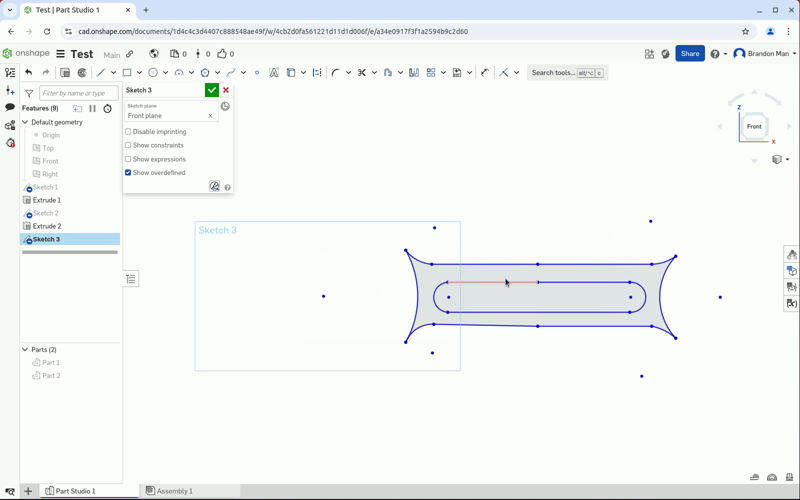
scroll(6)
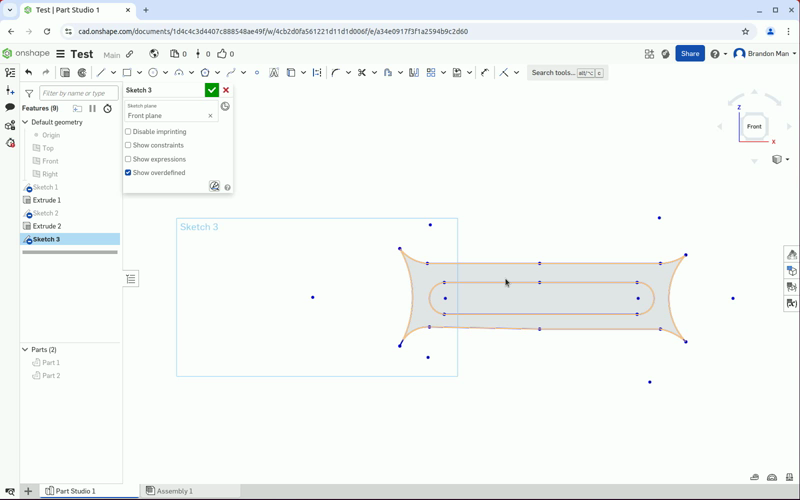
scroll(6)
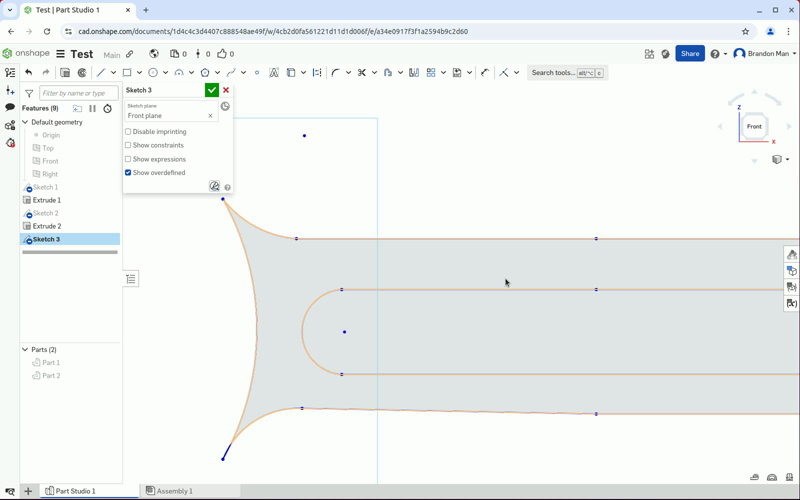
click(505, 278)
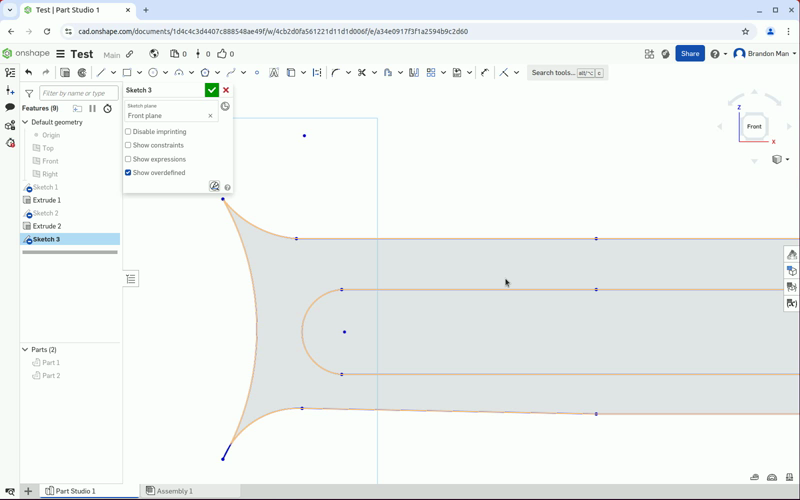
scroll(-6)
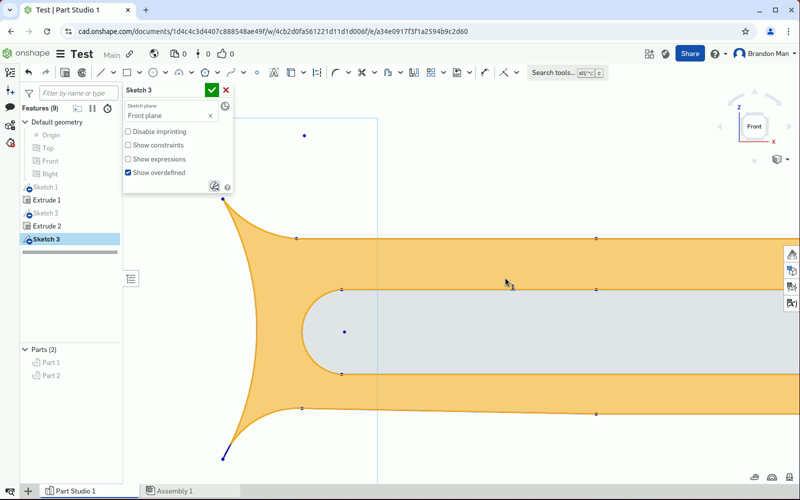
scroll(-6)
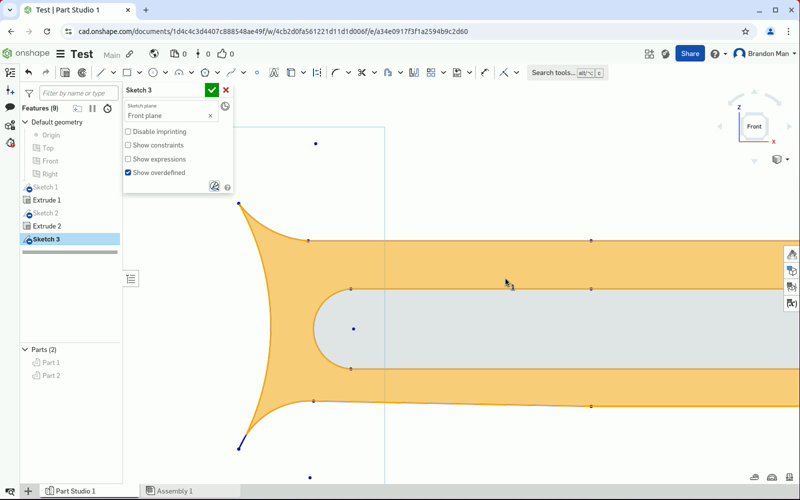
scroll(-6)
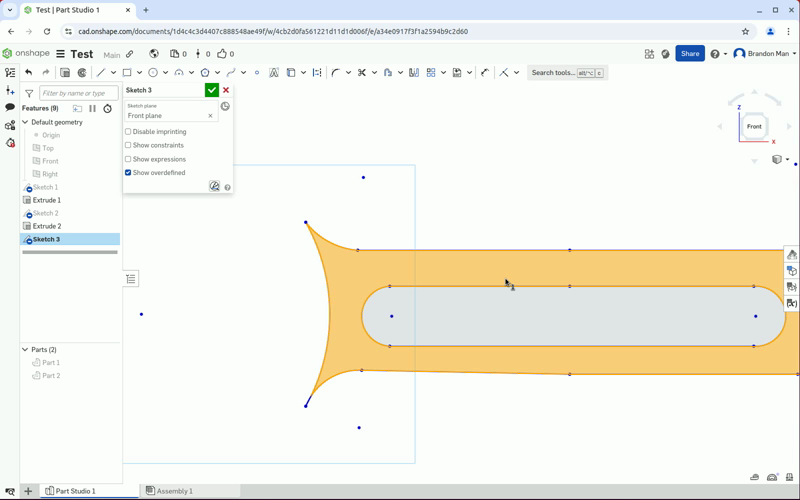
scroll(-6)
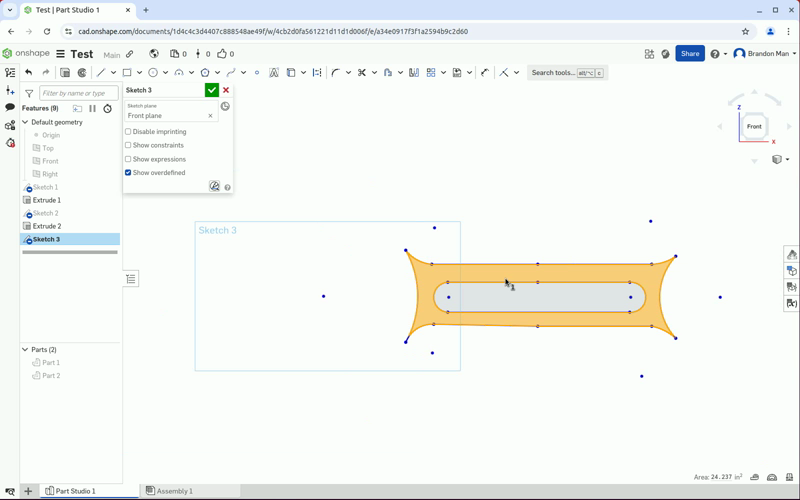
scroll(-6)
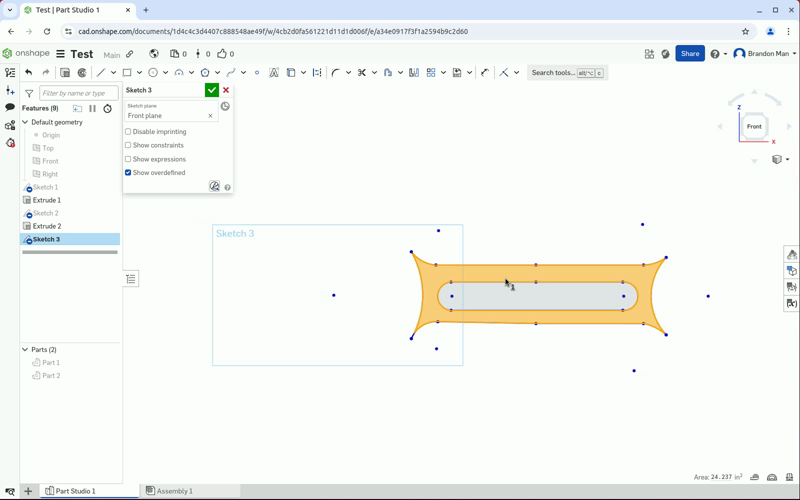
scroll(-6)
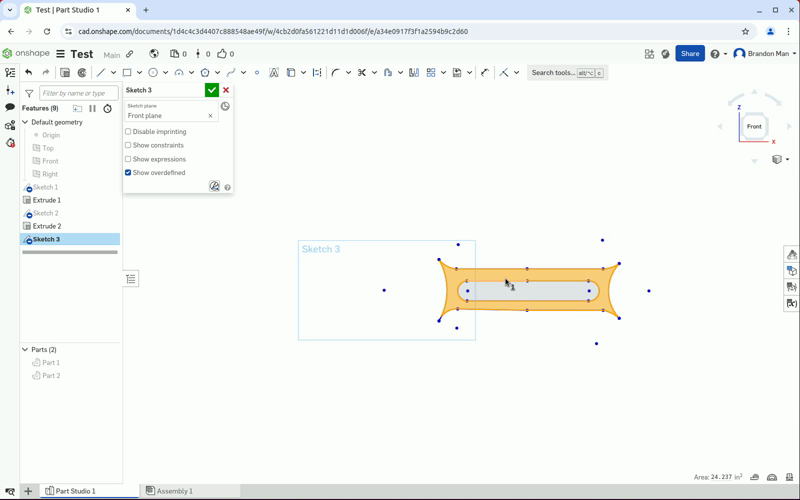
scroll(-6)
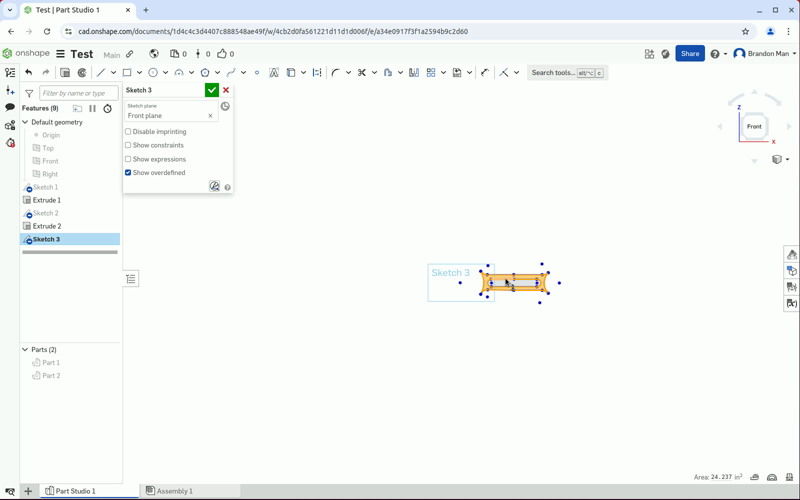
mouse_move(73, 352)
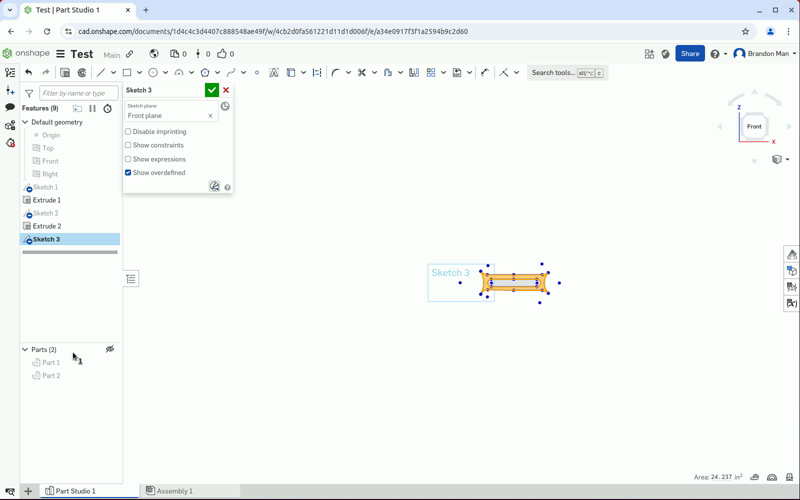
key(shift+y)
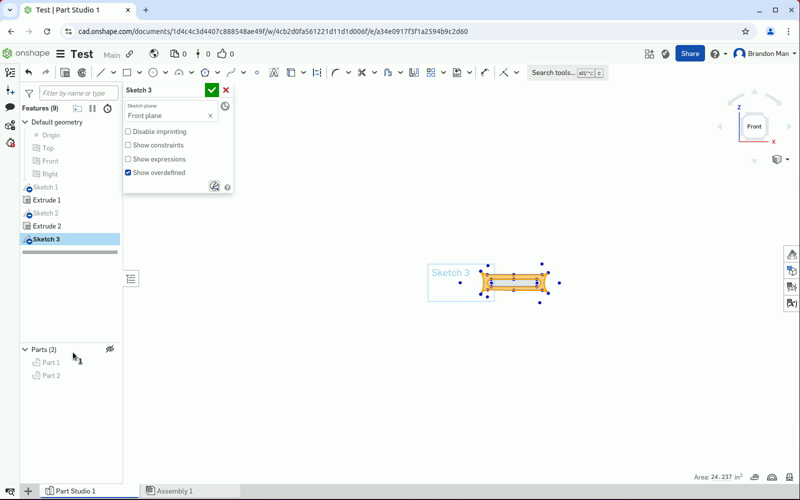
key(shift+e)
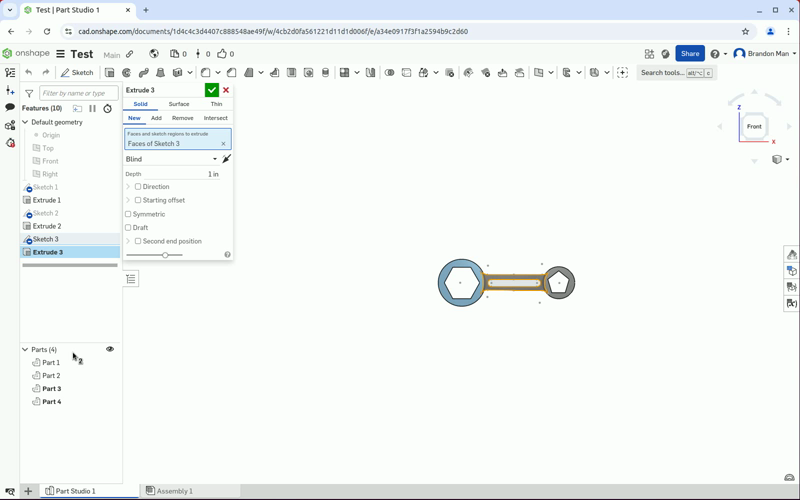
mouse_move(143, 106)
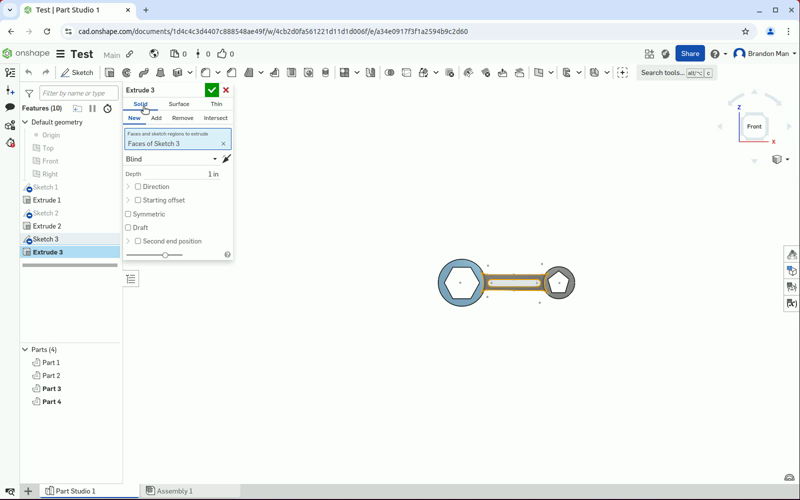
click(143, 106)
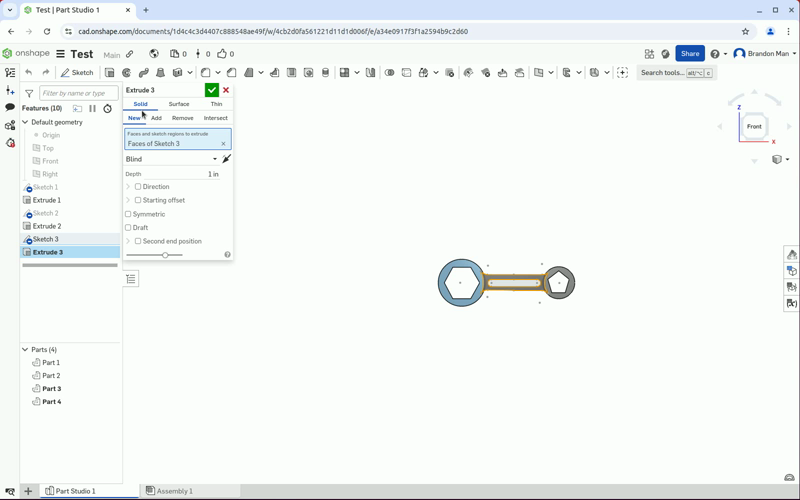
mouse_move(137, 120)
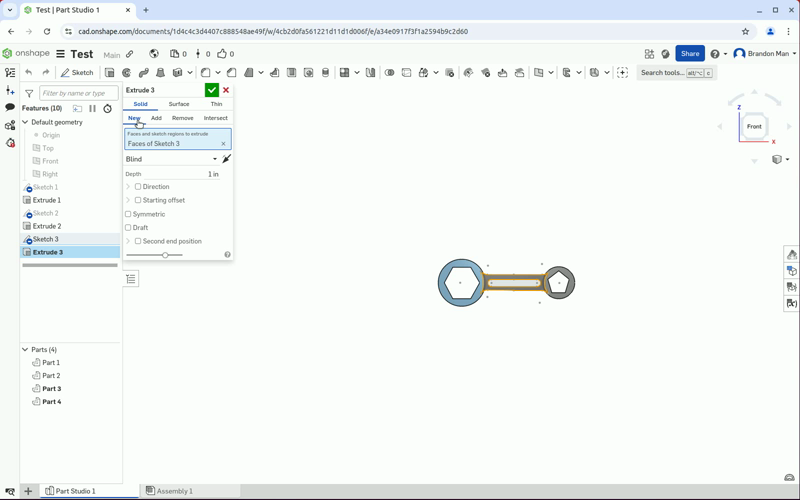
click(137, 120)
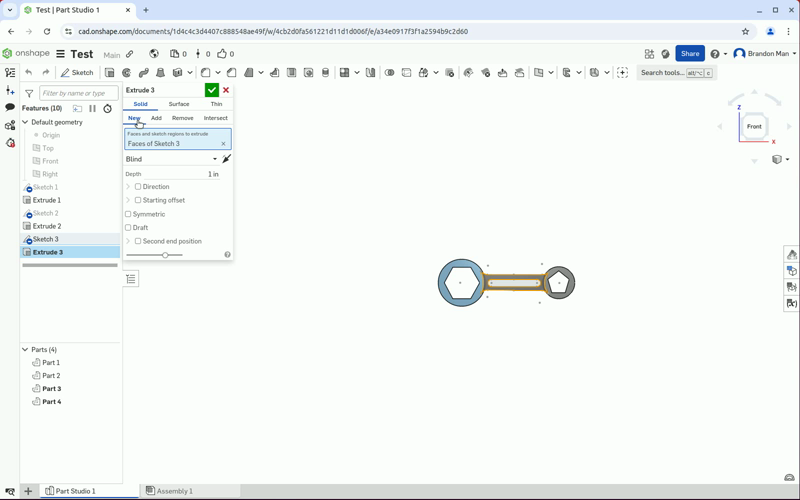
key(tab, 4)
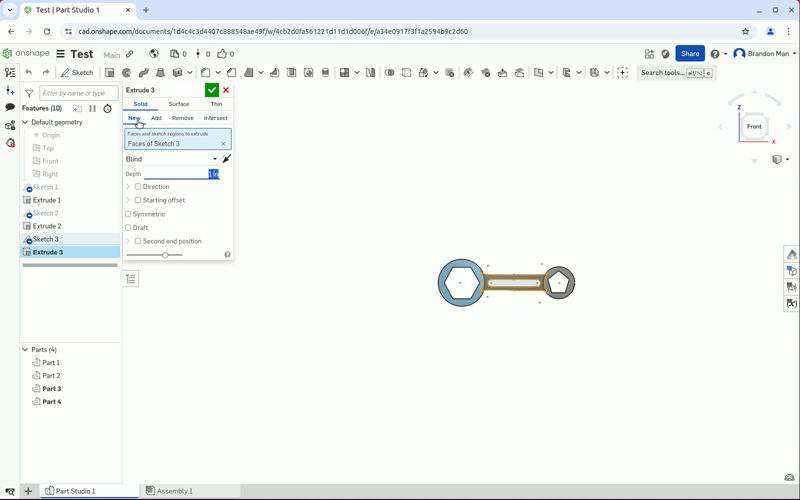
text(0.962)
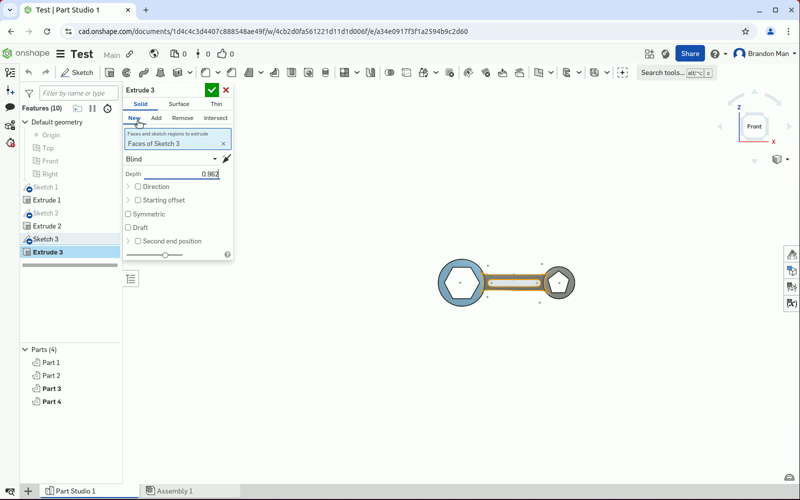
key(tab, 3)
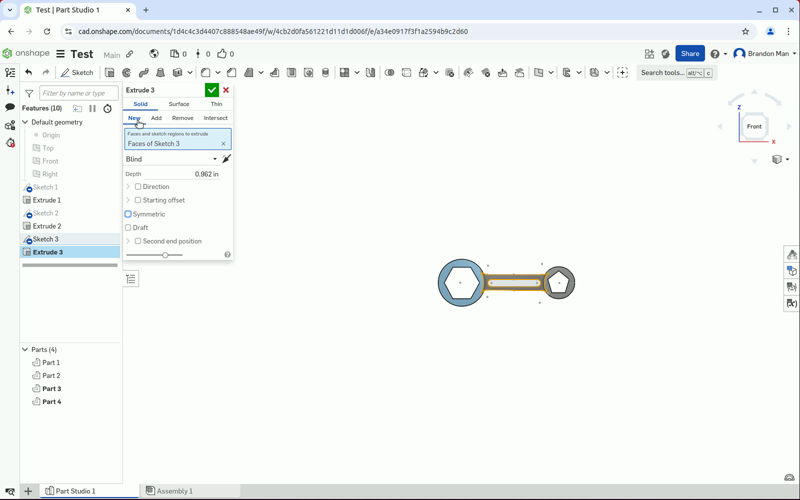
key(space)
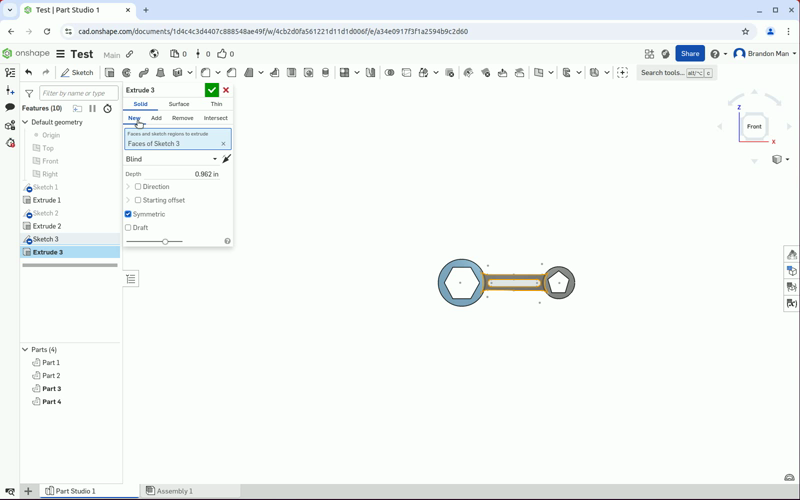
key(enter)
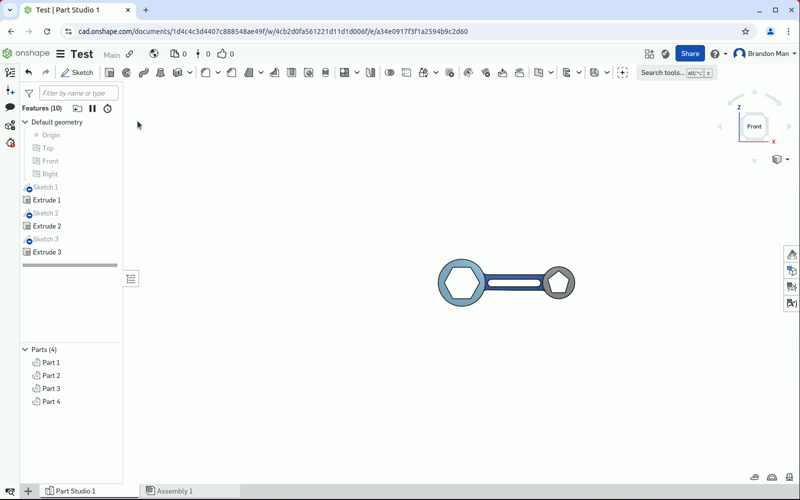
key(shift+h)
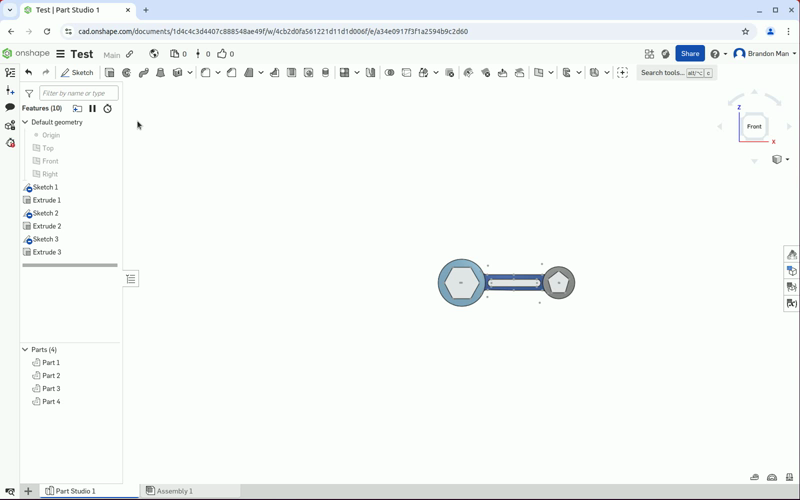
key(shift+h)
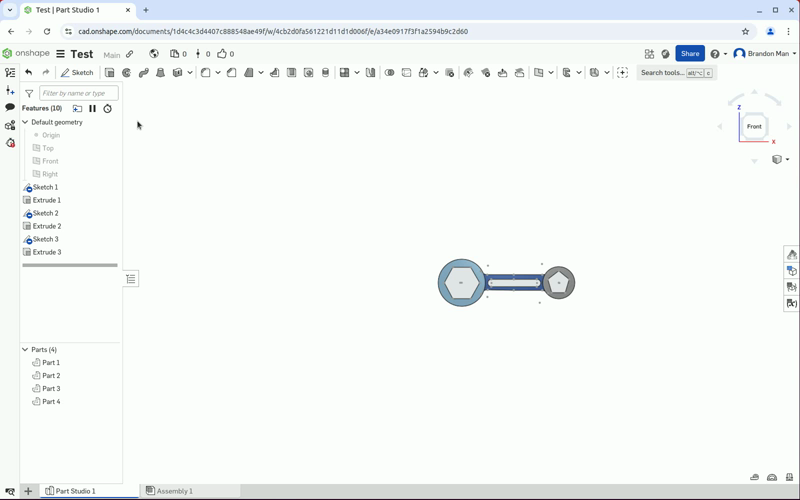
key(shift+7)
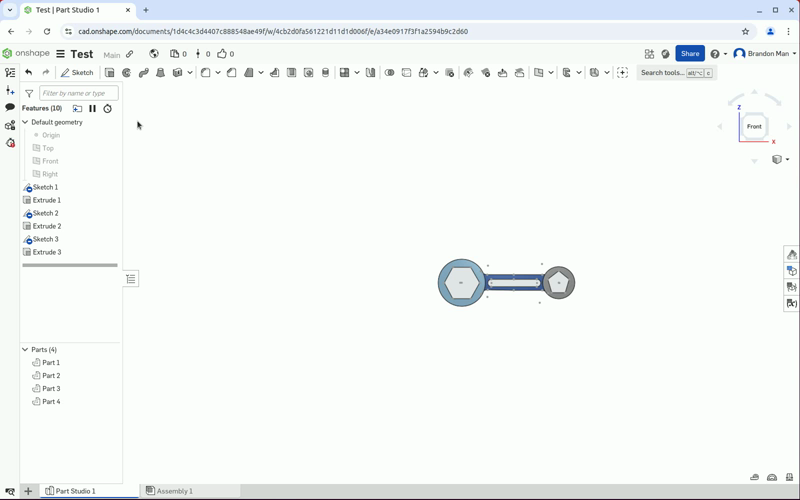
key(left, 2)
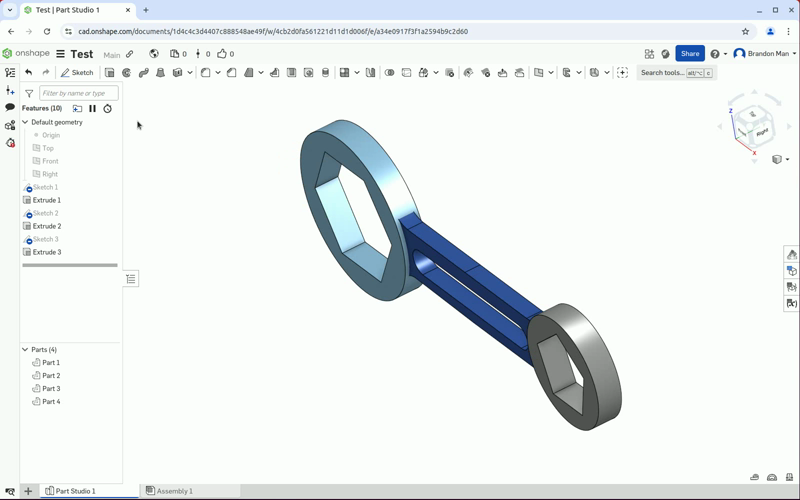
key(down, 2)
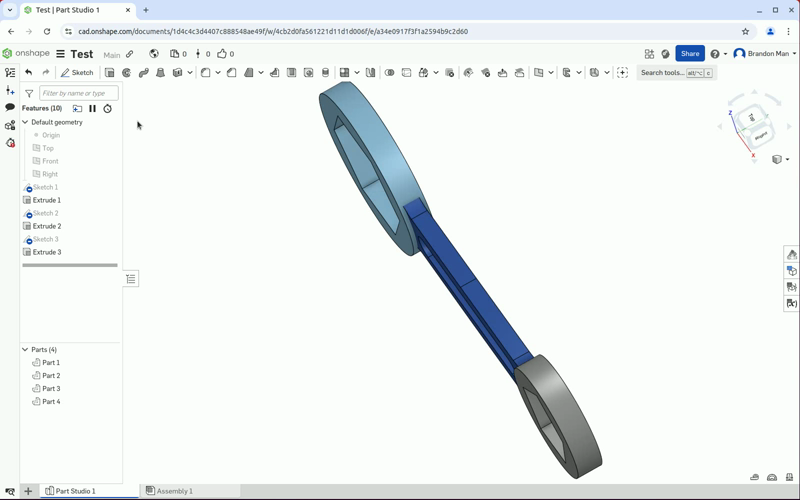
key(up, 2)
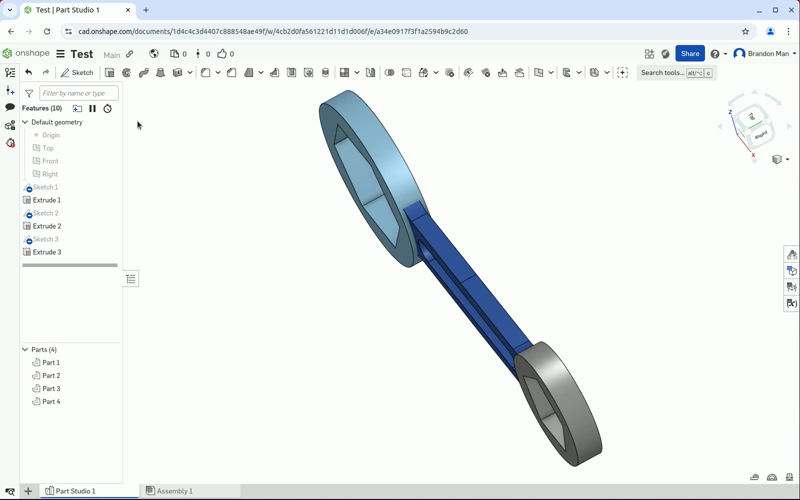
key(right, 2)
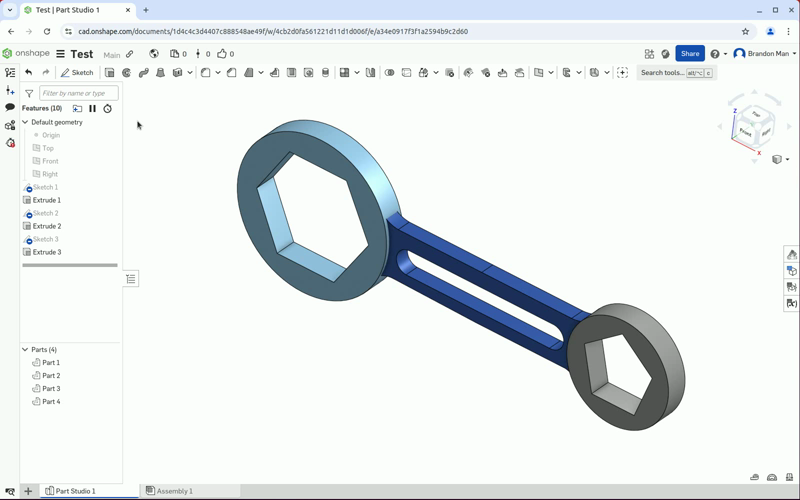
mouse_move(73, 189)
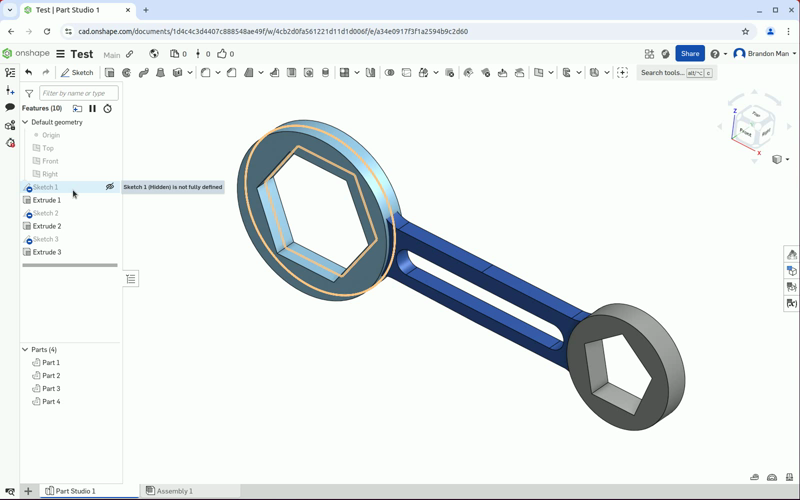
click(73, 189)